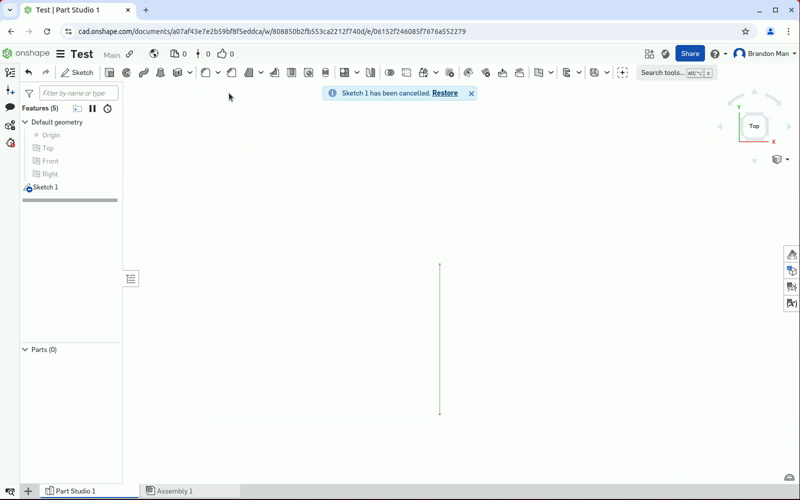
key(shift+h)
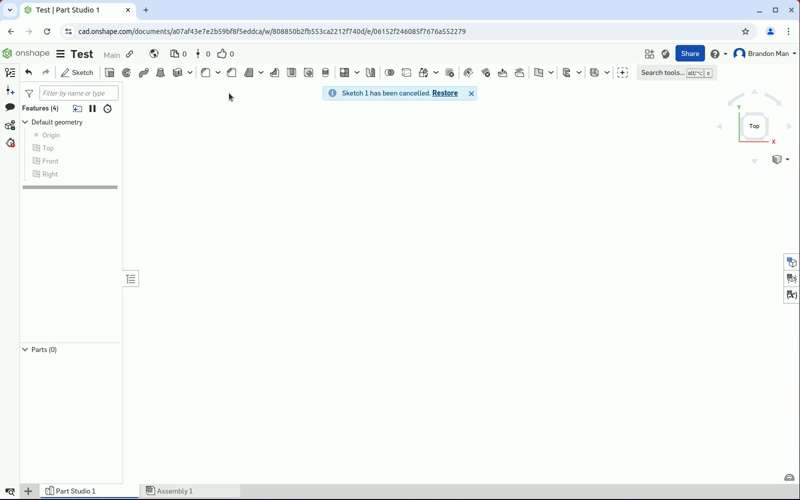
mouse_move(73, 352)
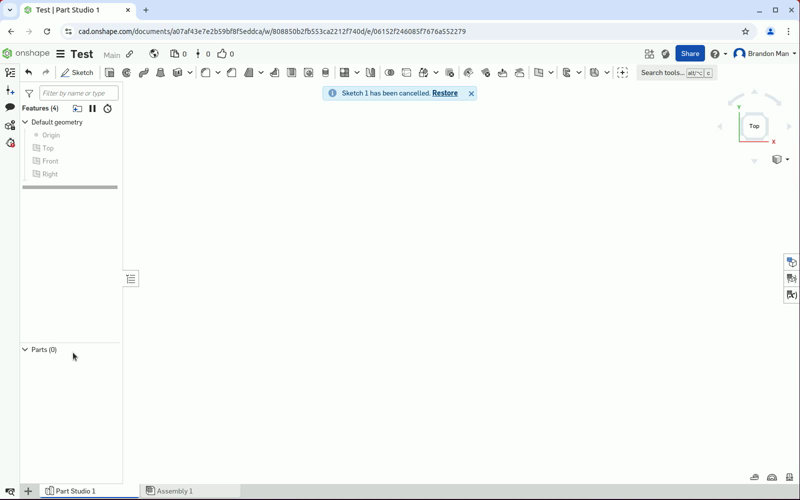
key(y)
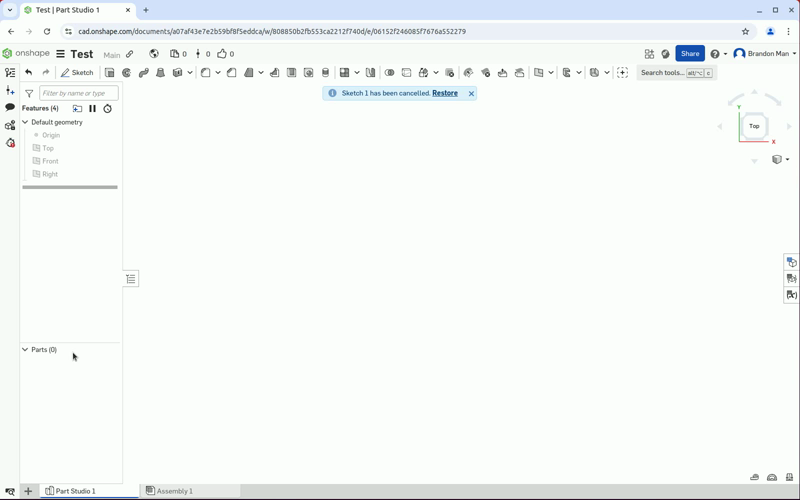
key(shift+p)
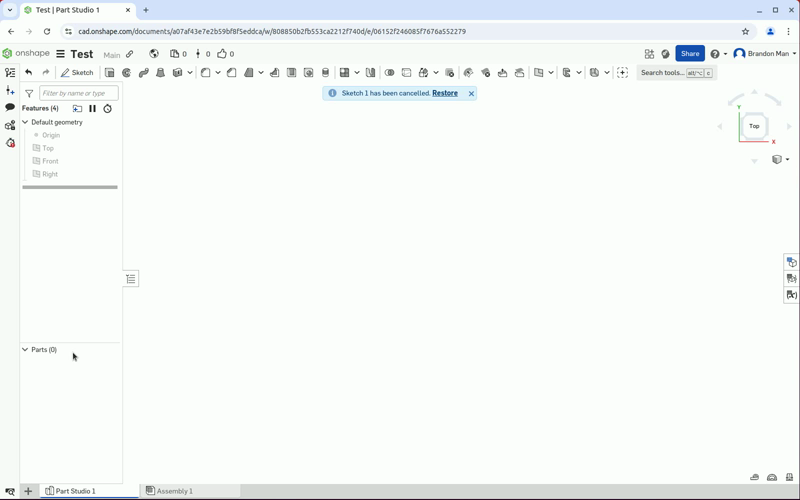
key(space)
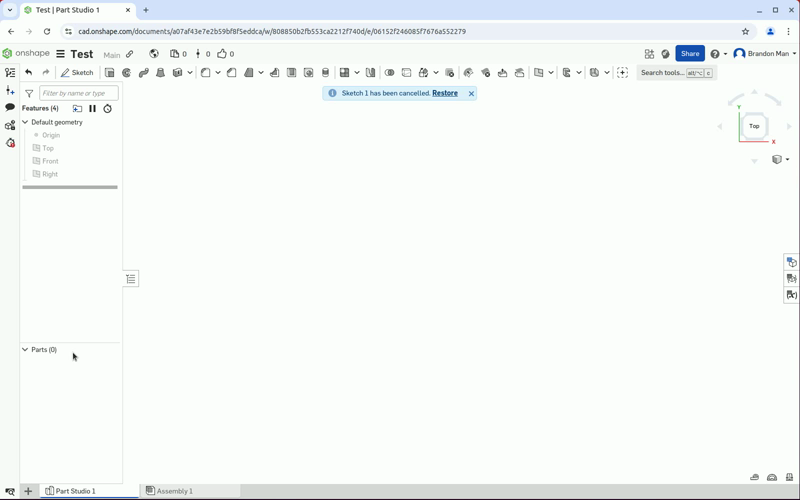
key_down(shift)
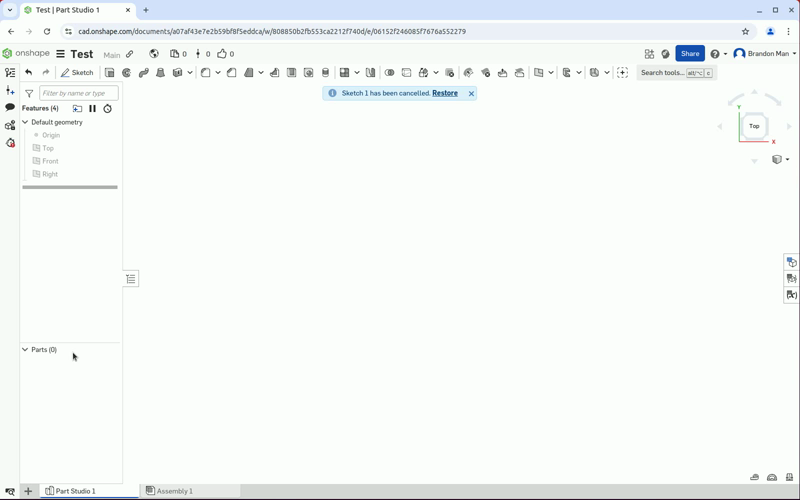
key(up)
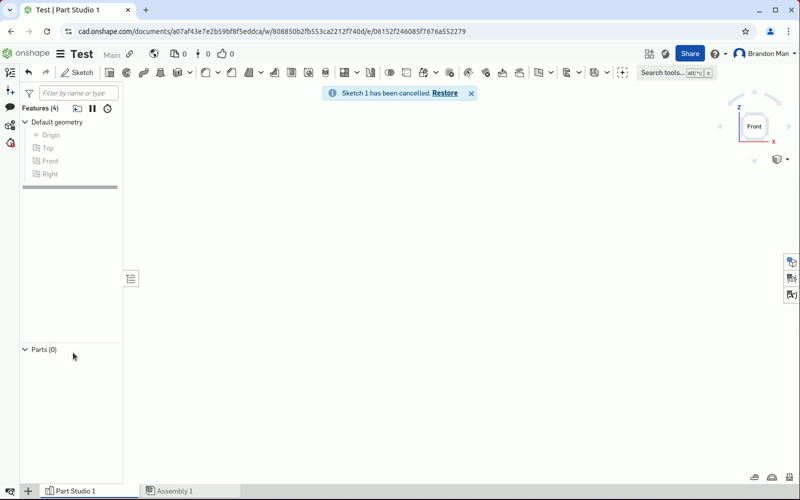
key_up(shift)
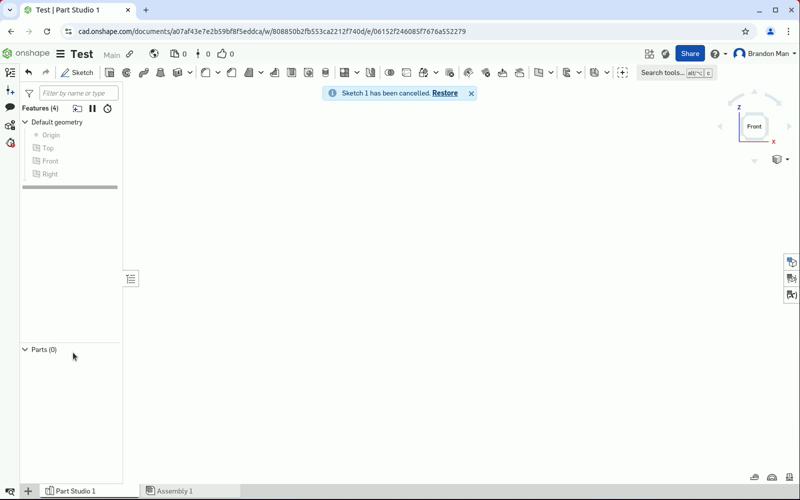
mouse_move(73, 352)
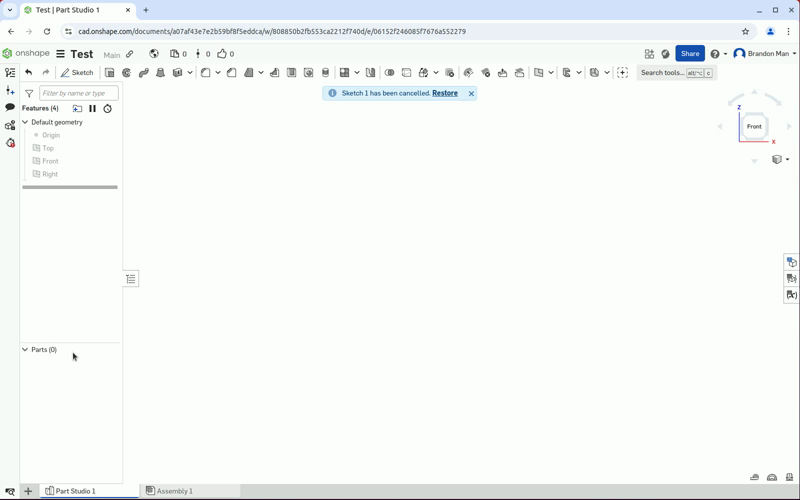
key(shift+y)
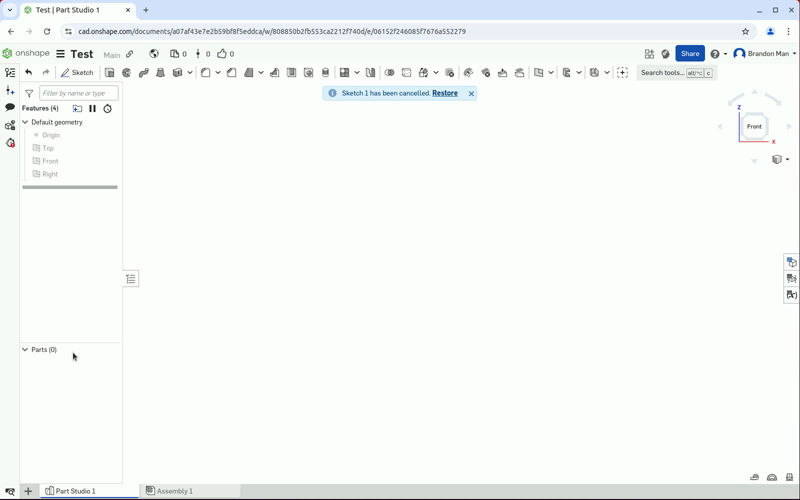
key(shift+s)
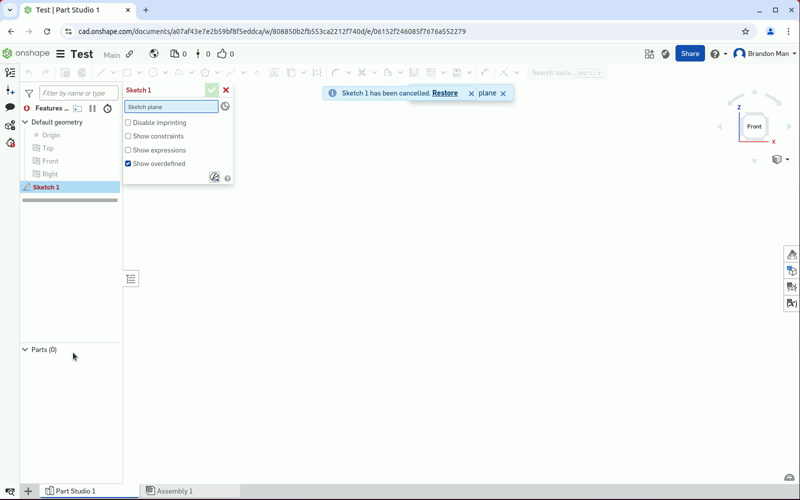
mouse_move(73, 163)
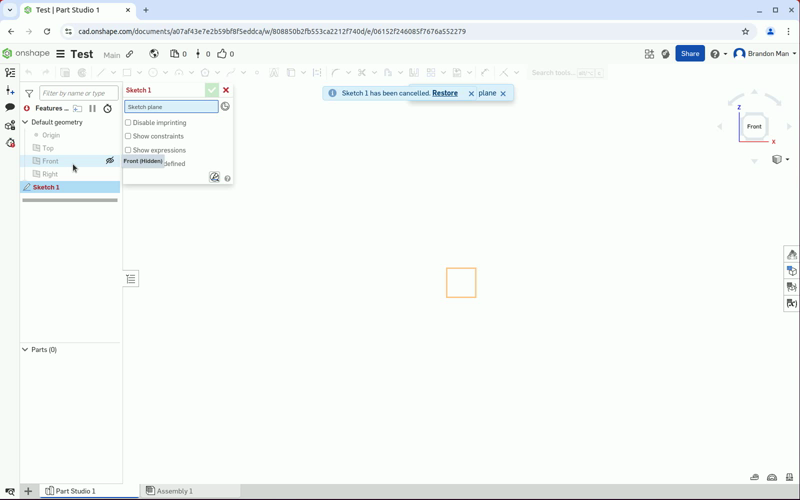
click(73, 163)
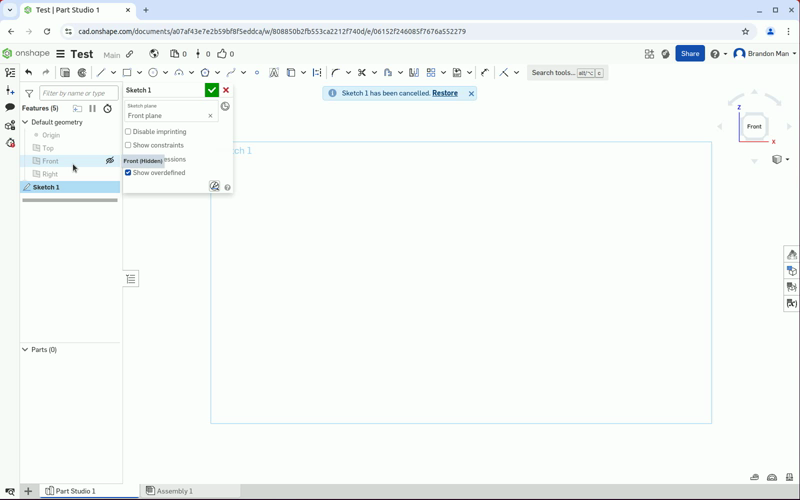
mouse_move(73, 352)
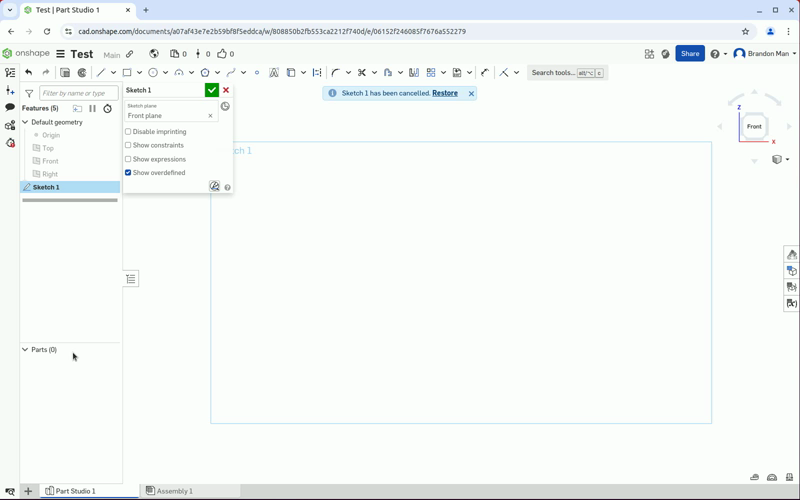
key(y)
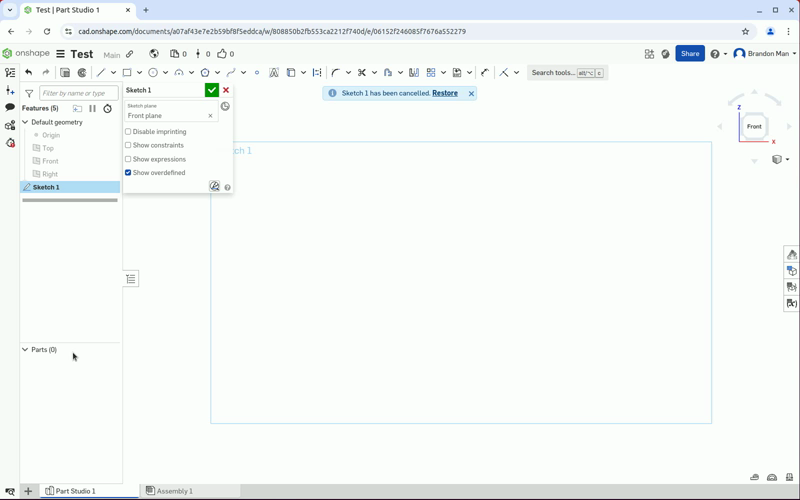
key(l)
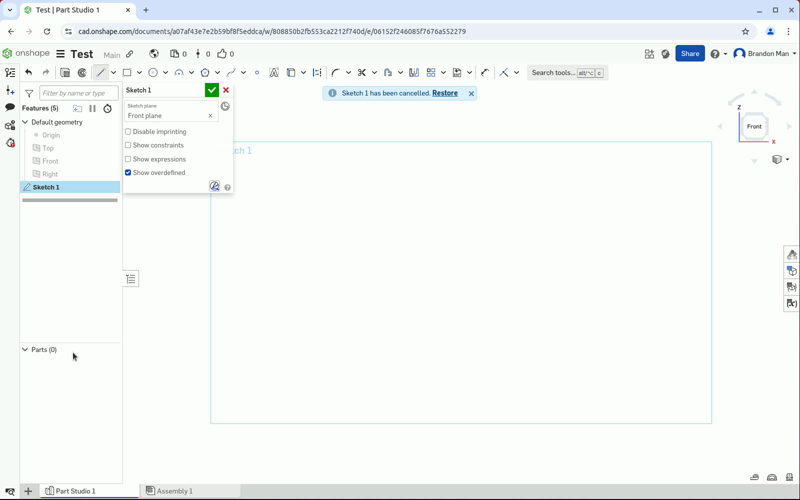
key_down(shift)
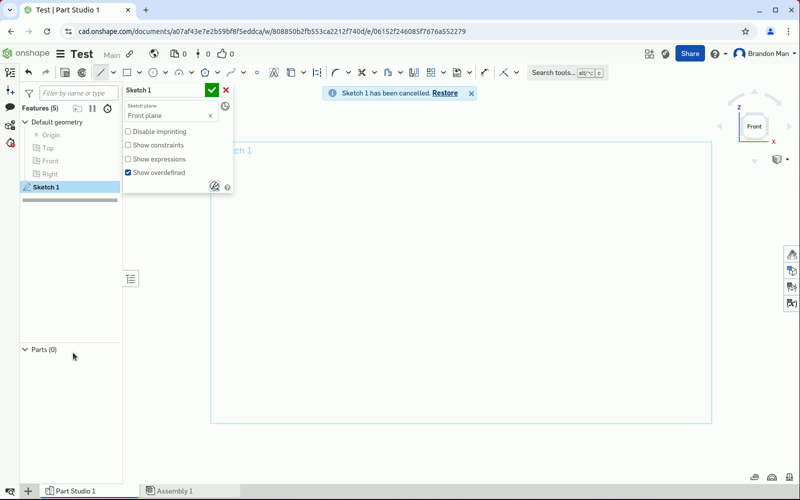
mouse_move(460, 383)
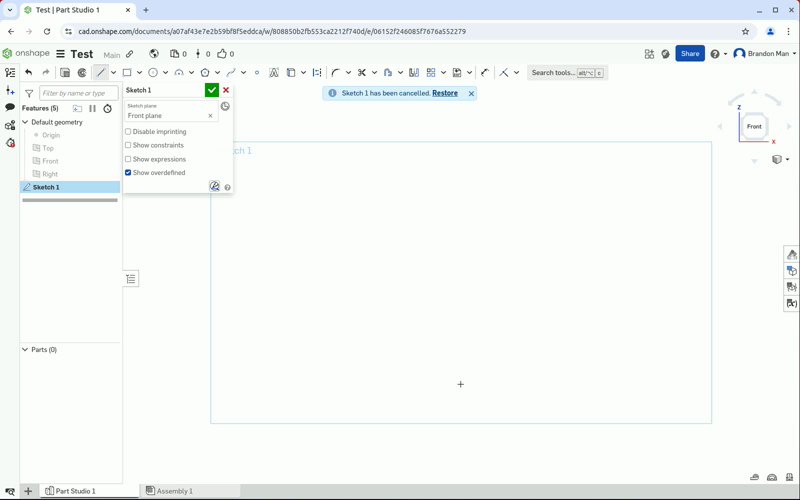
click(460, 383)
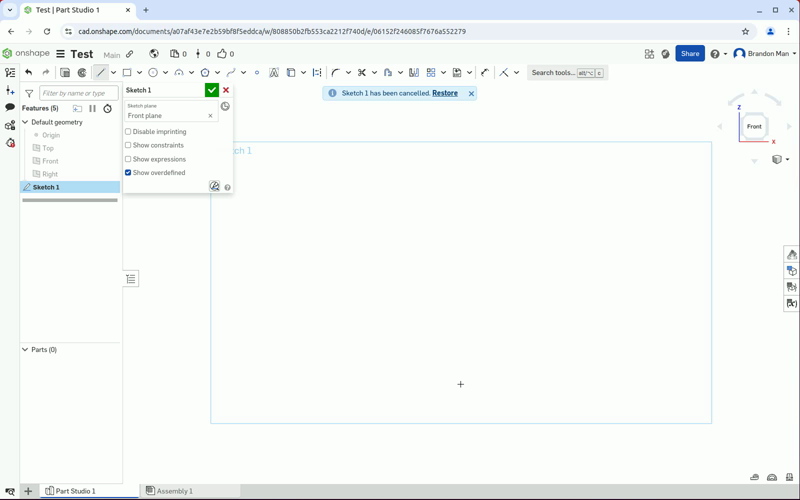
key_up(shift)
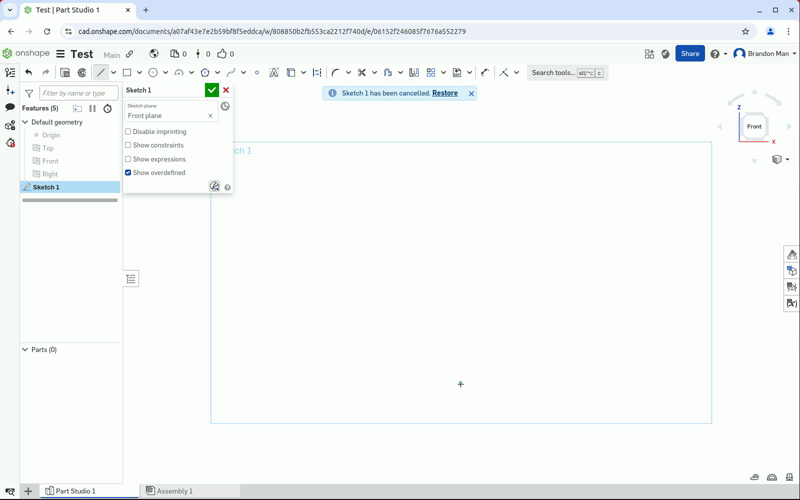
key_down(shift)
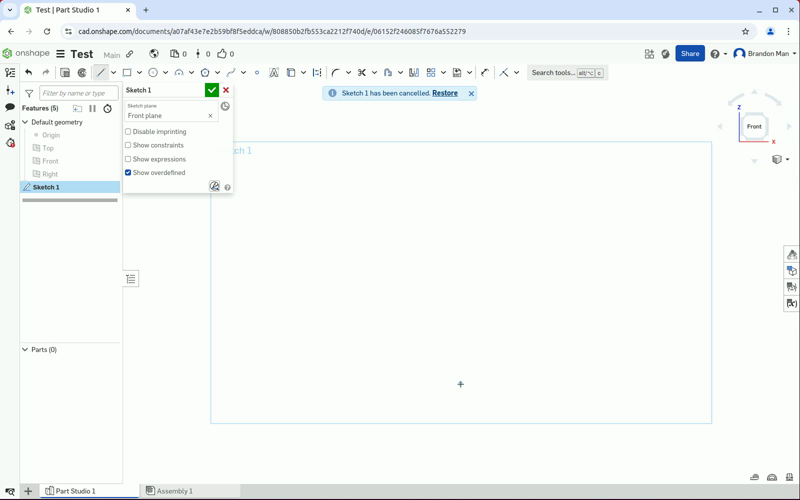
mouse_move(490, 383)
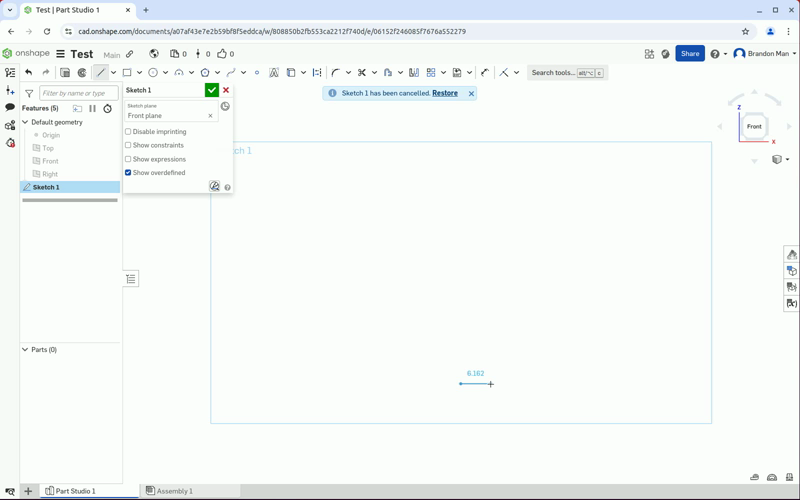
mouse_move(467, 383)
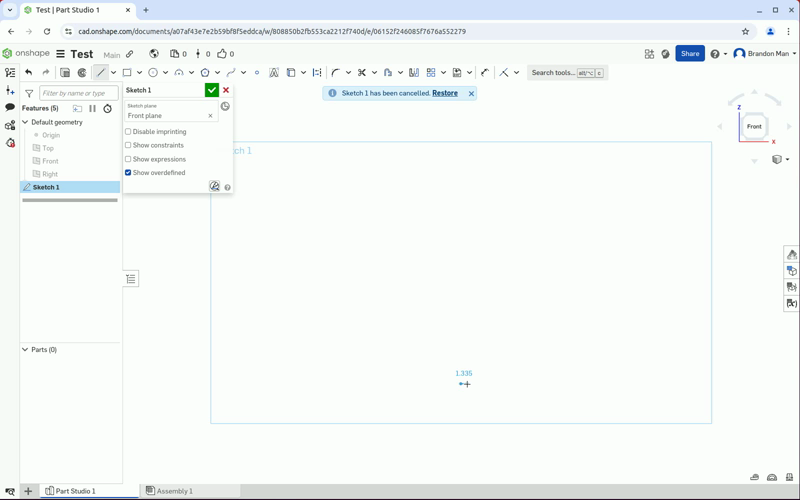
scroll(6)
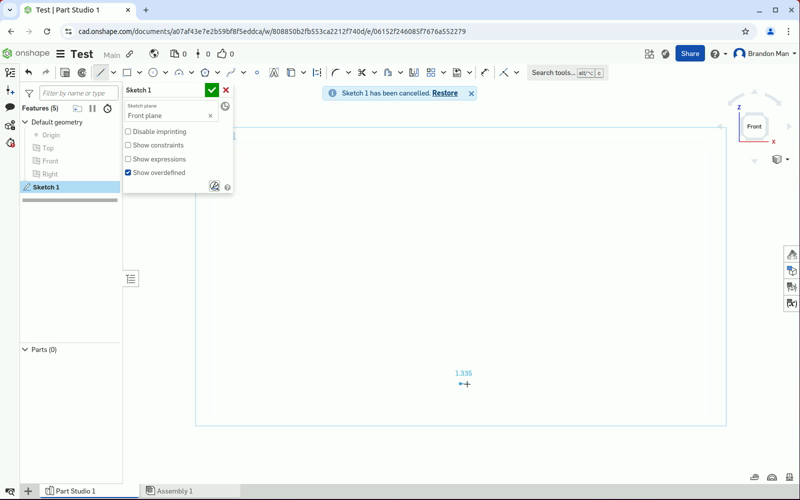
scroll(6)
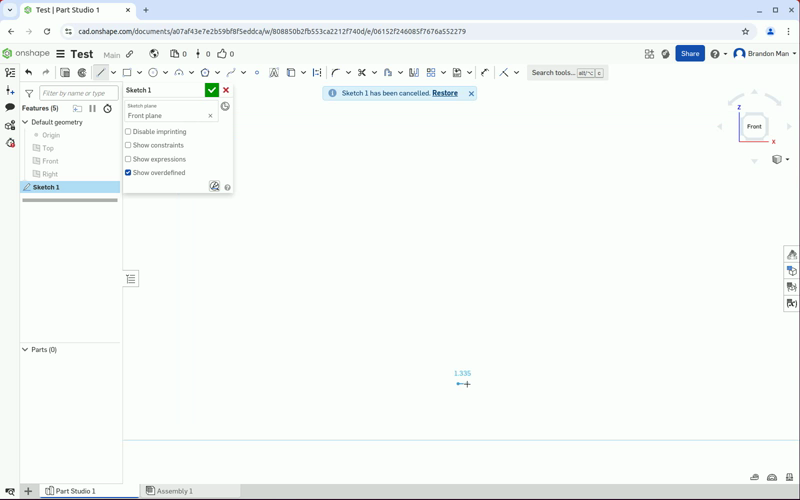
scroll(6)
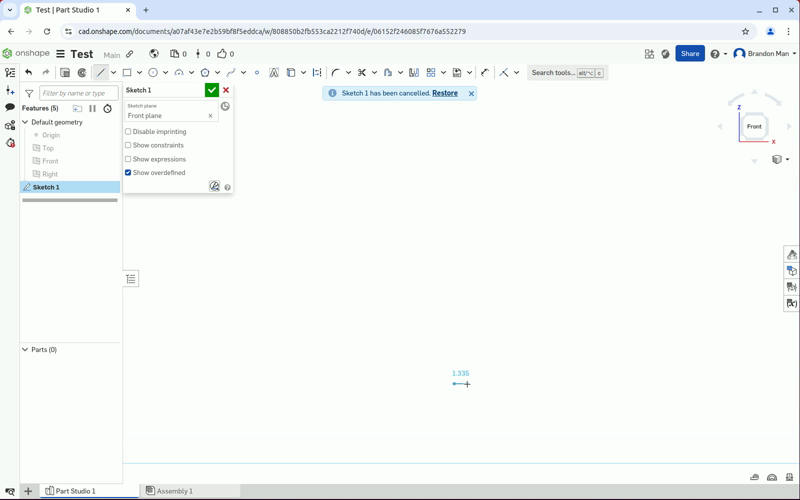
scroll(6)
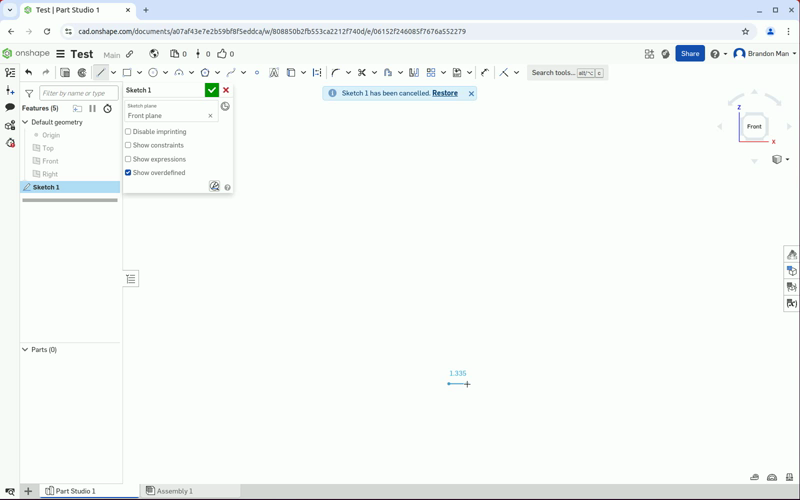
scroll(6)
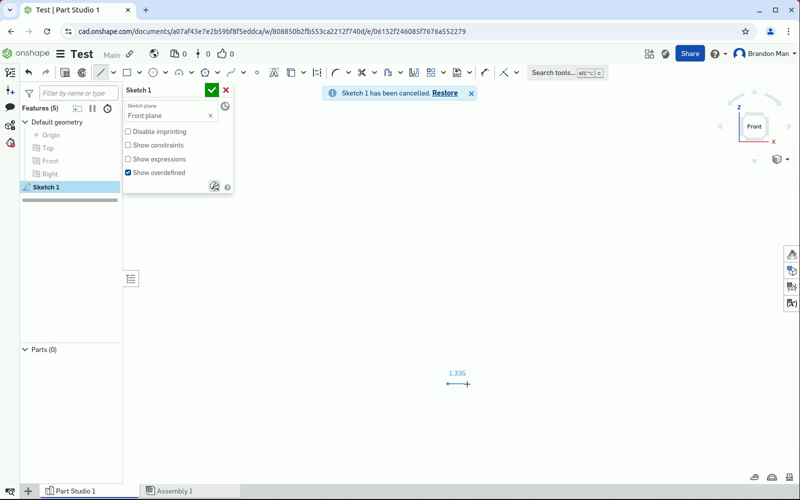
scroll(6)
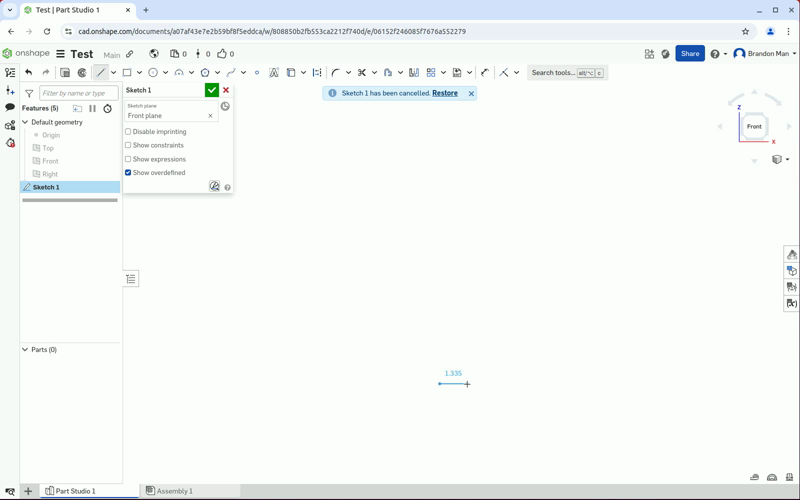
scroll(6)
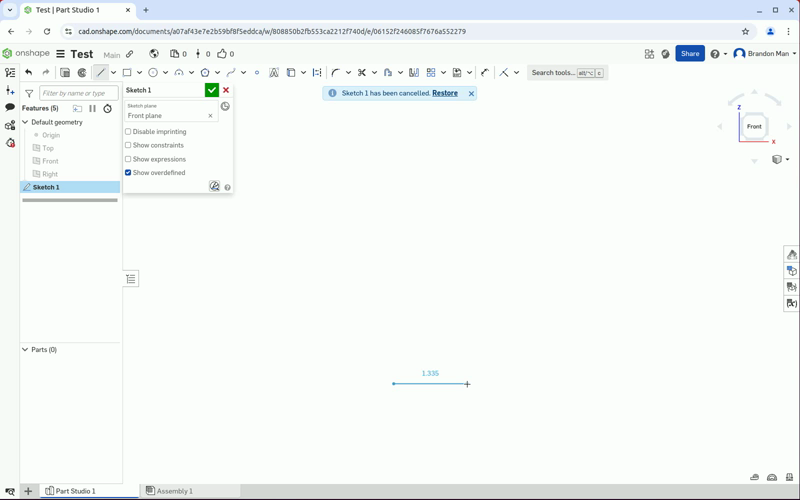
click(467, 383)
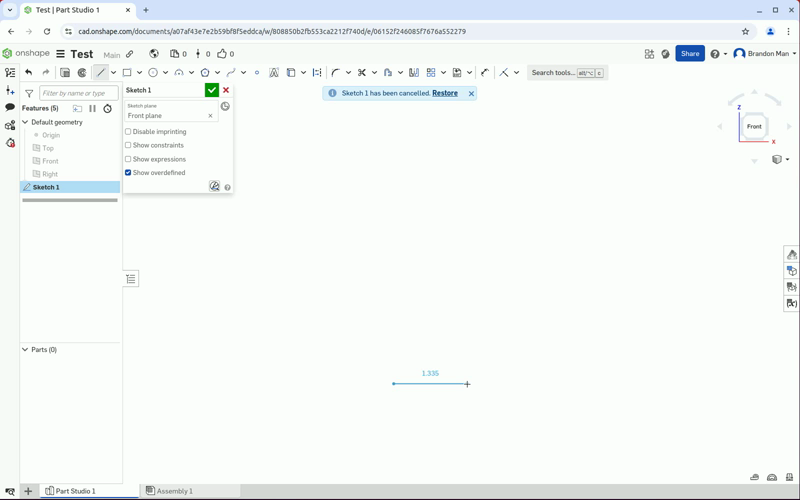
scroll(-6)
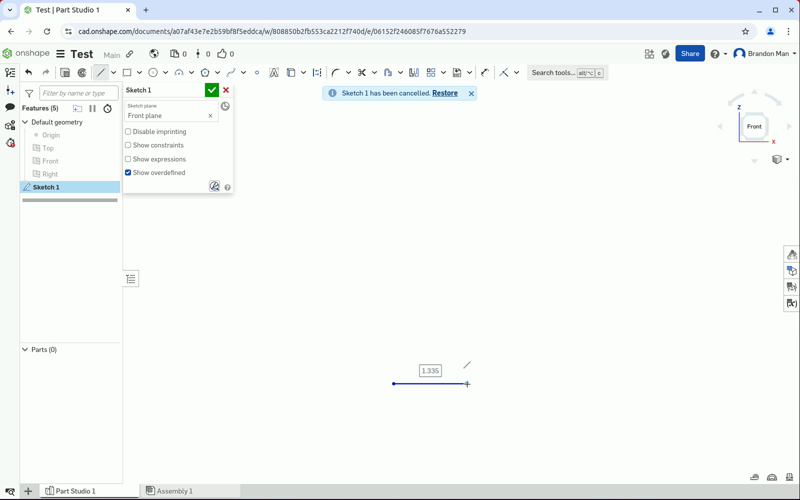
scroll(-6)
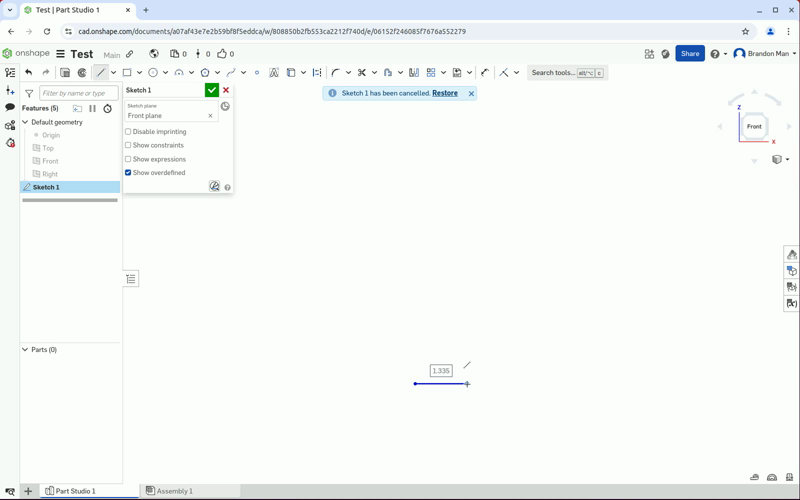
scroll(-6)
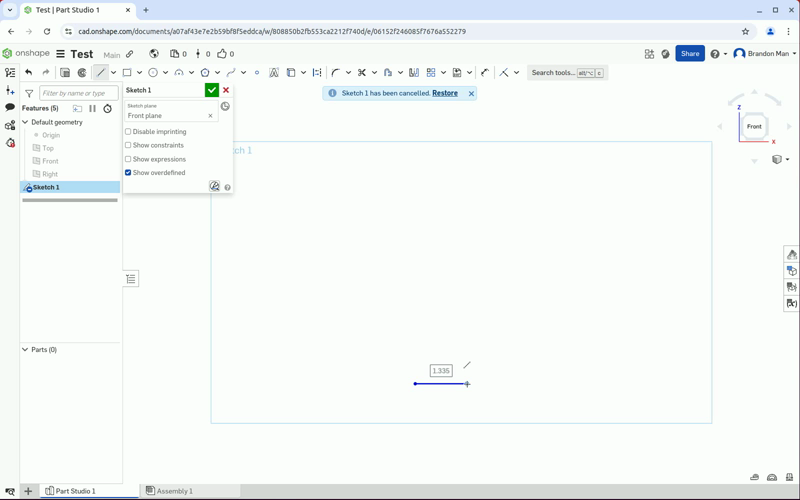
scroll(-6)
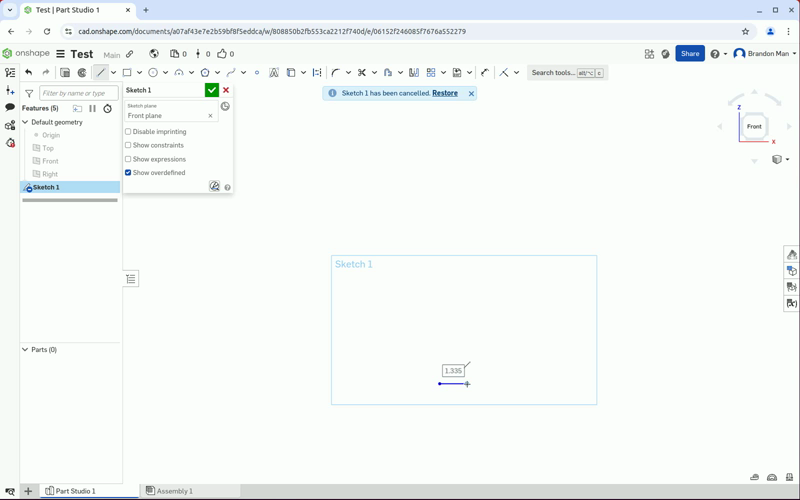
scroll(-6)
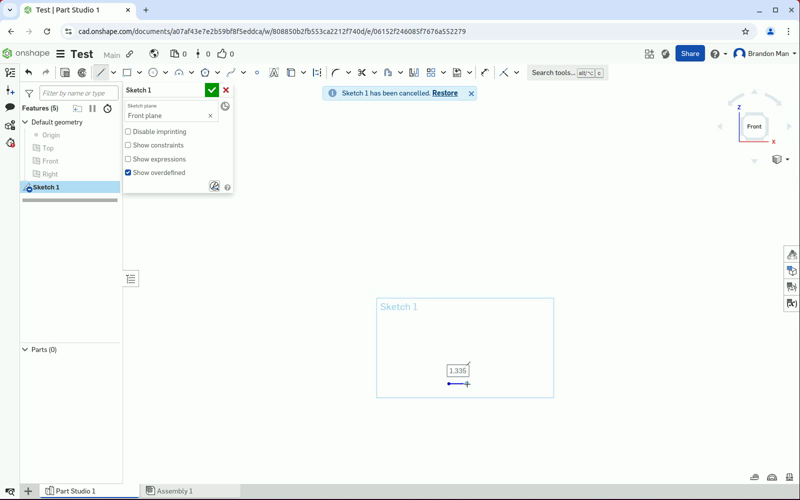
scroll(-6)
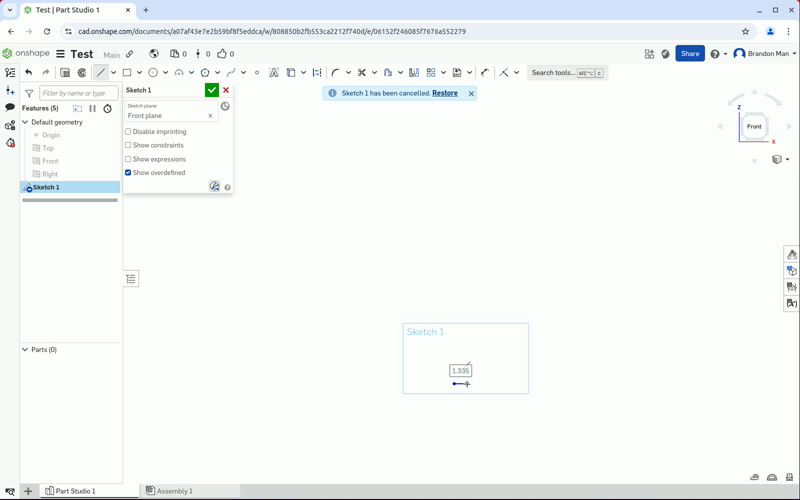
scroll(-6)
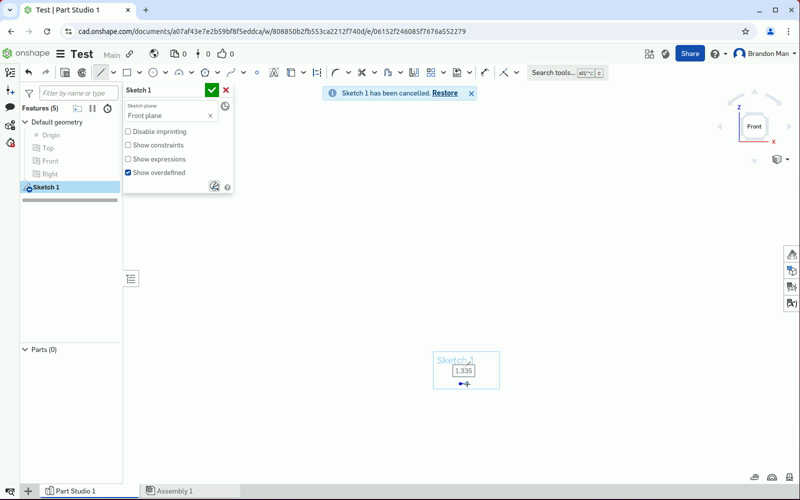
key_up(shift)
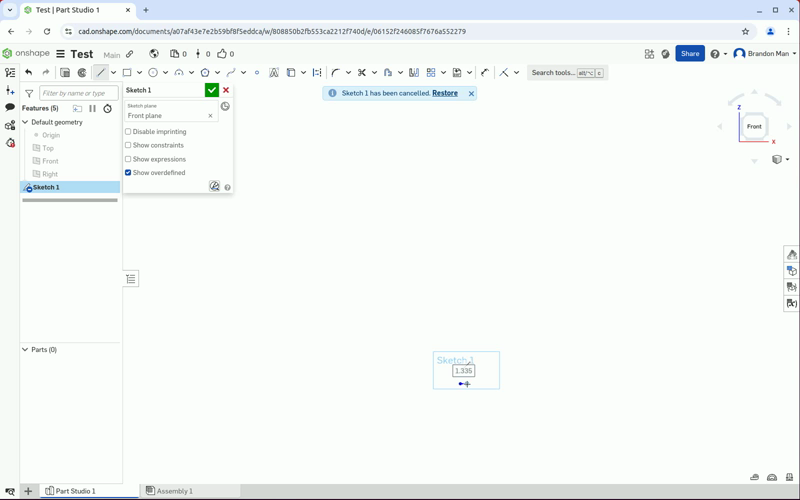
key_down(shift)
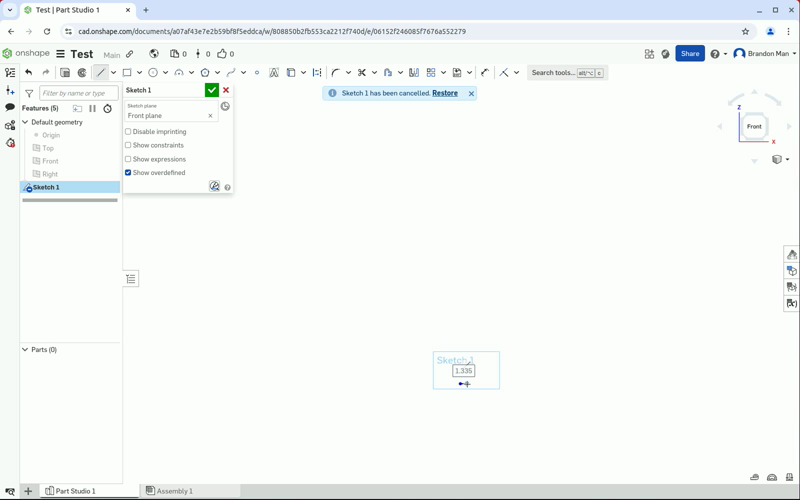
mouse_move(467, 283)
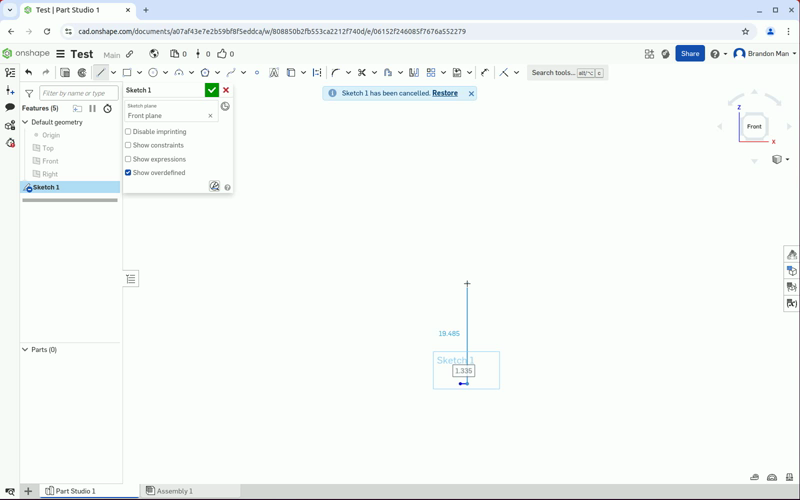
click(467, 283)
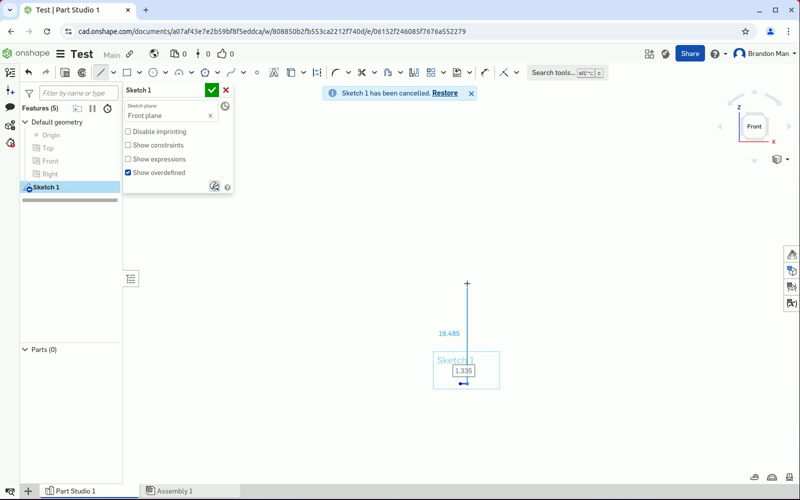
key_up(shift)
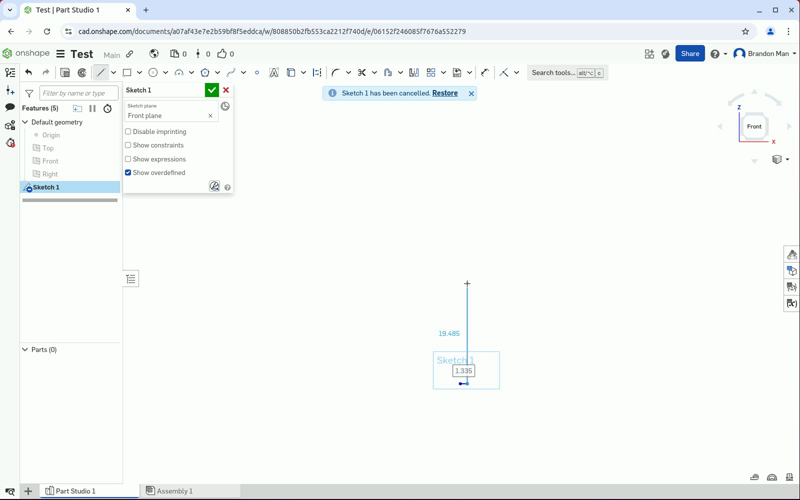
key_down(shift)
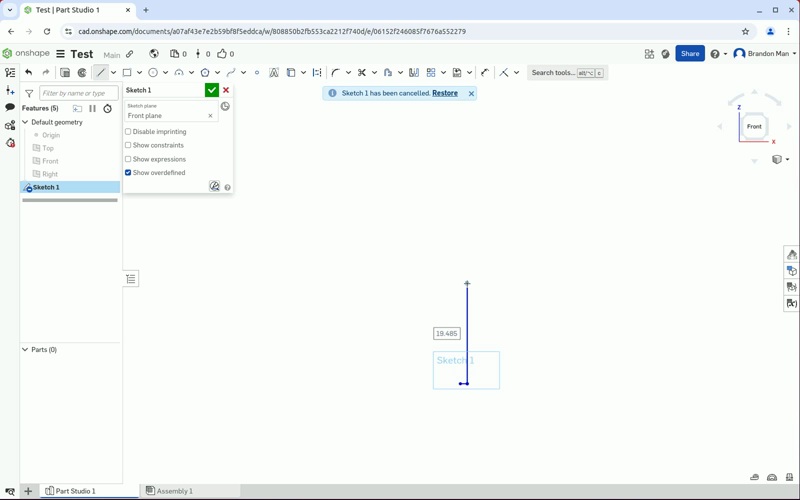
mouse_move(483, 171)
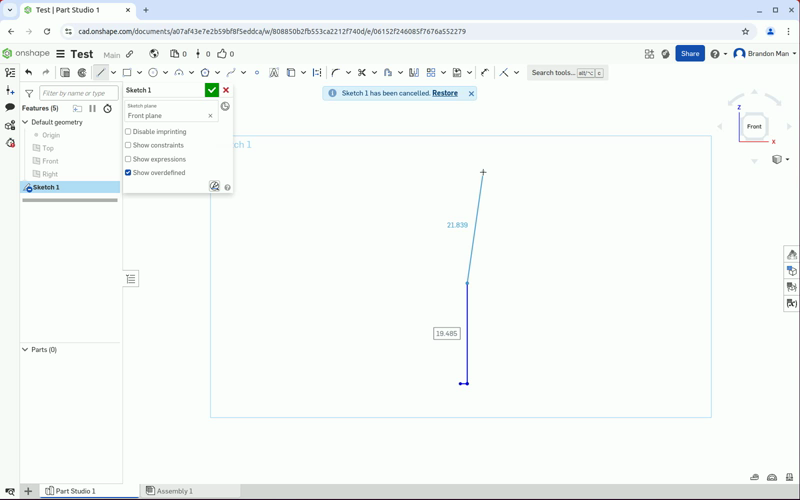
click(483, 171)
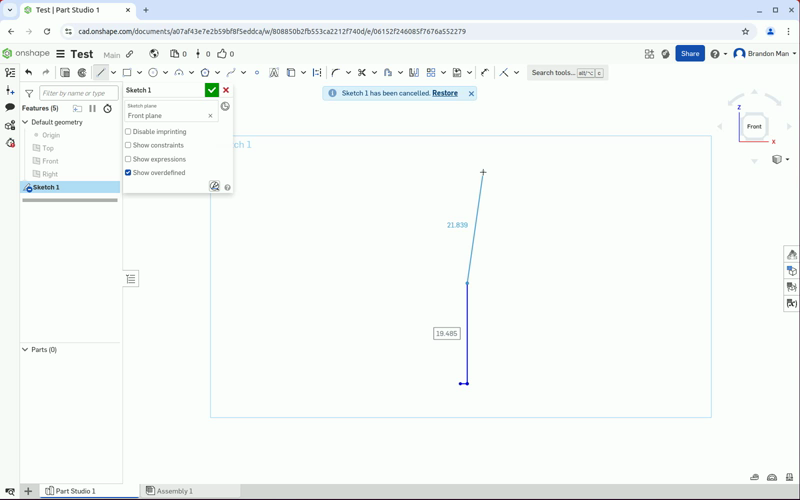
key_up(shift)
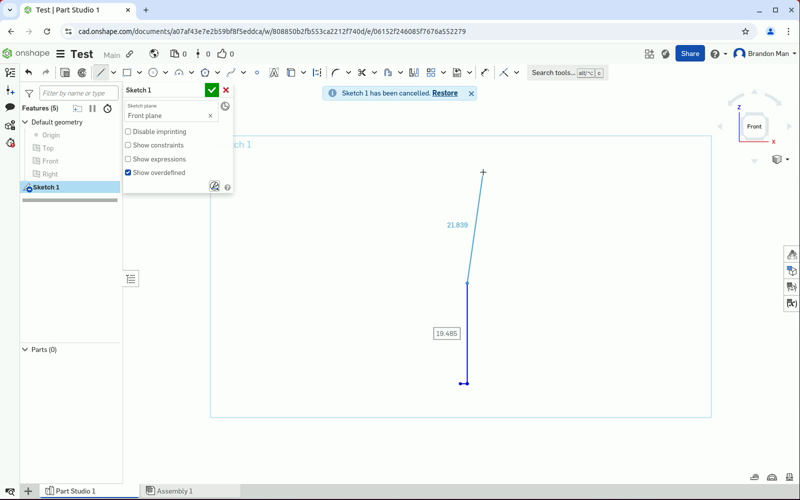
key_down(shift)
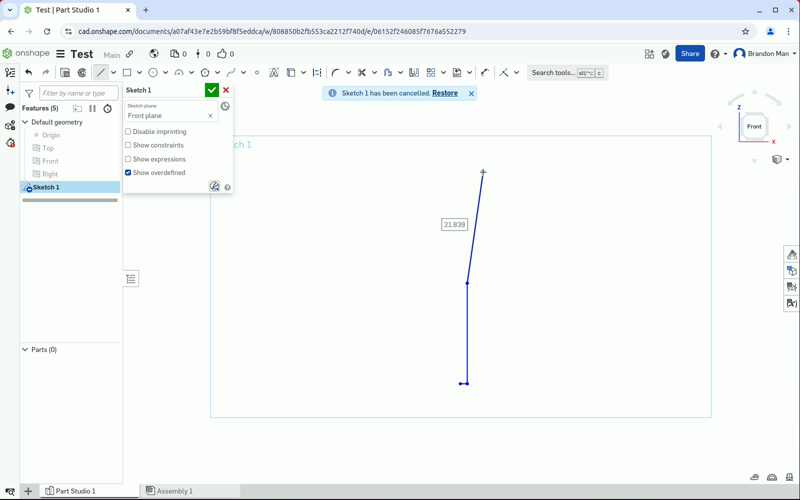
mouse_move(513, 171)
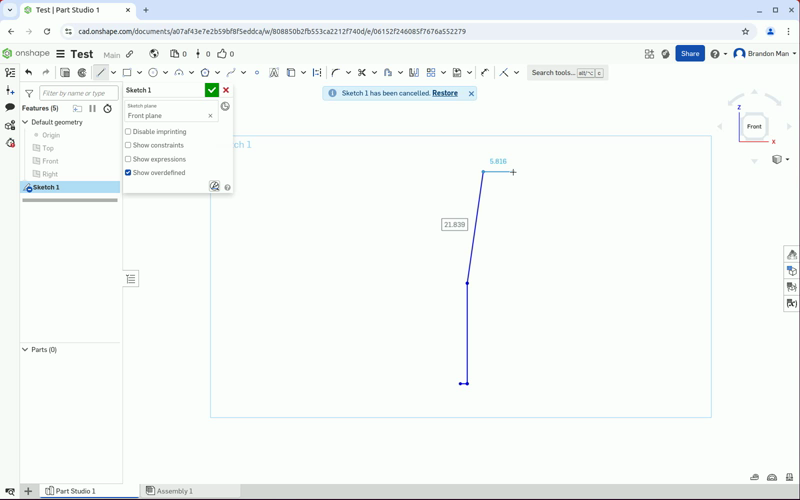
mouse_move(476, 171)
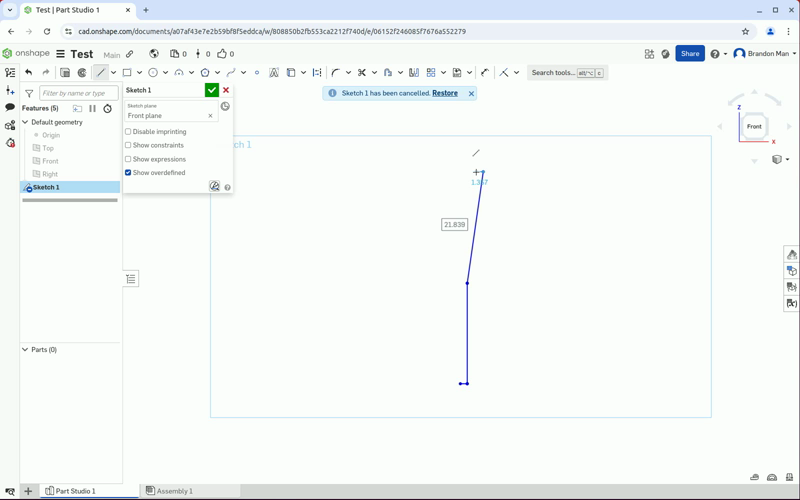
scroll(6)
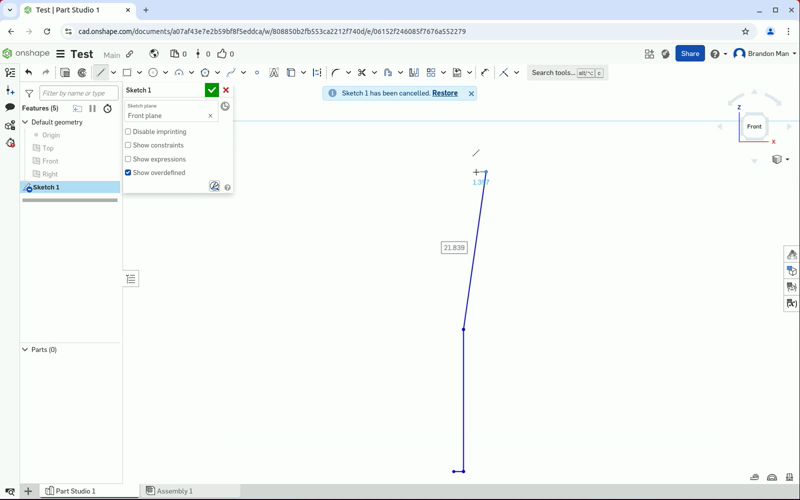
scroll(6)
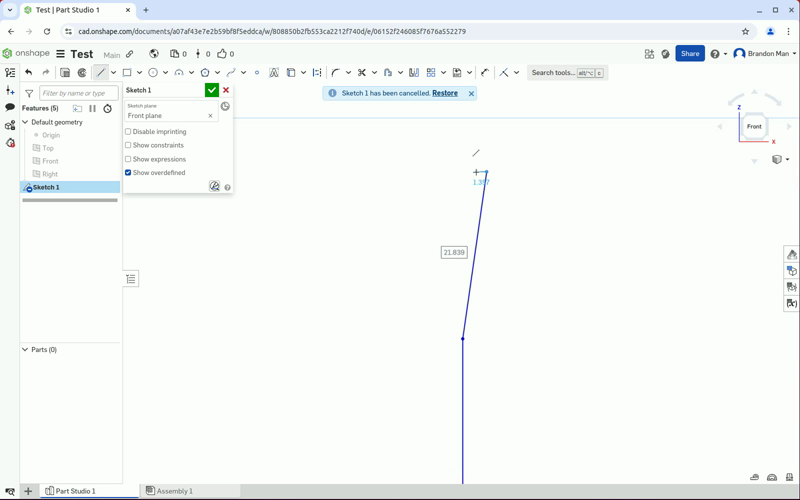
scroll(6)
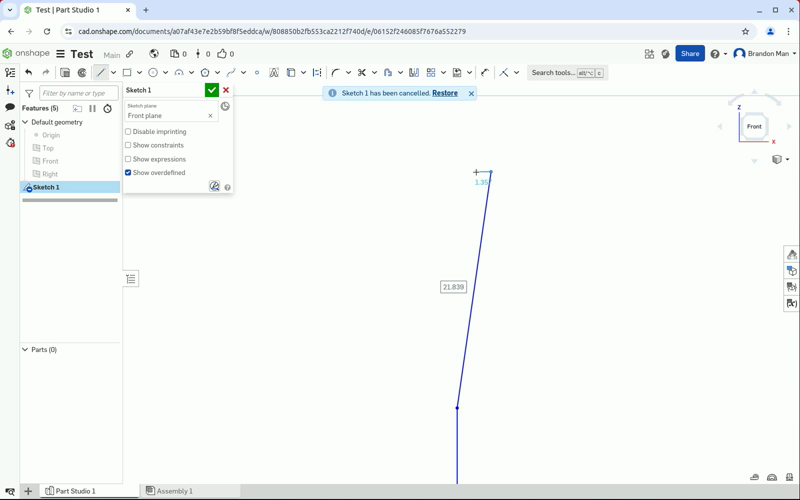
scroll(6)
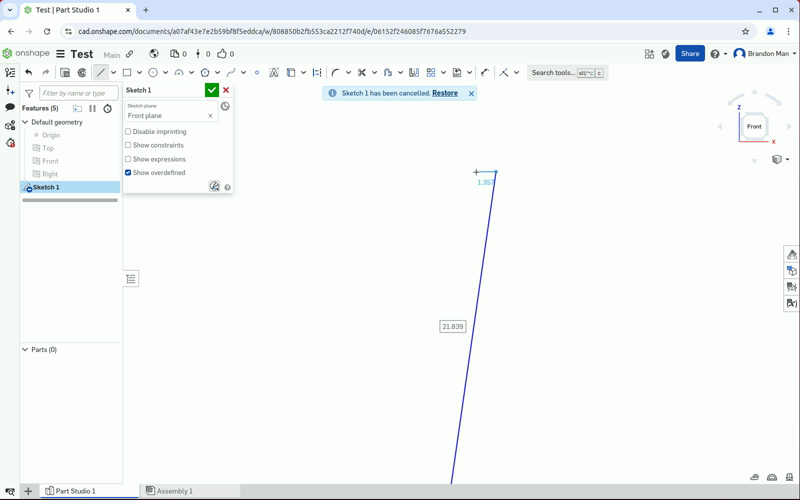
scroll(6)
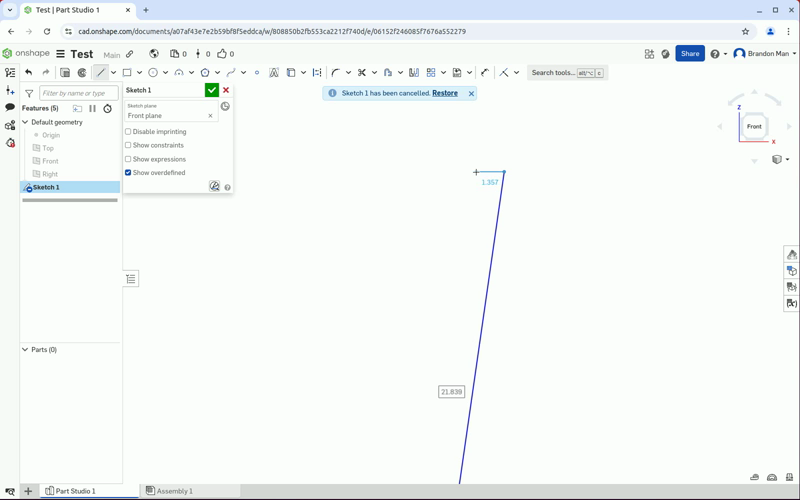
scroll(6)
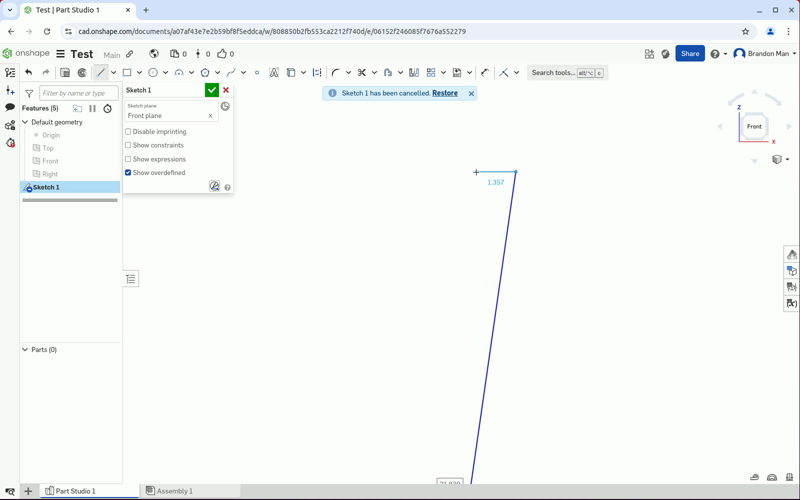
scroll(6)
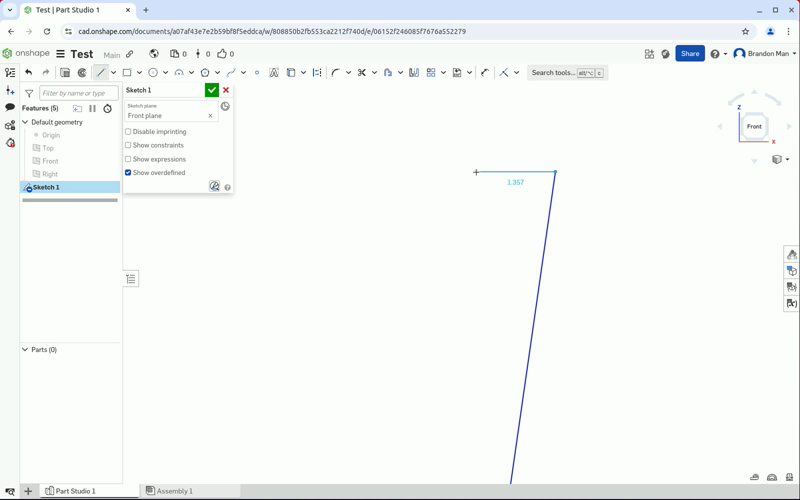
click(476, 171)
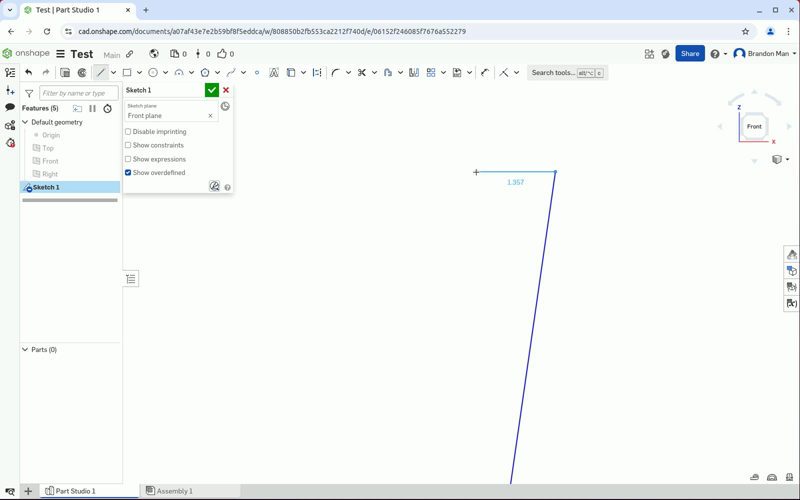
scroll(-6)
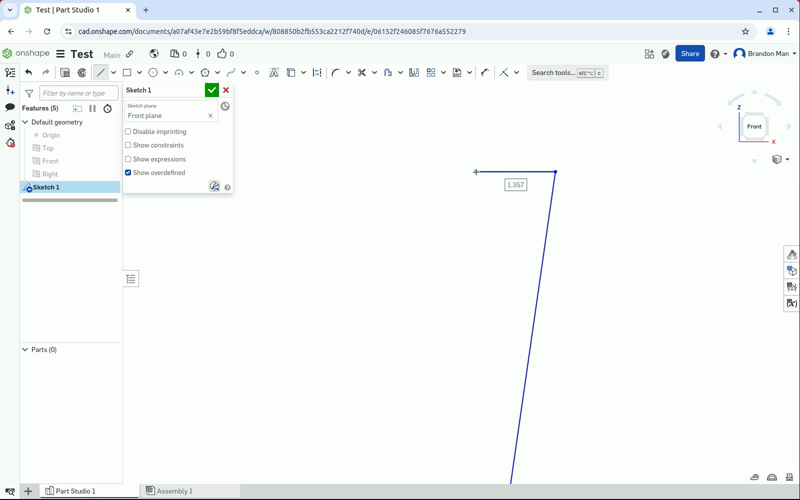
scroll(-6)
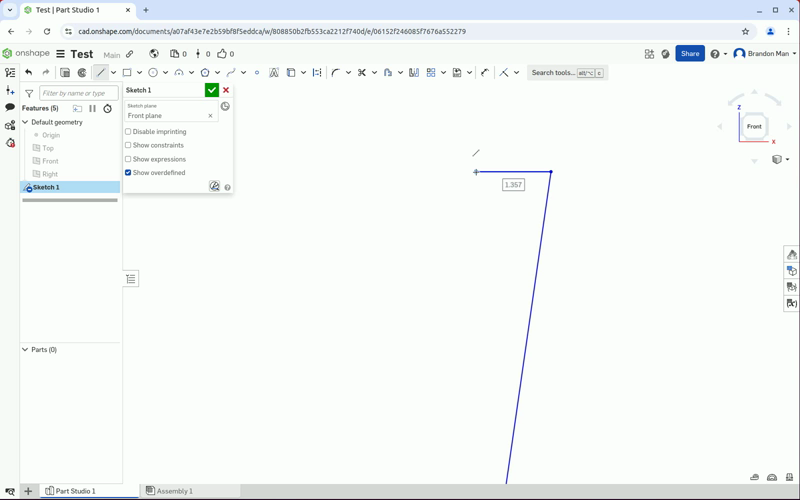
scroll(-6)
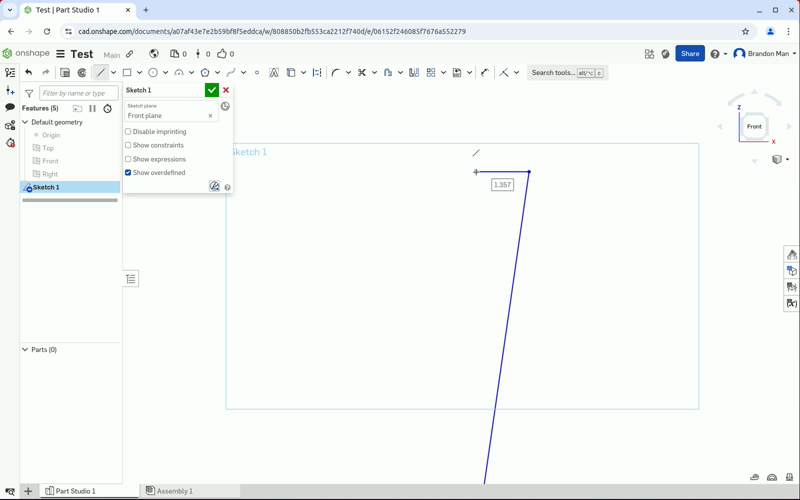
scroll(-6)
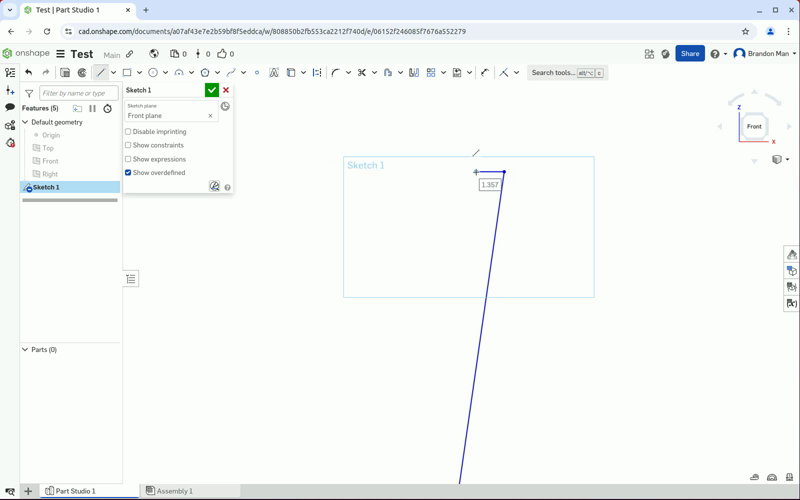
scroll(-6)
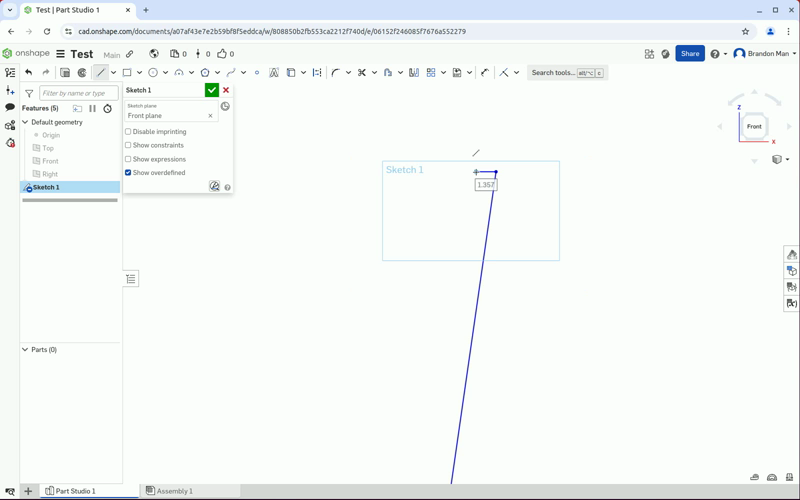
scroll(-6)
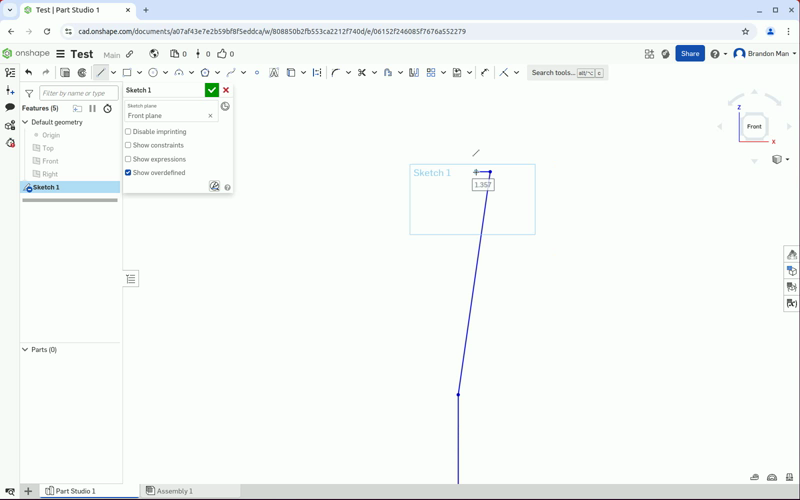
scroll(-6)
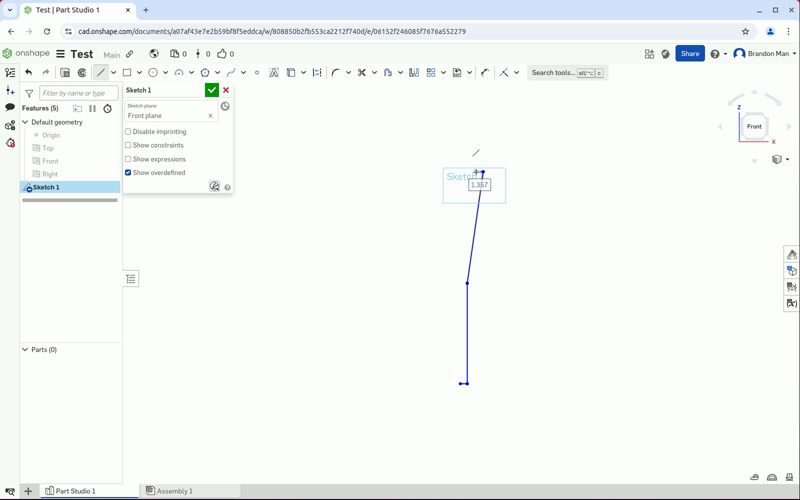
key_up(shift)
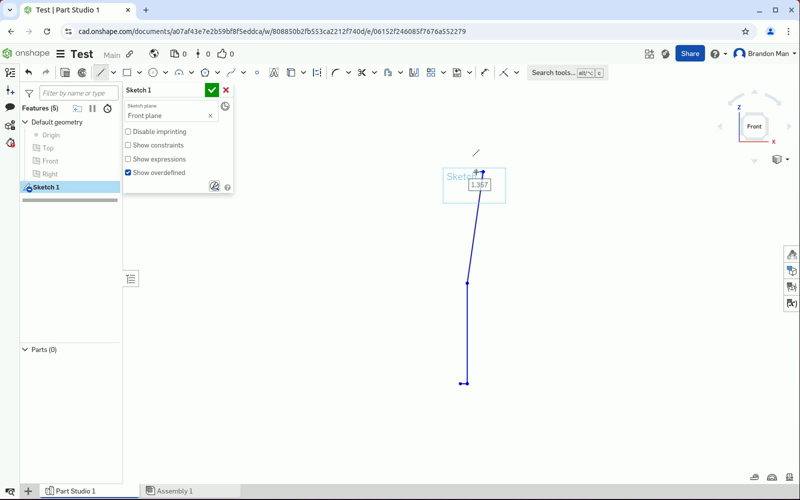
key_down(shift)
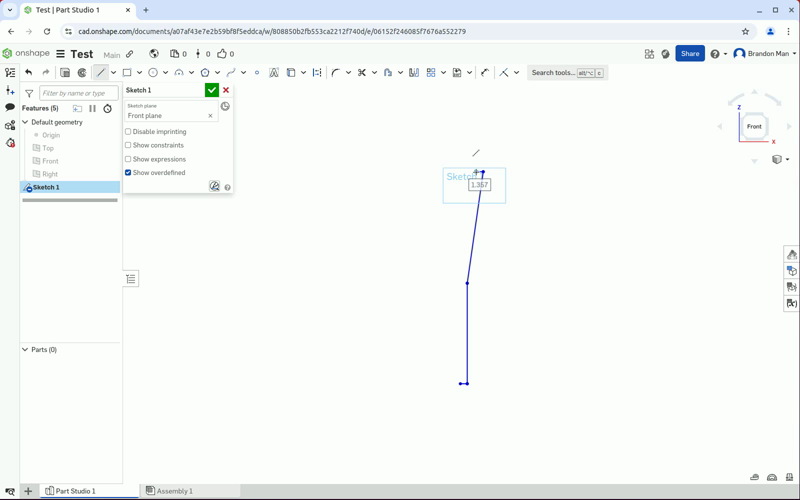
mouse_move(460, 283)
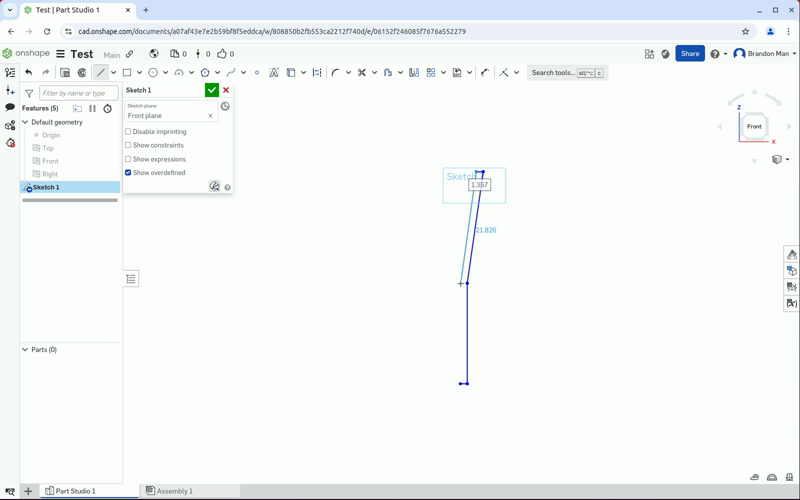
click(460, 283)
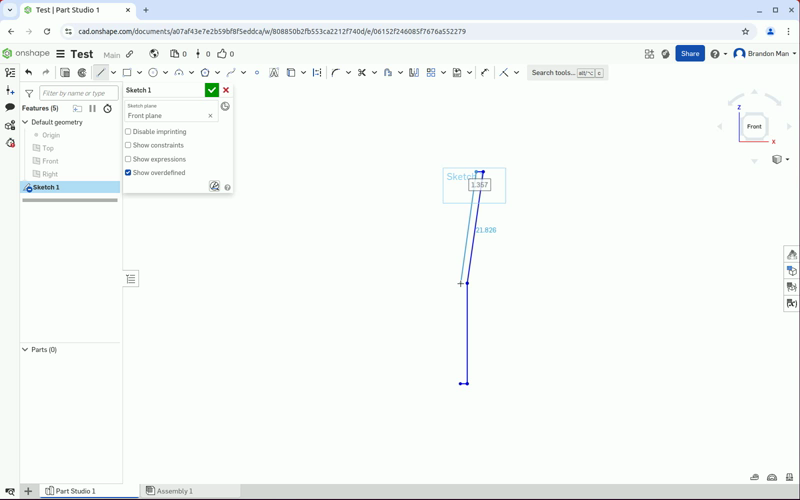
key_up(shift)
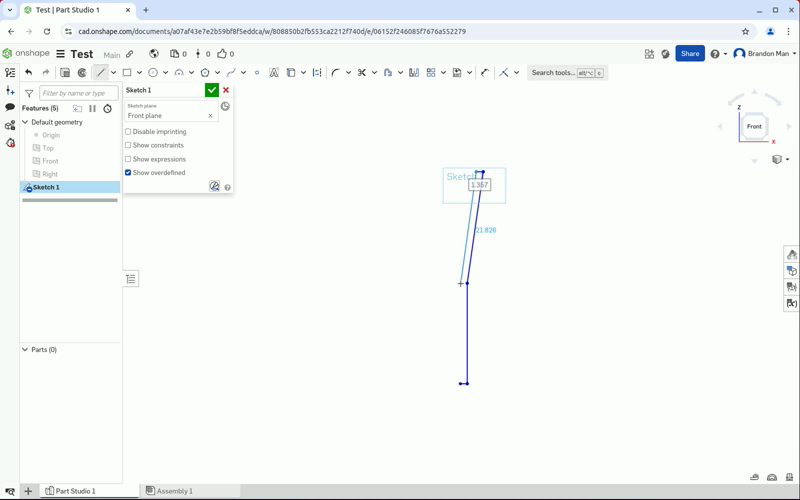
key_down(shift)
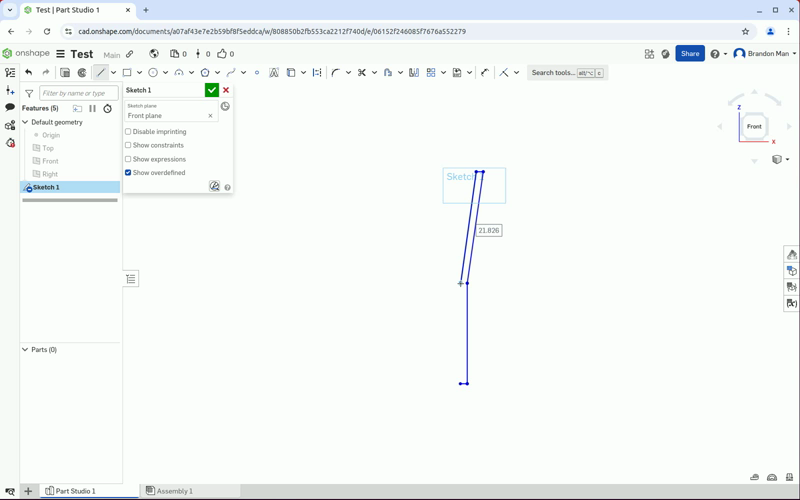
mouse_move(460, 383)
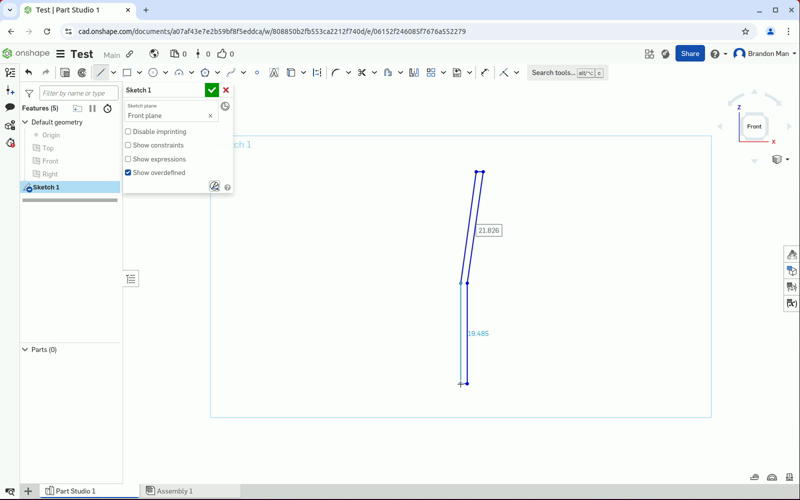
key_up(shift)
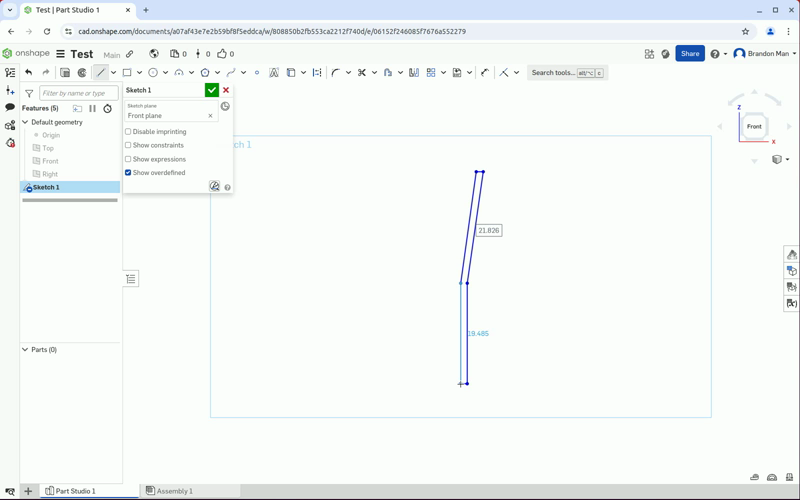
click(460, 383)
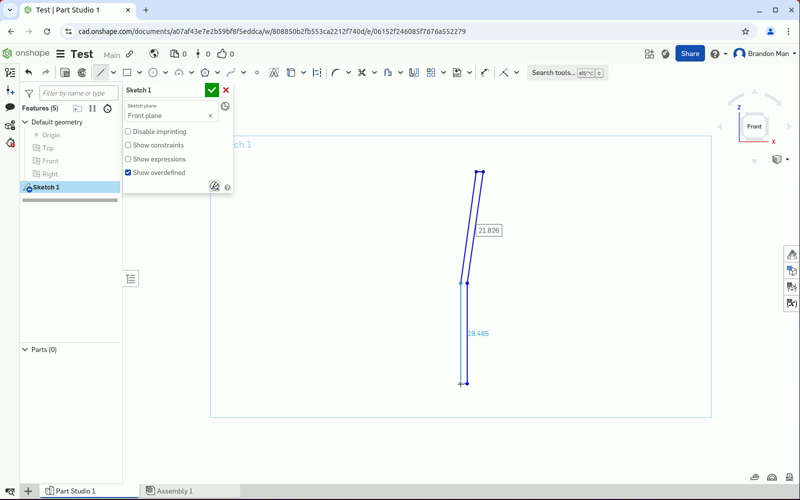
key(esc)
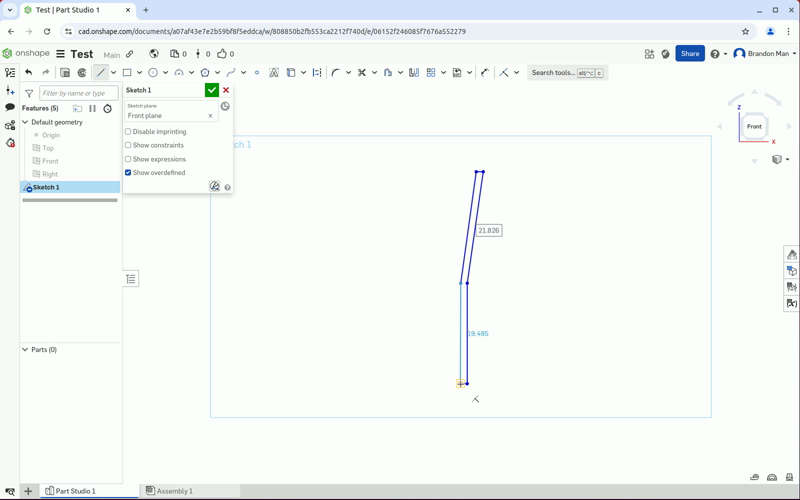
mouse_move(472, 210)
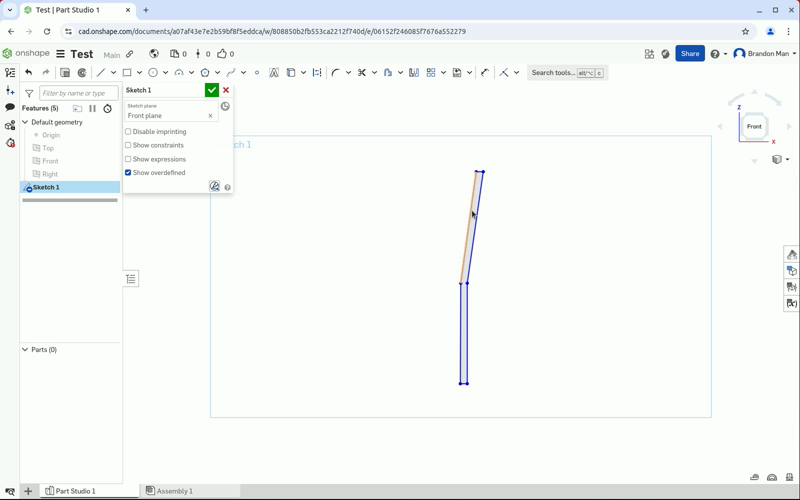
scroll(6)
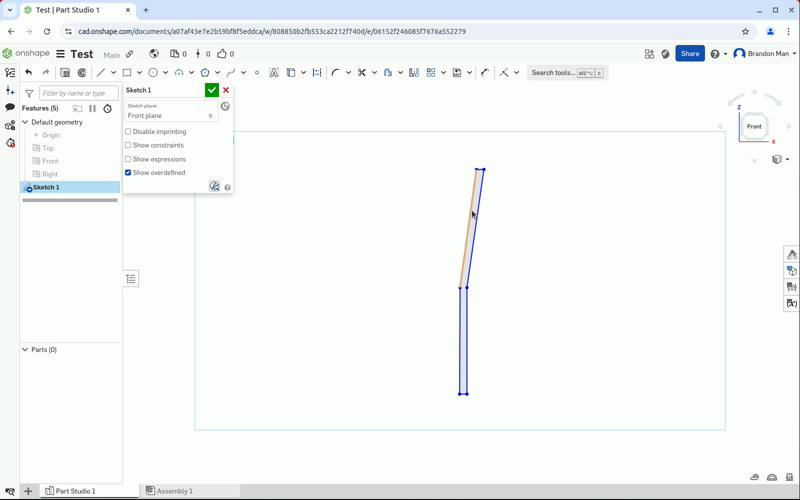
scroll(6)
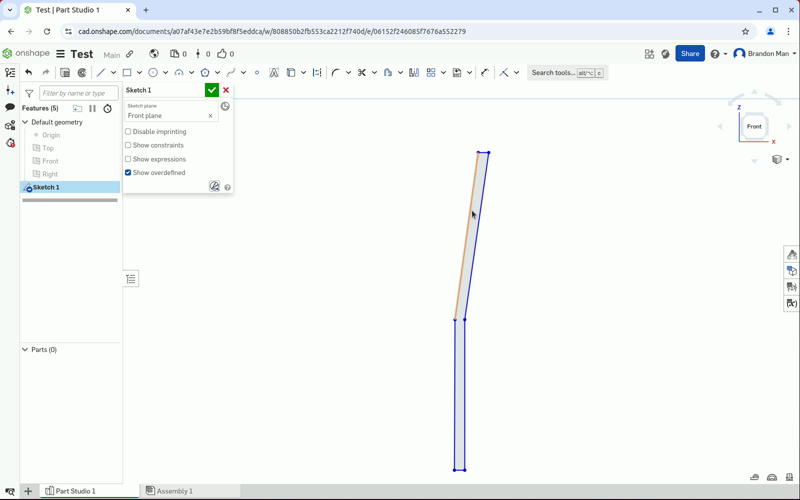
scroll(6)
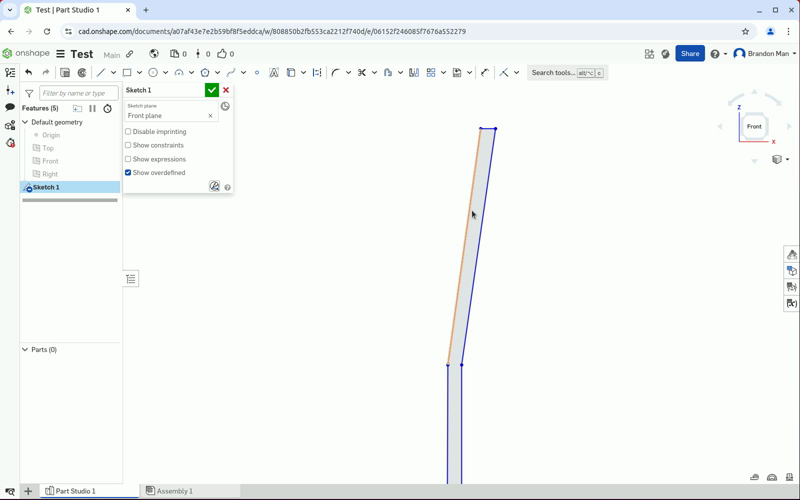
scroll(6)
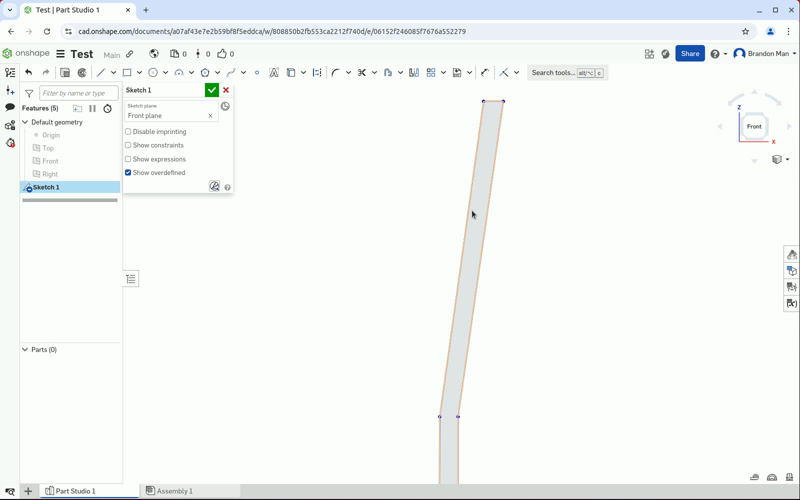
scroll(6)
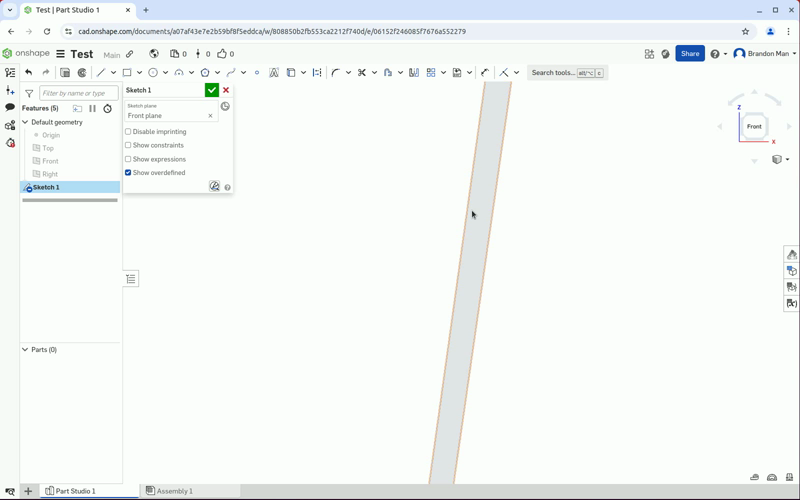
scroll(6)
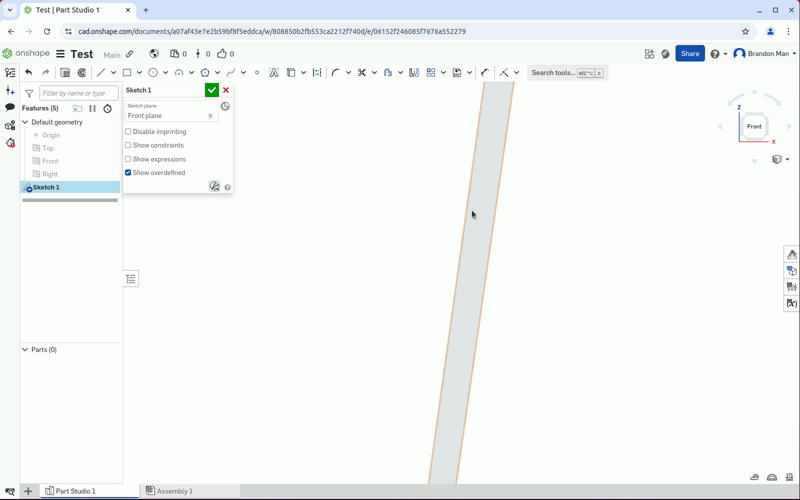
scroll(6)
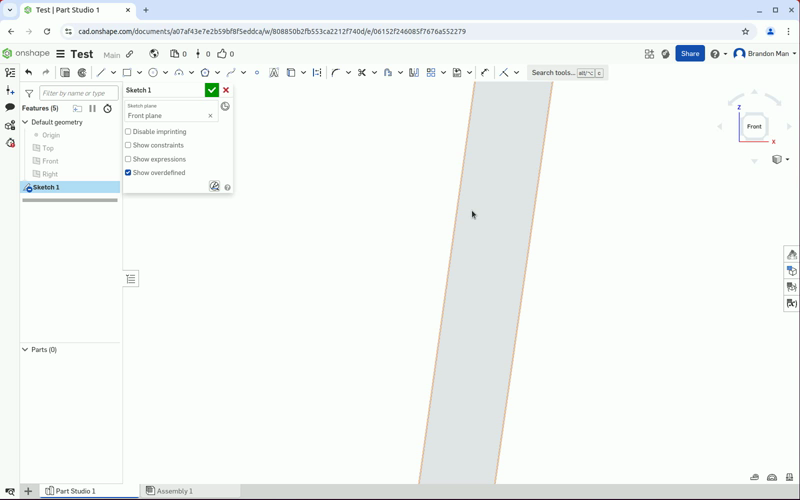
click(472, 210)
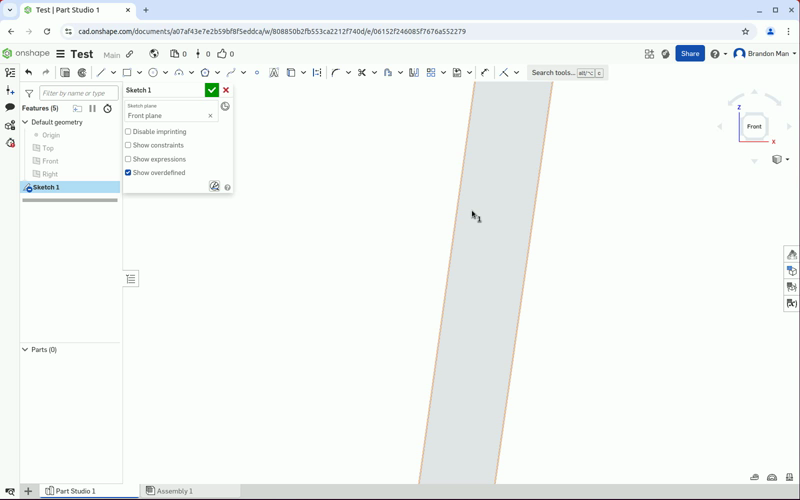
scroll(-6)
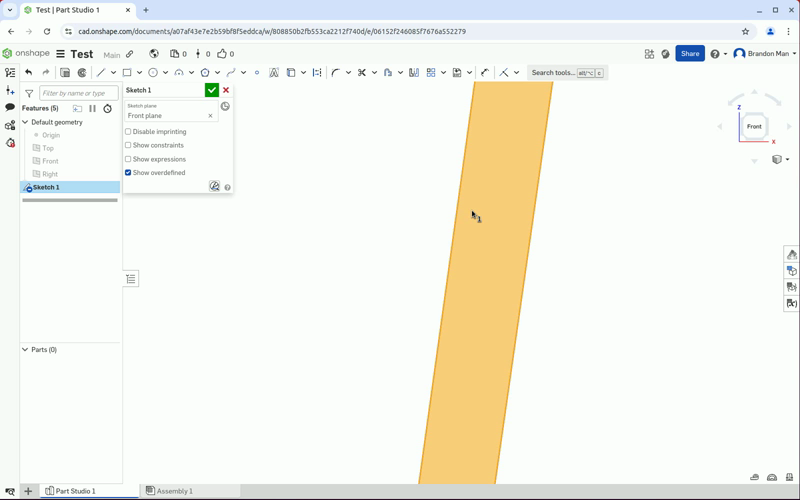
scroll(-6)
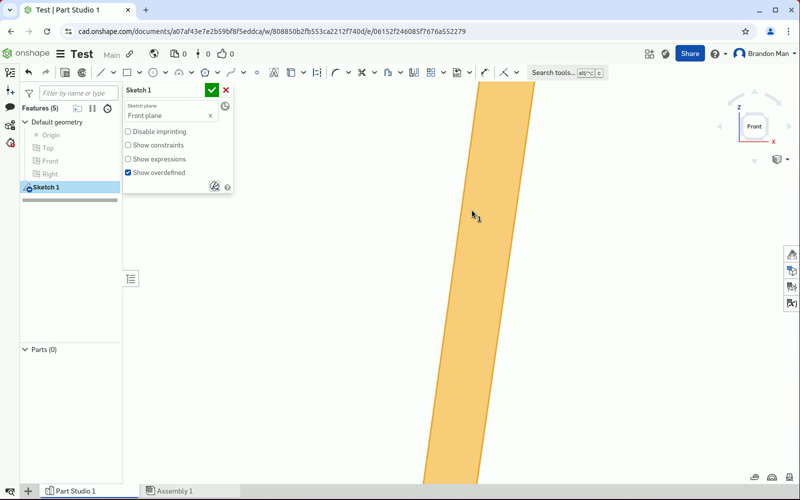
scroll(-6)
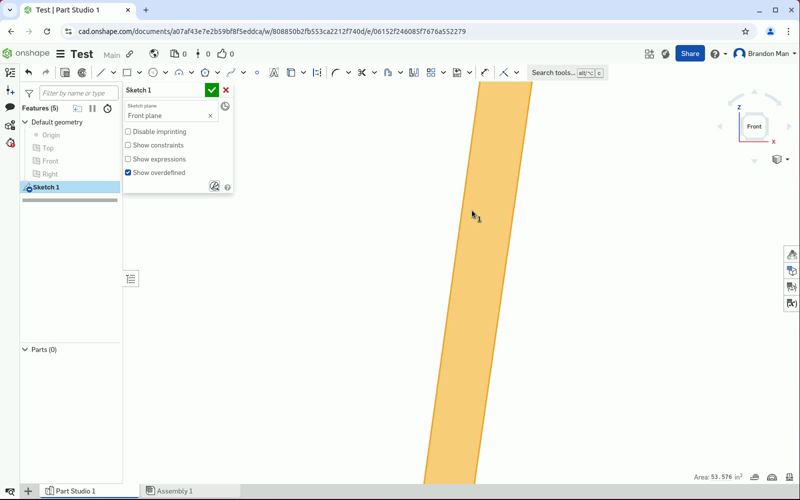
scroll(-6)
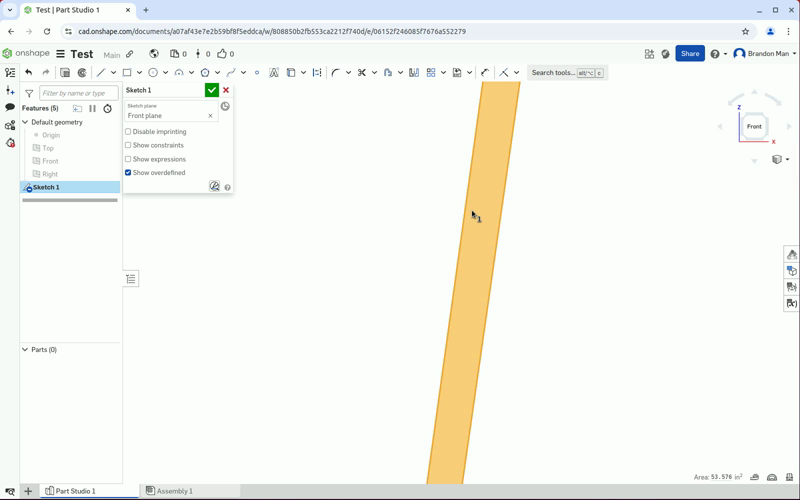
scroll(-6)
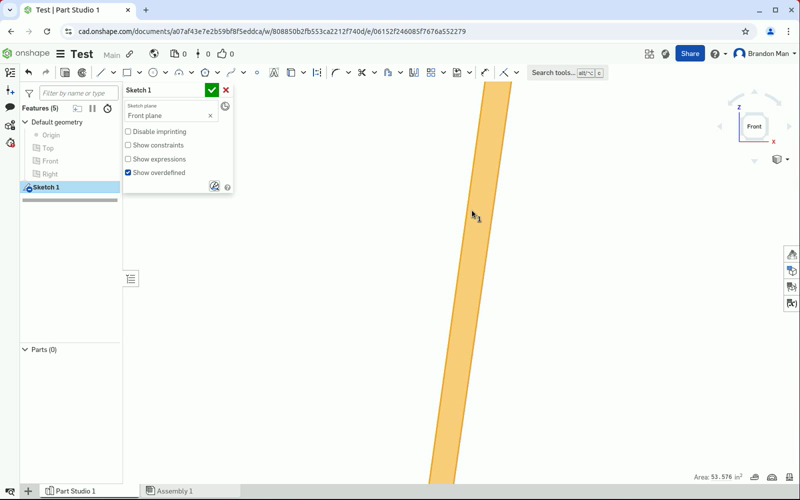
scroll(-6)
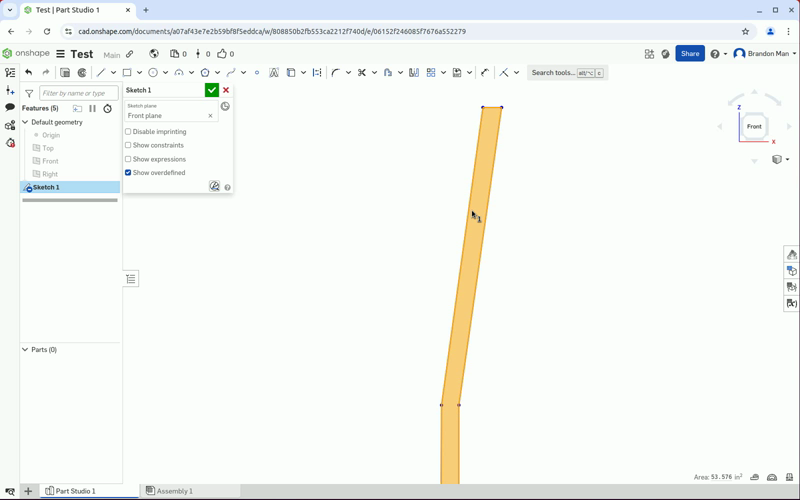
scroll(-6)
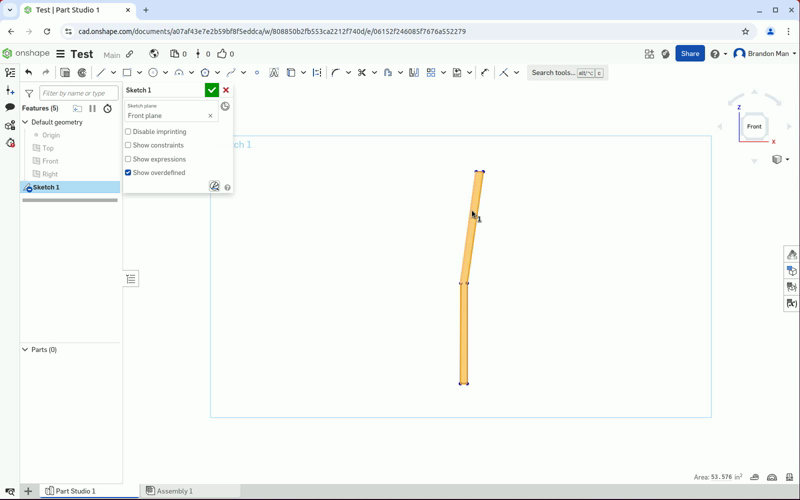
mouse_move(73, 352)
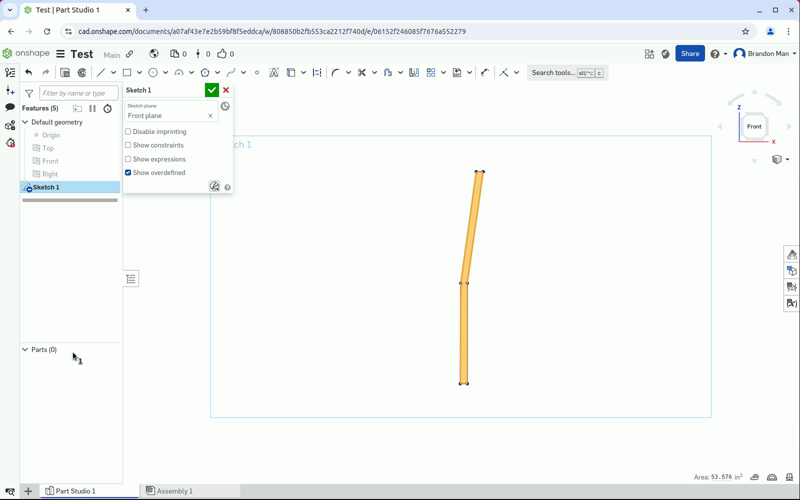
key(shift+y)
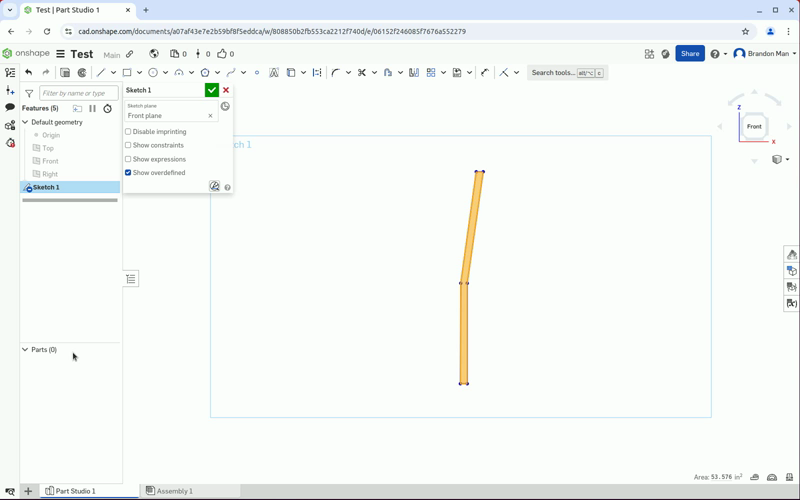
key(shift+e)
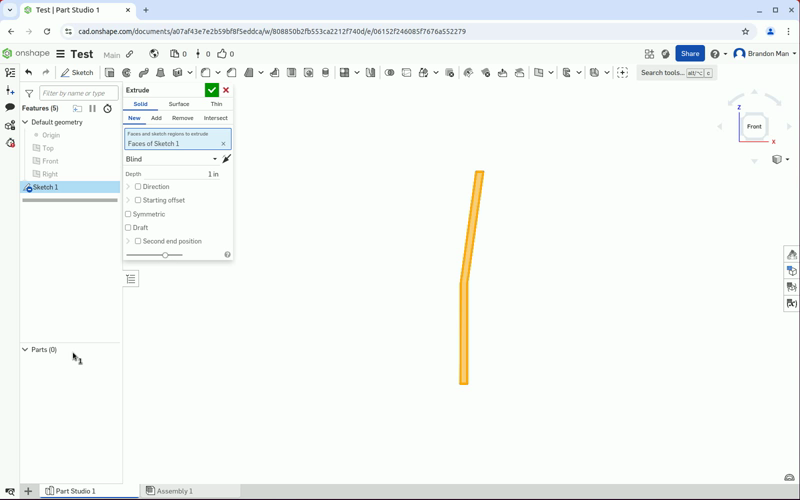
mouse_move(143, 106)
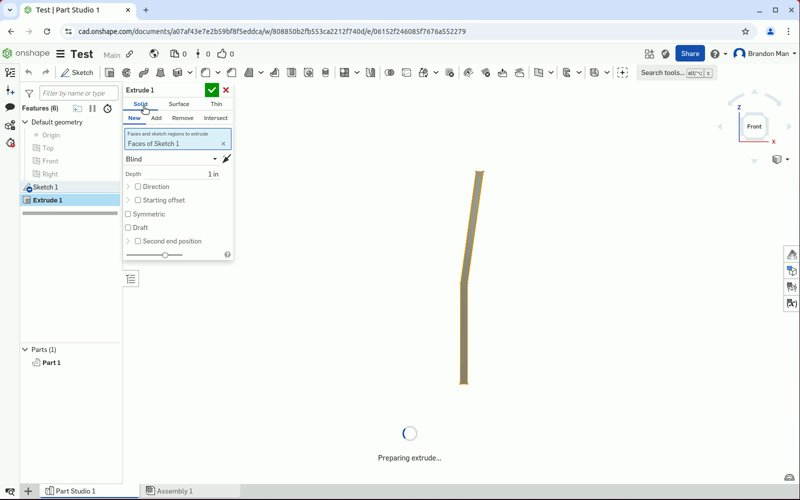
click(143, 106)
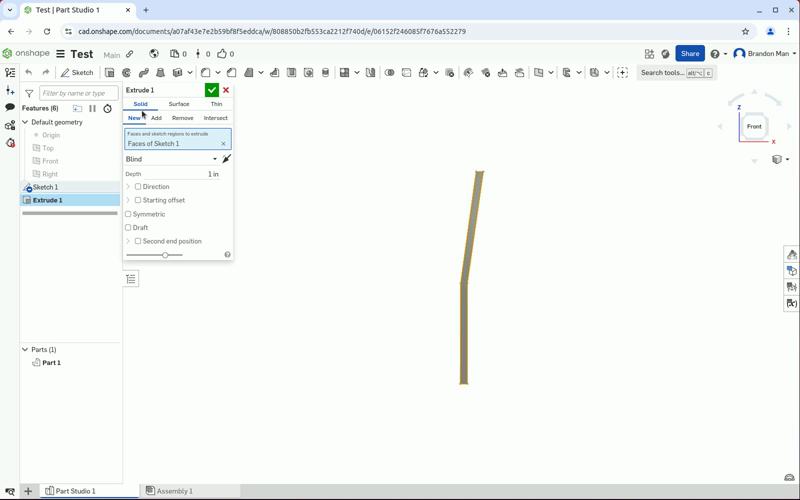
mouse_move(137, 120)
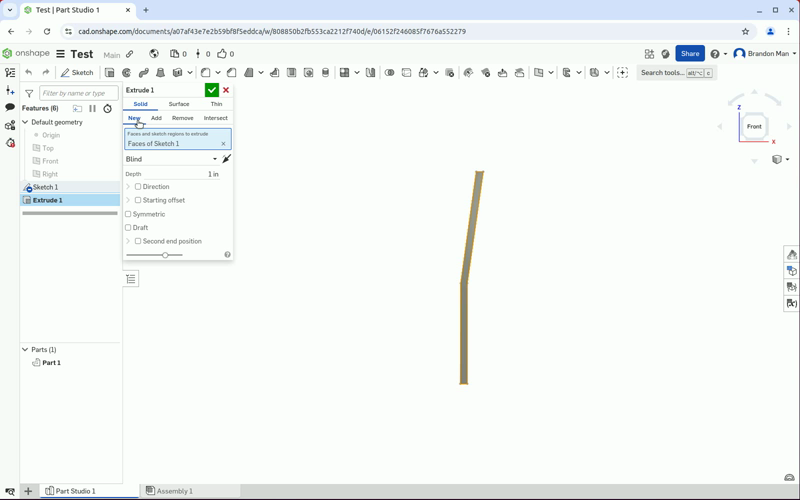
click(137, 120)
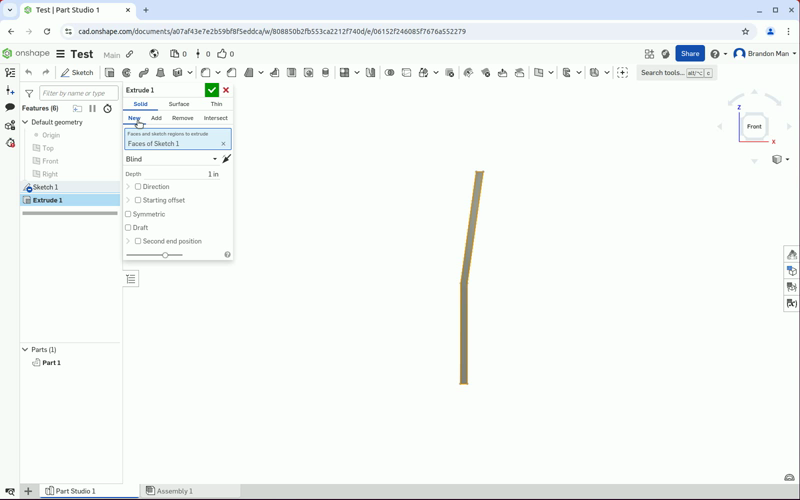
key(tab, 4)
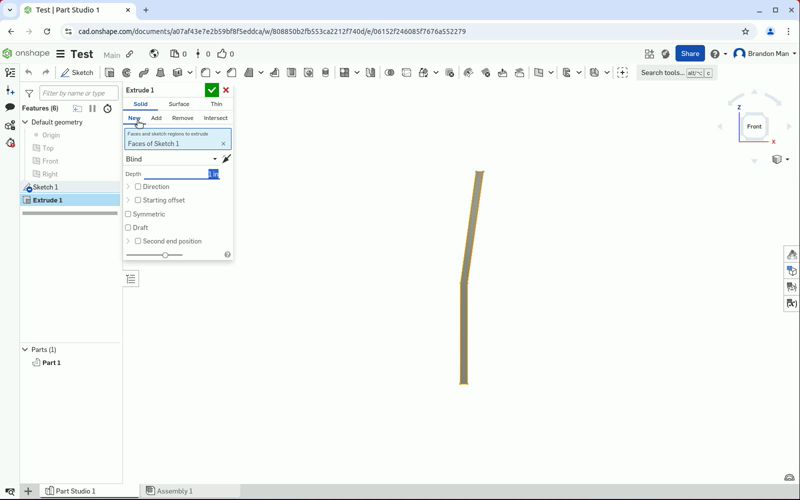
text(1.444)
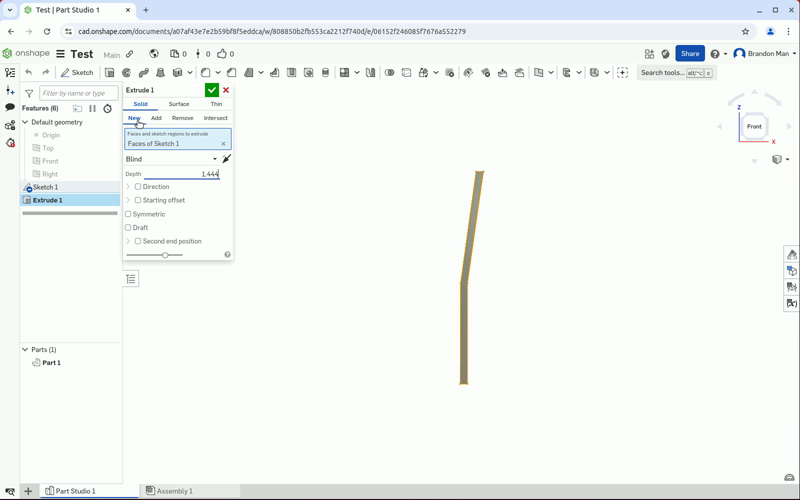
key(enter)
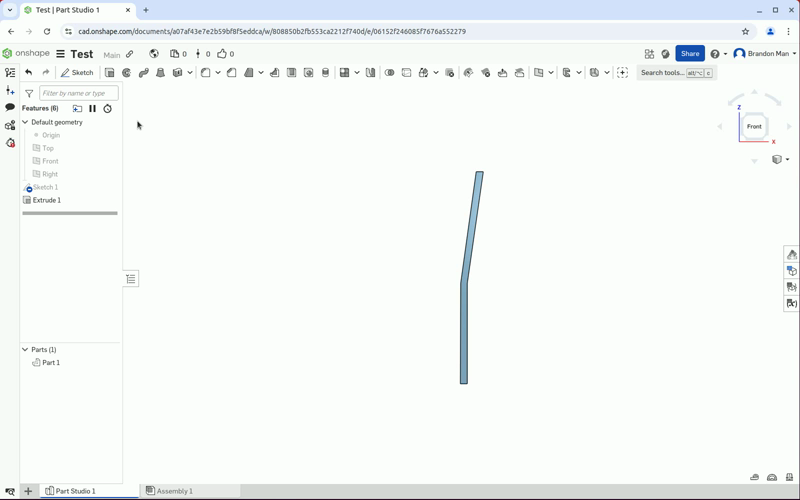
key(shift+h)
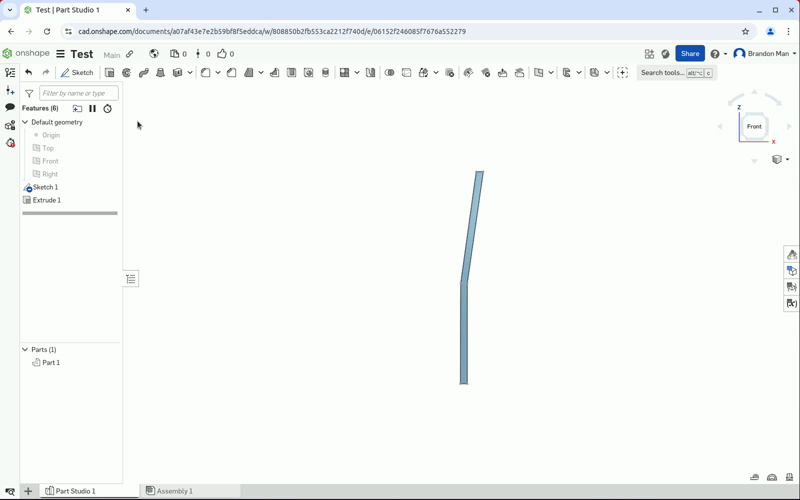
key(shift+h)
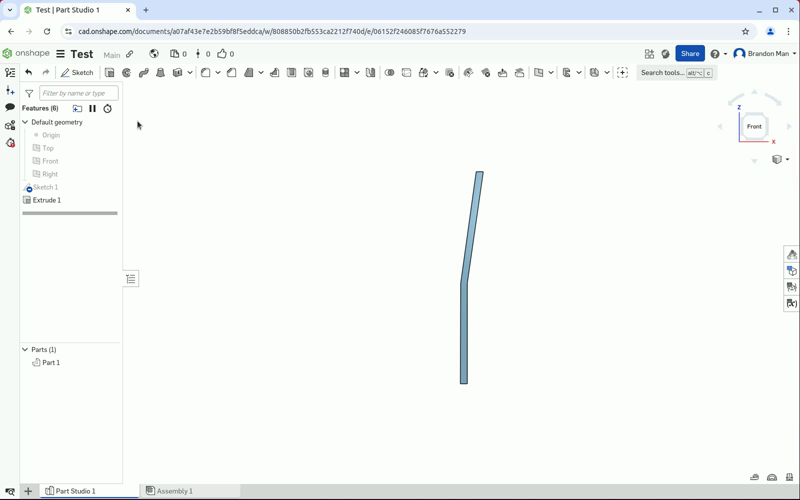
mouse_move(73, 189)
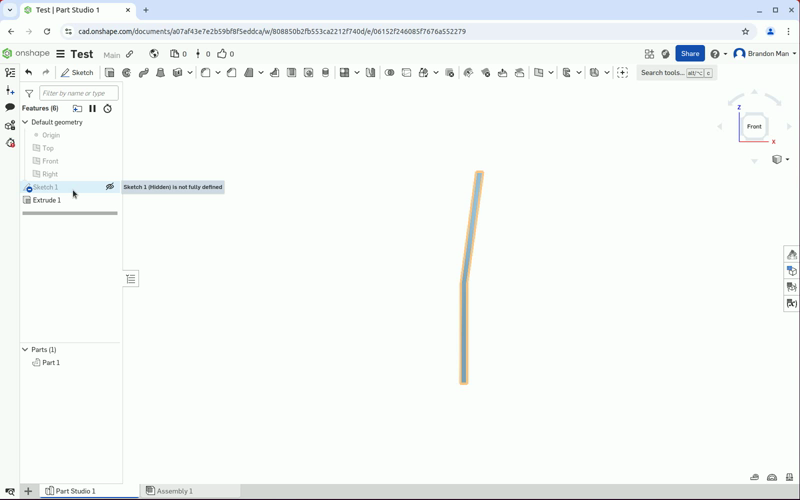
click(73, 189)
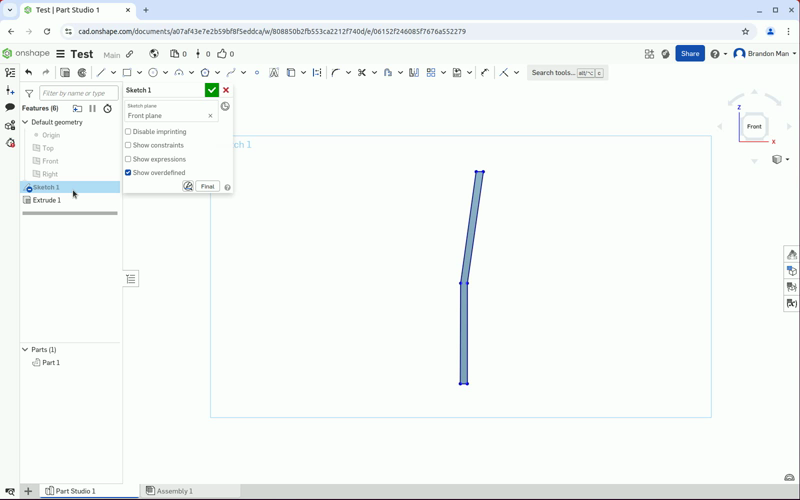
mouse_move(229, 92)
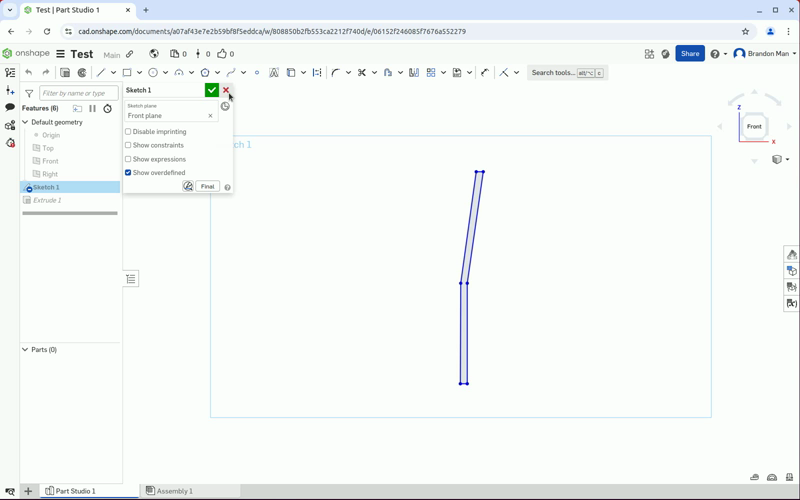
click(229, 92)
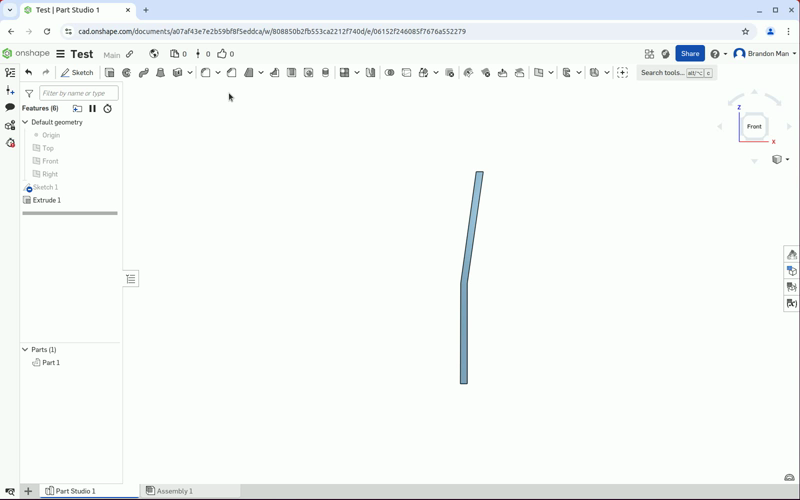
mouse_move(541, 75)
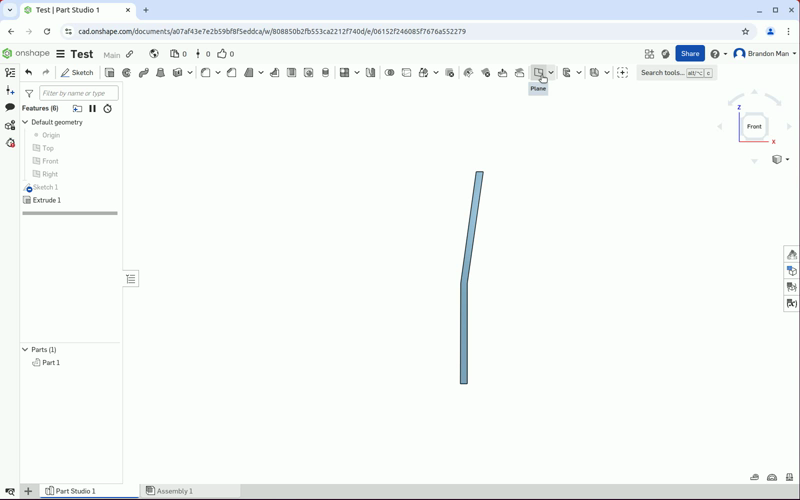
click(541, 75)
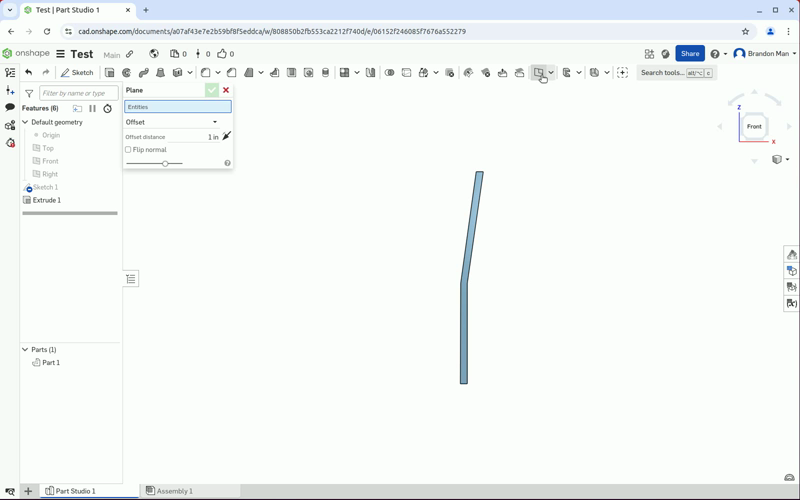
mouse_move(73, 163)
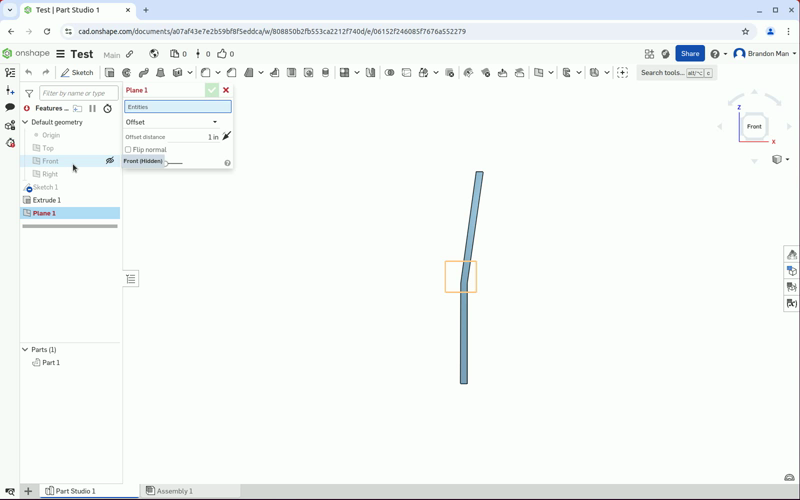
click(73, 163)
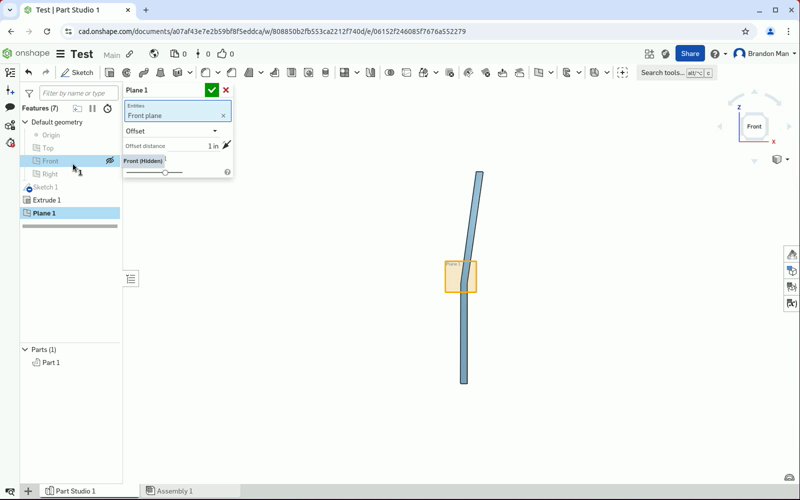
key(tab, 2)
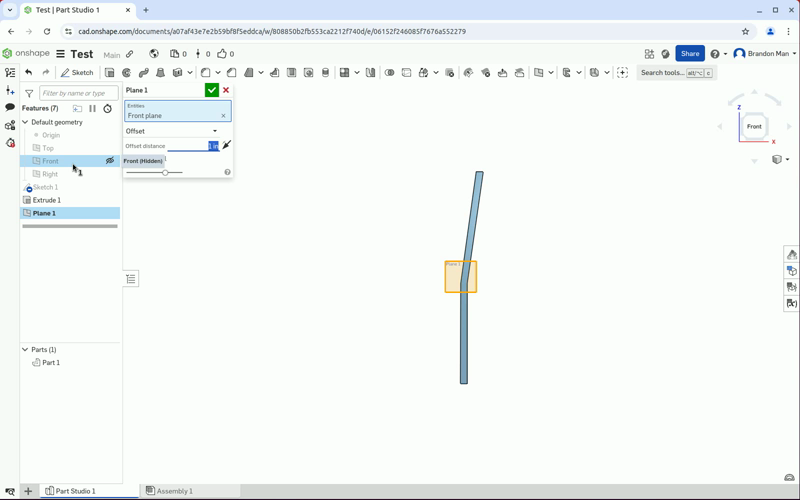
text(1.448)
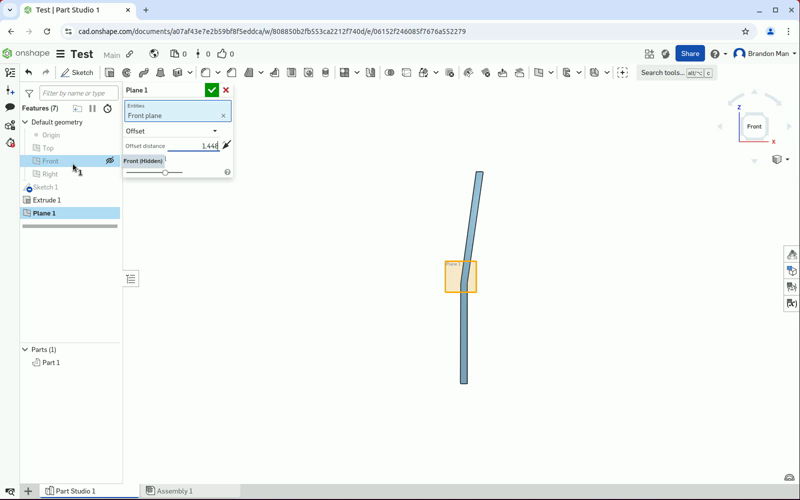
key(enter, 2)
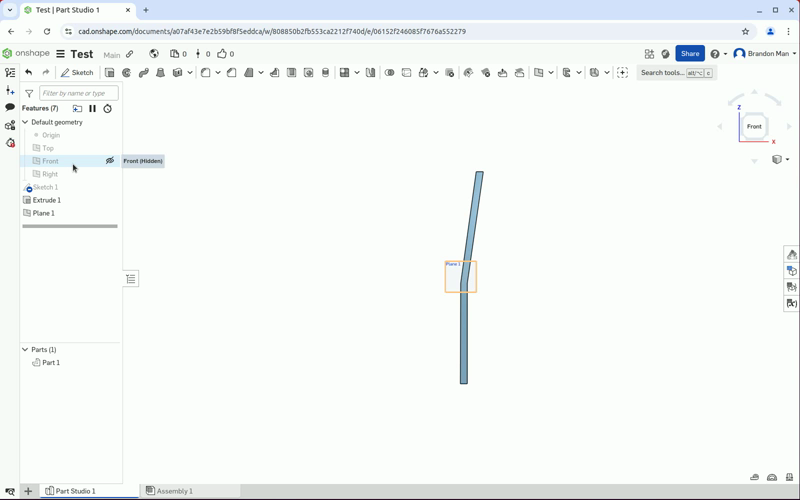
key(shift+s)
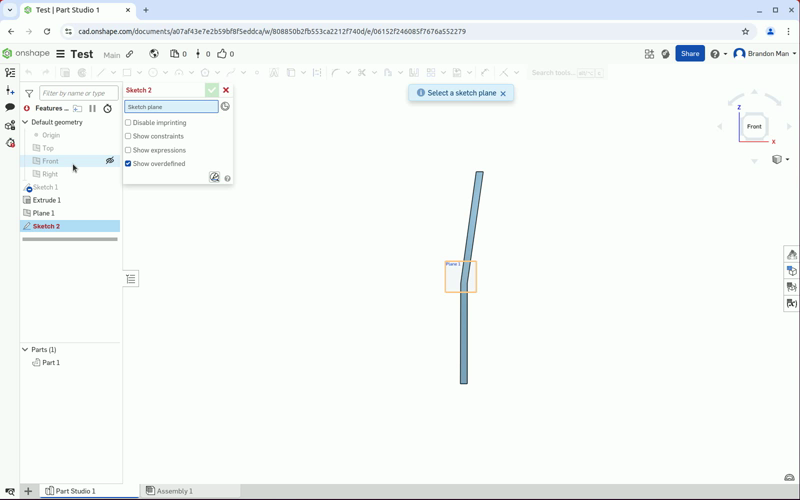
mouse_move(73, 215)
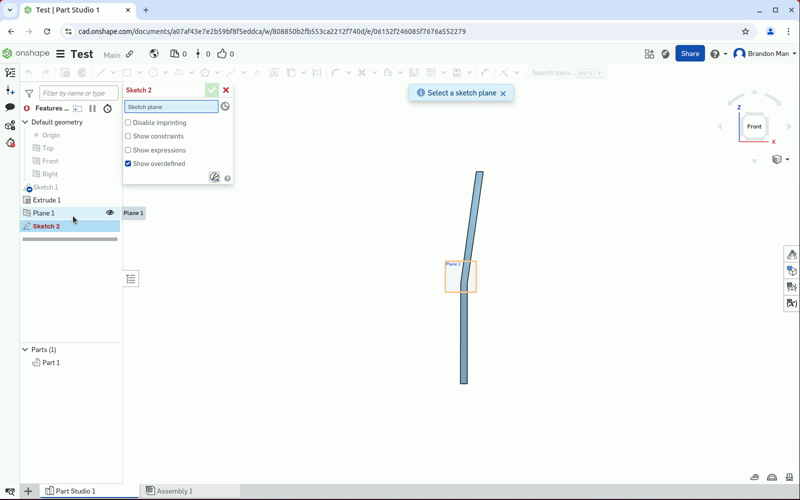
click(73, 215)
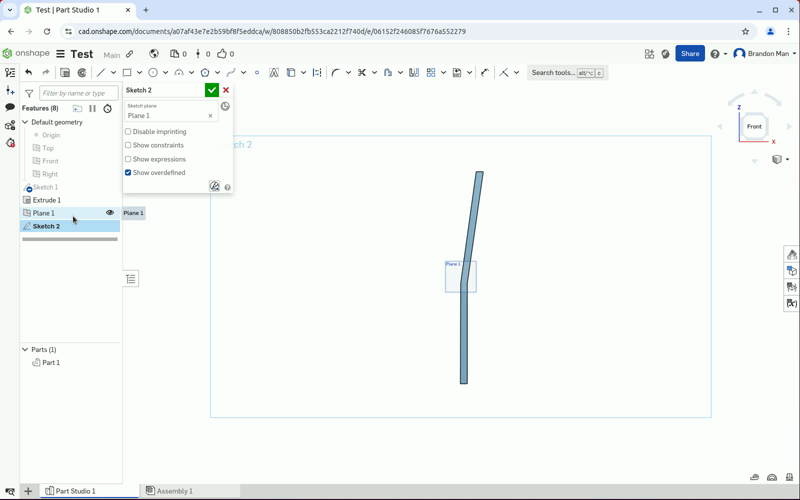
mouse_move(73, 352)
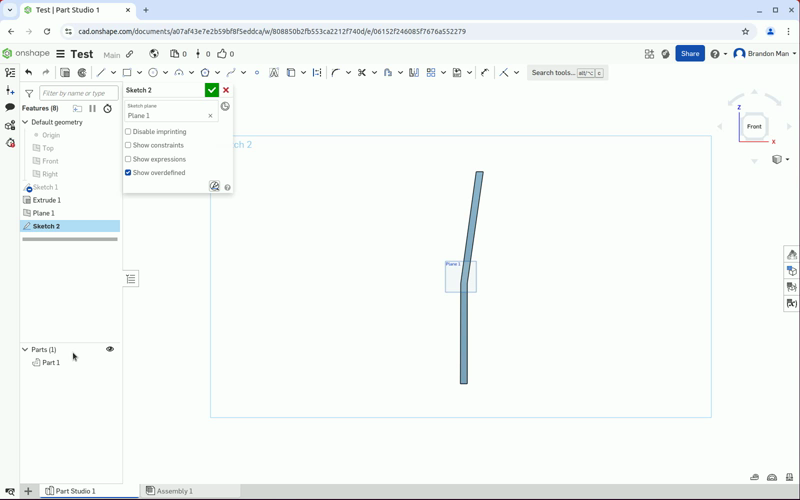
key(y)
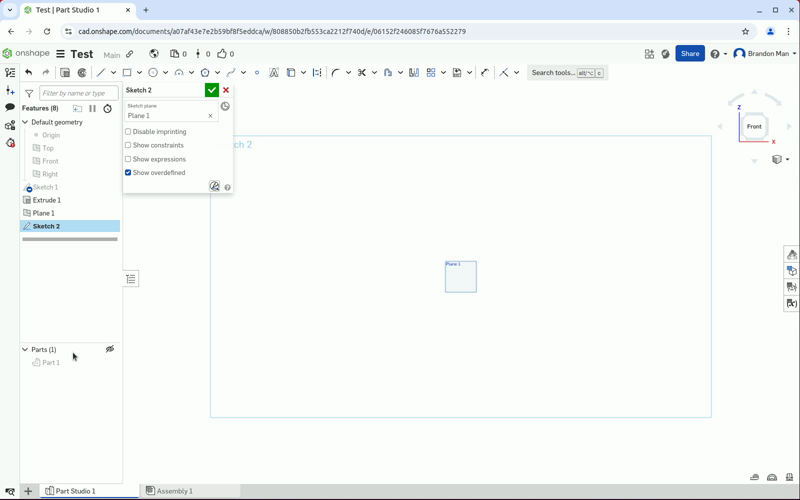
key(l)
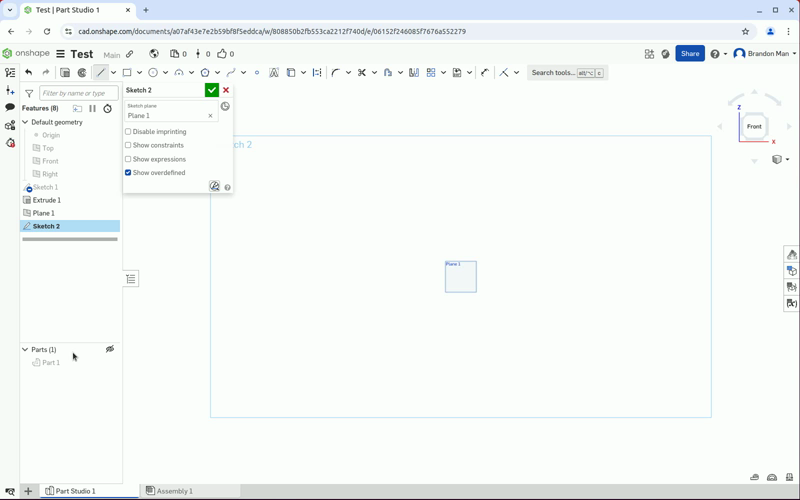
key_down(shift)
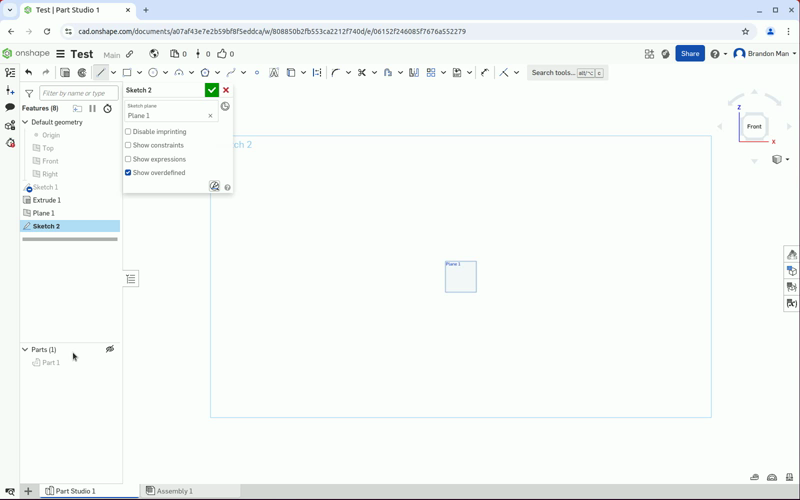
mouse_move(463, 294)
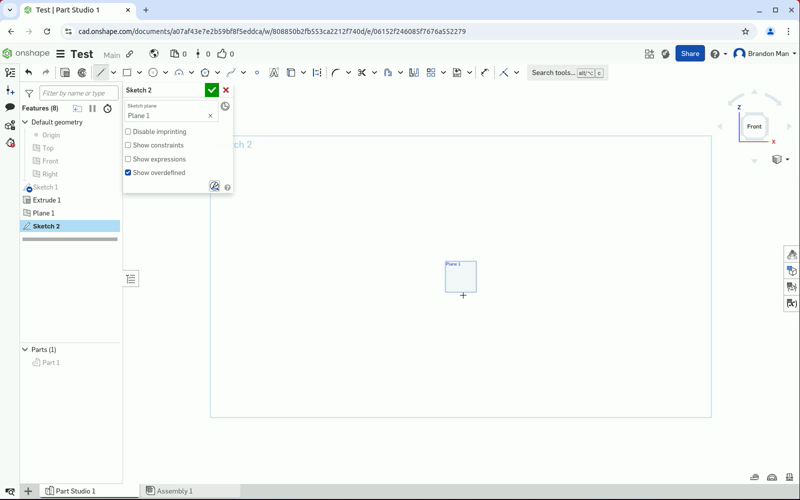
click(463, 294)
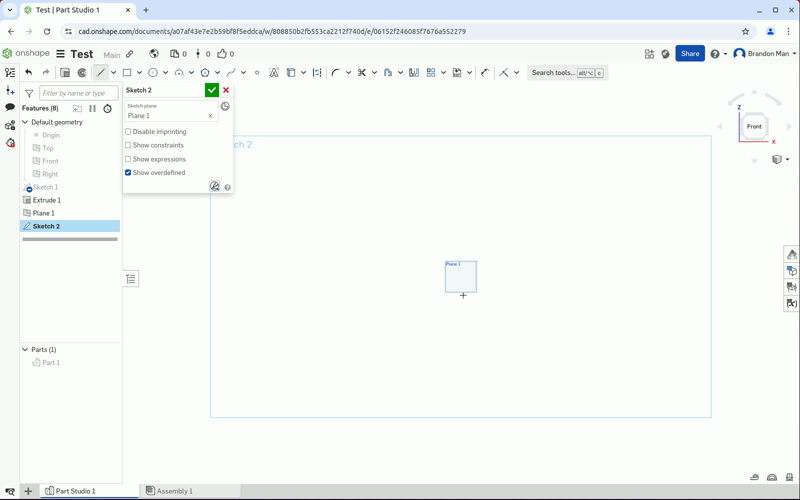
key_up(shift)
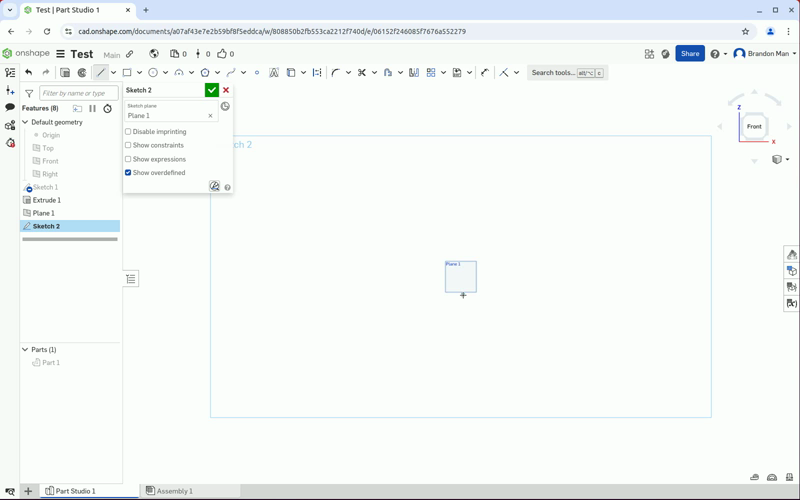
key_down(shift)
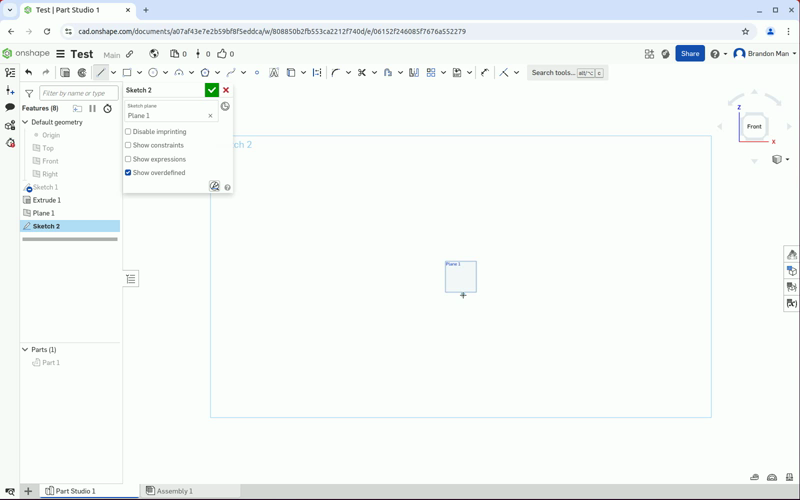
mouse_move(493, 294)
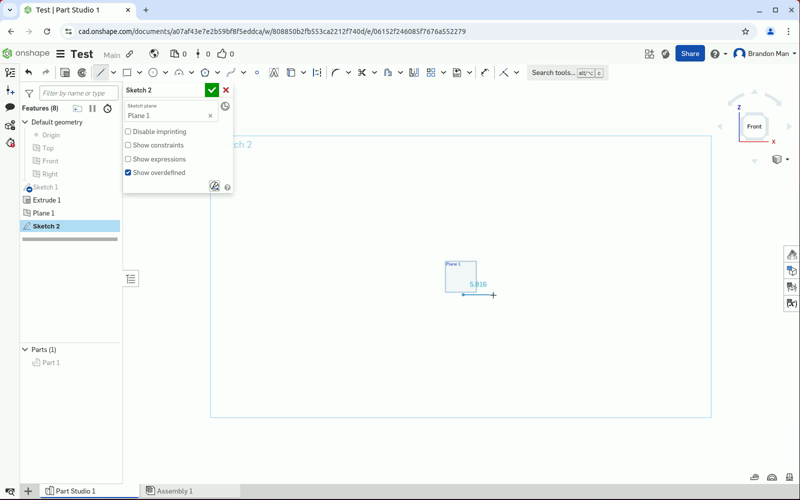
mouse_move(465, 294)
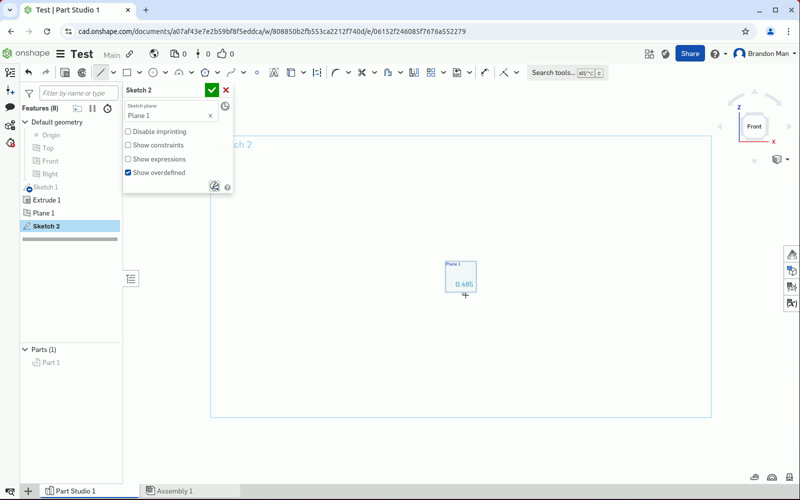
scroll(6)
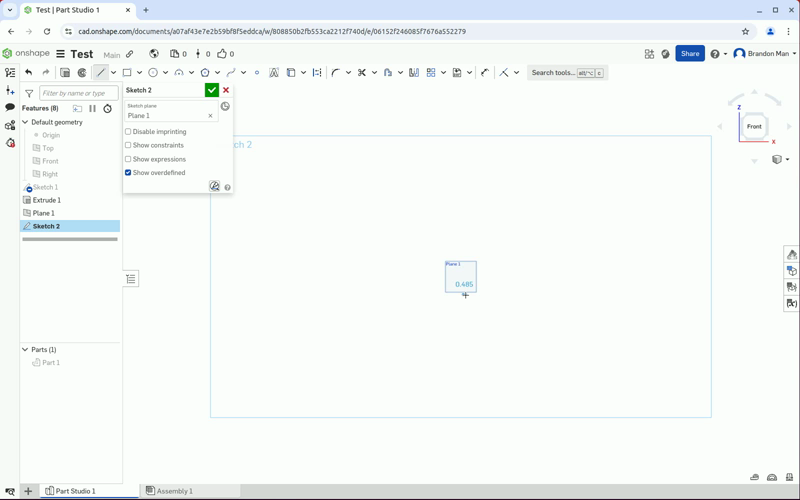
scroll(6)
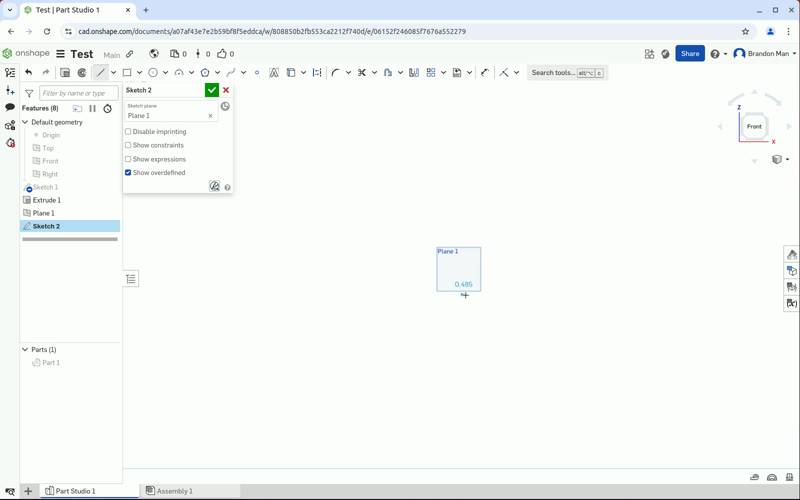
scroll(6)
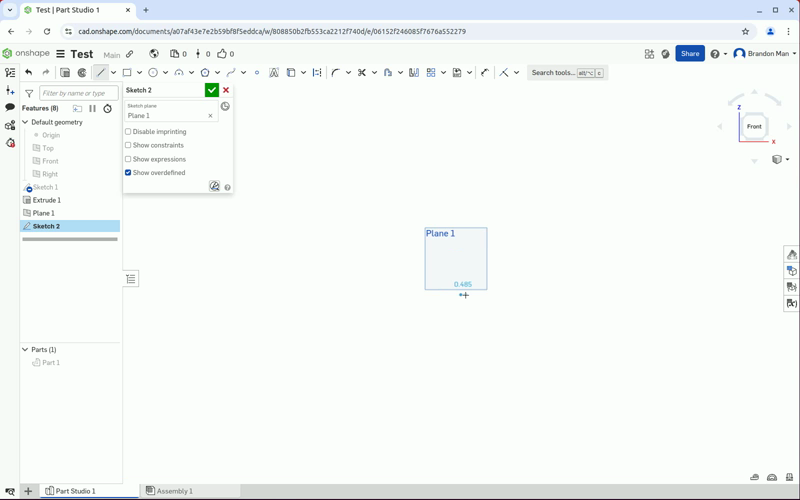
scroll(6)
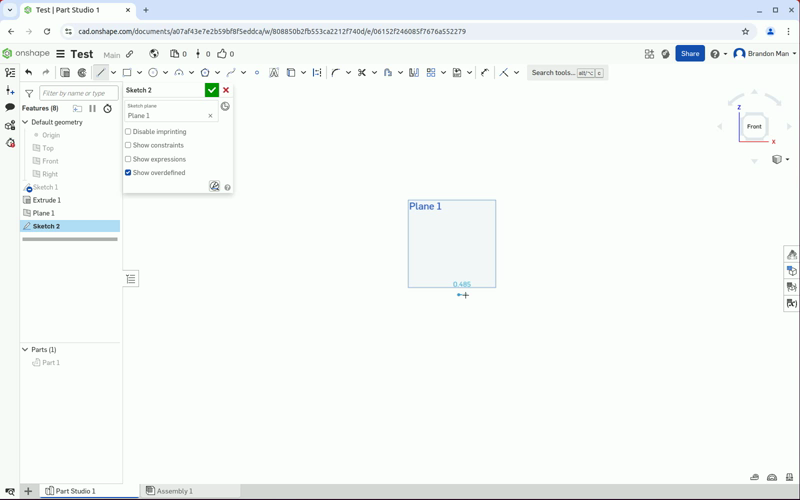
scroll(6)
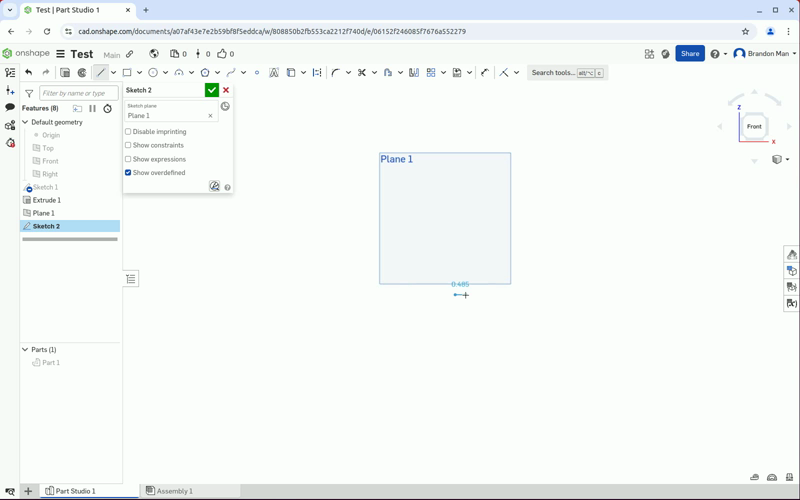
scroll(6)
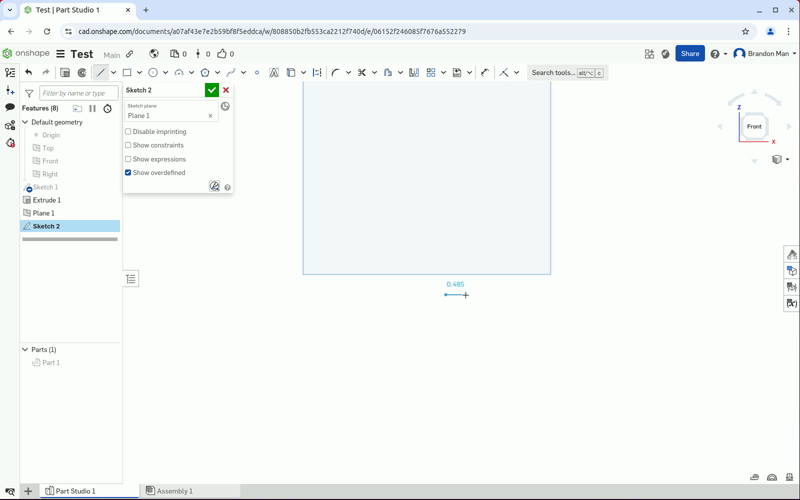
scroll(6)
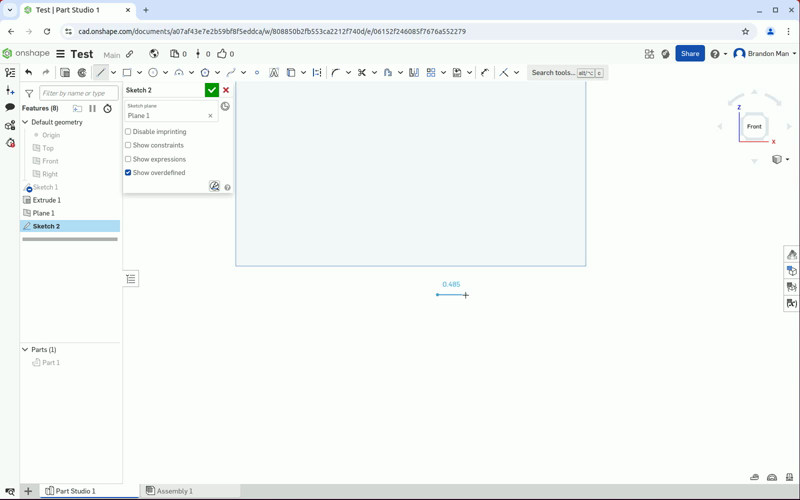
click(465, 294)
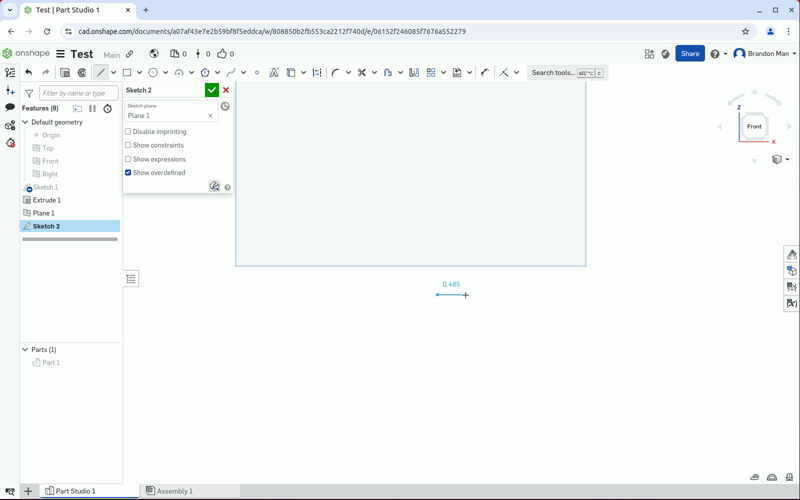
scroll(-6)
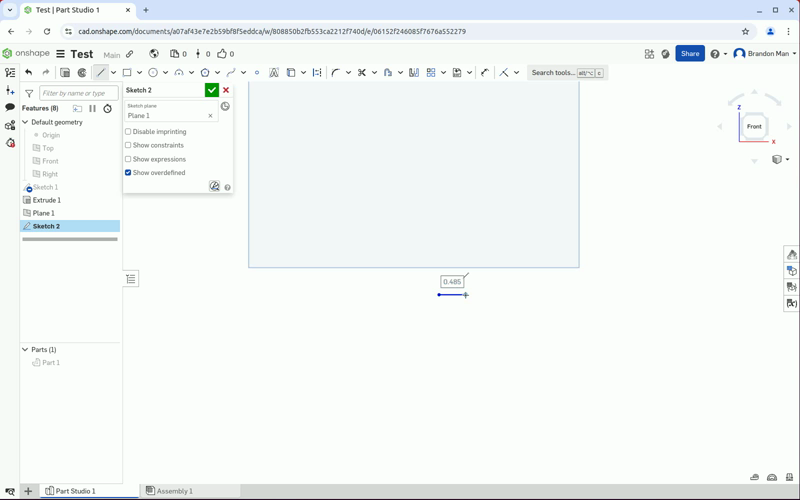
scroll(-6)
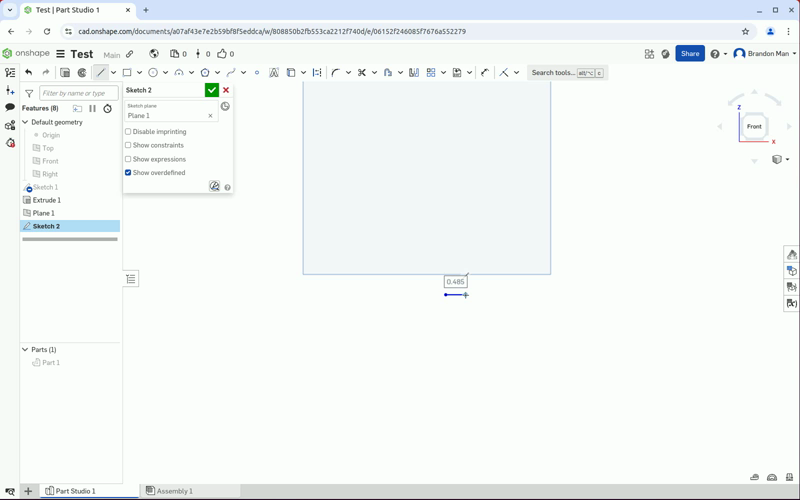
scroll(-6)
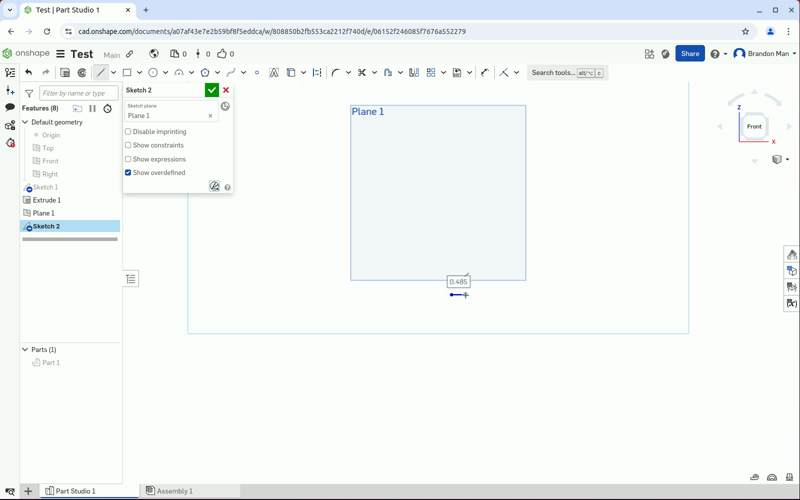
scroll(-6)
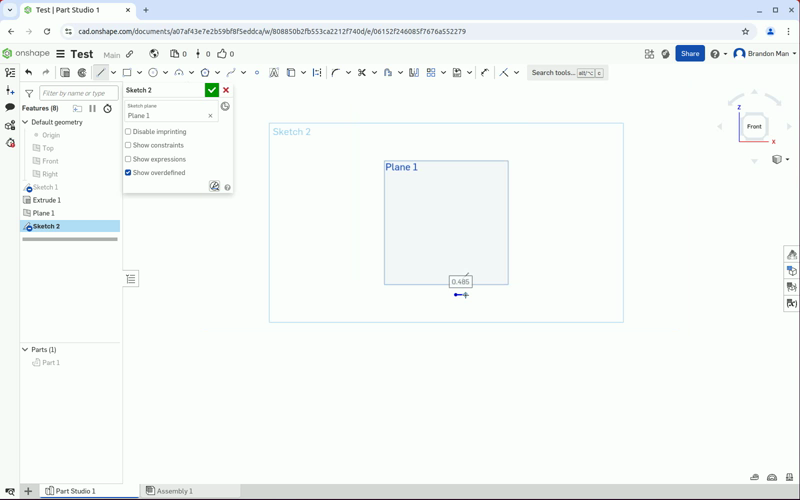
scroll(-6)
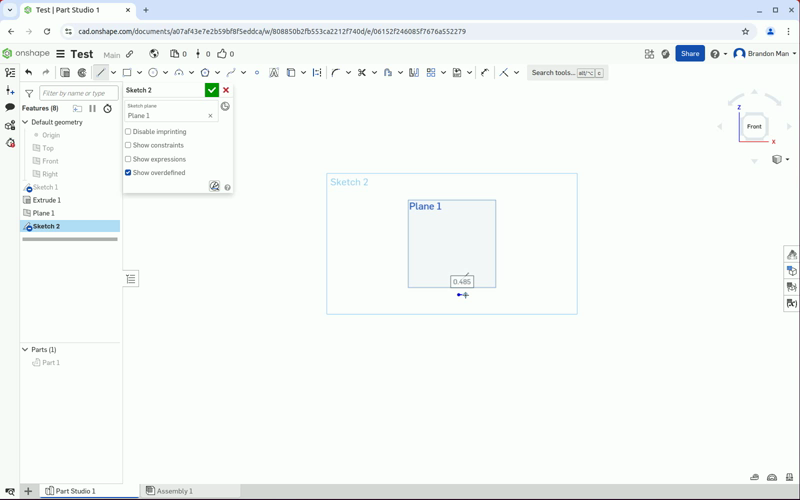
scroll(-6)
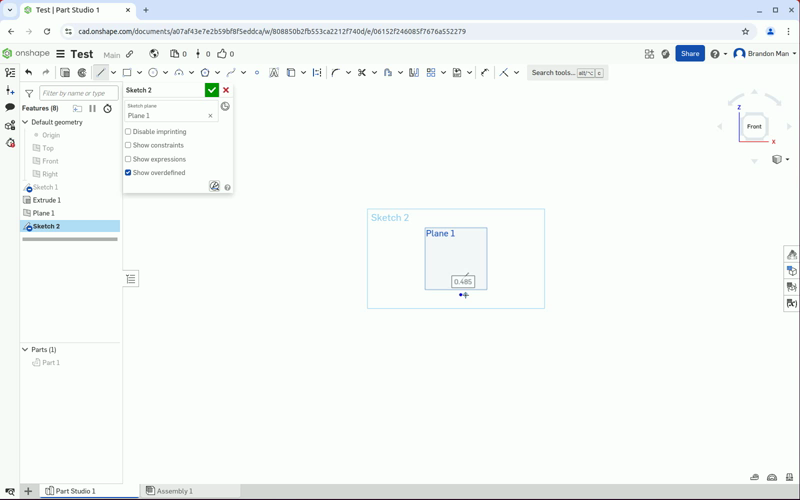
scroll(-6)
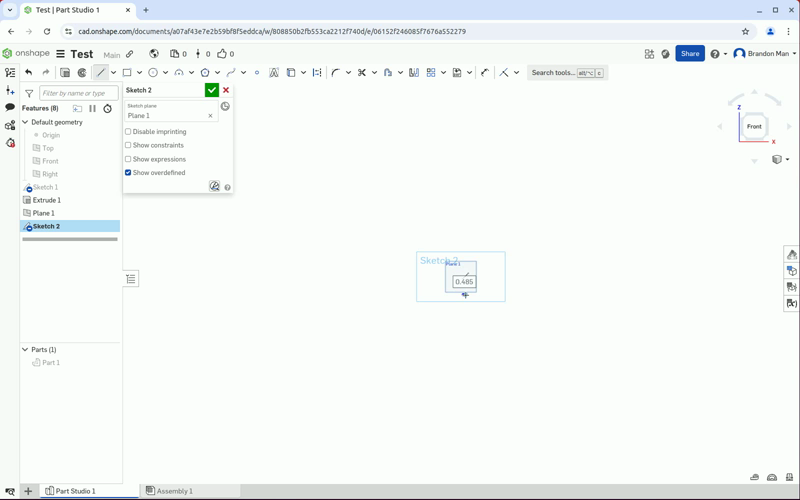
key_up(shift)
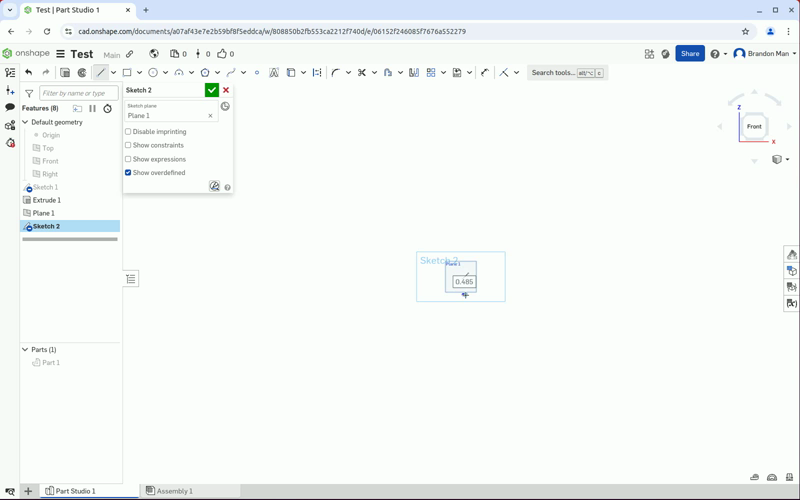
key_down(shift)
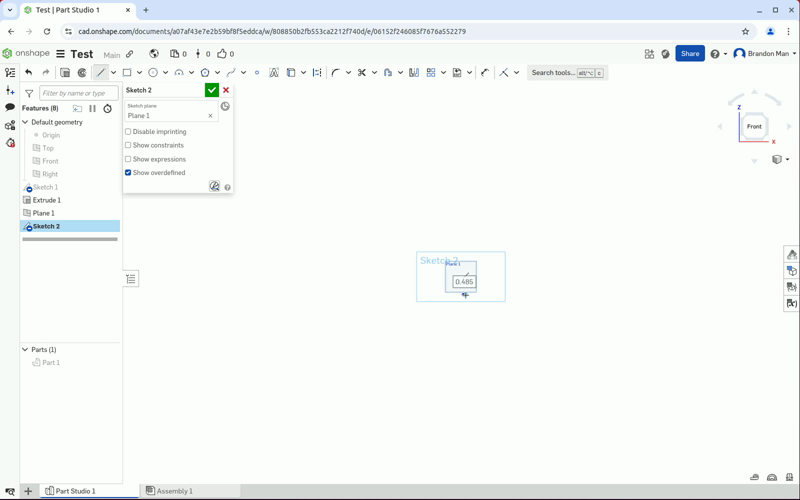
mouse_move(495, 294)
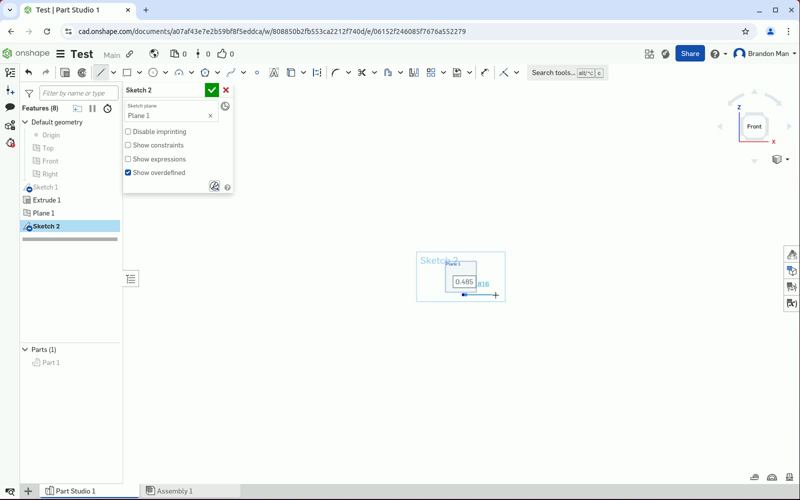
mouse_move(465, 286)
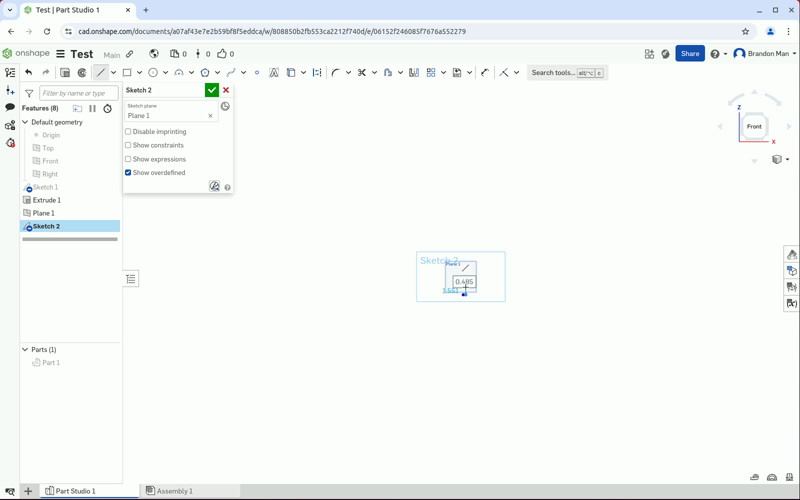
click(465, 286)
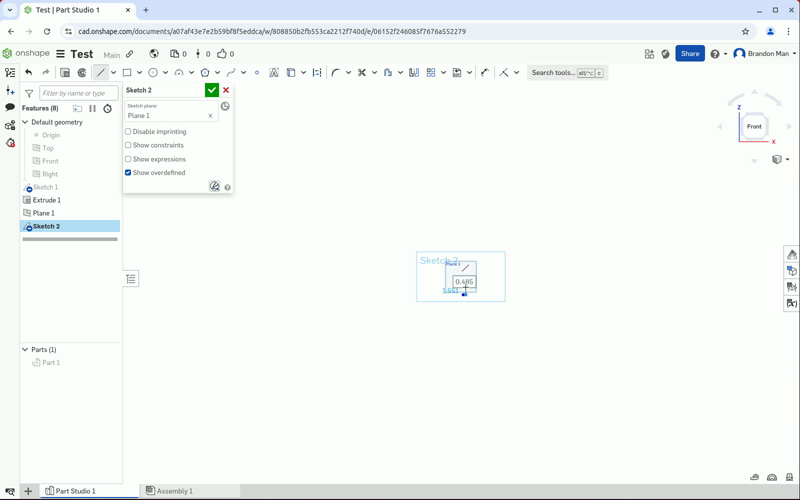
key_up(shift)
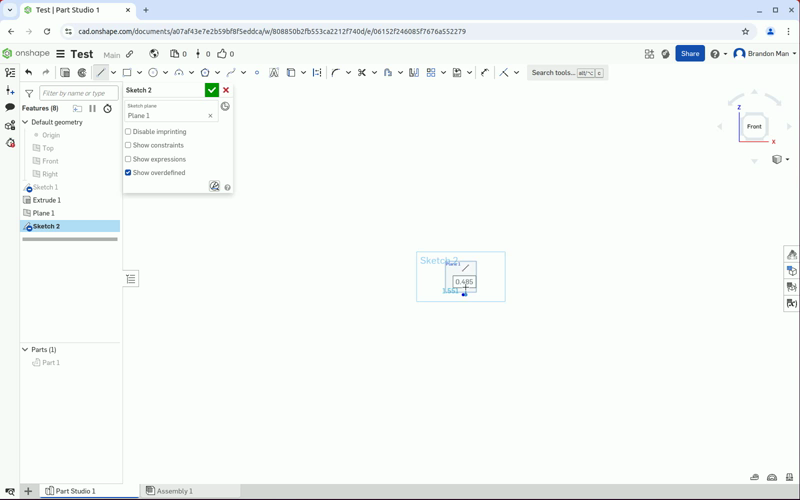
key_down(shift)
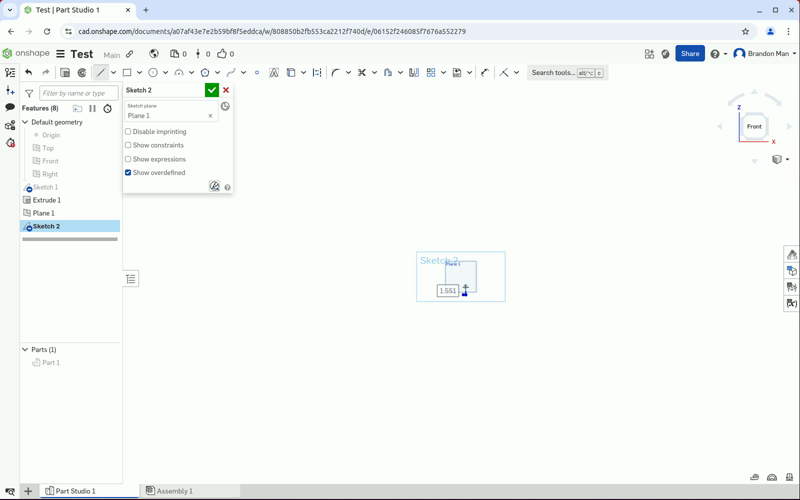
mouse_move(495, 286)
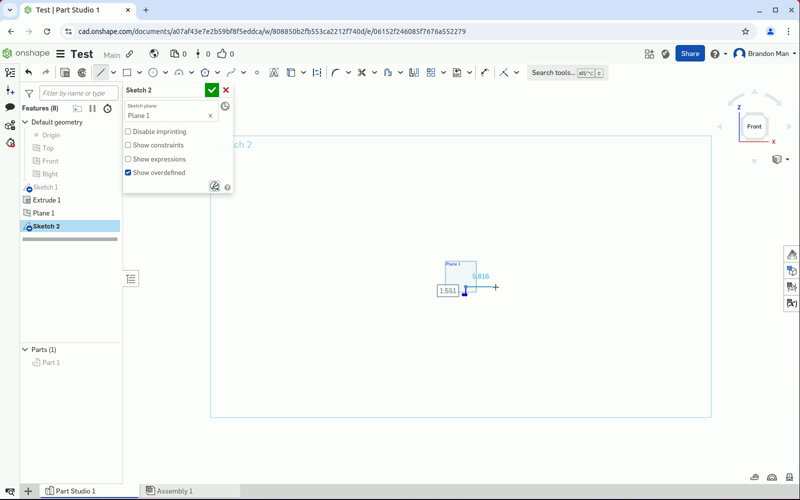
mouse_move(463, 286)
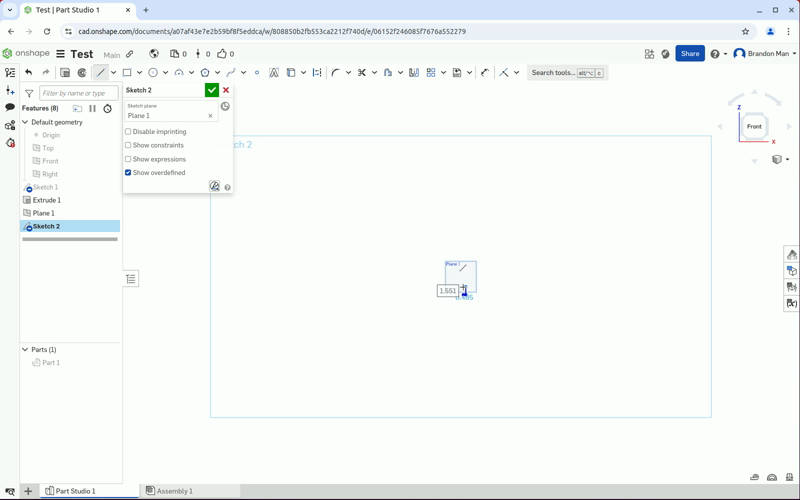
scroll(6)
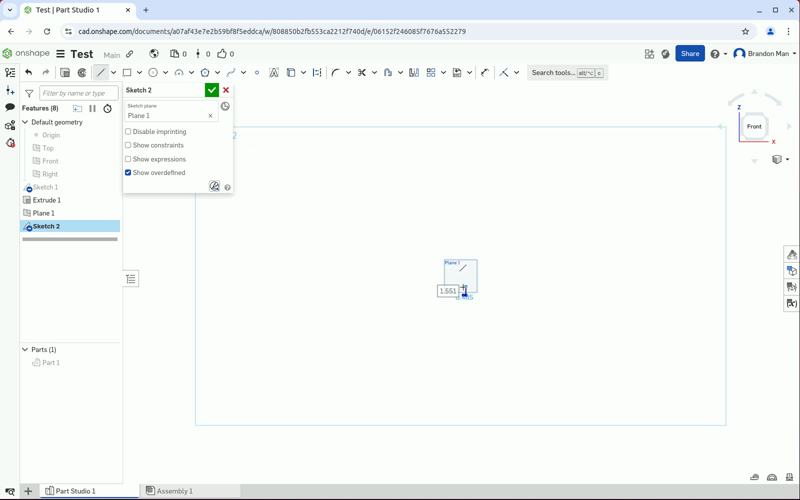
scroll(6)
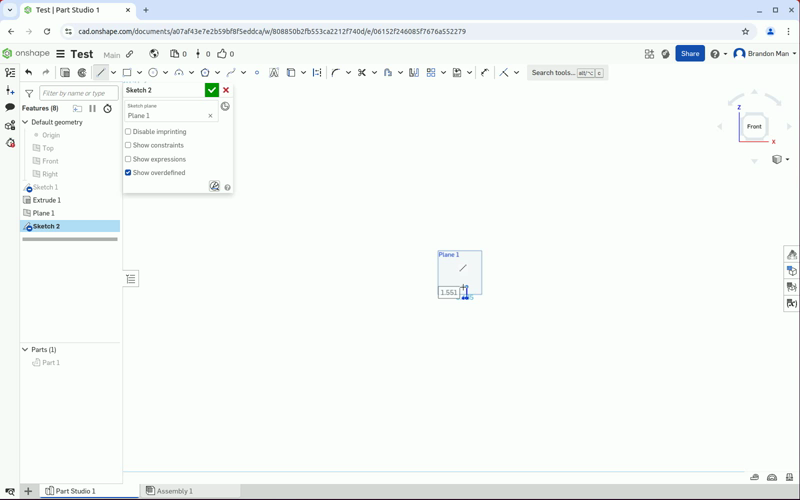
scroll(6)
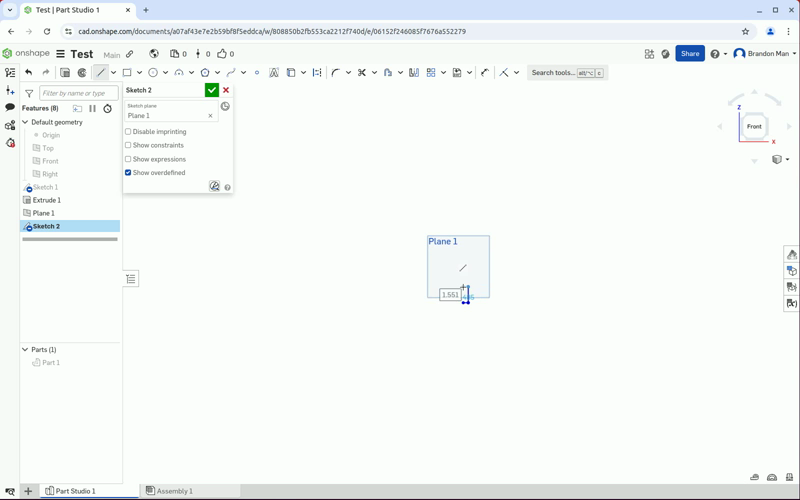
scroll(6)
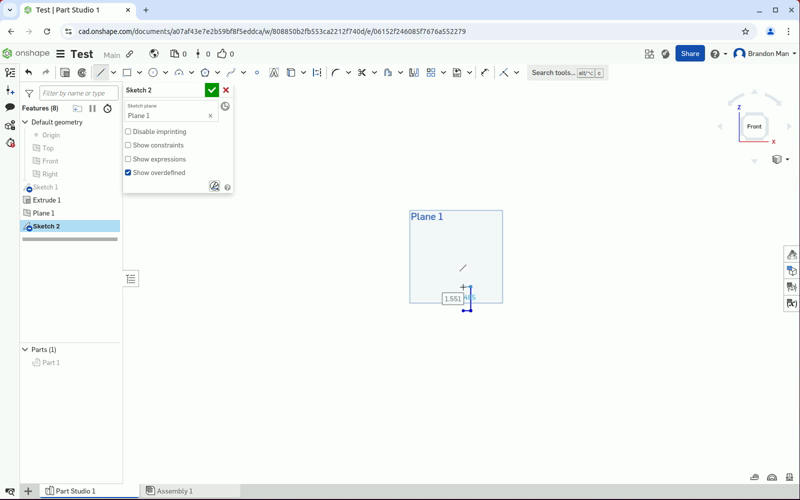
scroll(6)
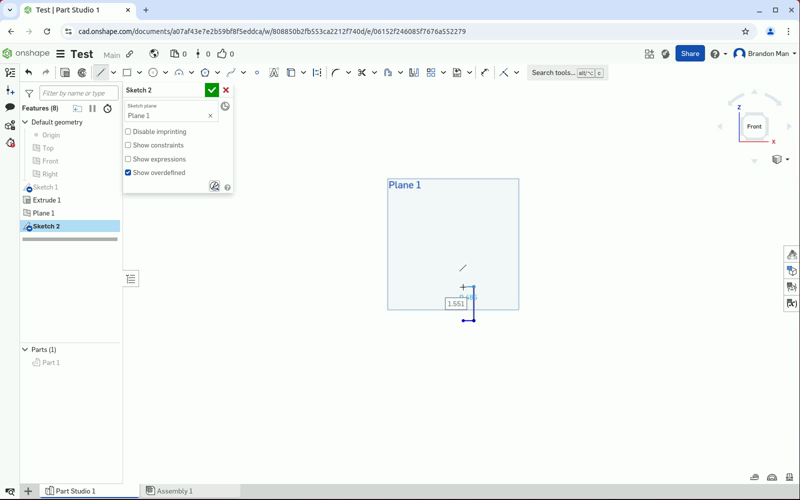
scroll(6)
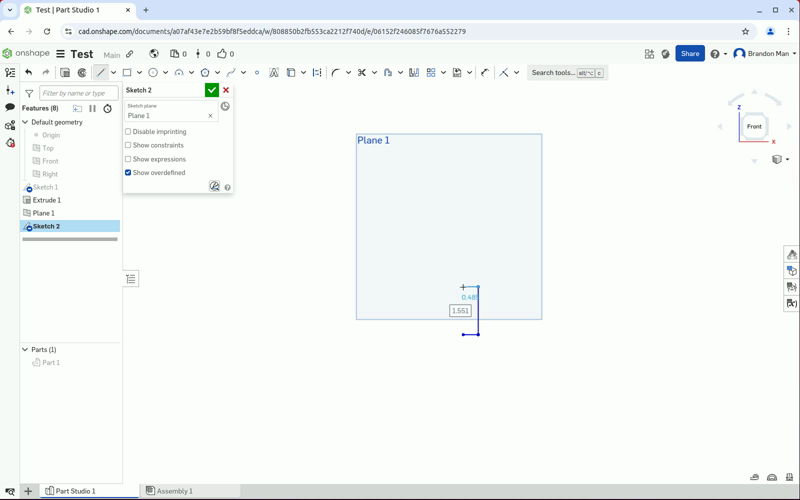
scroll(6)
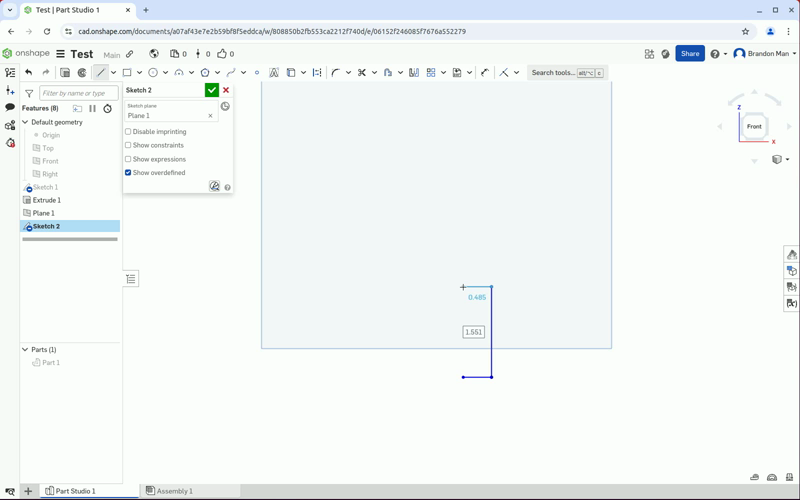
click(463, 286)
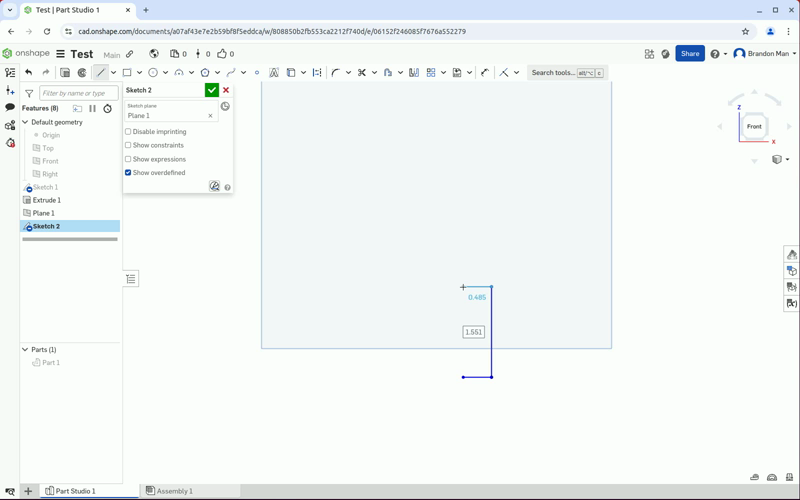
scroll(-6)
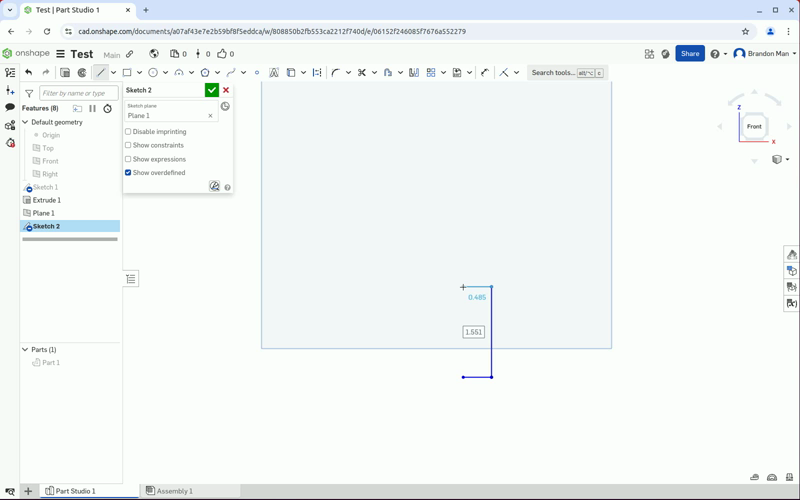
scroll(-6)
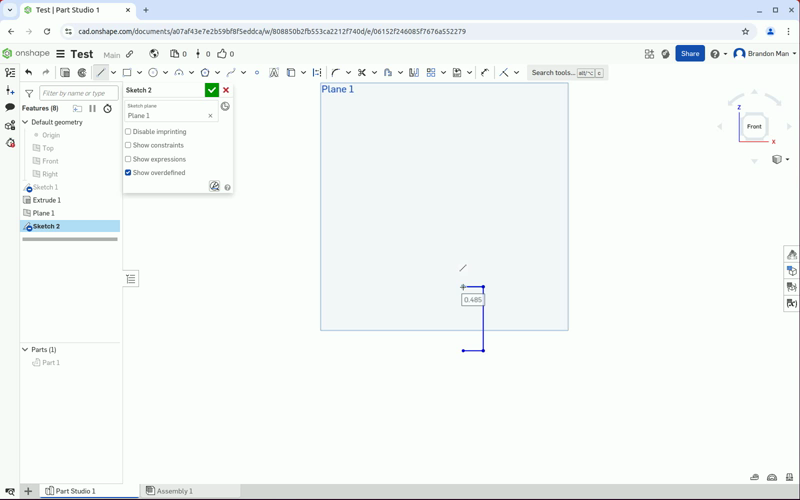
scroll(-6)
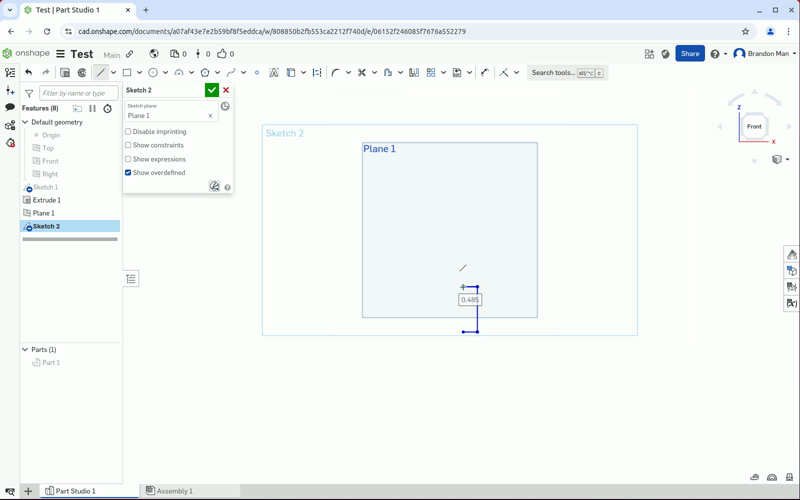
scroll(-6)
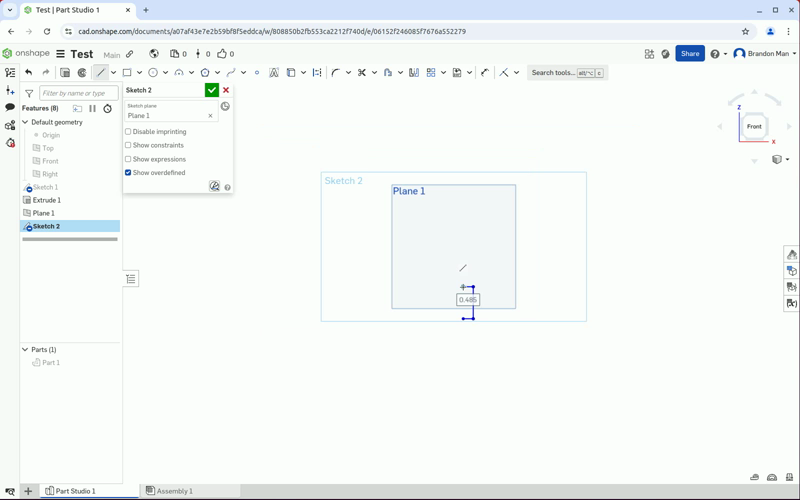
scroll(-6)
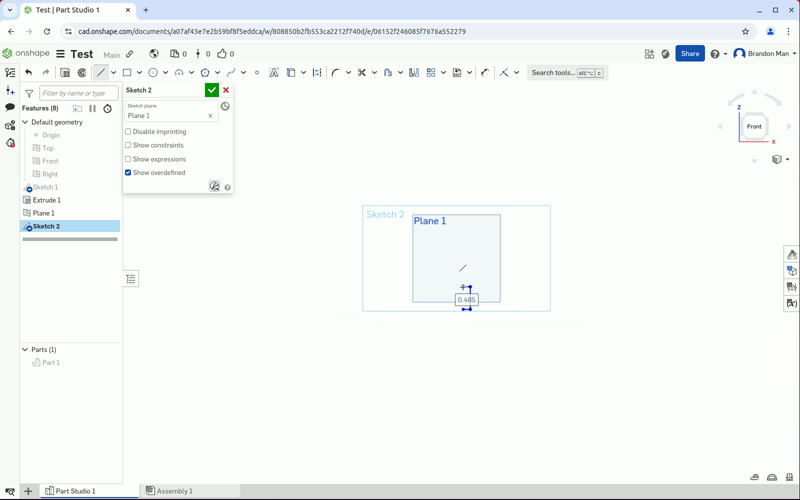
scroll(-6)
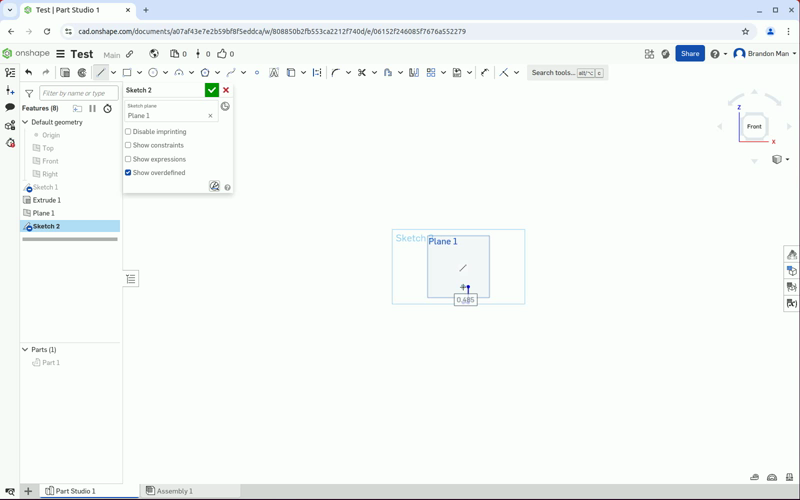
scroll(-6)
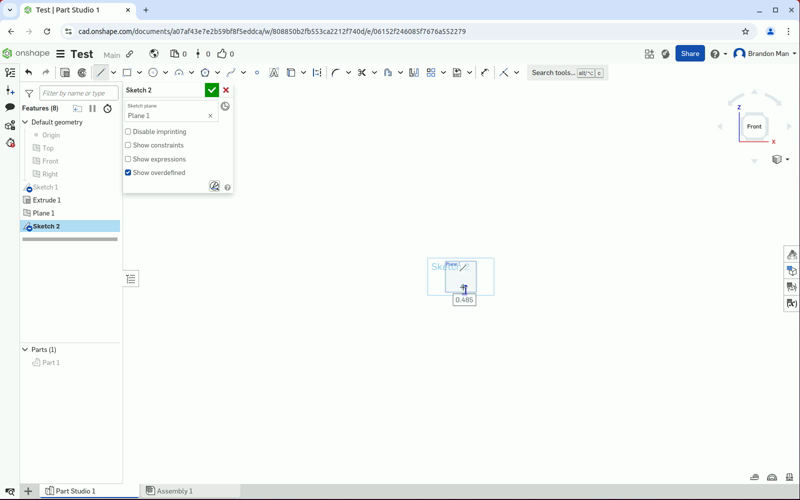
key_up(shift)
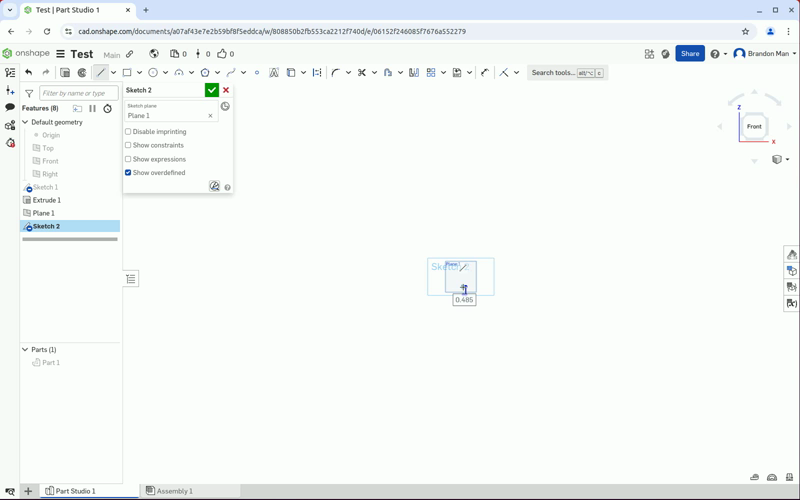
mouse_move(493, 286)
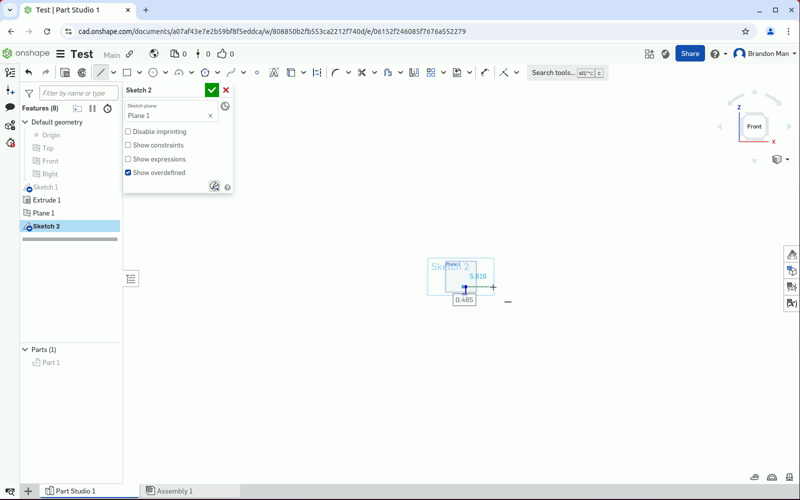
key_down(shift)
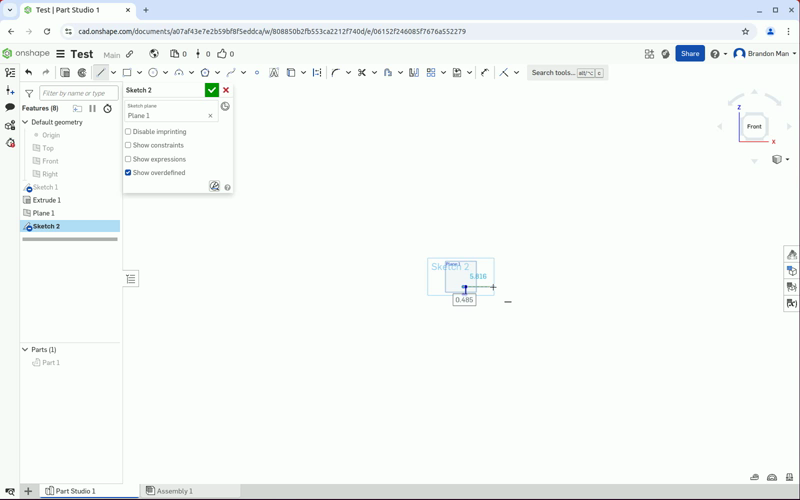
mouse_move(463, 294)
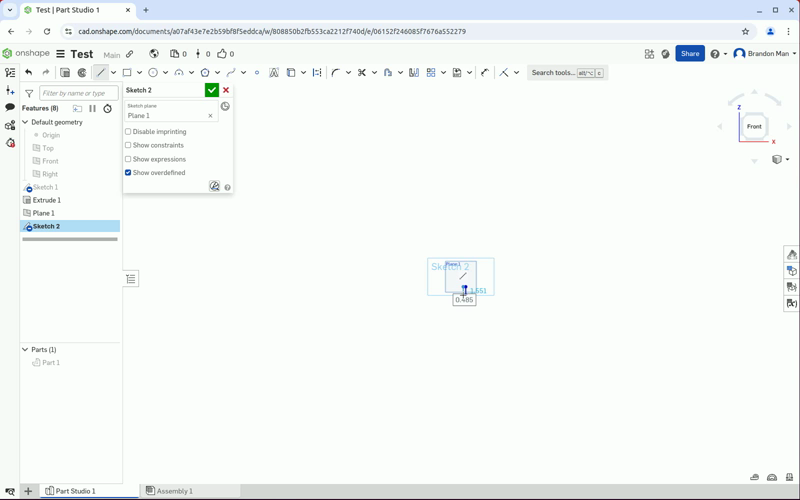
scroll(6)
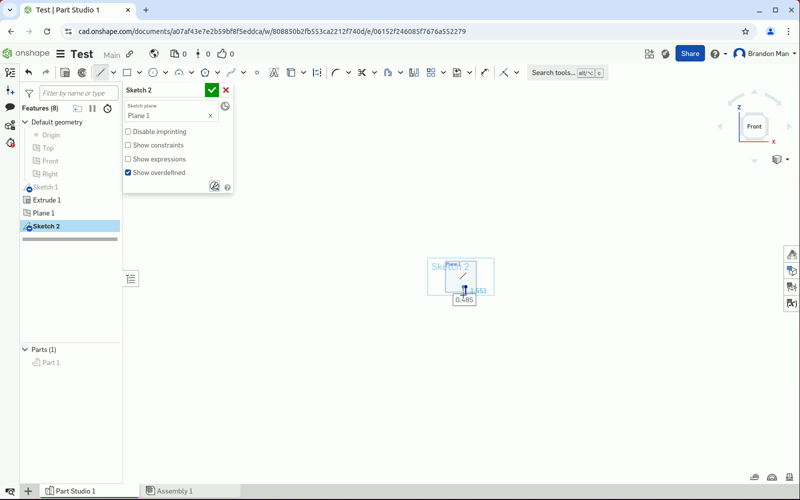
scroll(6)
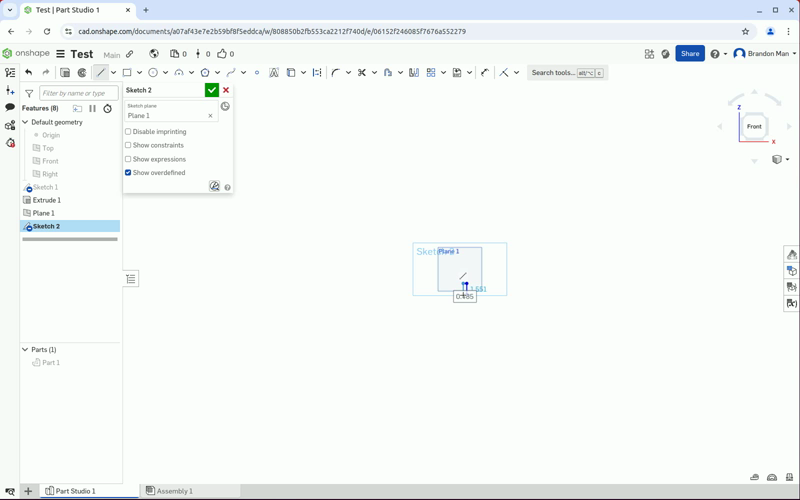
scroll(6)
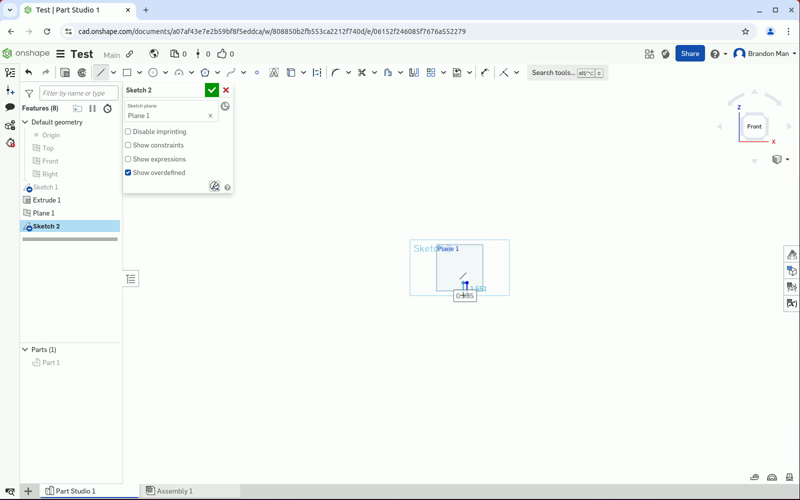
scroll(6)
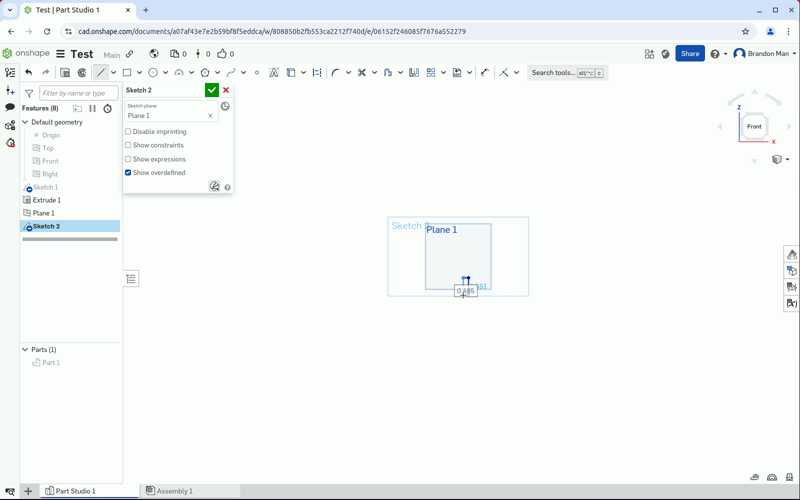
scroll(6)
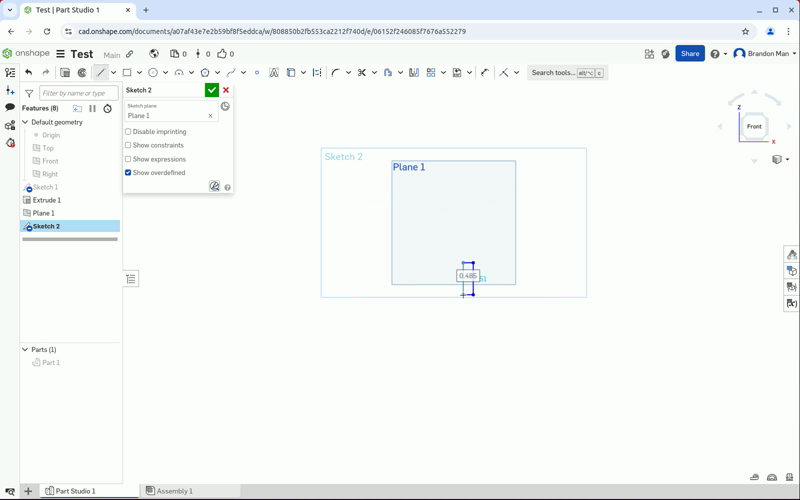
scroll(6)
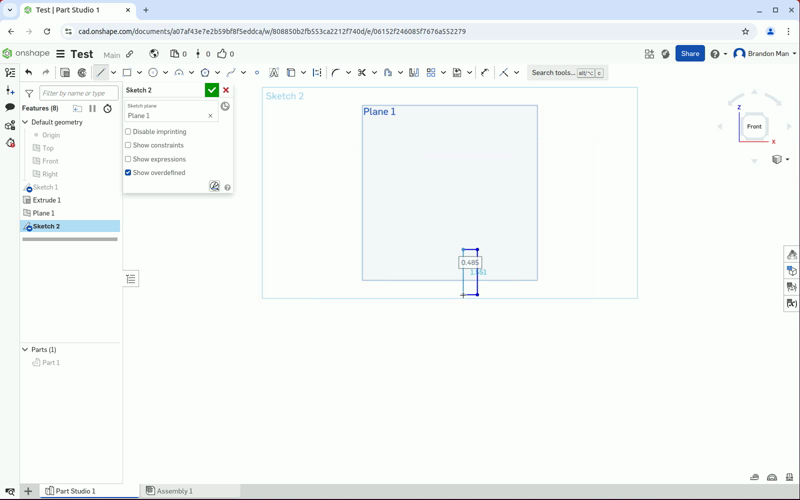
scroll(6)
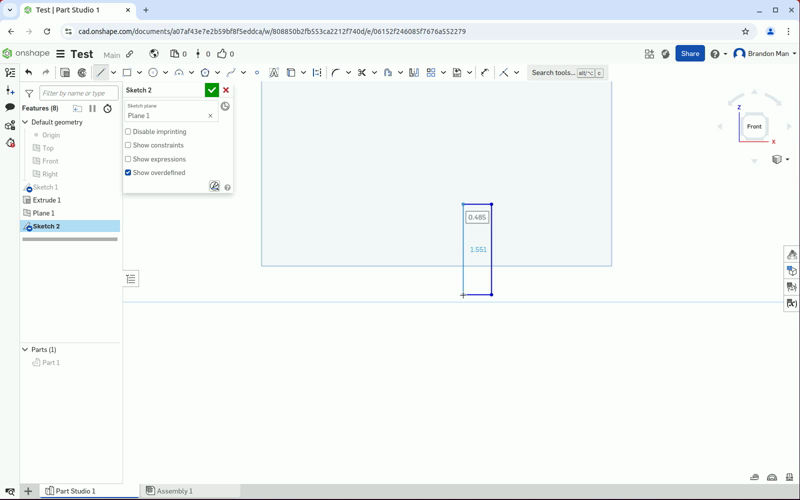
key_up(shift)
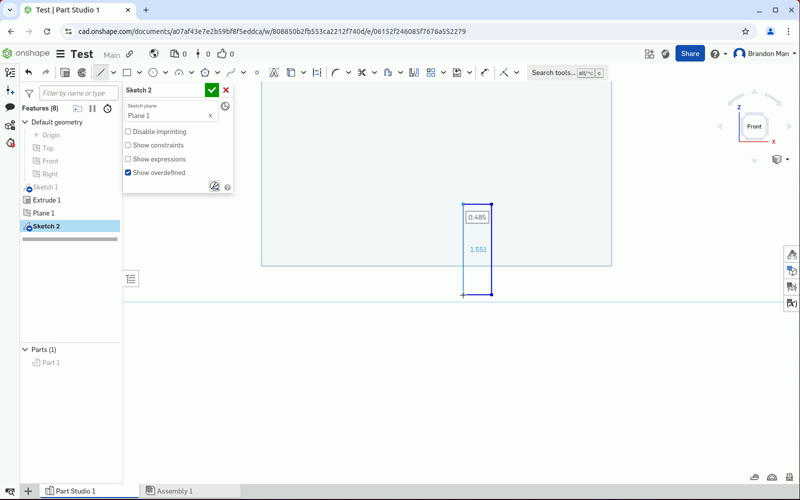
click(463, 294)
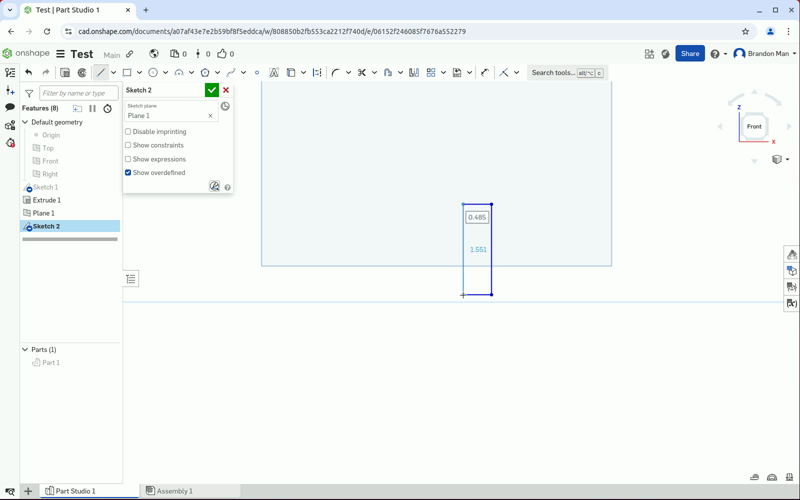
scroll(-6)
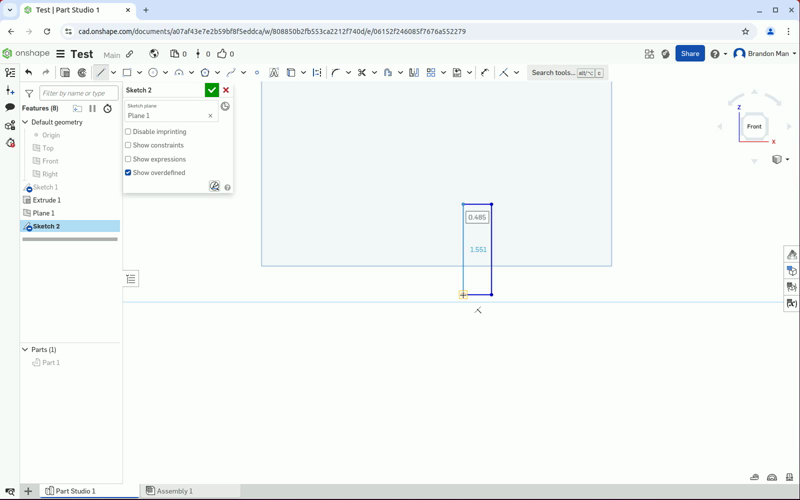
scroll(-6)
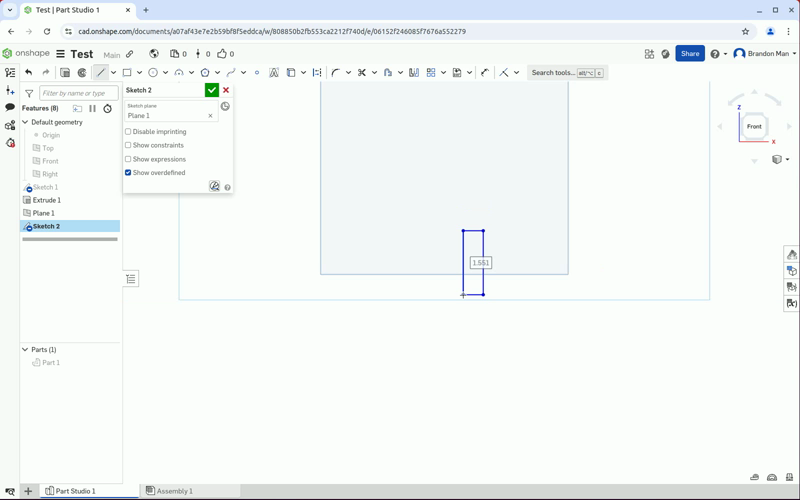
scroll(-6)
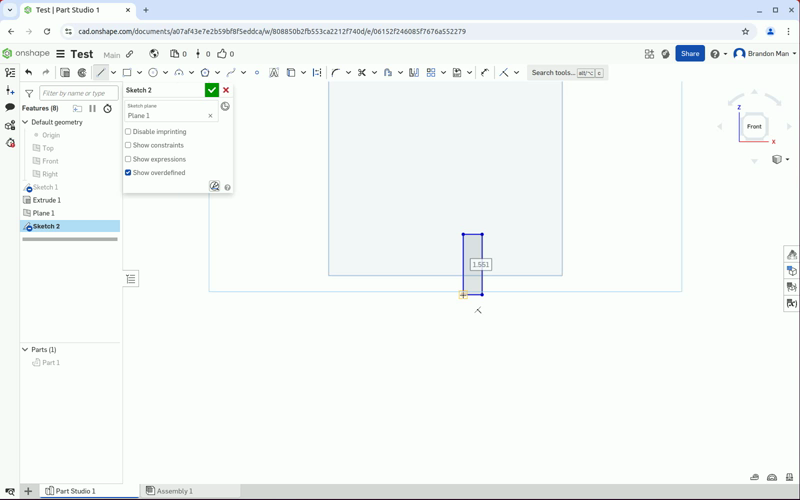
scroll(-6)
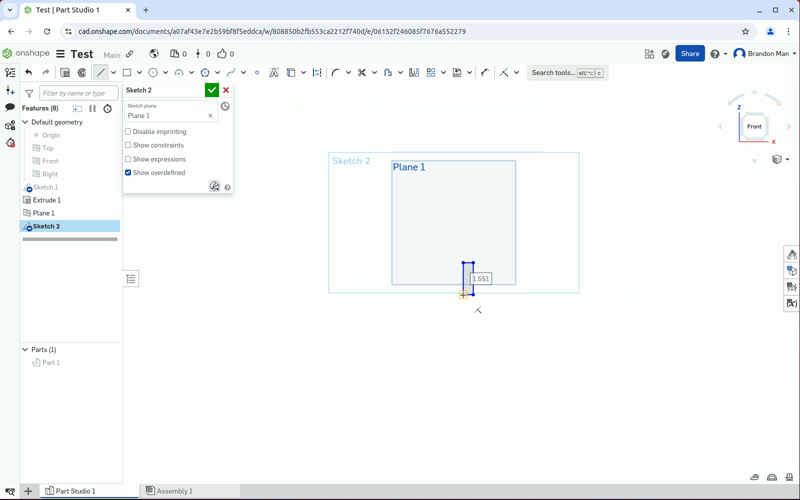
scroll(-6)
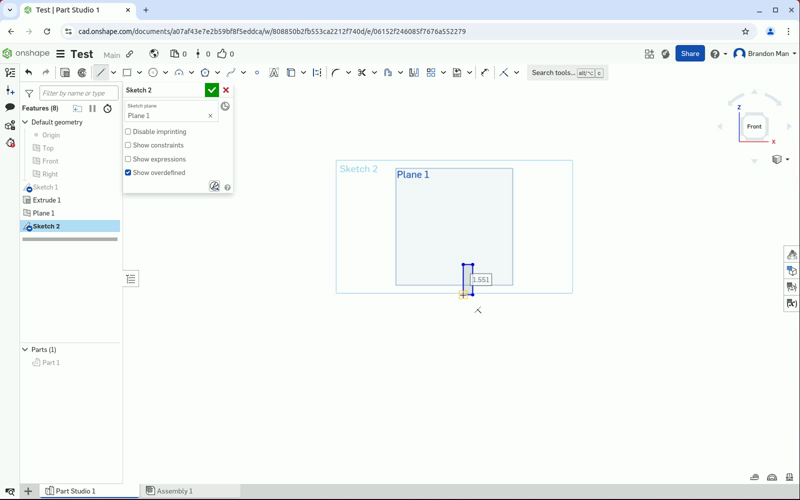
scroll(-6)
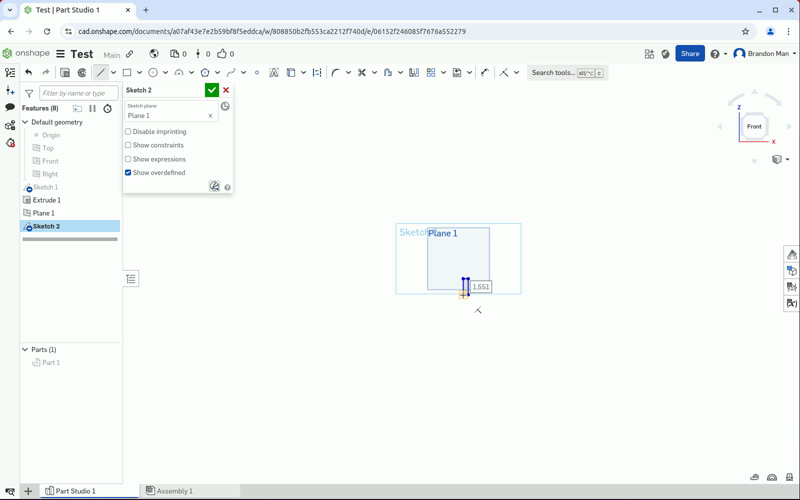
scroll(-6)
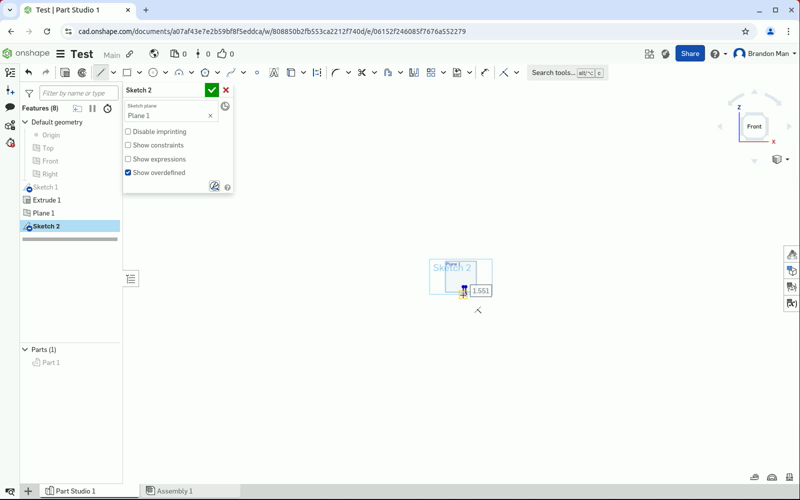
key(esc)
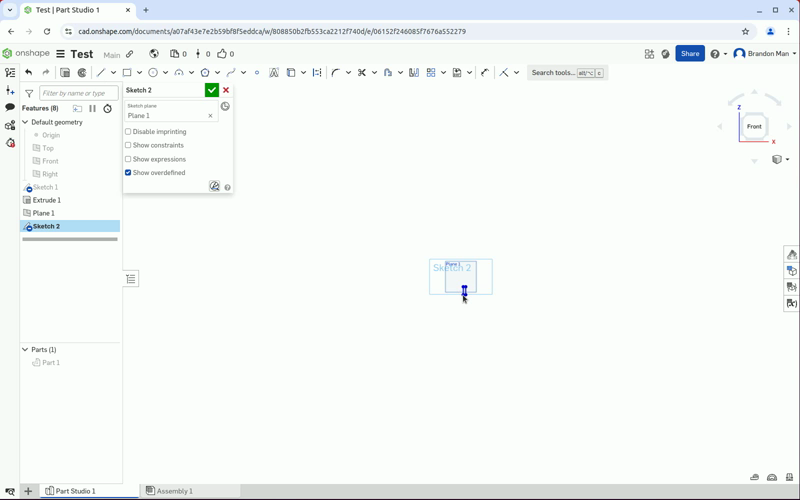
mouse_move(463, 291)
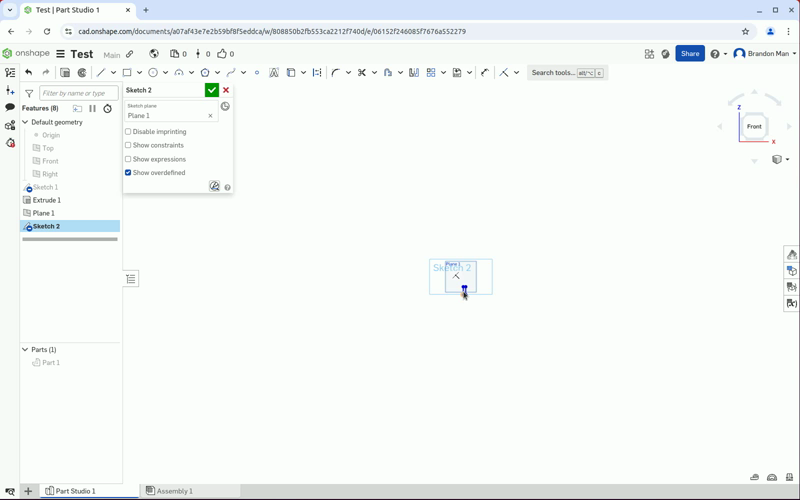
scroll(6)
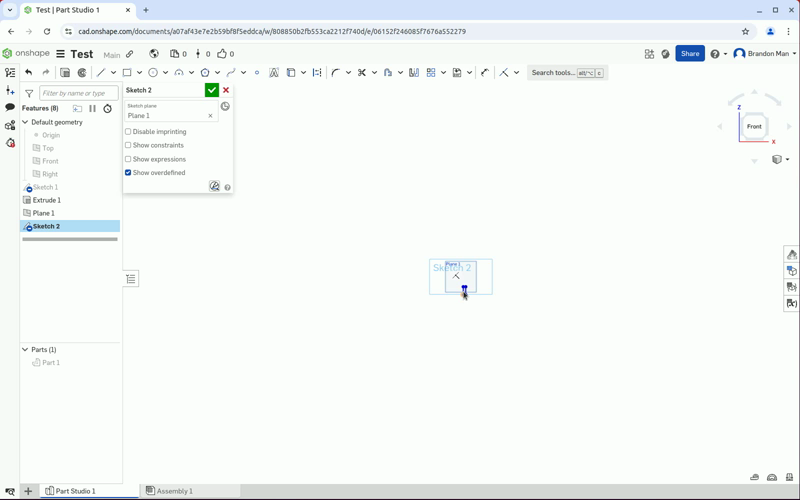
scroll(6)
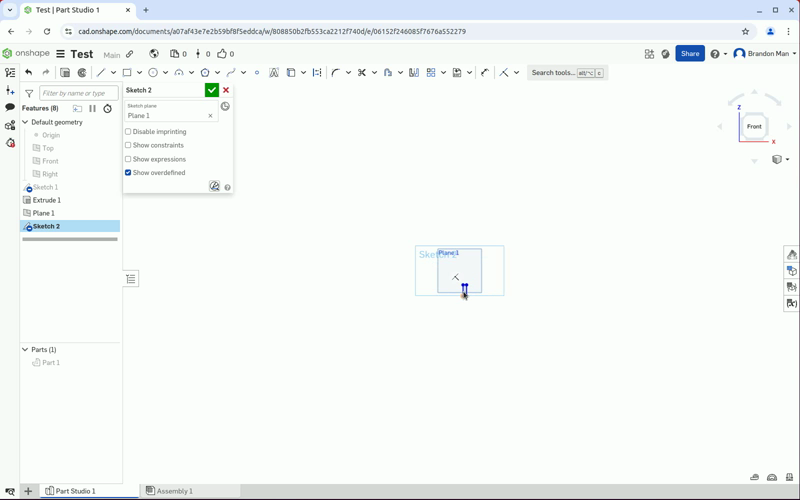
scroll(6)
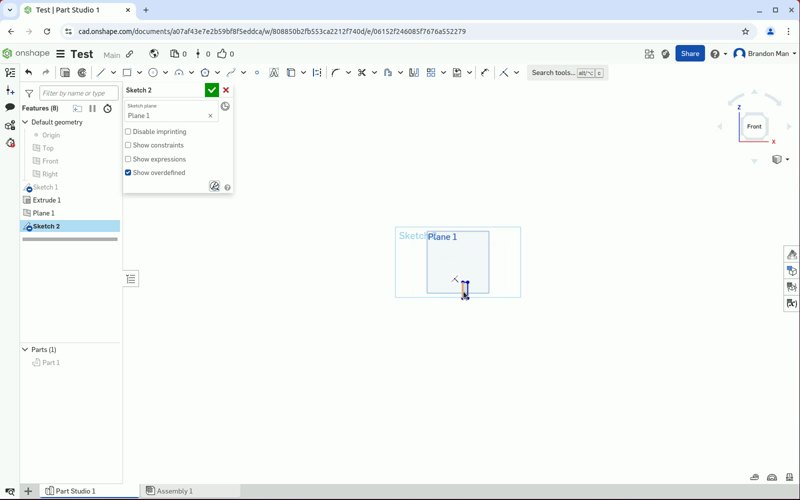
scroll(6)
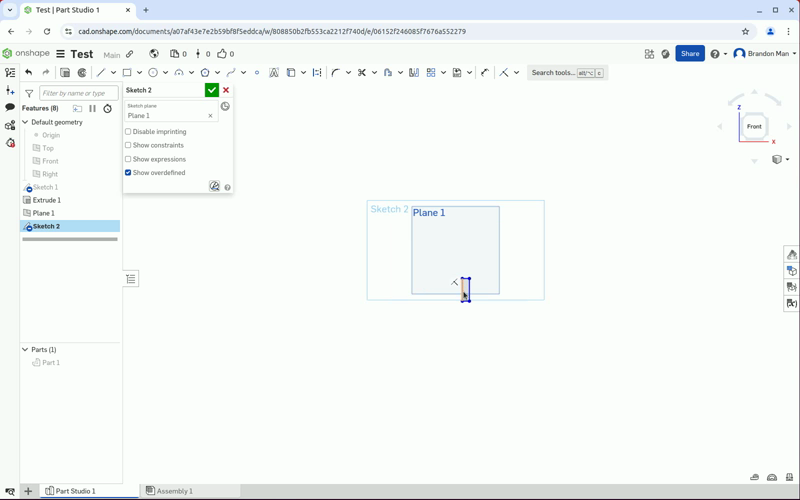
scroll(6)
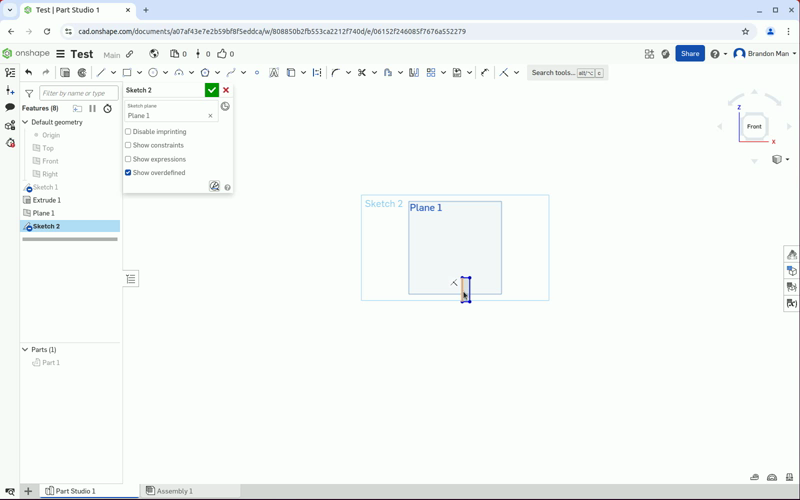
scroll(6)
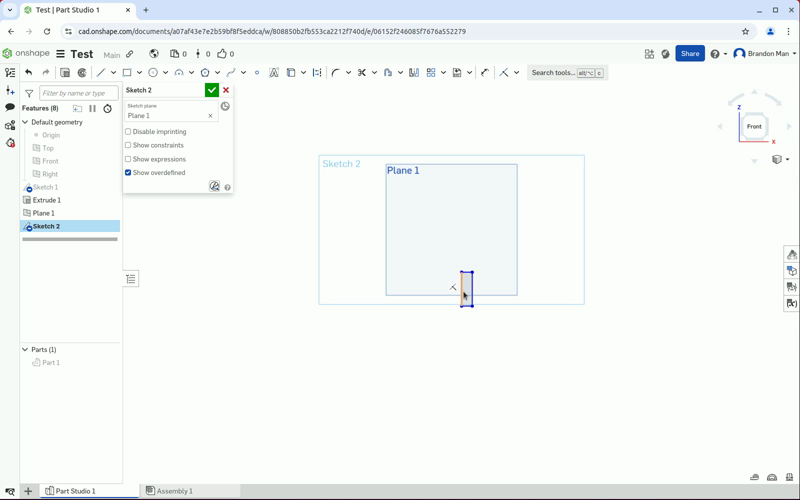
scroll(6)
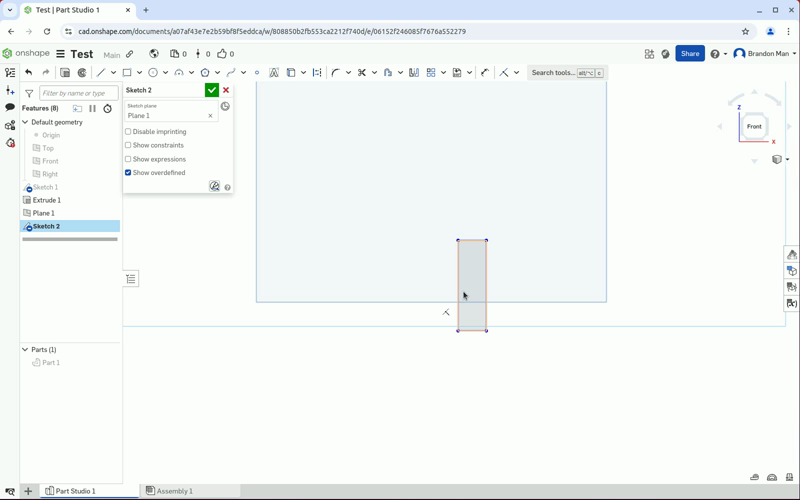
click(463, 291)
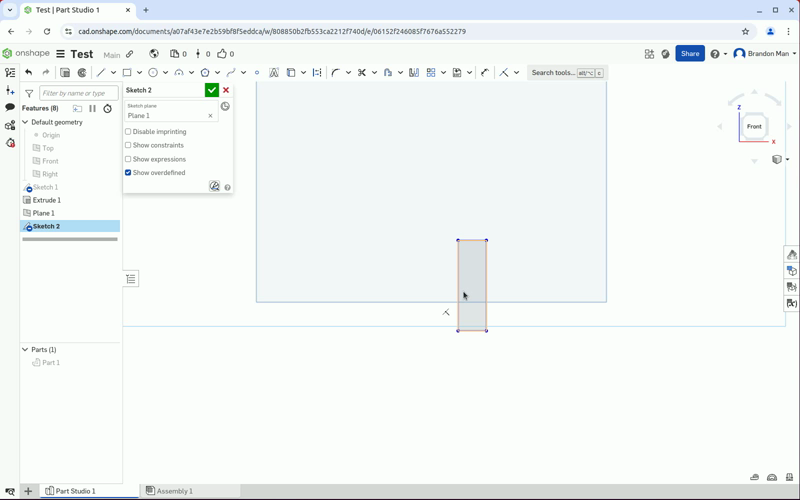
scroll(-6)
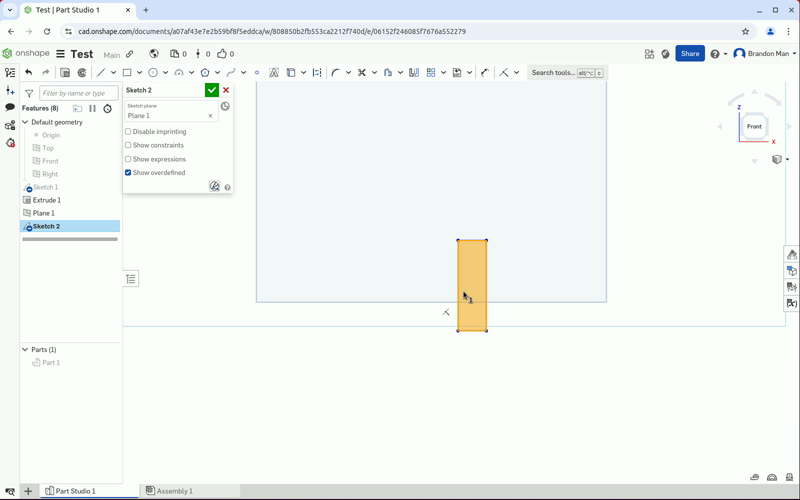
scroll(-6)
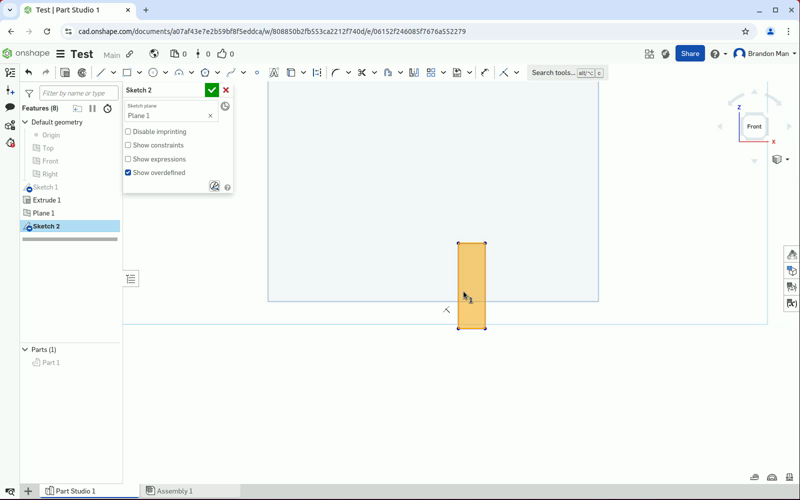
scroll(-6)
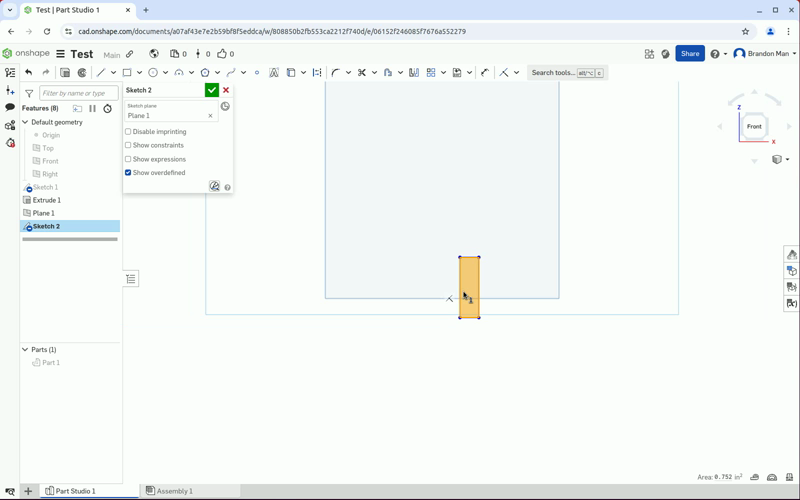
scroll(-6)
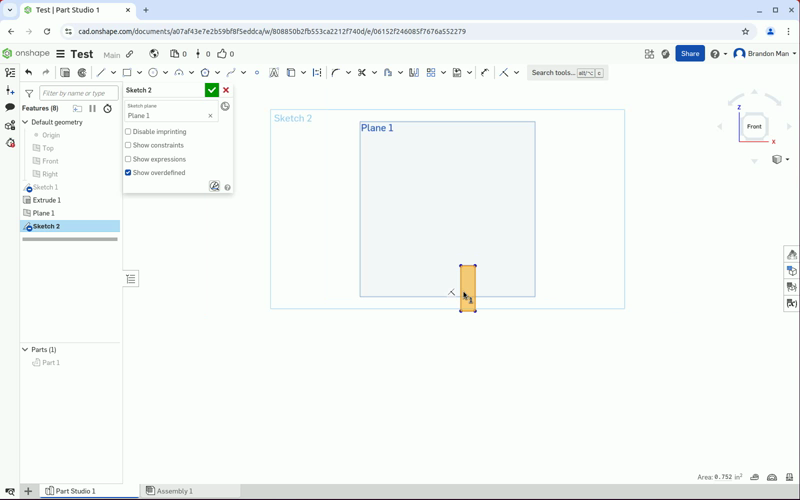
scroll(-6)
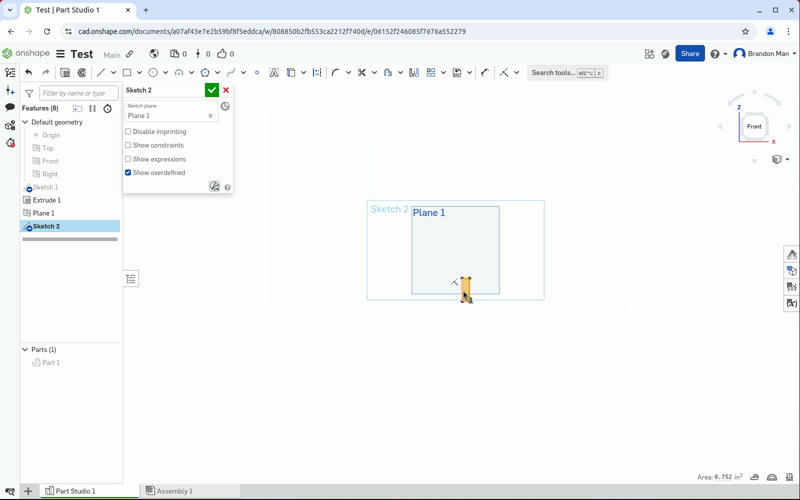
scroll(-6)
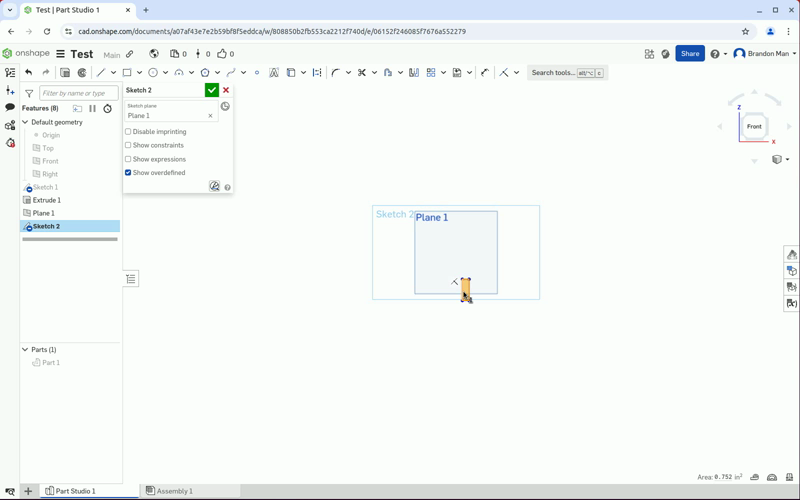
scroll(-6)
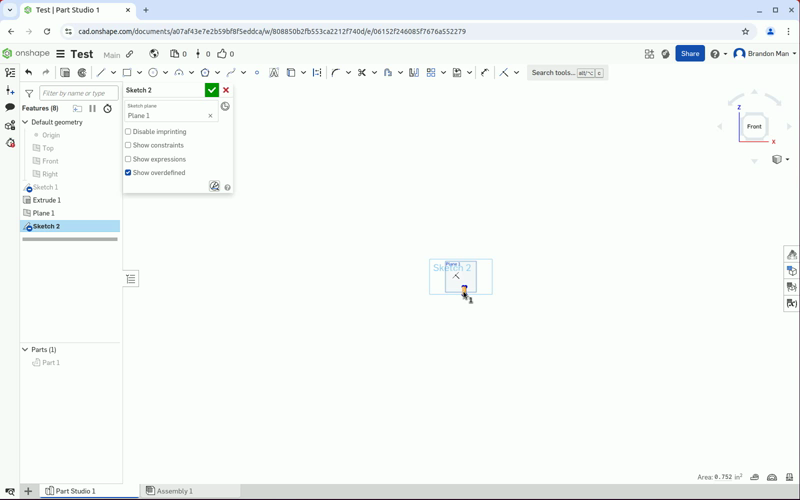
mouse_move(73, 352)
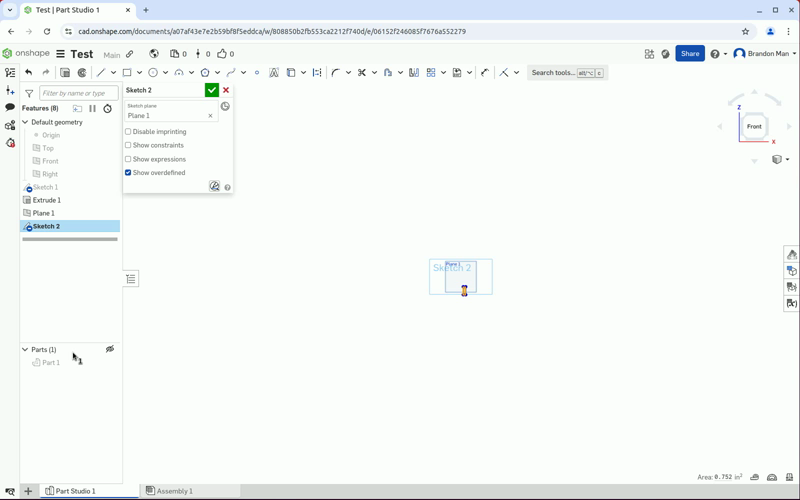
key(shift+y)
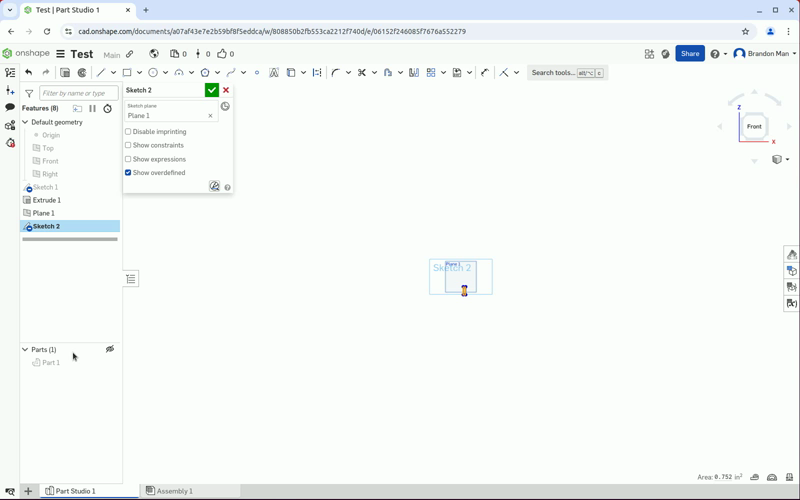
key(shift+e)
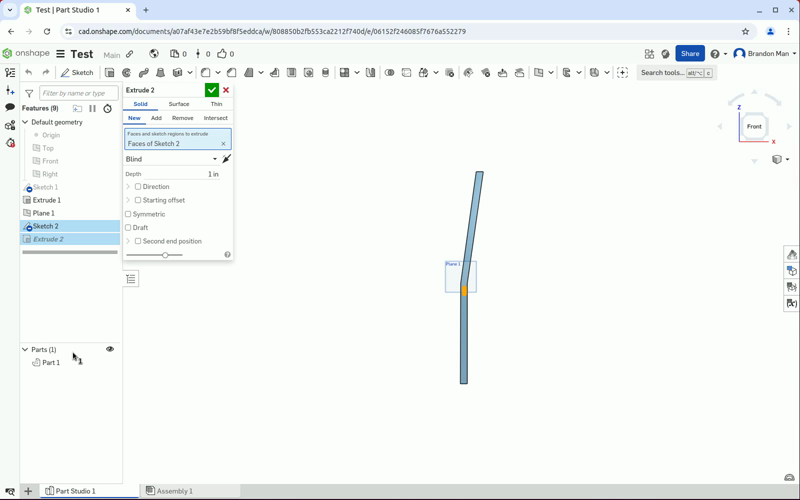
mouse_move(143, 106)
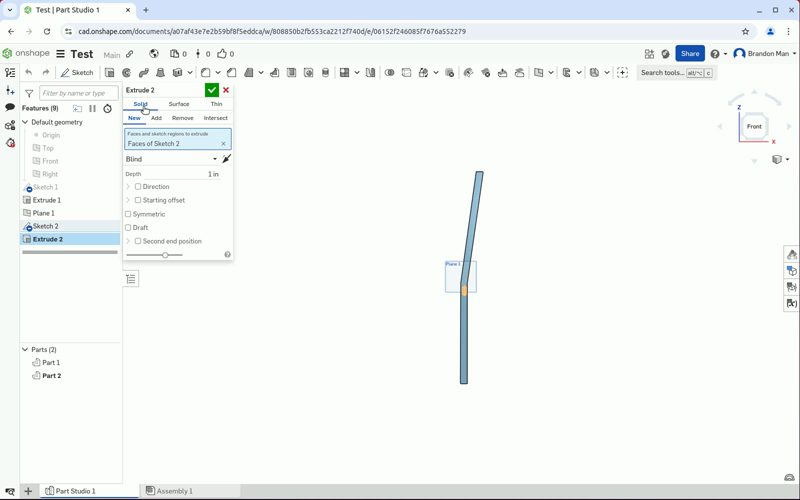
click(143, 106)
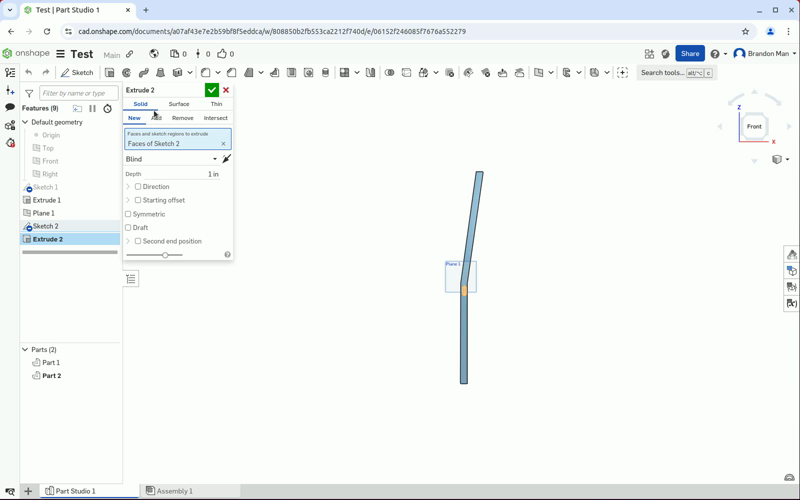
mouse_move(186, 120)
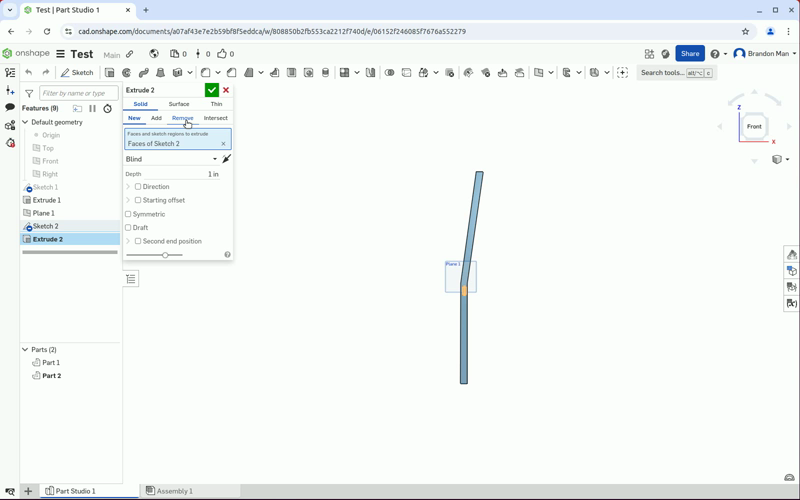
click(186, 120)
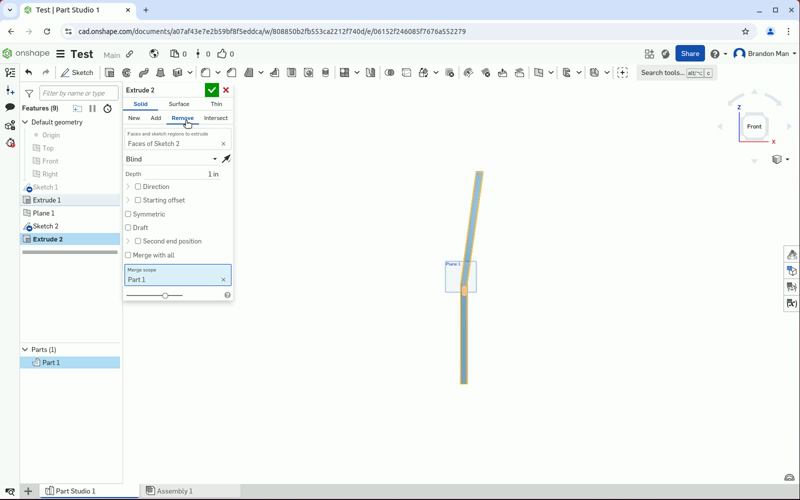
key(tab, 4)
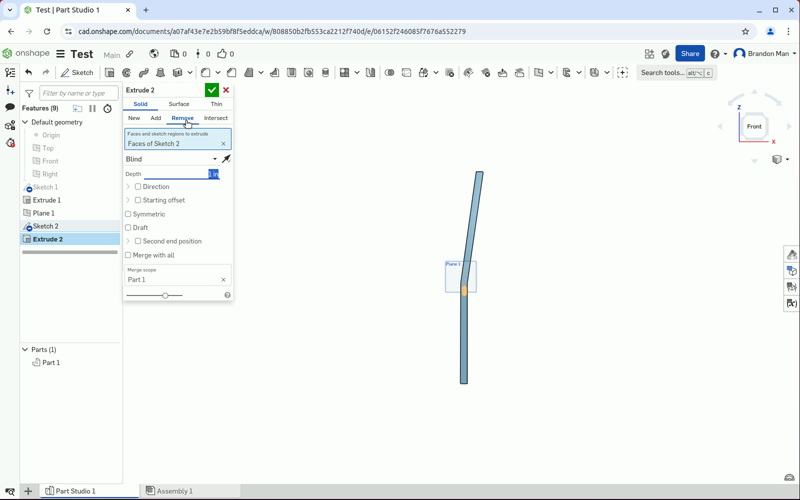
text(0.481)
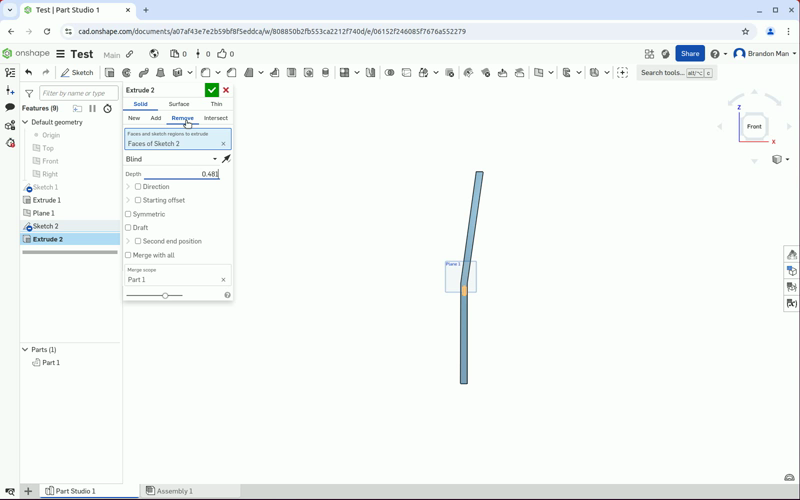
key(tab, 6)
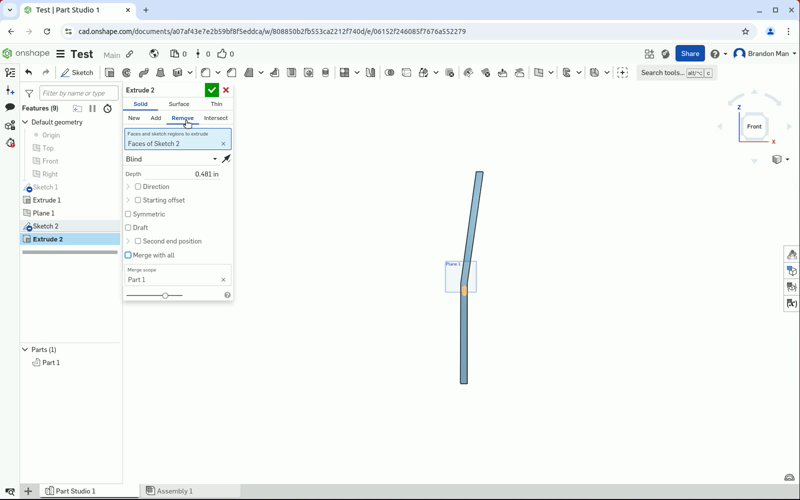
key(space)
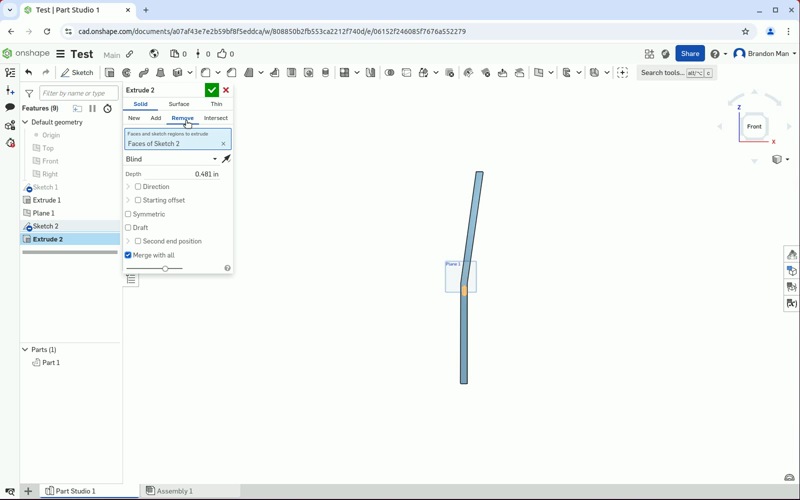
key(enter)
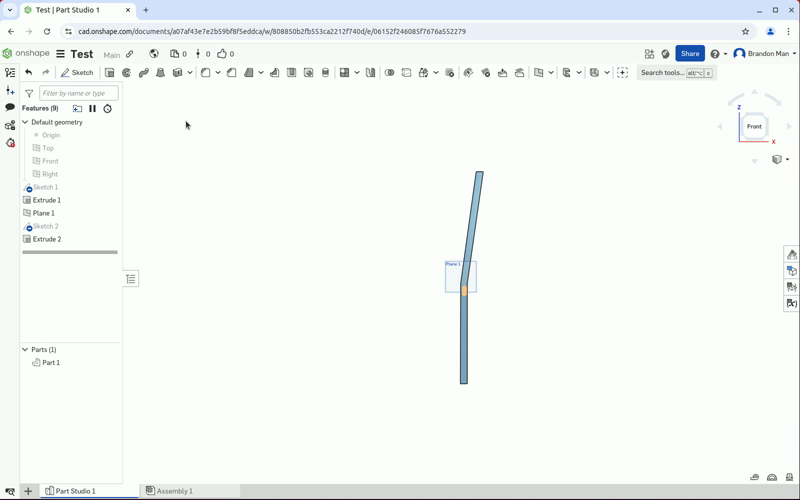
key(shift+h)
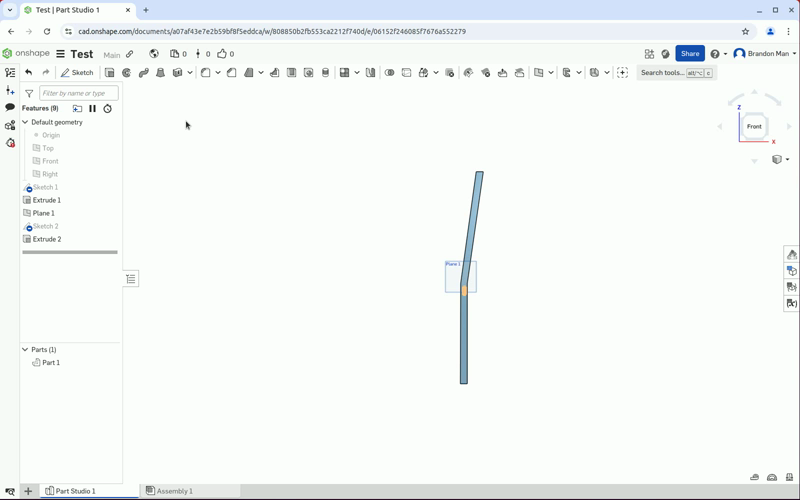
key(shift+h)
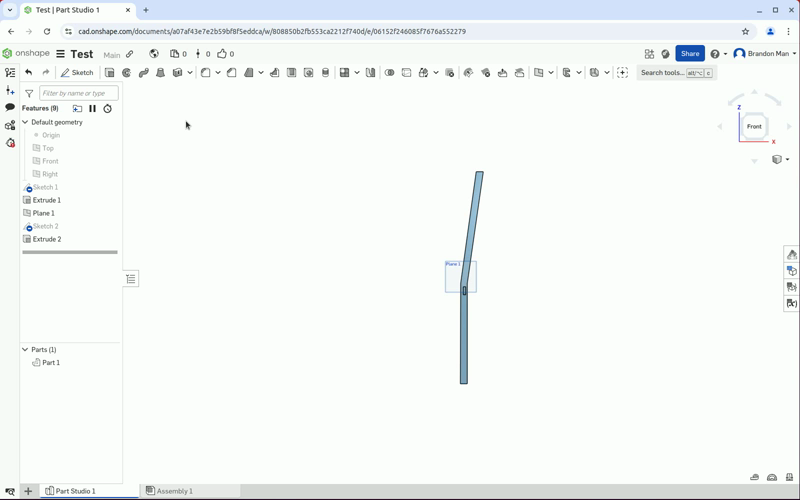
mouse_move(73, 189)
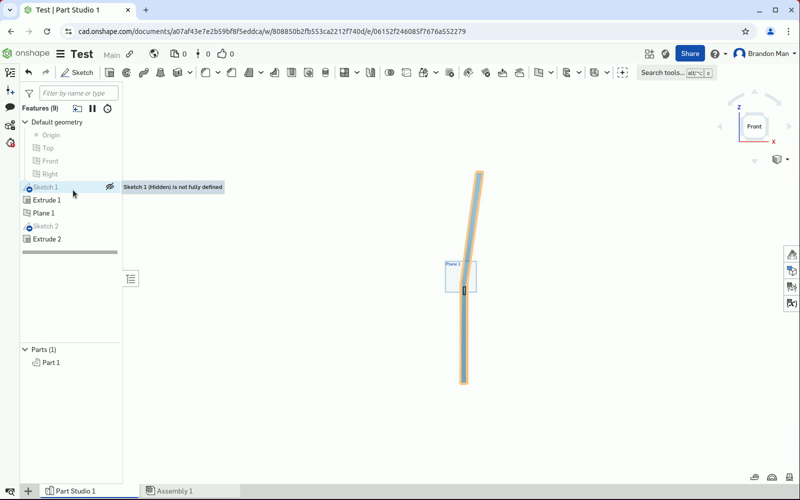
click(73, 189)
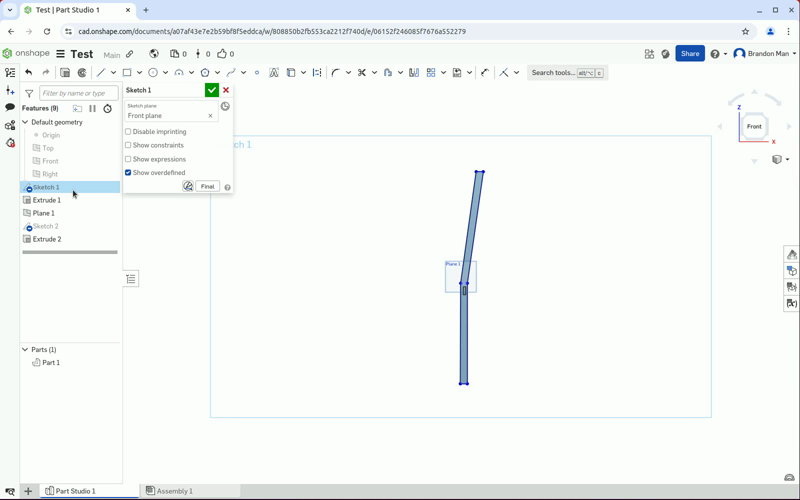
mouse_move(229, 92)
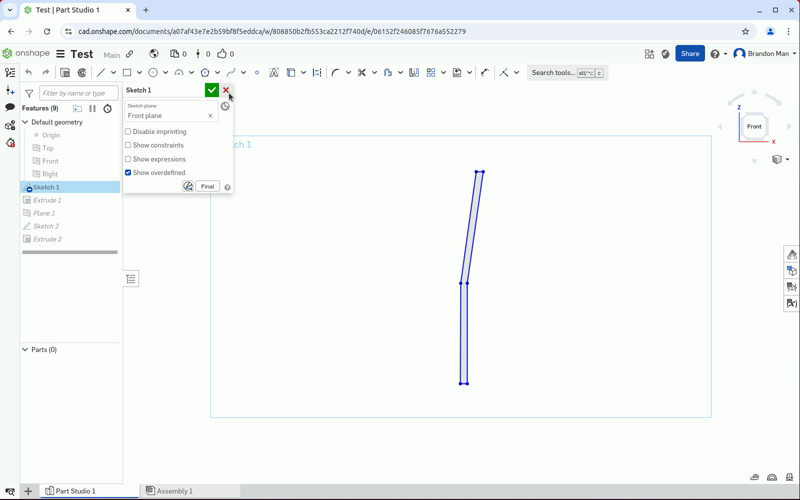
click(229, 92)
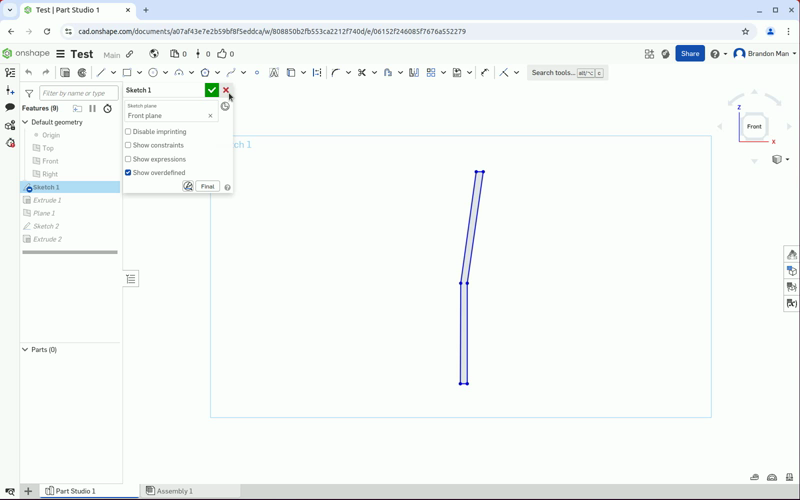
key(shift+s)
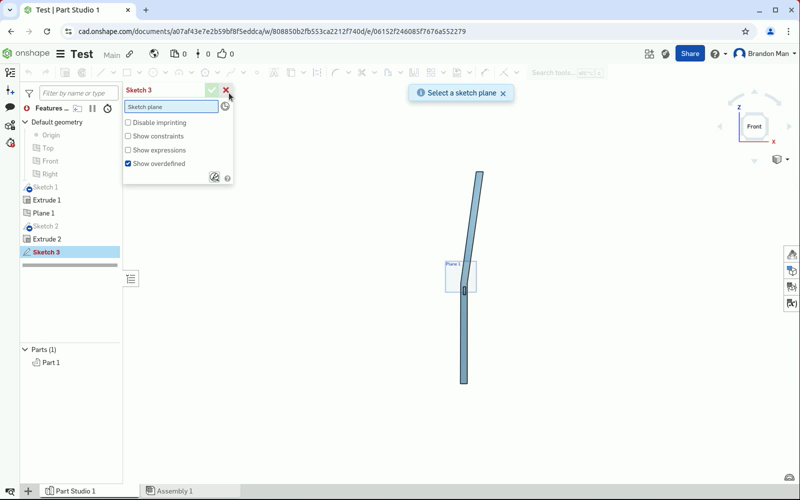
mouse_move(73, 215)
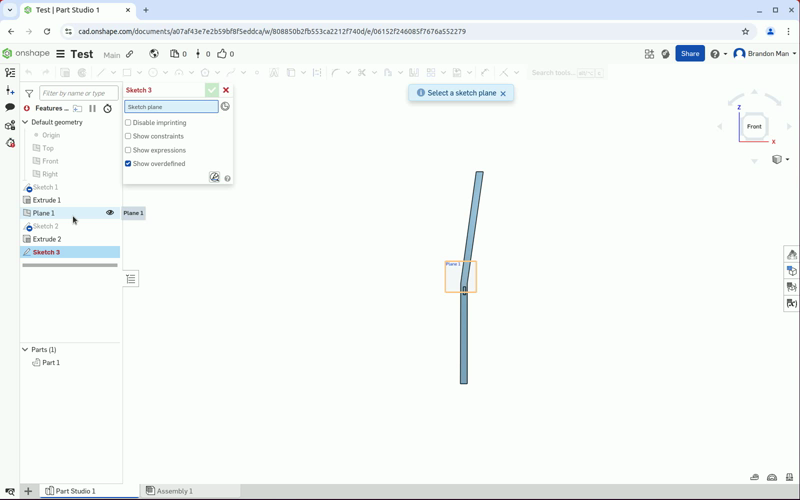
click(73, 215)
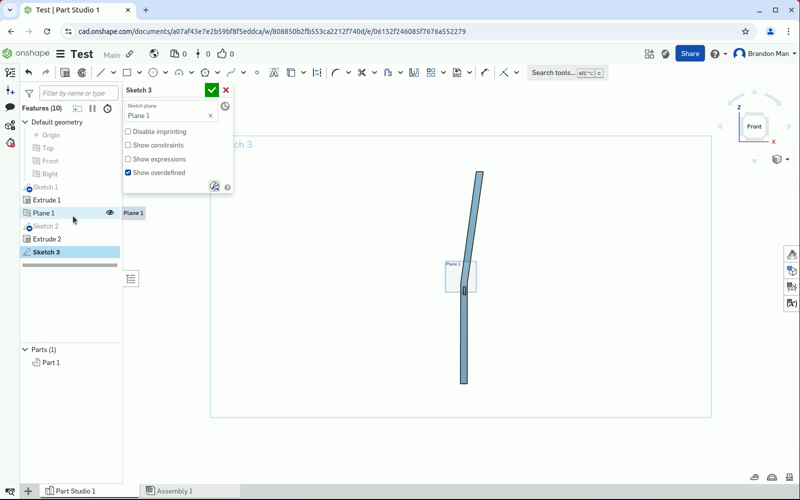
mouse_move(73, 352)
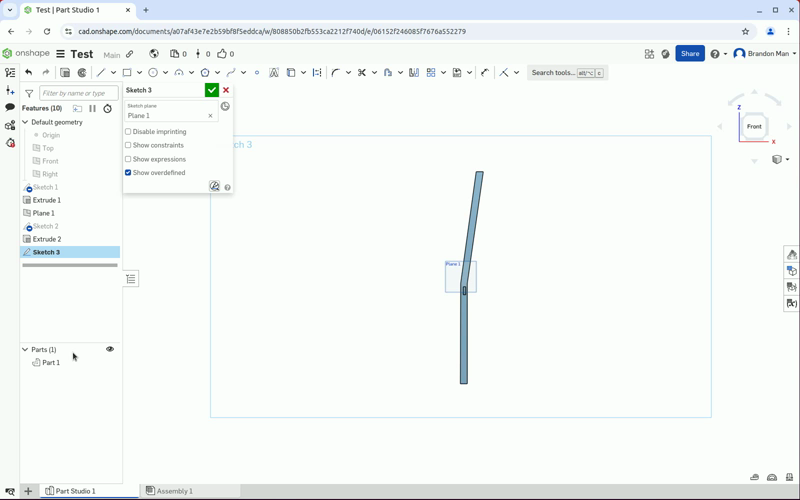
key(y)
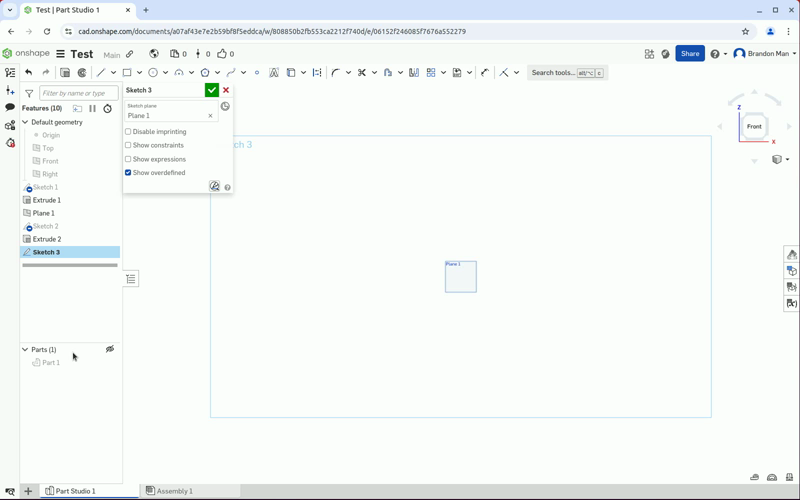
key(l)
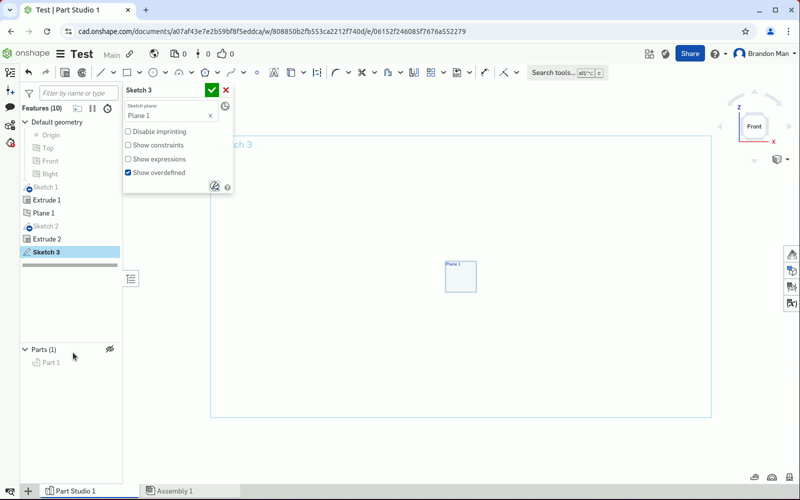
key_down(shift)
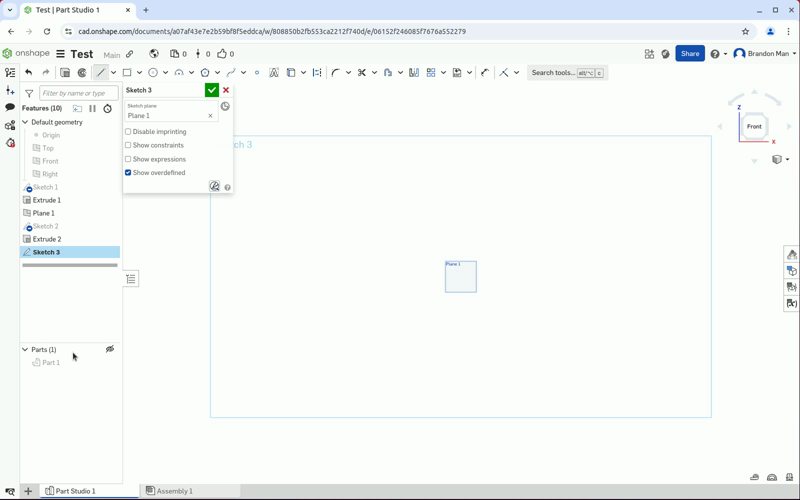
mouse_move(476, 186)
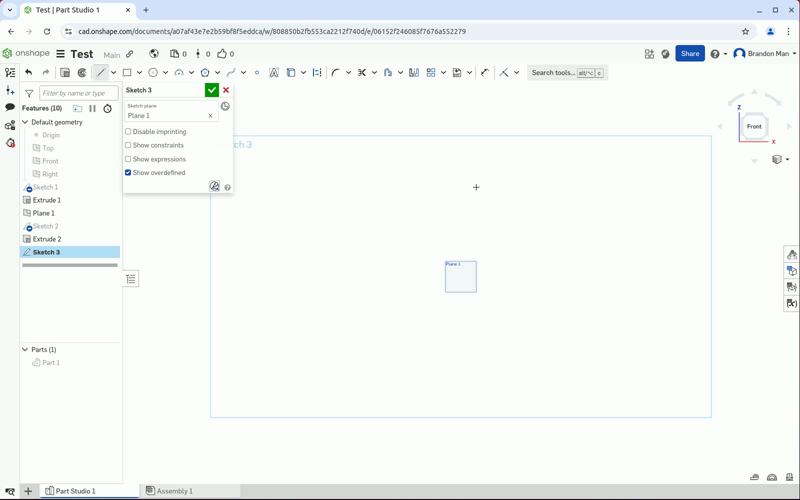
click(476, 186)
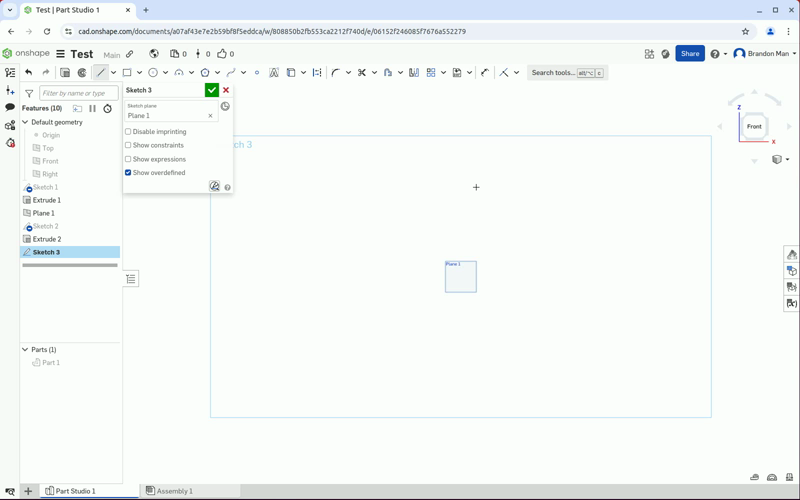
key_up(shift)
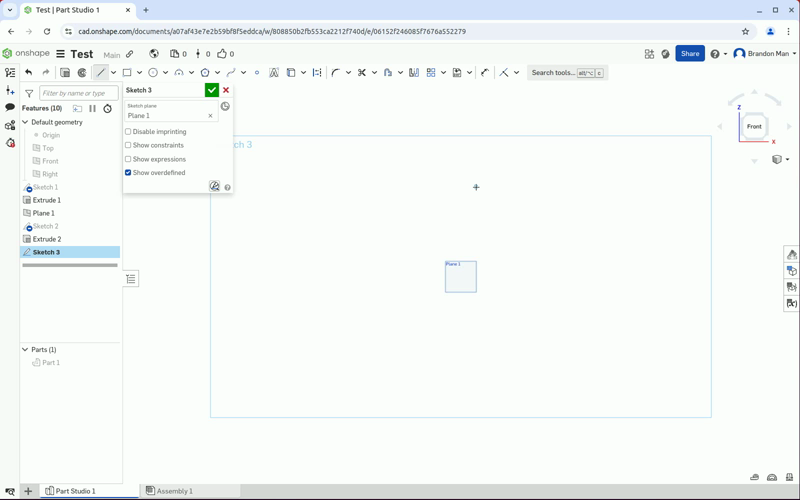
key_down(shift)
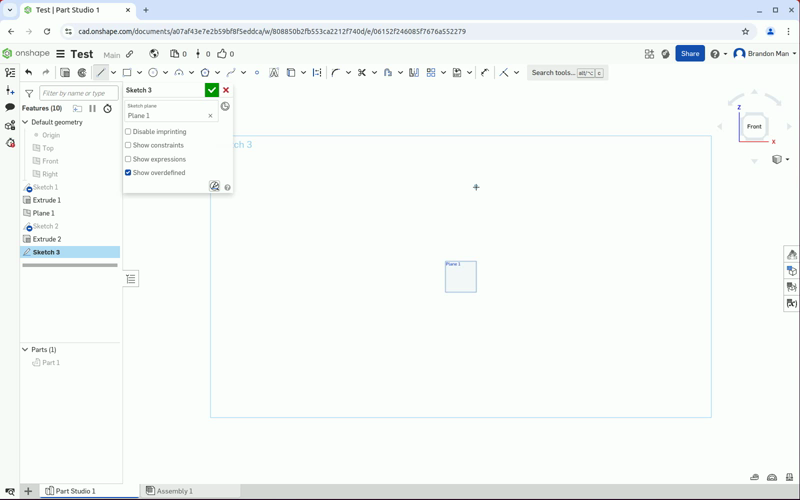
mouse_move(506, 186)
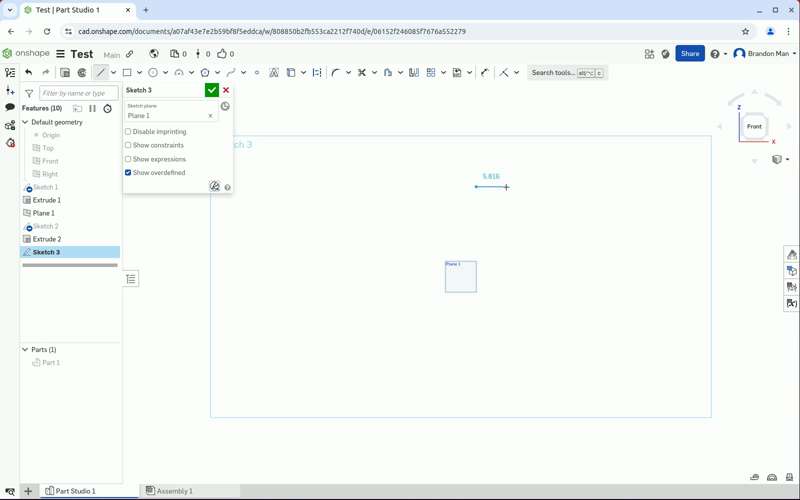
mouse_move(479, 187)
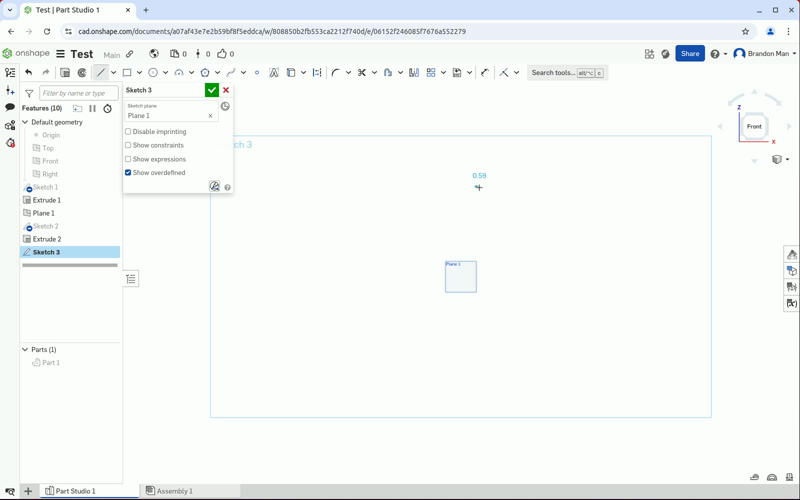
scroll(6)
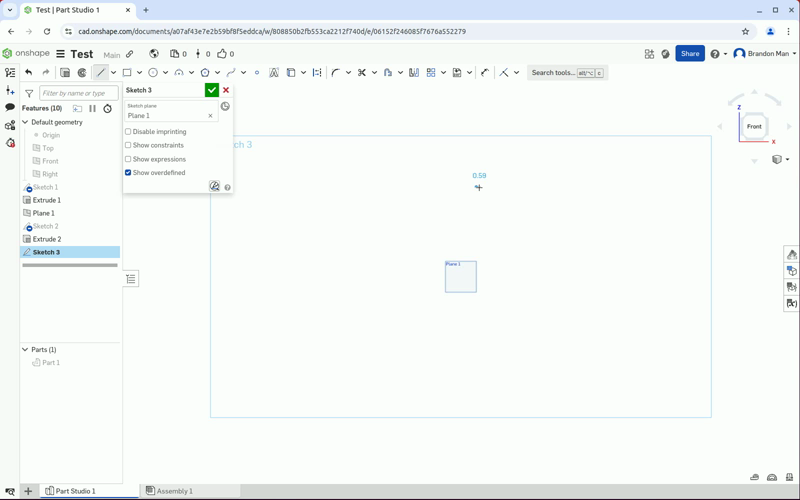
scroll(6)
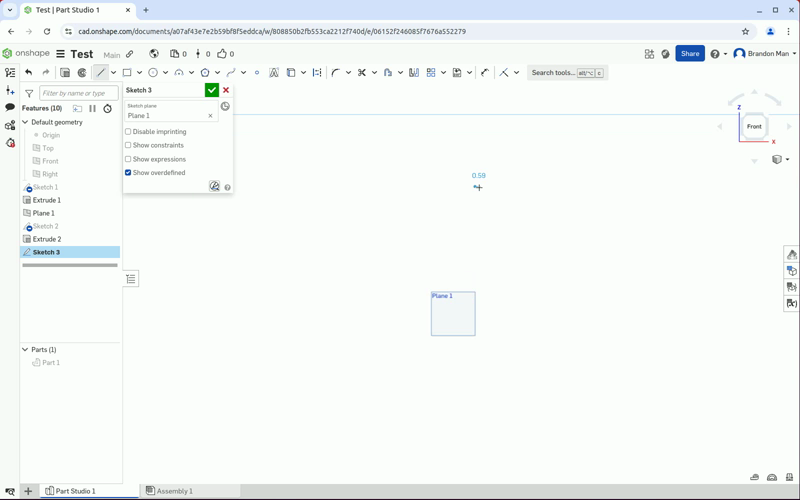
scroll(6)
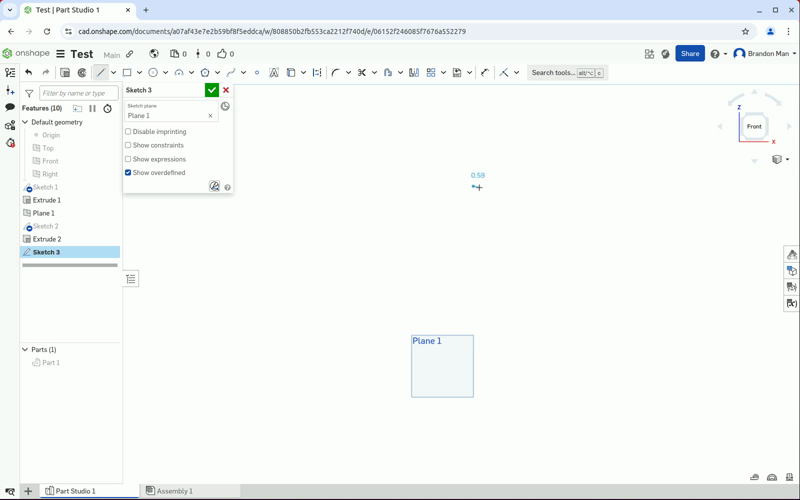
scroll(6)
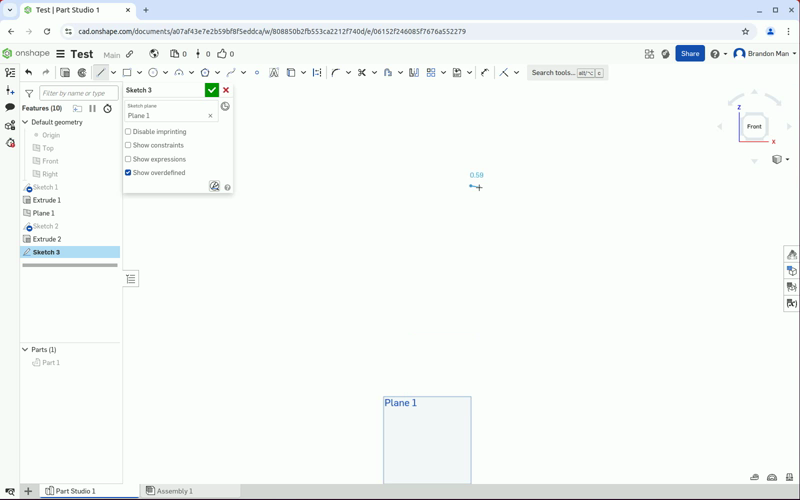
scroll(6)
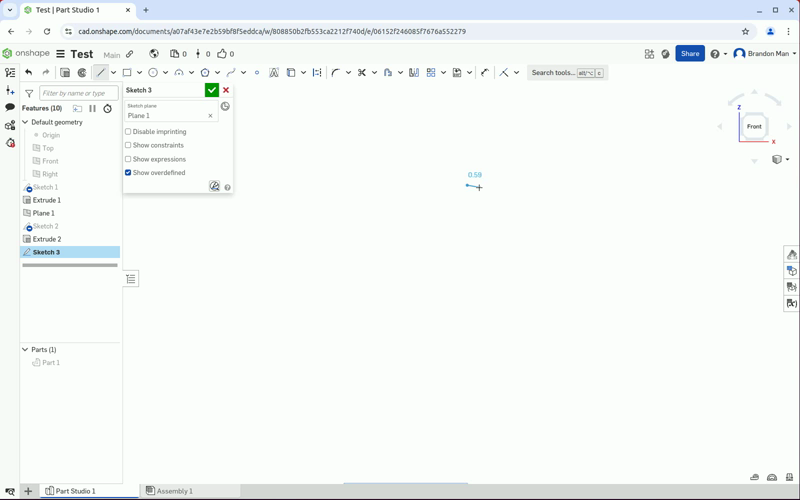
scroll(6)
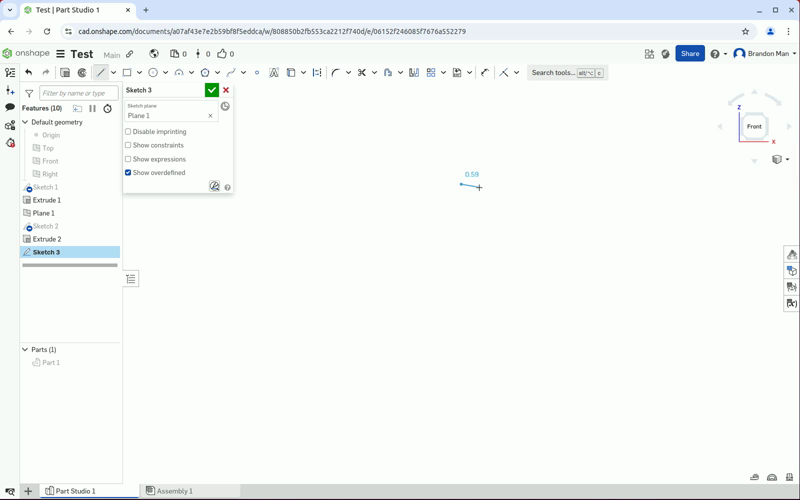
scroll(6)
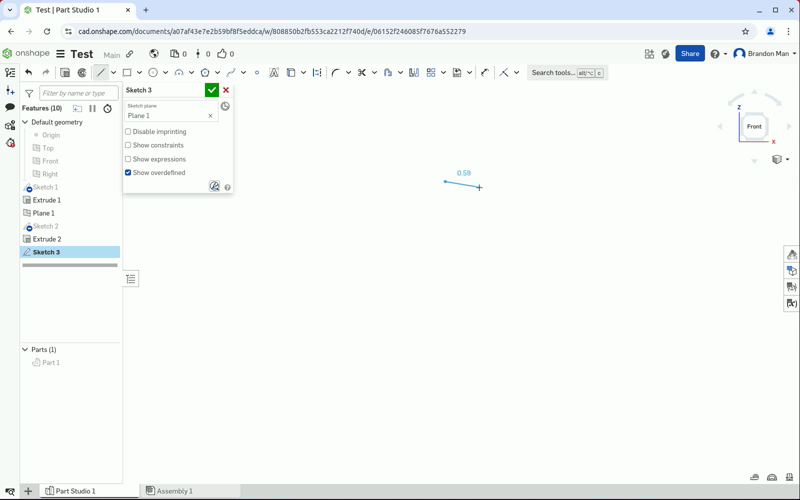
click(479, 187)
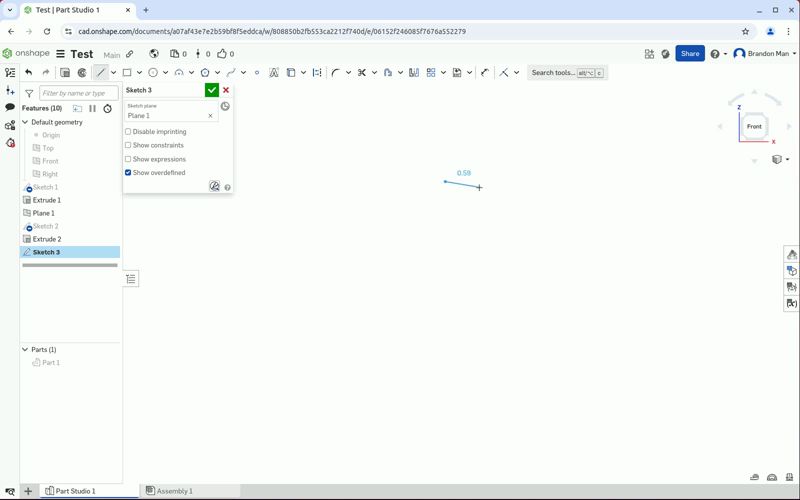
scroll(-6)
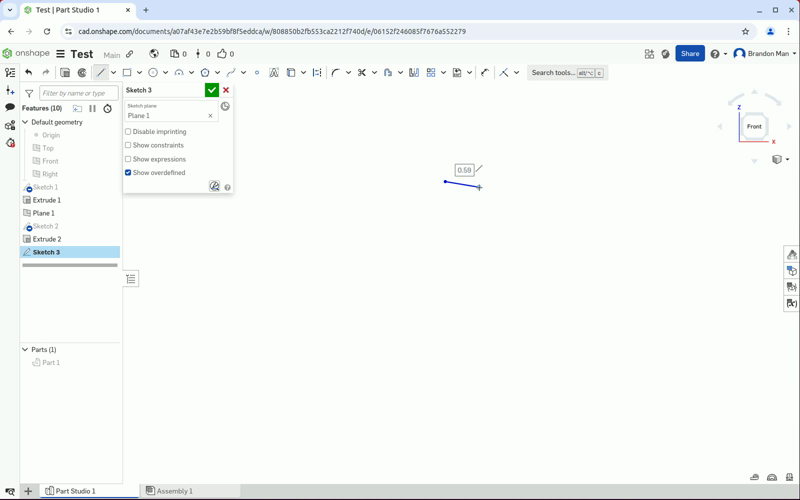
scroll(-6)
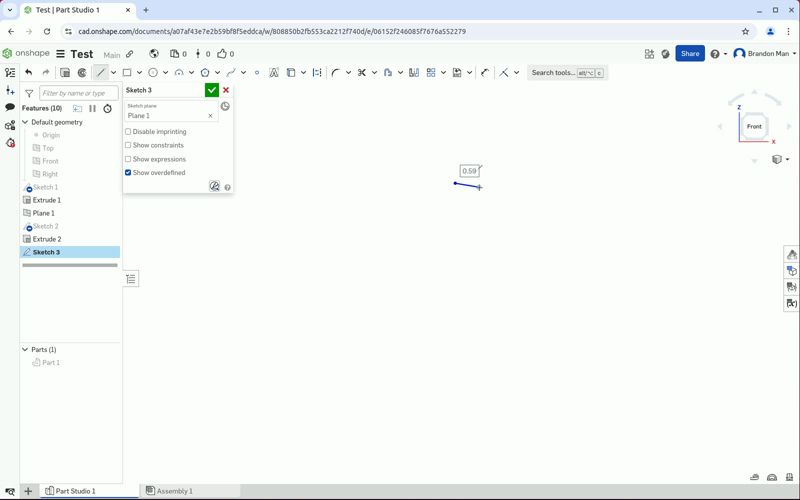
scroll(-6)
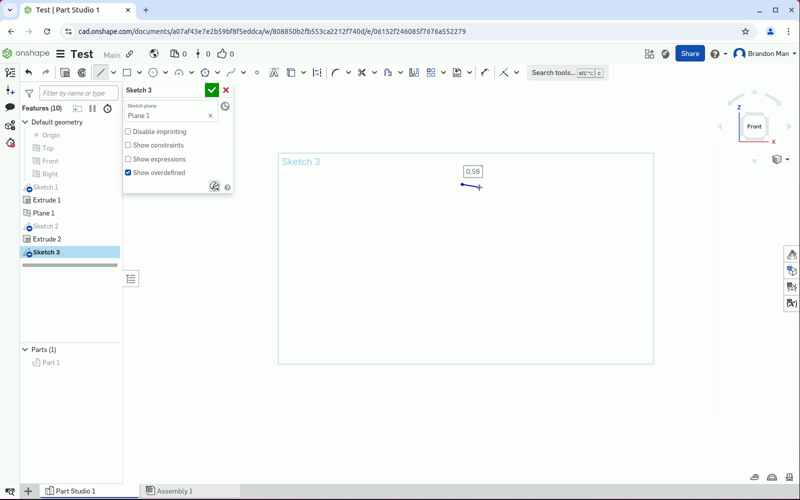
scroll(-6)
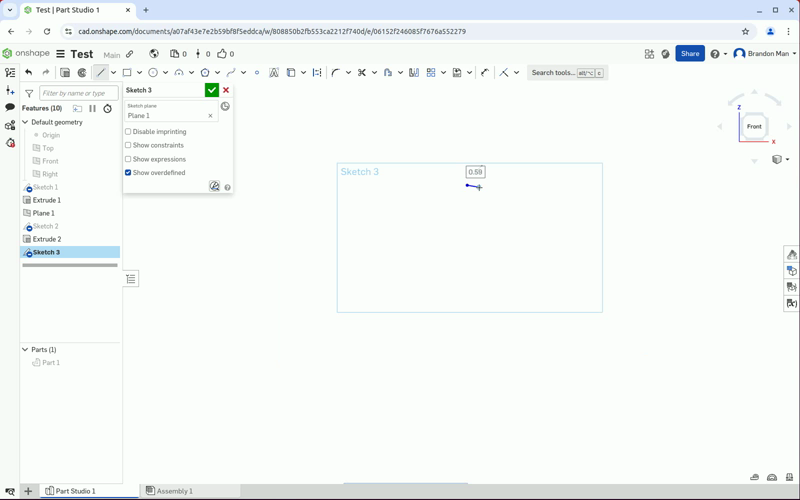
scroll(-6)
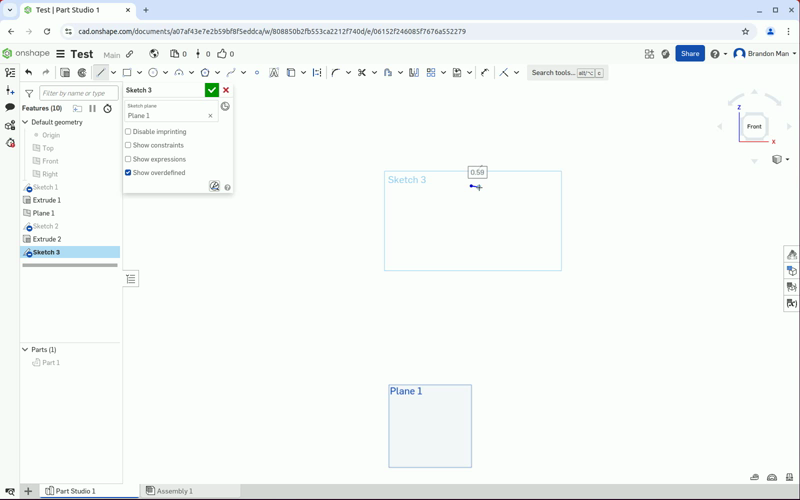
scroll(-6)
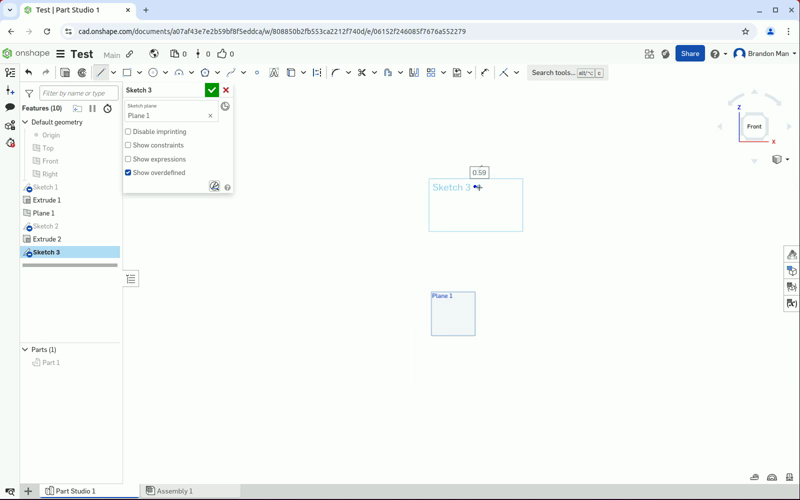
scroll(-6)
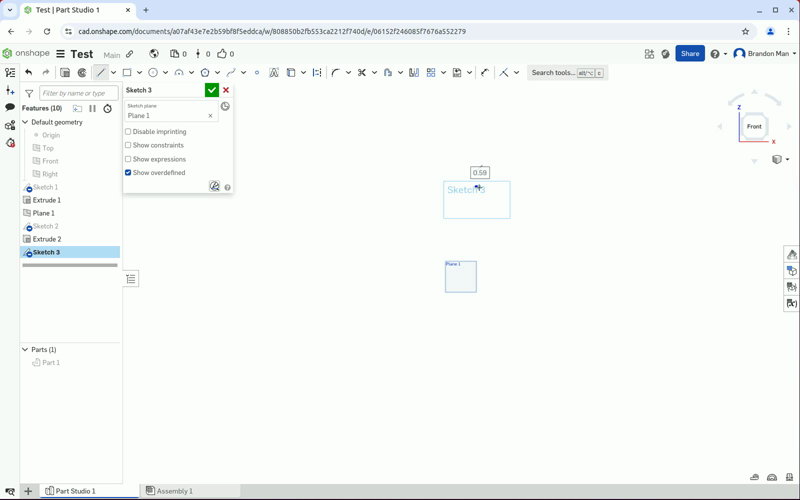
key_up(shift)
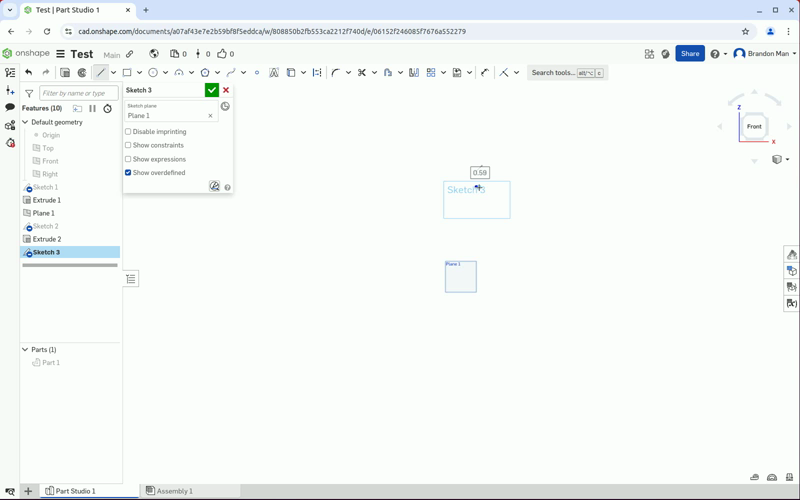
key_down(shift)
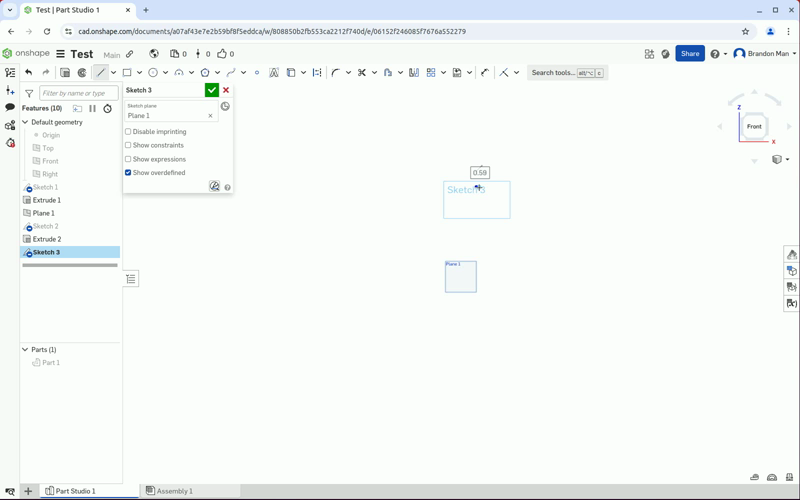
mouse_move(509, 187)
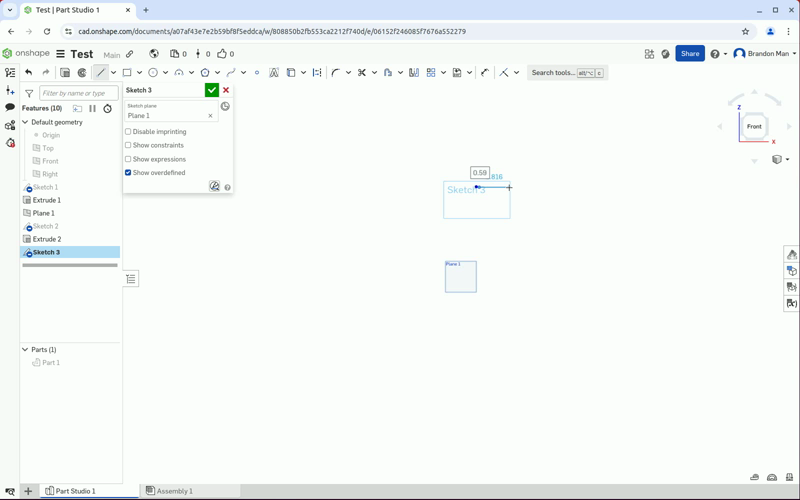
mouse_move(479, 181)
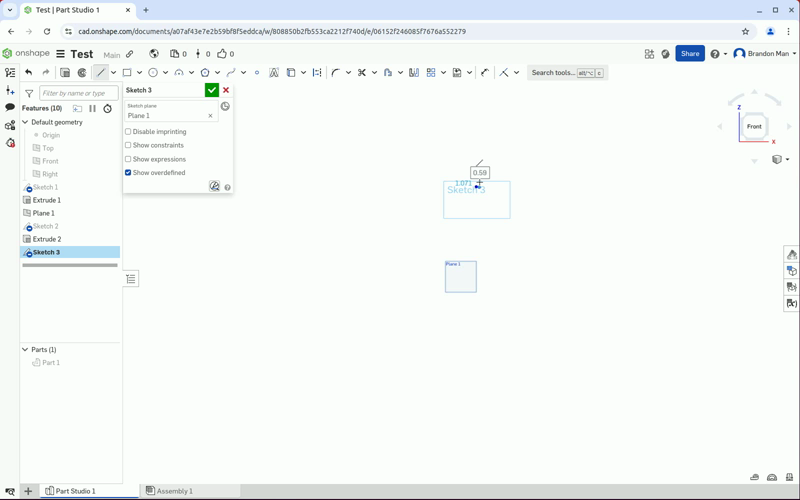
scroll(6)
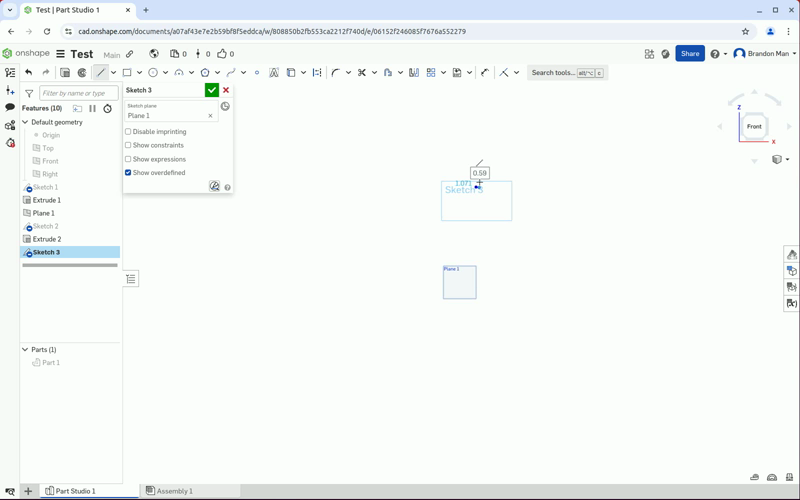
scroll(6)
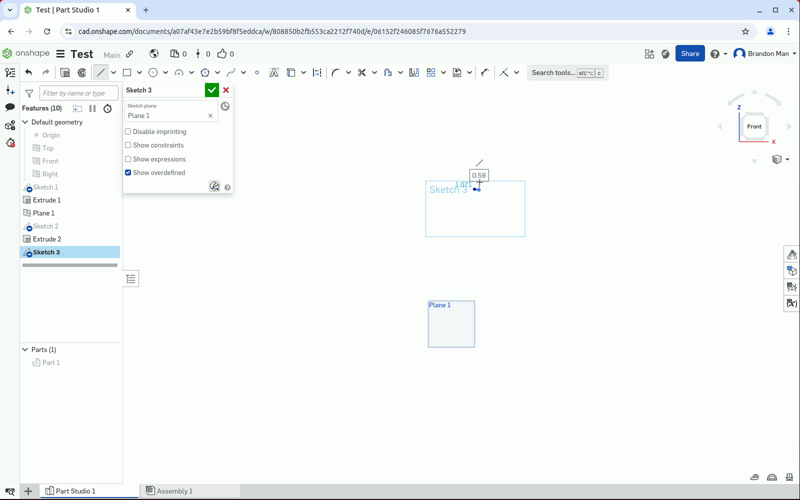
scroll(6)
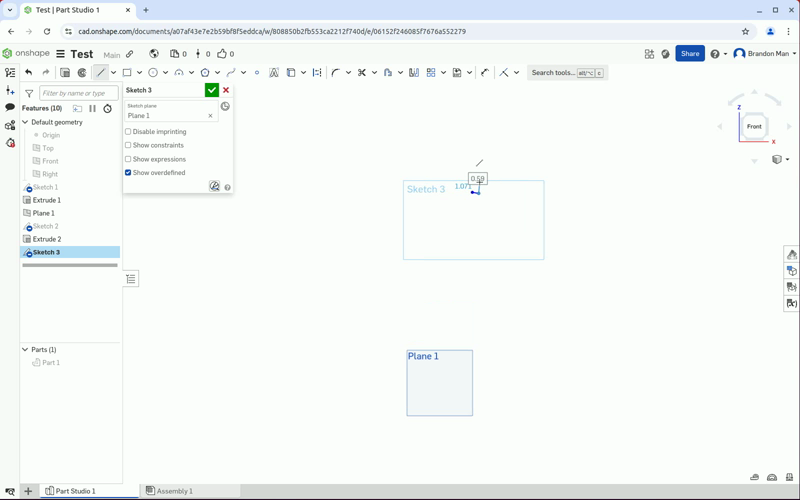
scroll(6)
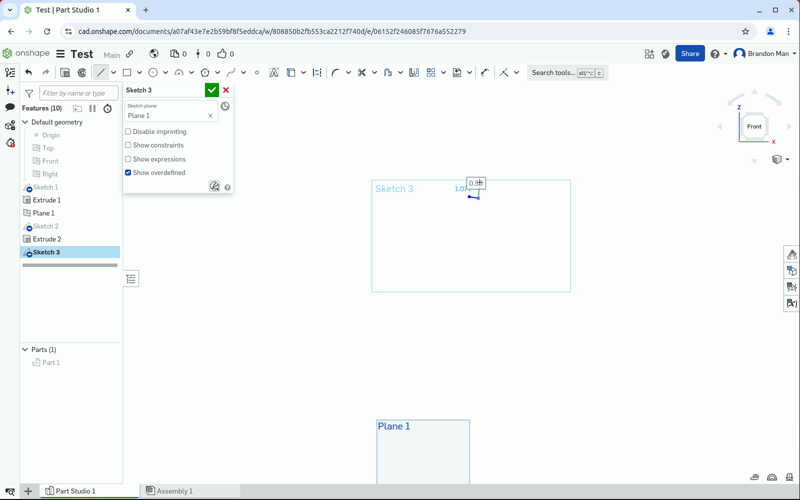
scroll(6)
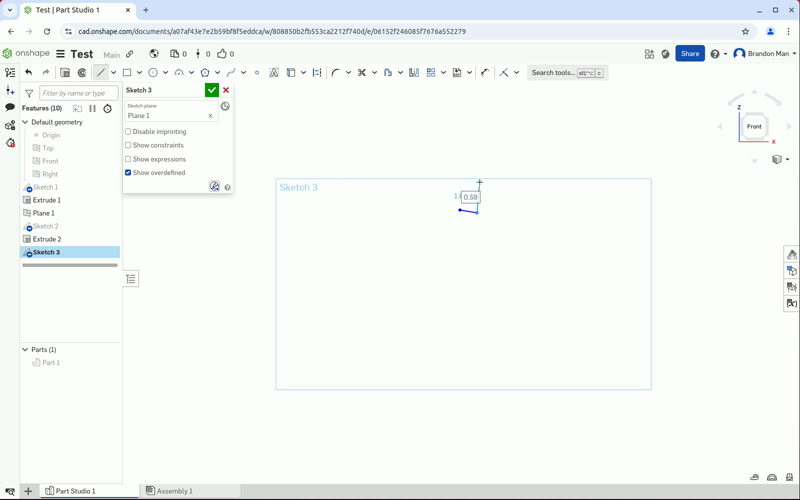
scroll(6)
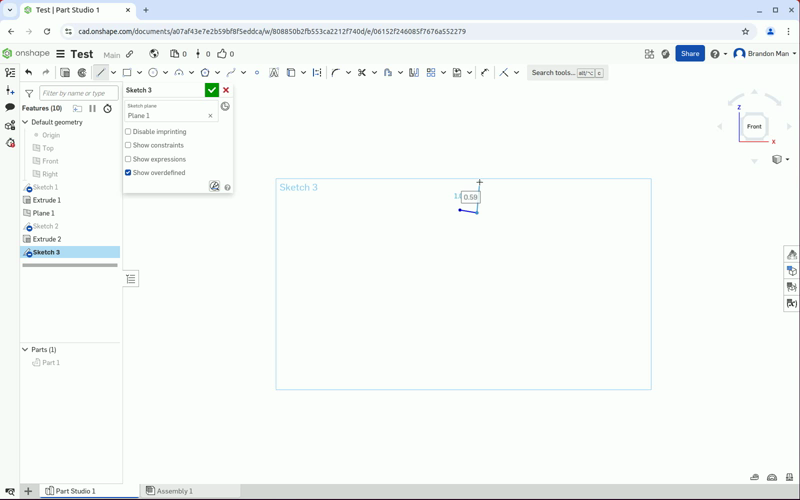
scroll(6)
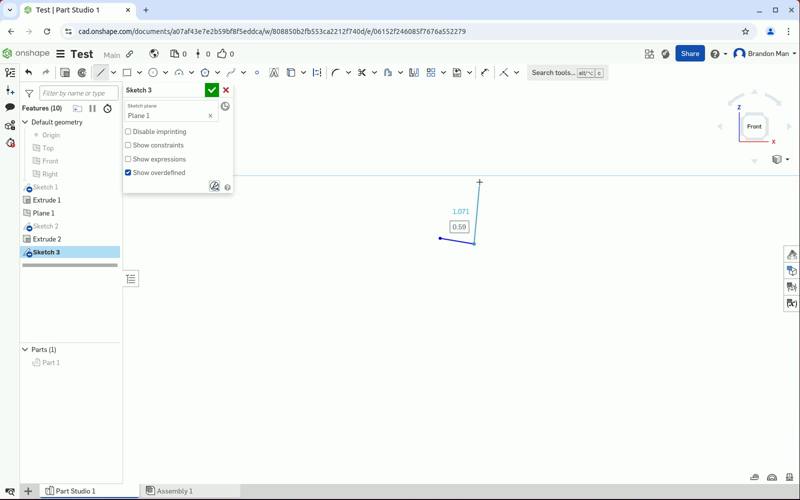
click(479, 181)
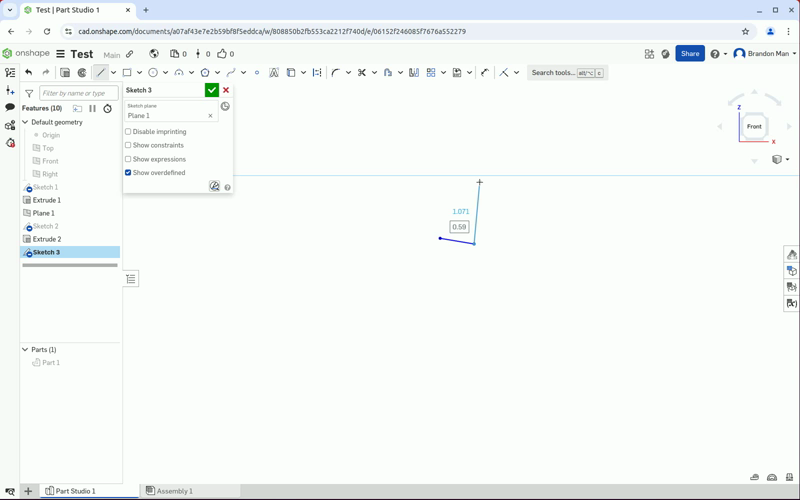
scroll(-6)
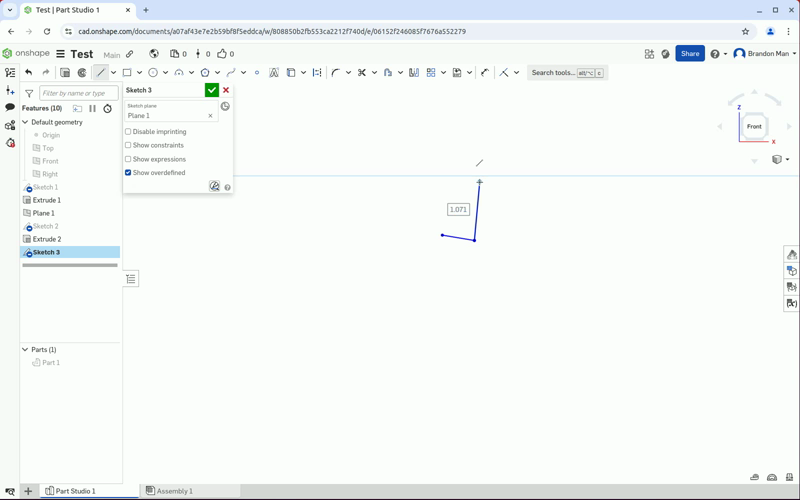
scroll(-6)
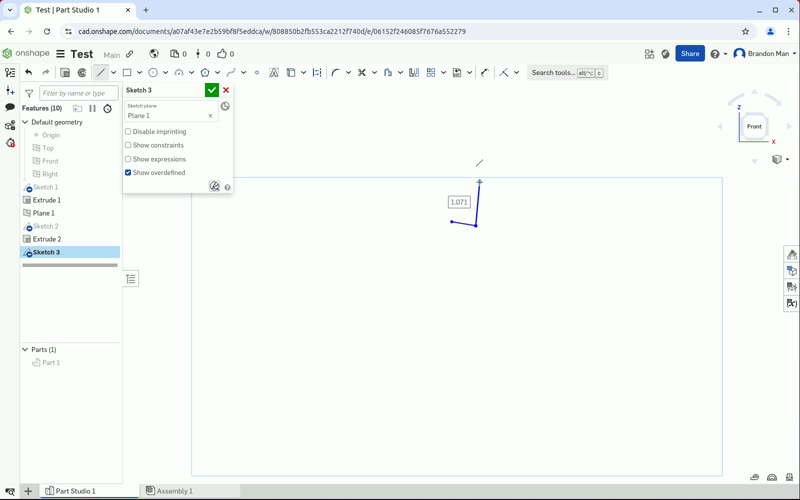
scroll(-6)
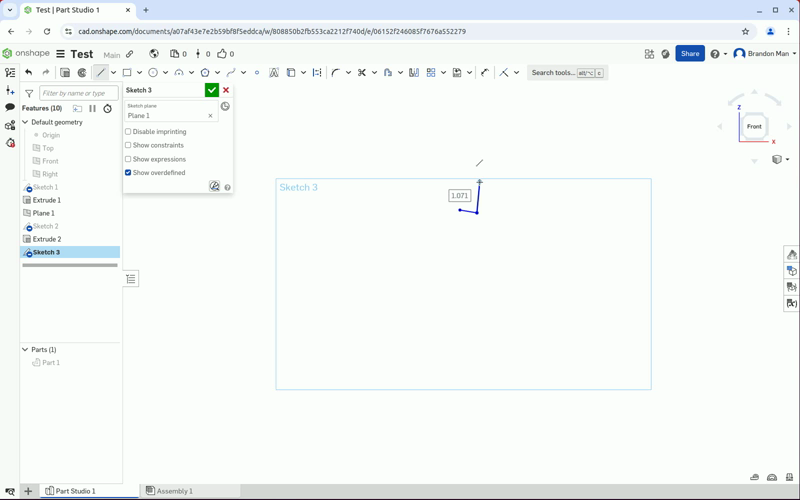
scroll(-6)
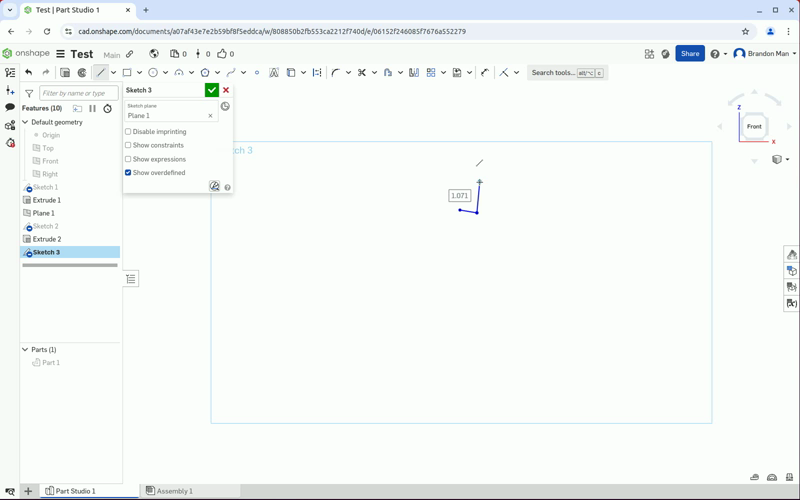
scroll(-6)
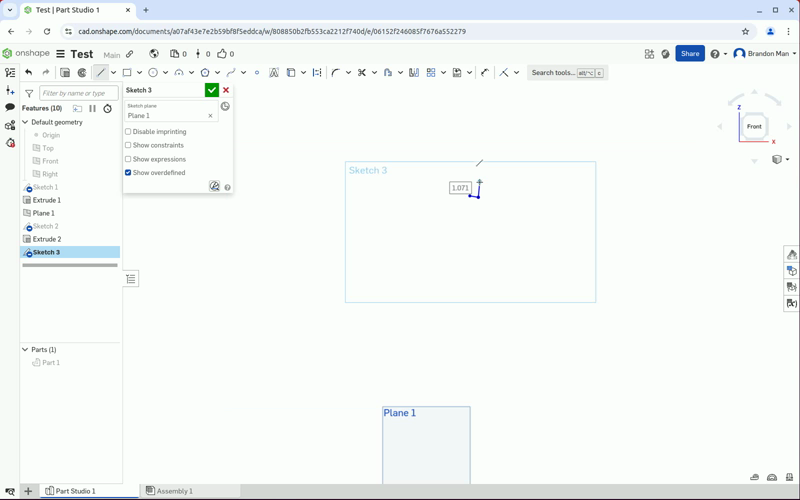
scroll(-6)
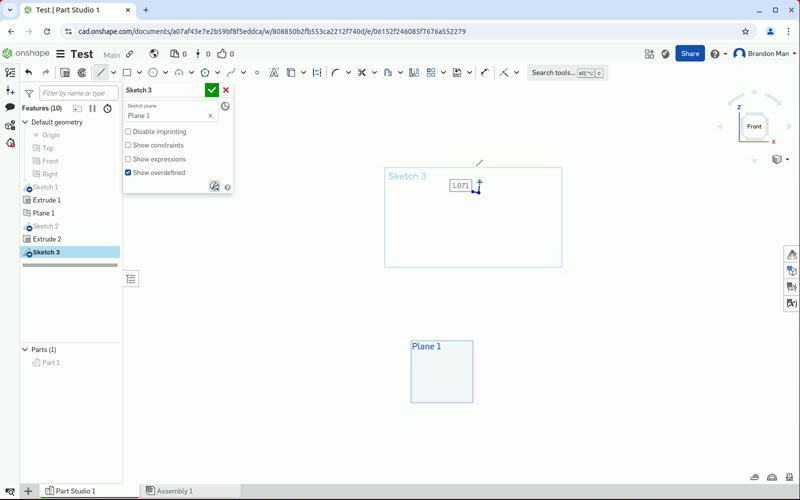
scroll(-6)
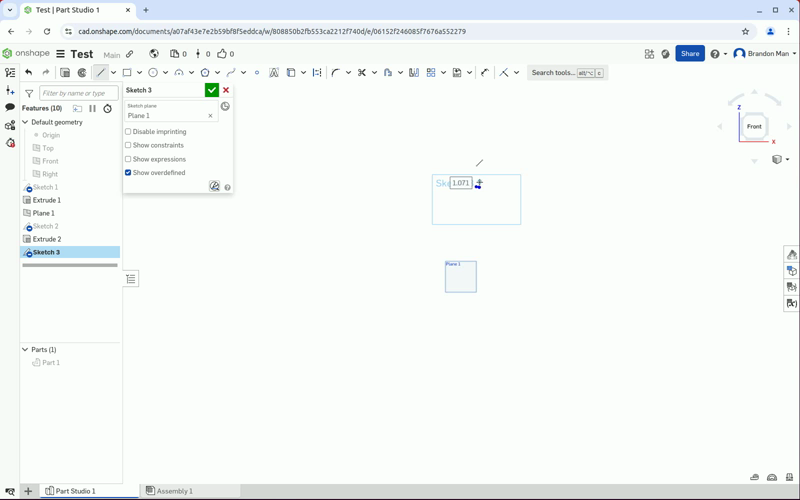
key_up(shift)
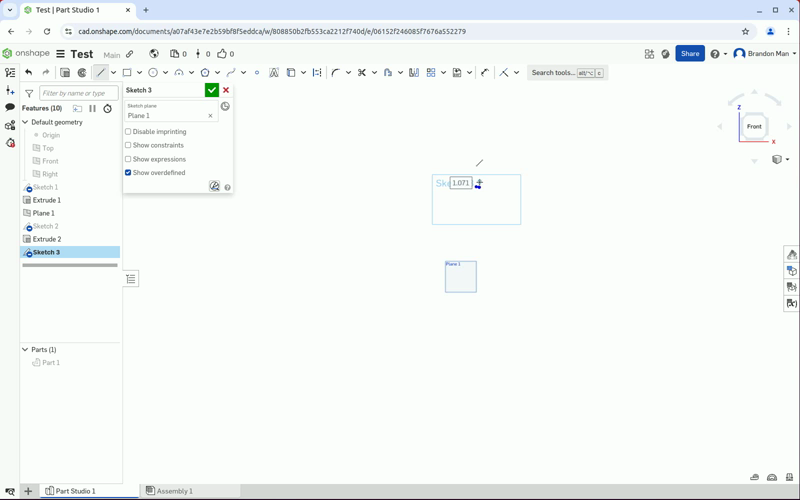
key_down(shift)
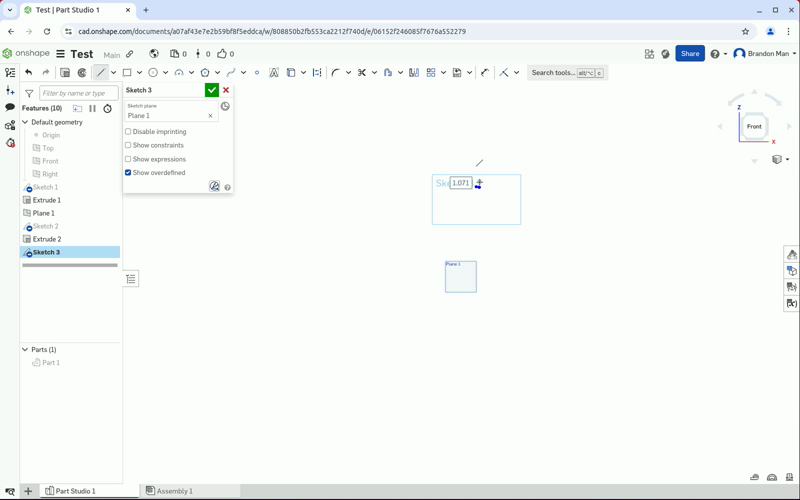
mouse_move(509, 181)
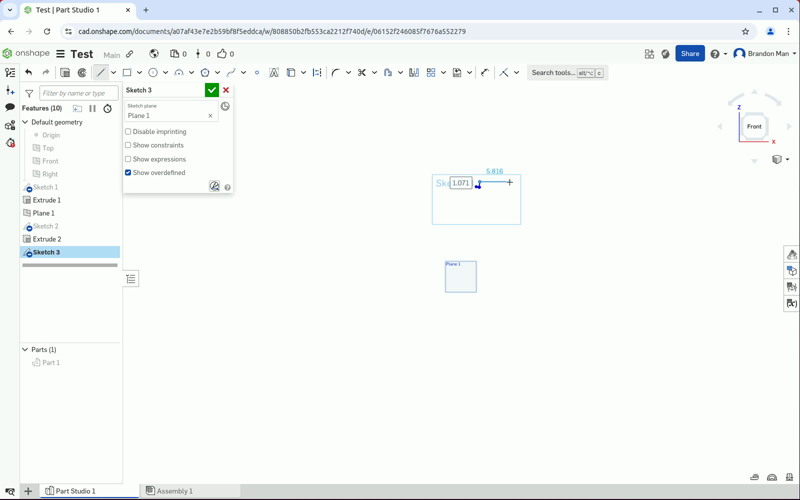
mouse_move(477, 180)
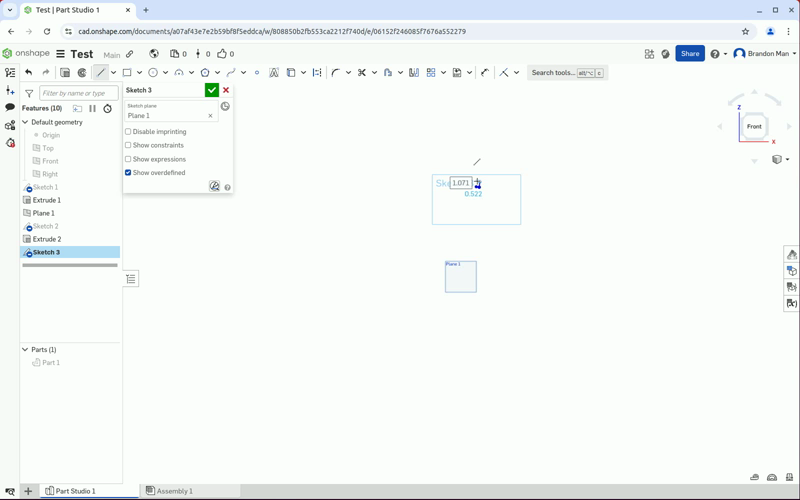
scroll(6)
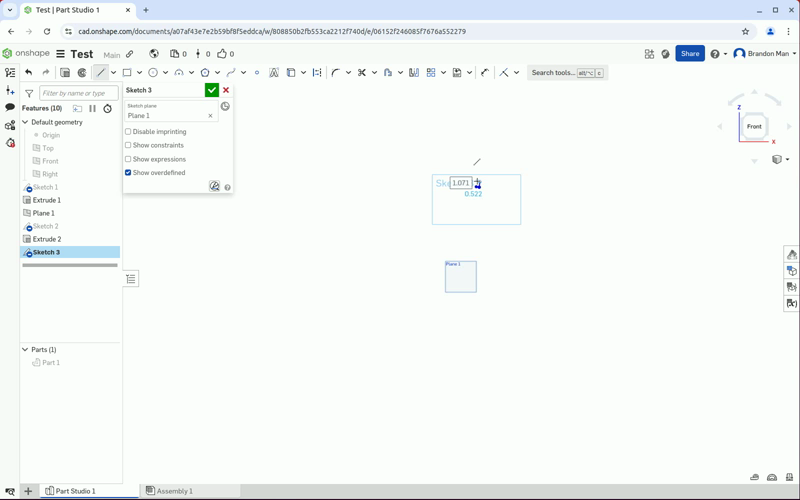
scroll(6)
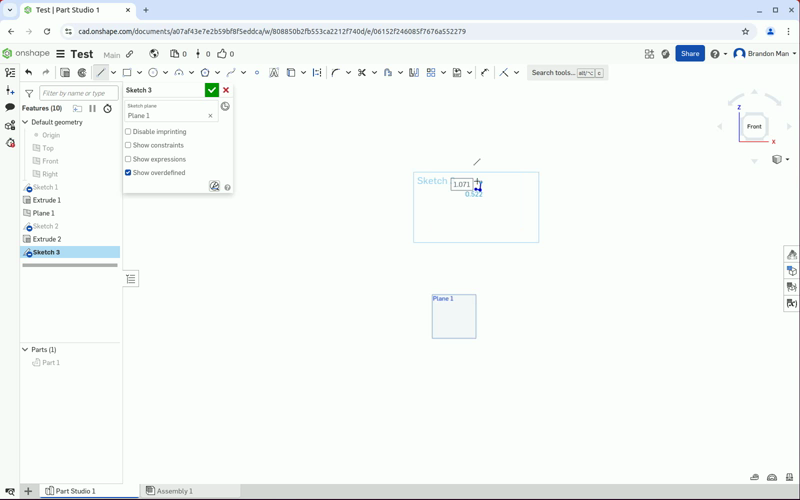
scroll(6)
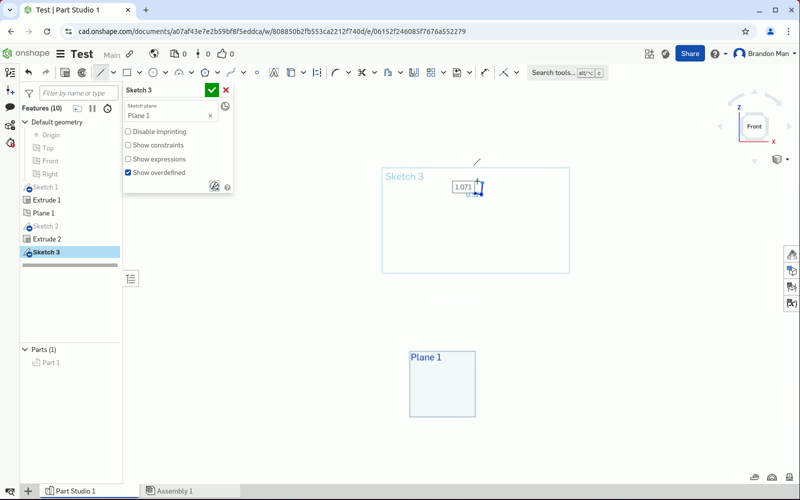
scroll(6)
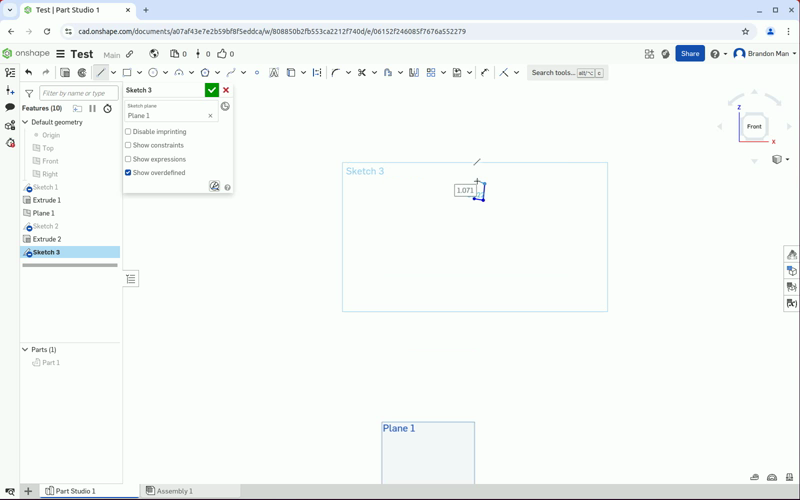
scroll(6)
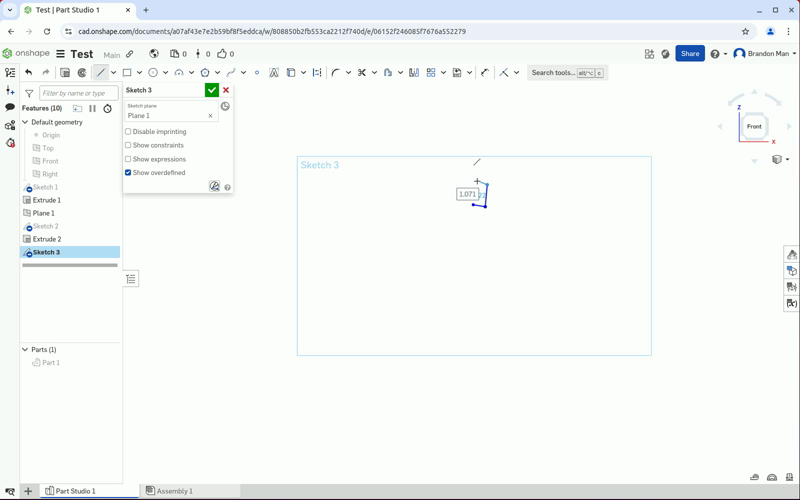
scroll(6)
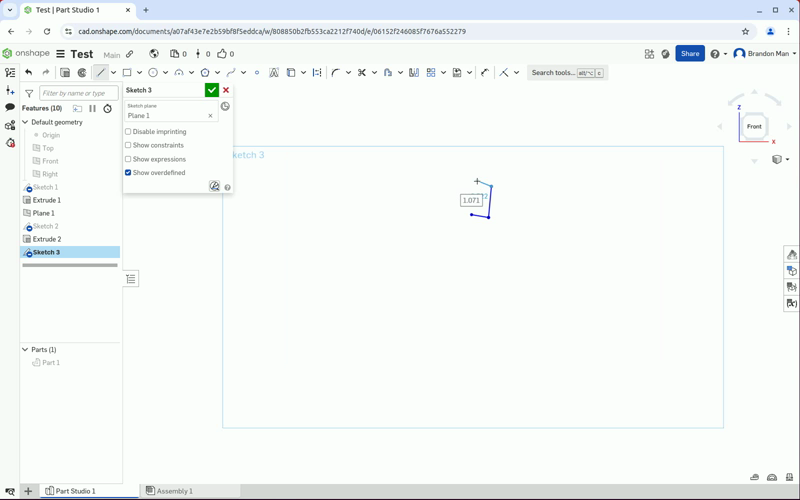
scroll(6)
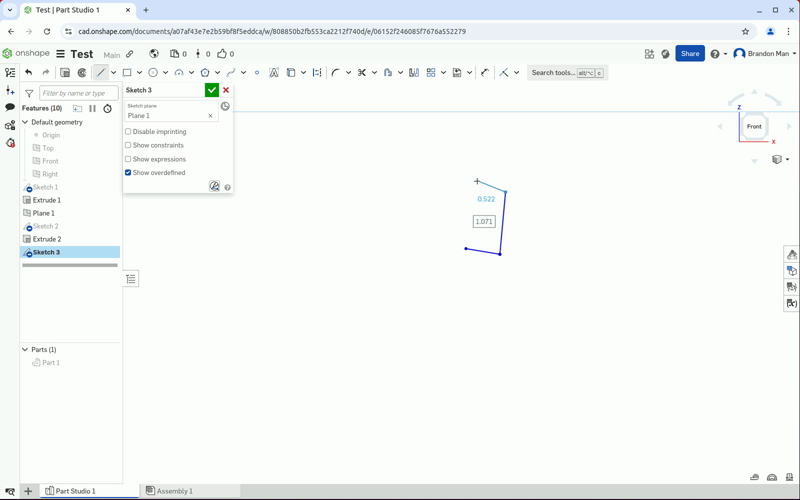
click(477, 180)
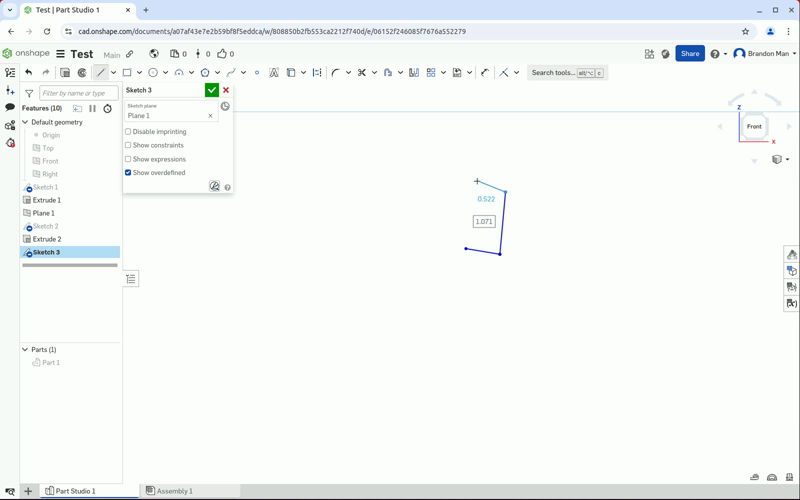
scroll(-6)
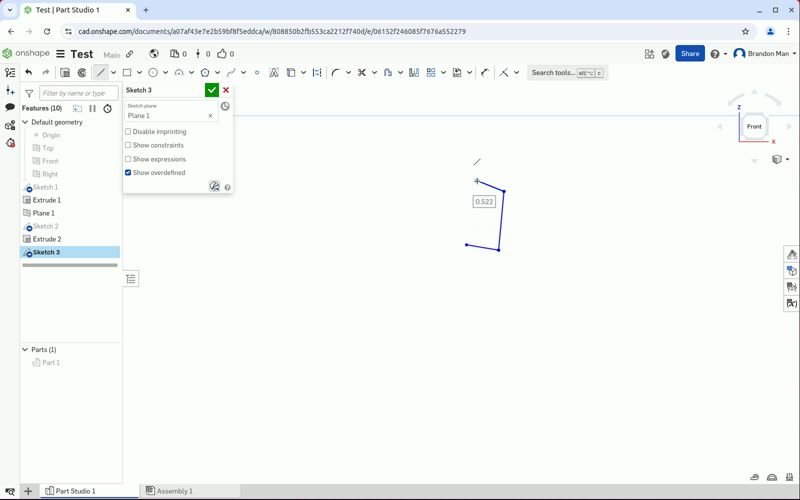
scroll(-6)
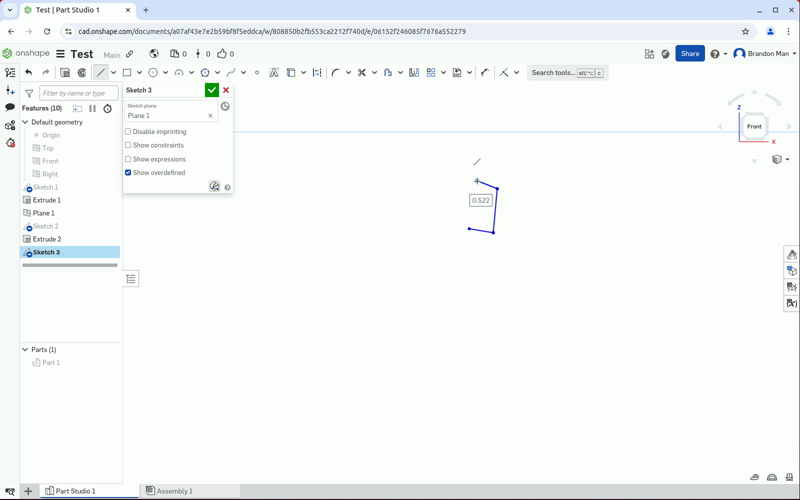
scroll(-6)
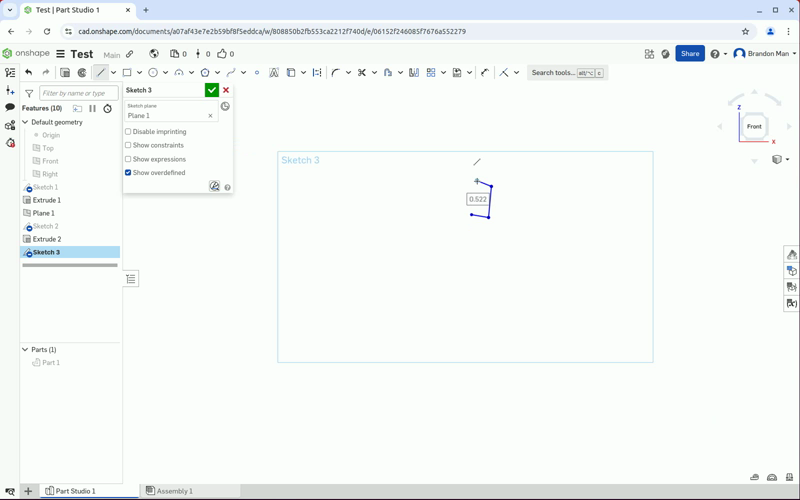
scroll(-6)
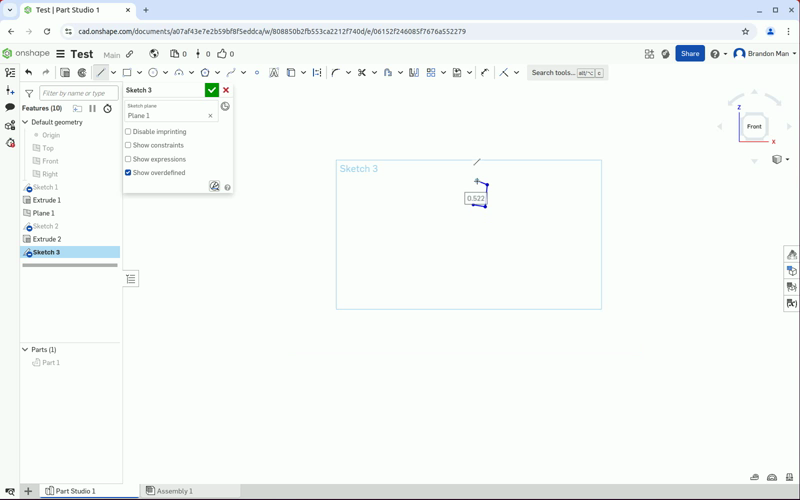
scroll(-6)
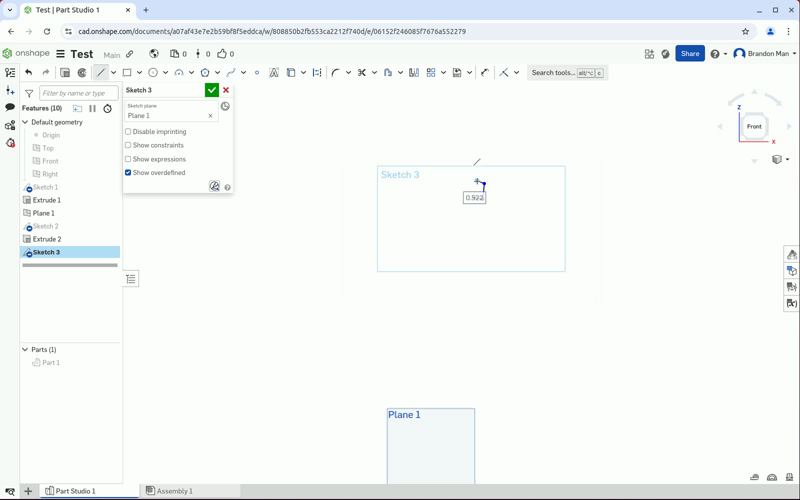
scroll(-6)
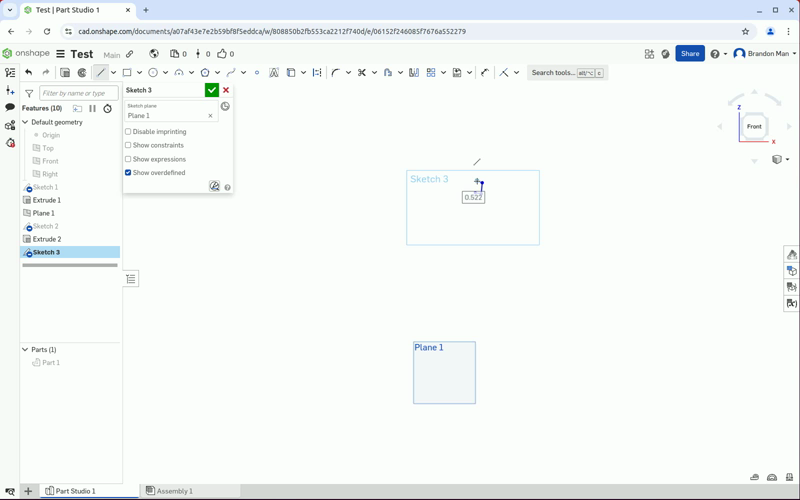
scroll(-6)
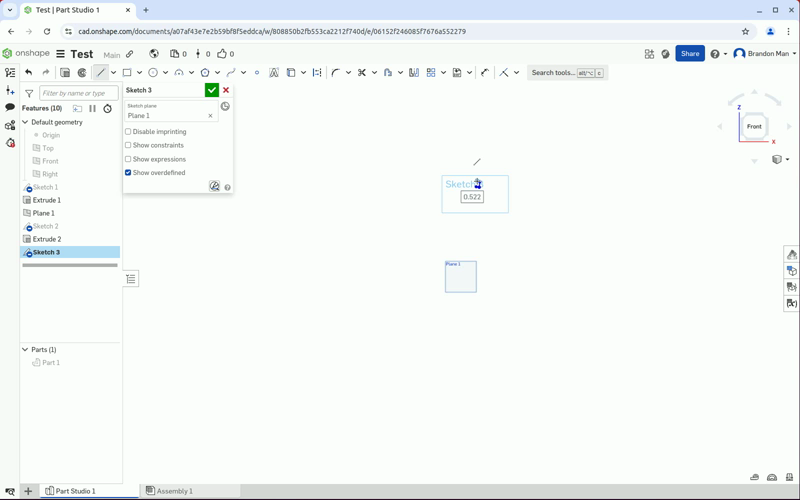
key_up(shift)
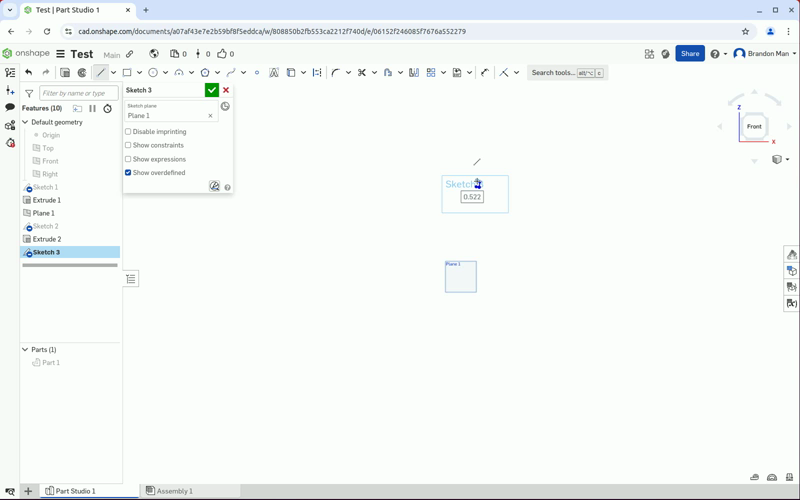
mouse_move(507, 180)
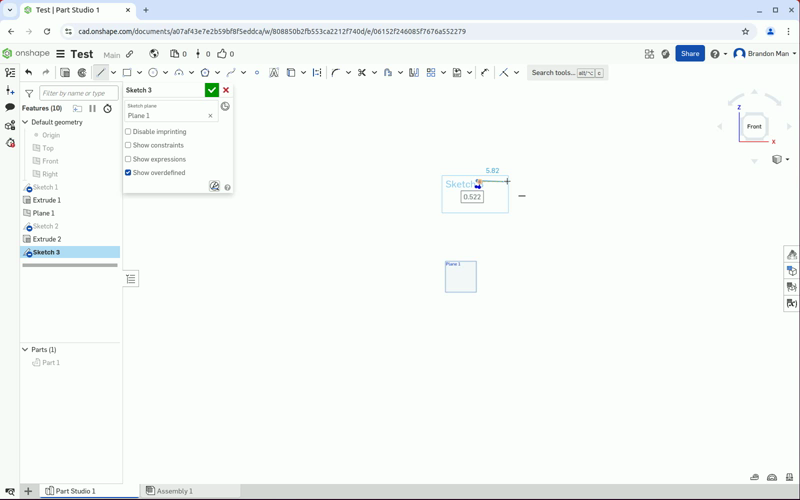
key_down(shift)
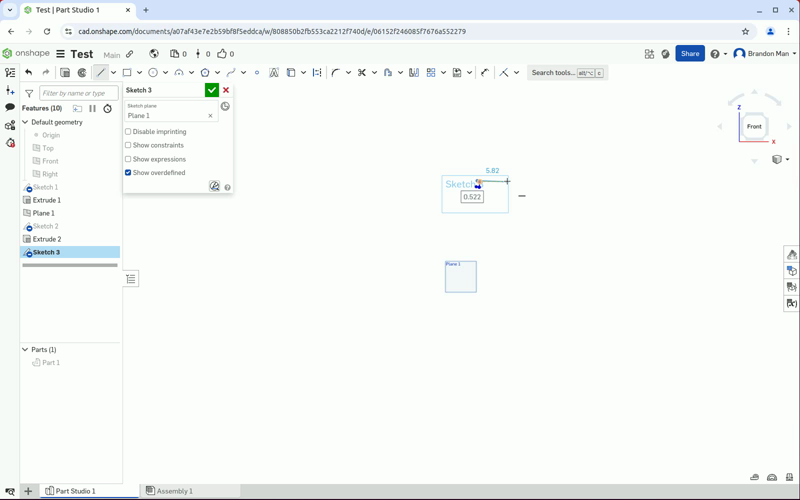
mouse_move(476, 186)
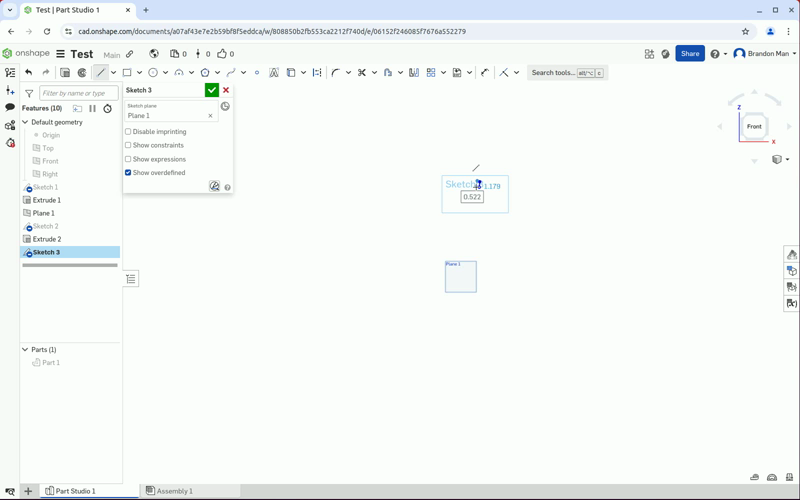
scroll(6)
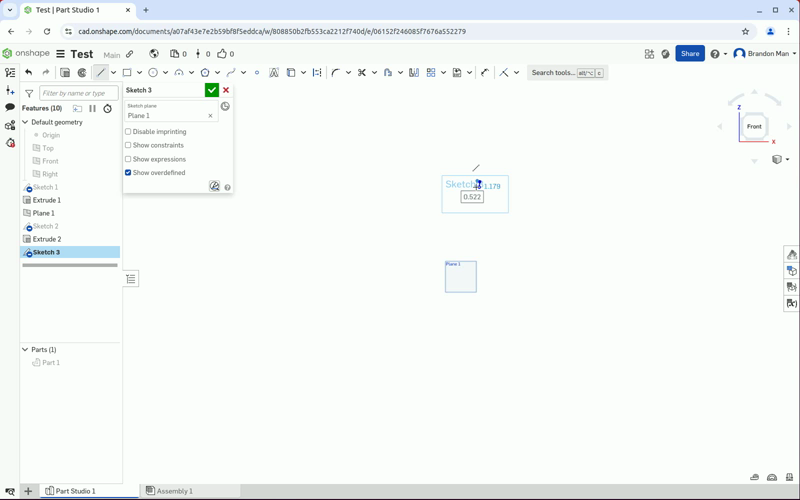
scroll(6)
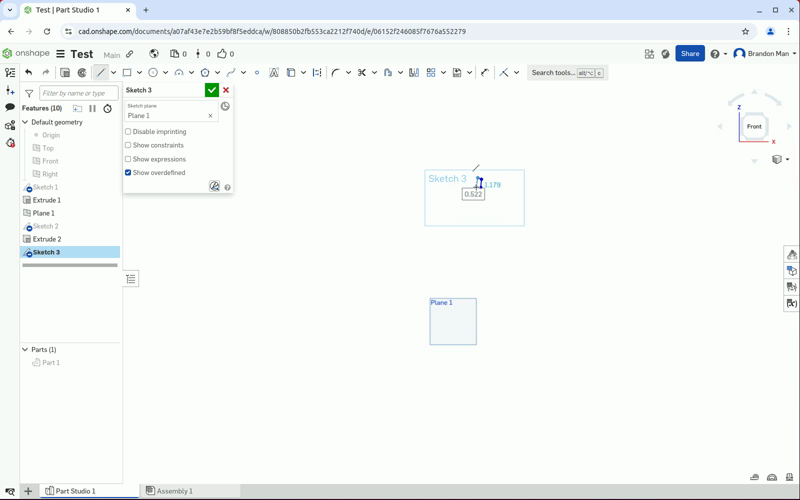
scroll(6)
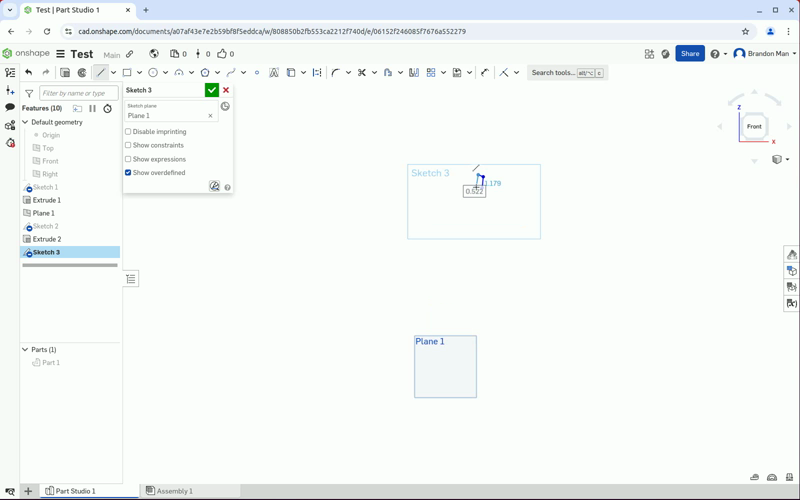
scroll(6)
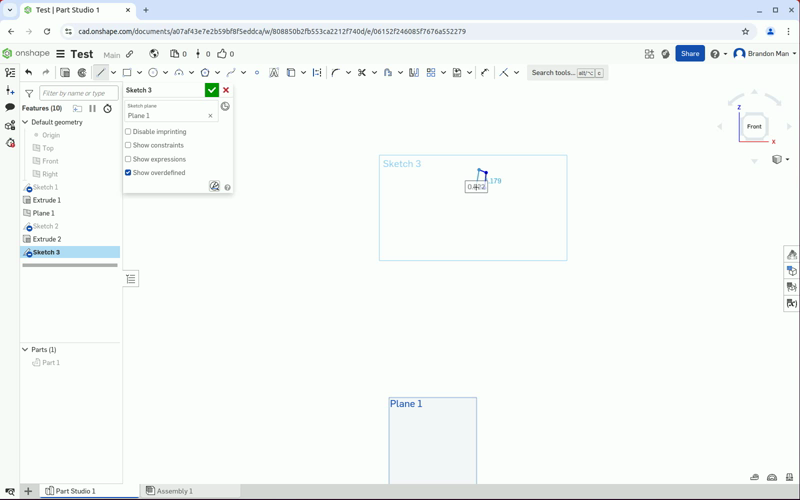
scroll(6)
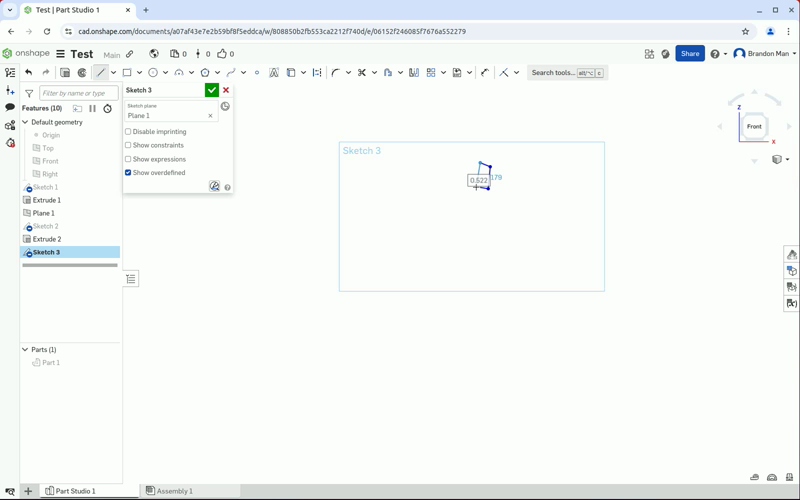
scroll(6)
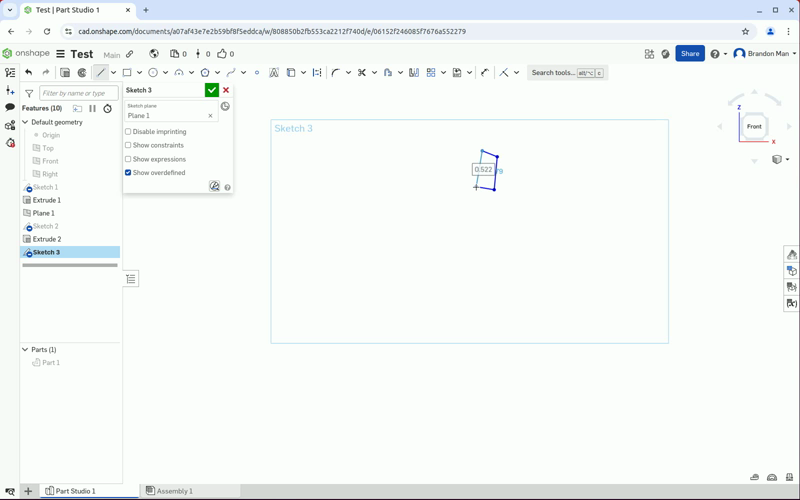
scroll(6)
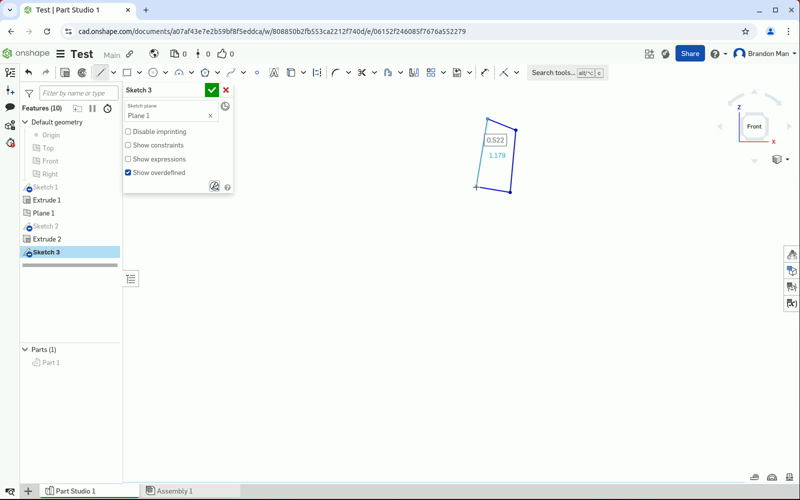
key_up(shift)
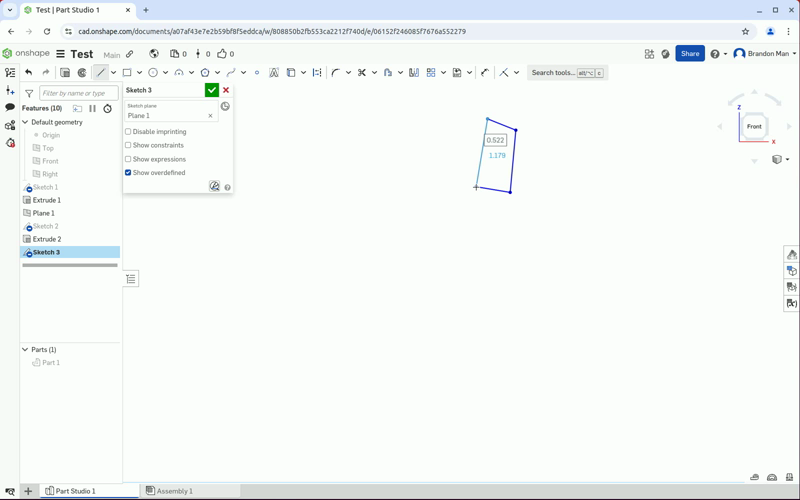
click(476, 186)
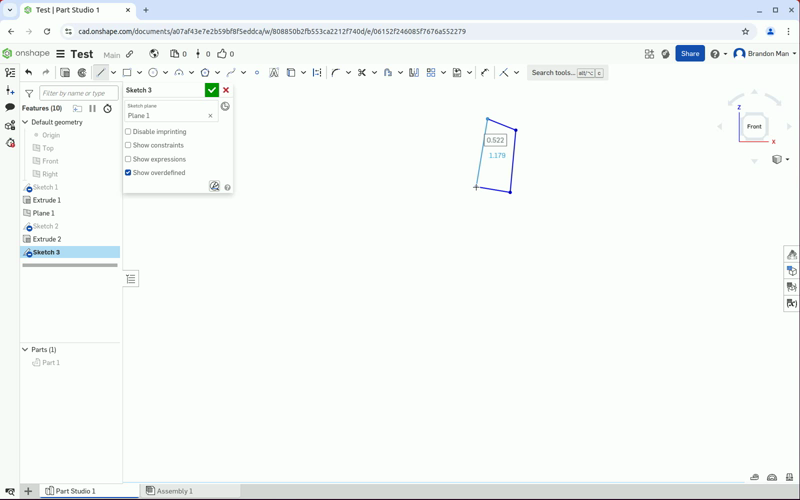
scroll(-6)
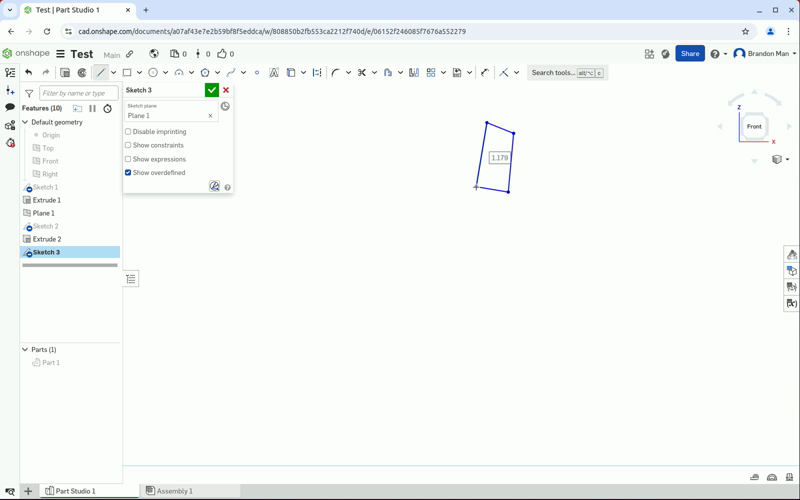
scroll(-6)
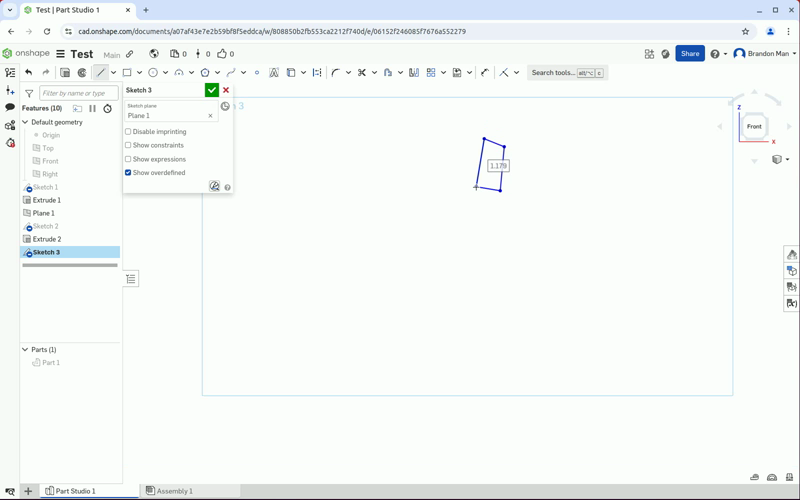
scroll(-6)
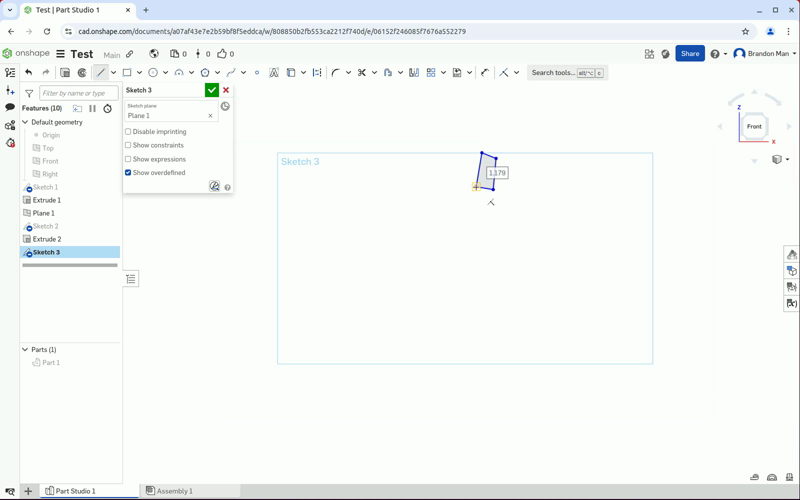
scroll(-6)
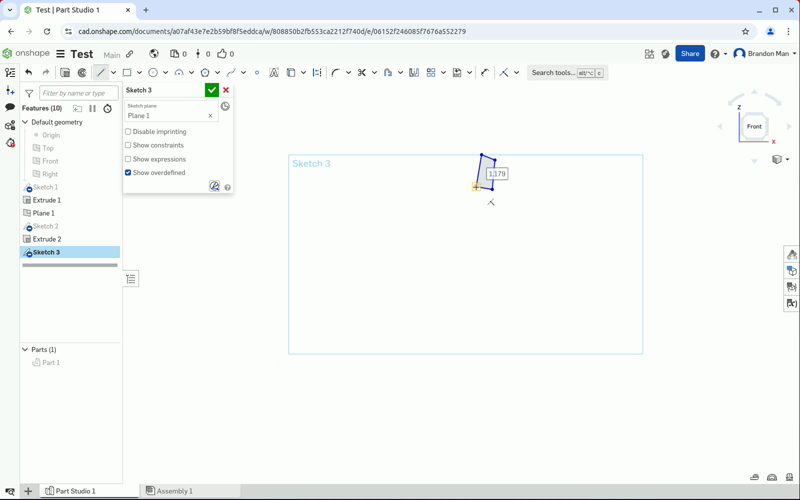
scroll(-6)
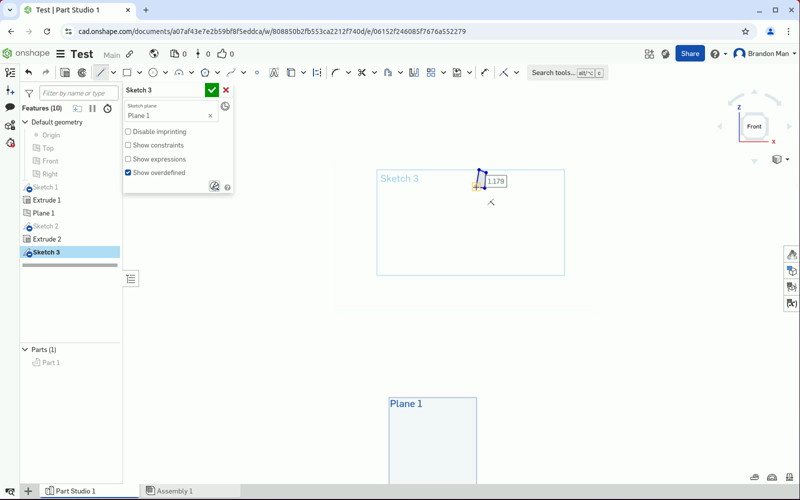
scroll(-6)
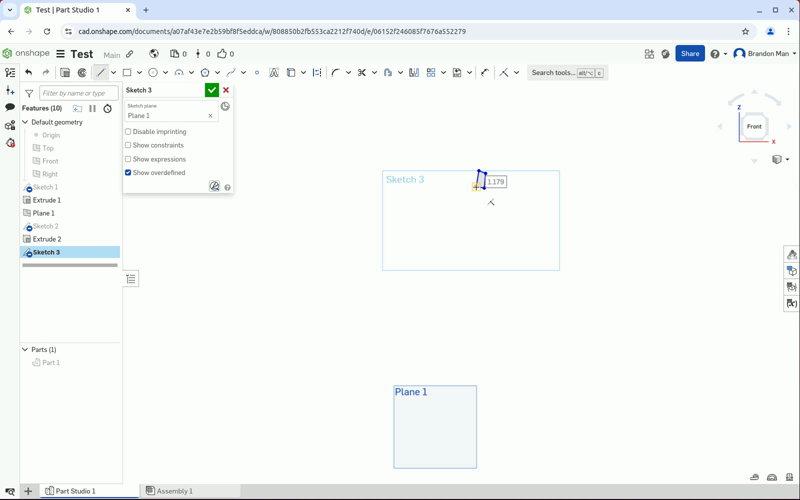
scroll(-6)
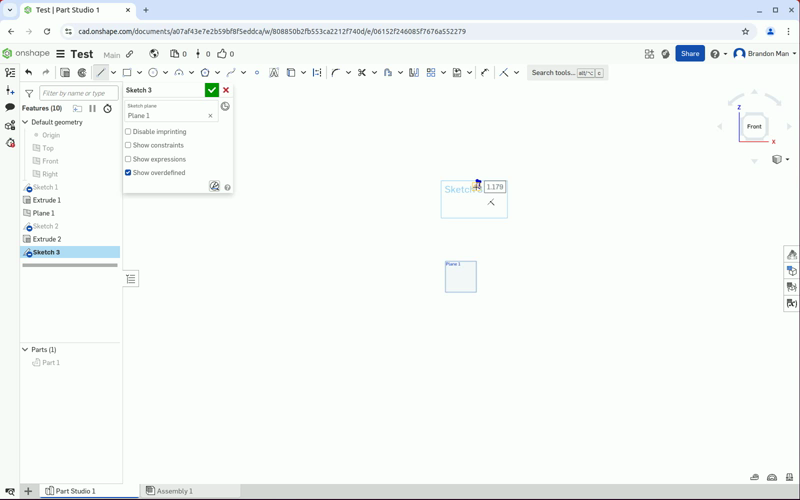
key(esc)
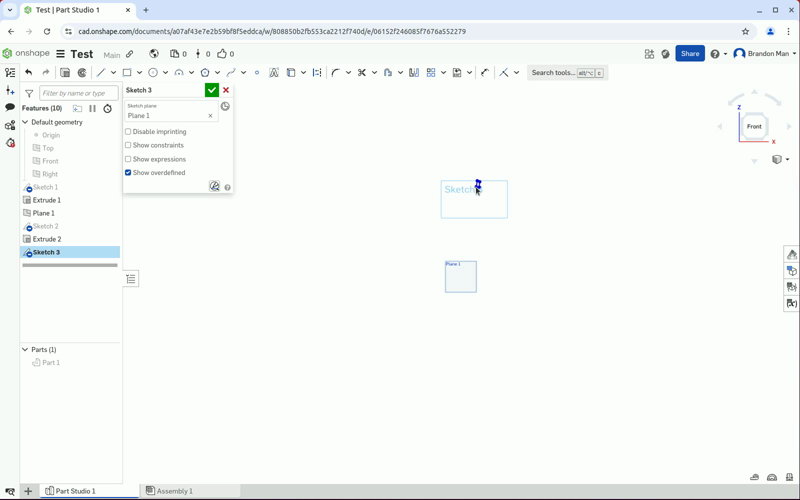
mouse_move(476, 185)
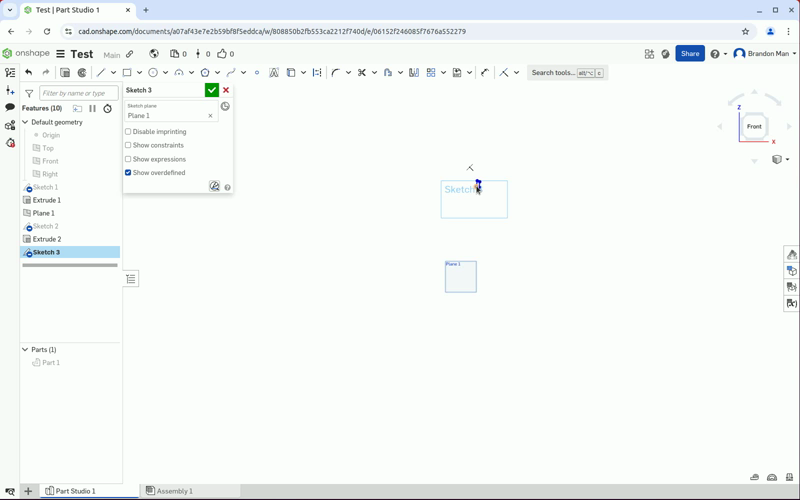
scroll(6)
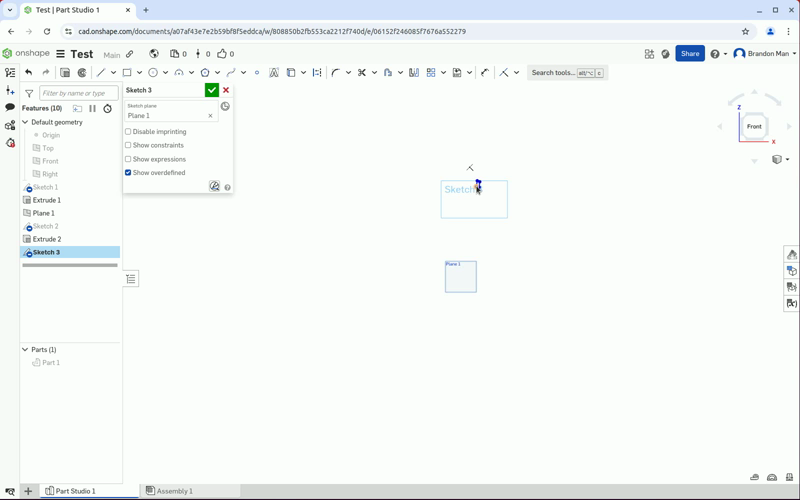
scroll(6)
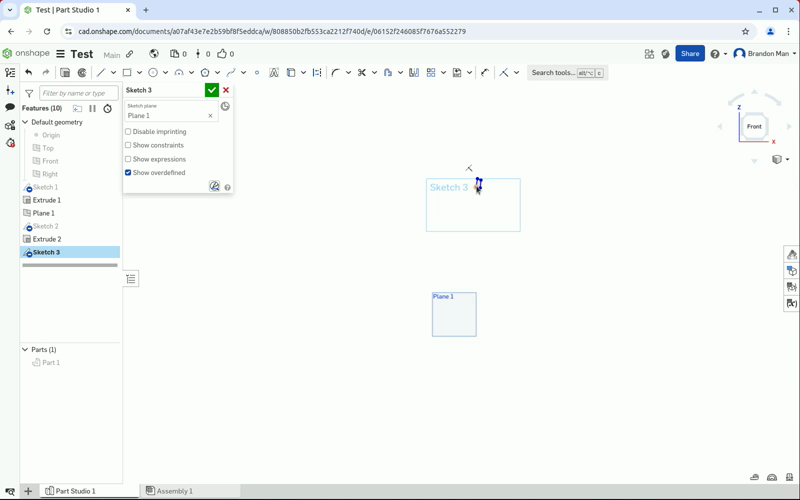
scroll(6)
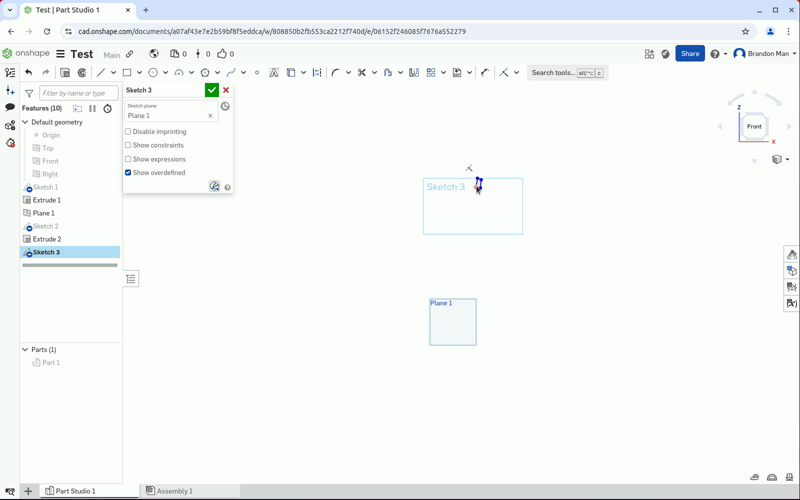
scroll(6)
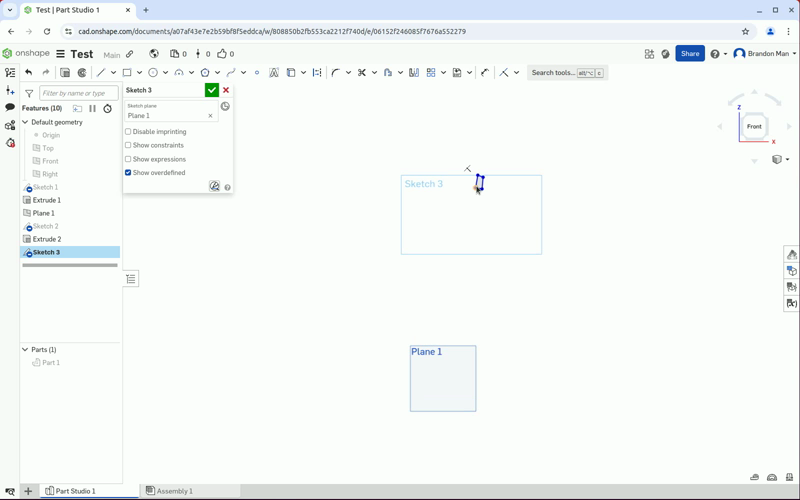
scroll(6)
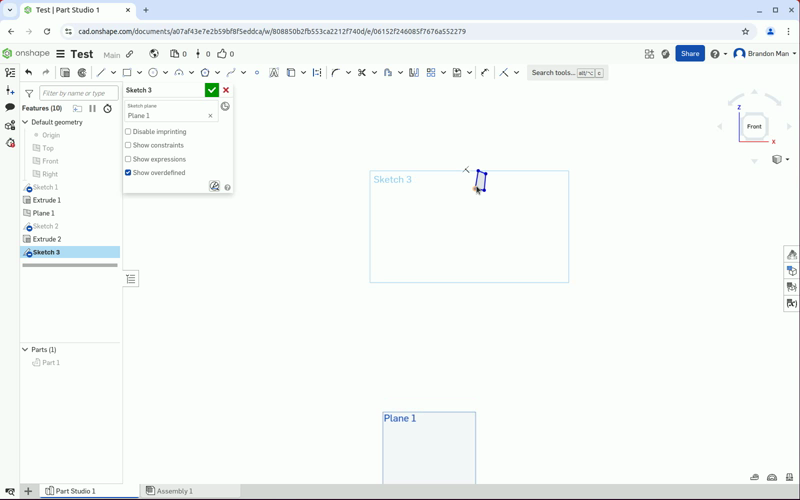
scroll(6)
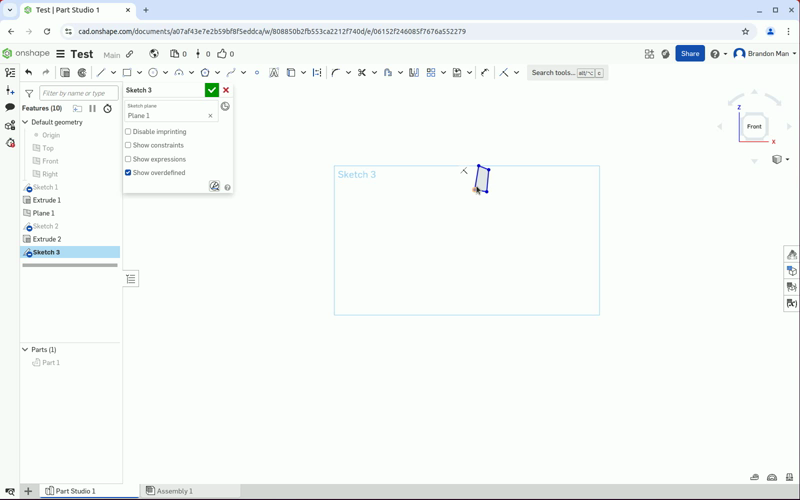
scroll(6)
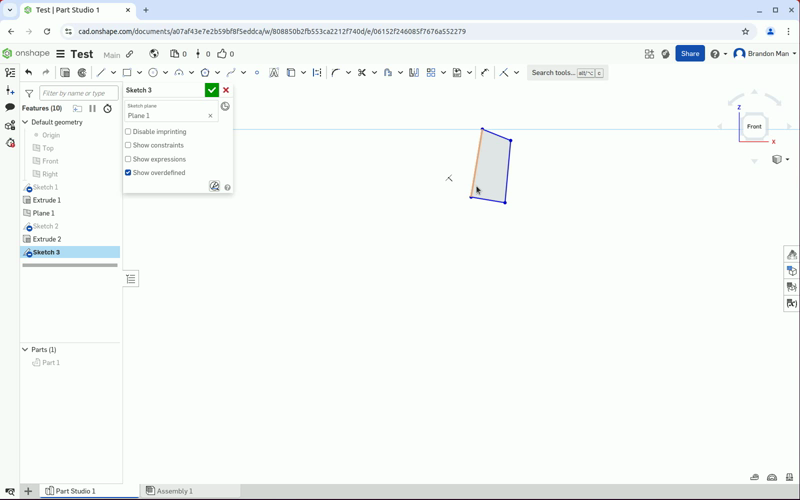
click(476, 185)
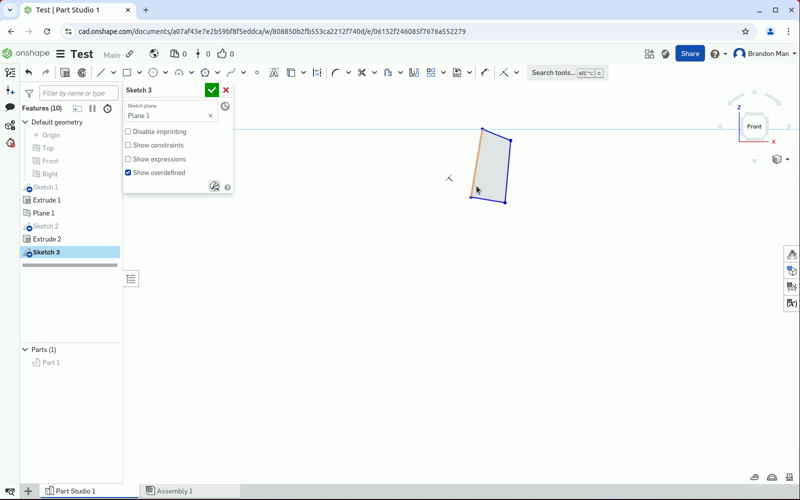
scroll(-6)
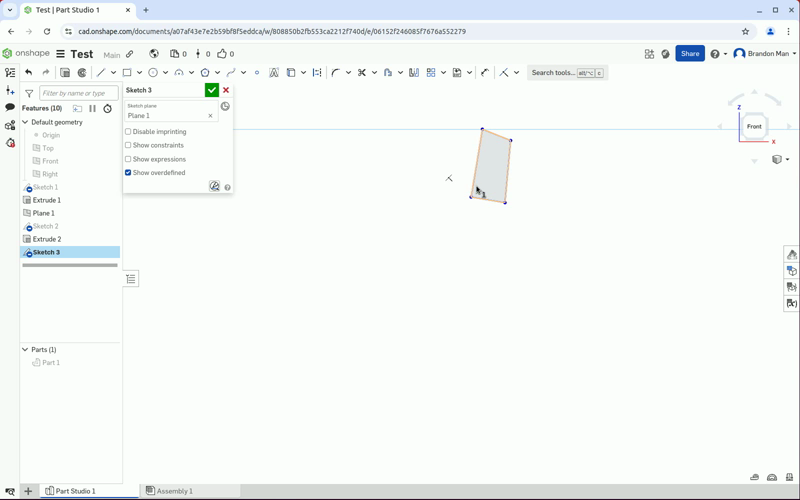
scroll(-6)
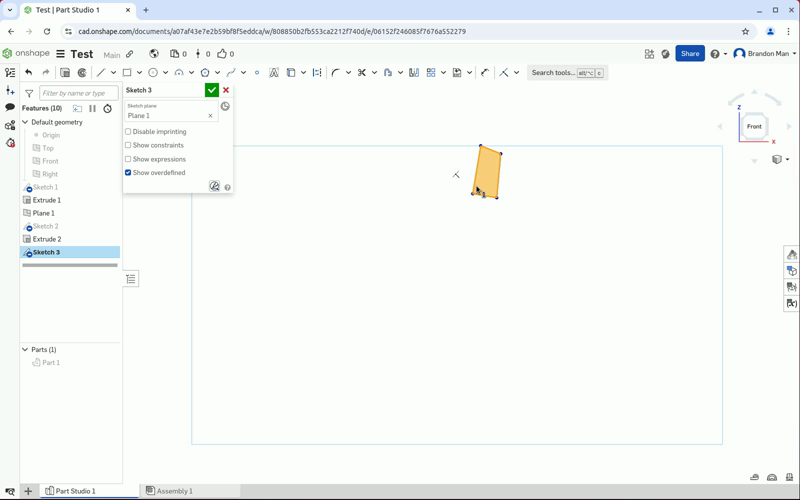
scroll(-6)
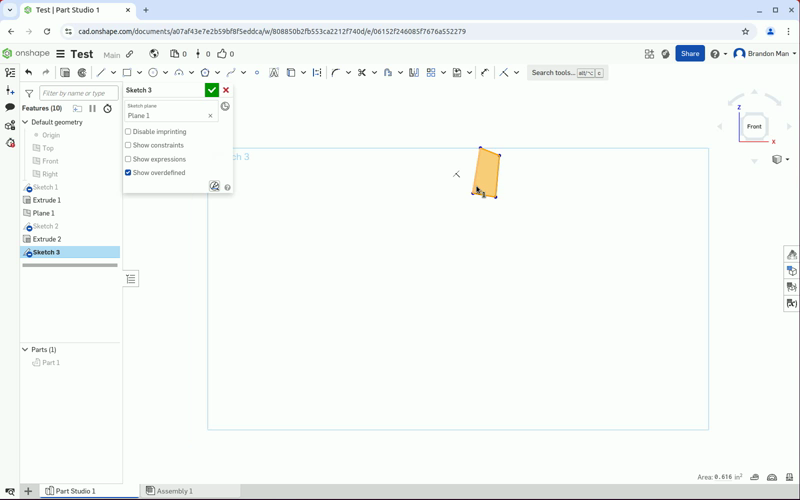
scroll(-6)
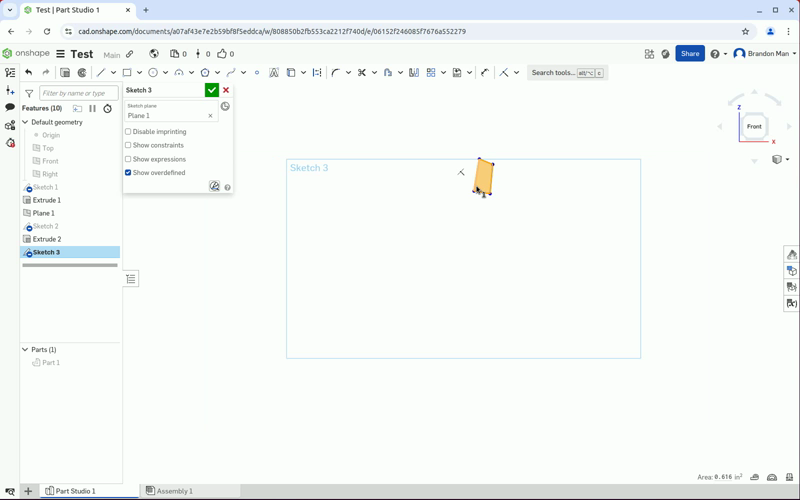
scroll(-6)
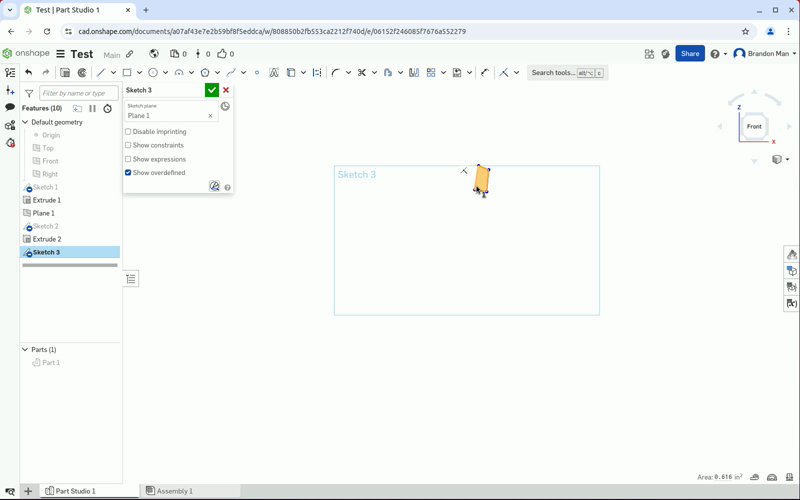
scroll(-6)
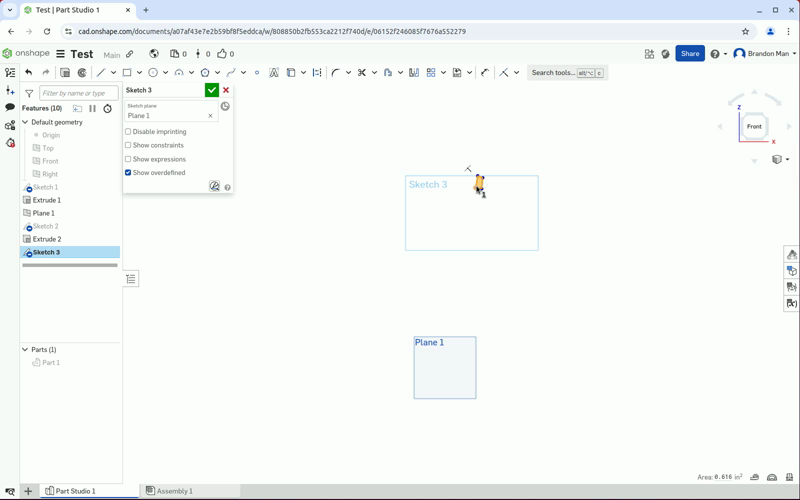
scroll(-6)
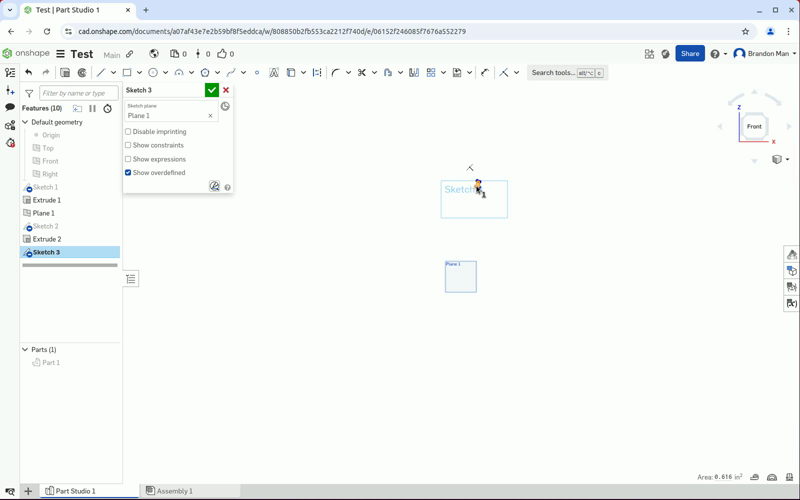
mouse_move(73, 352)
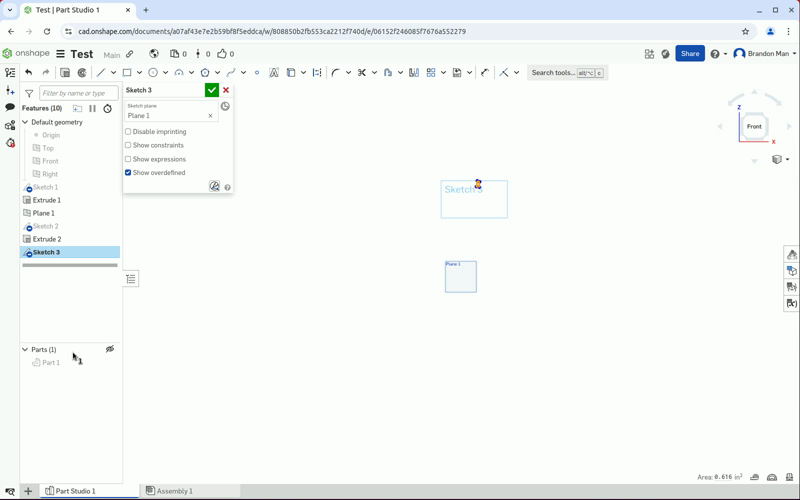
key(shift+y)
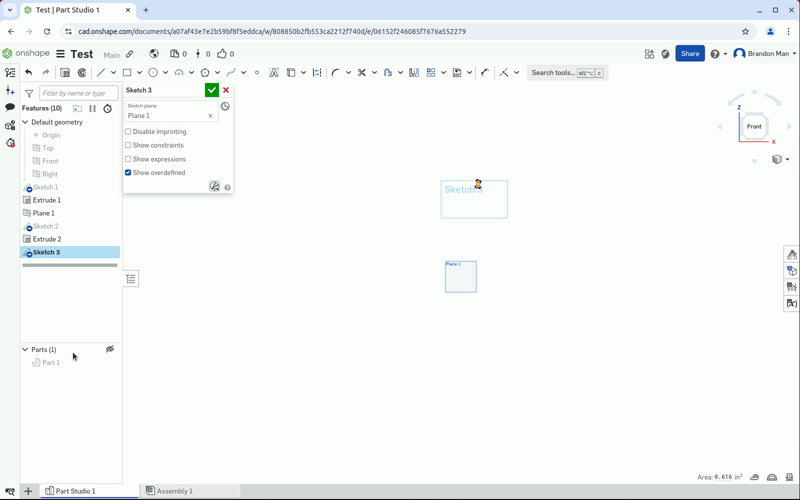
key(shift+e)
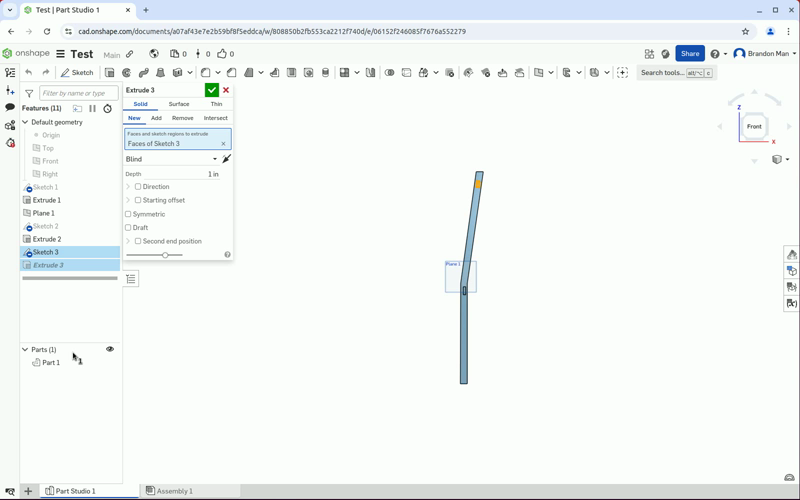
mouse_move(143, 106)
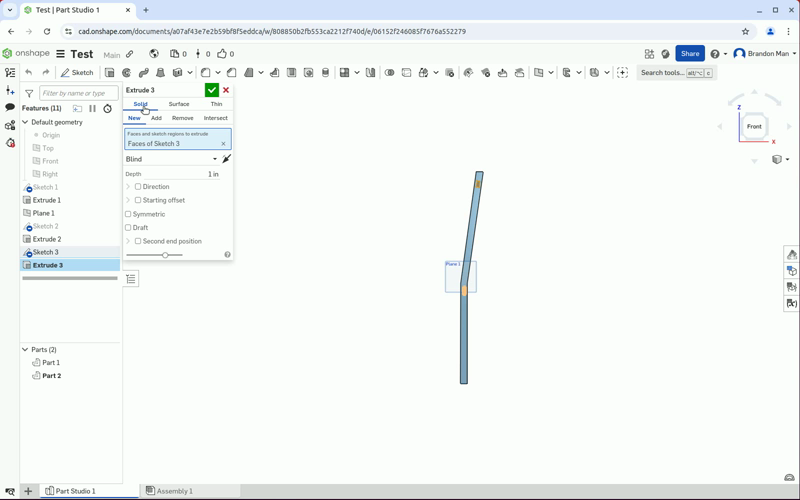
click(143, 106)
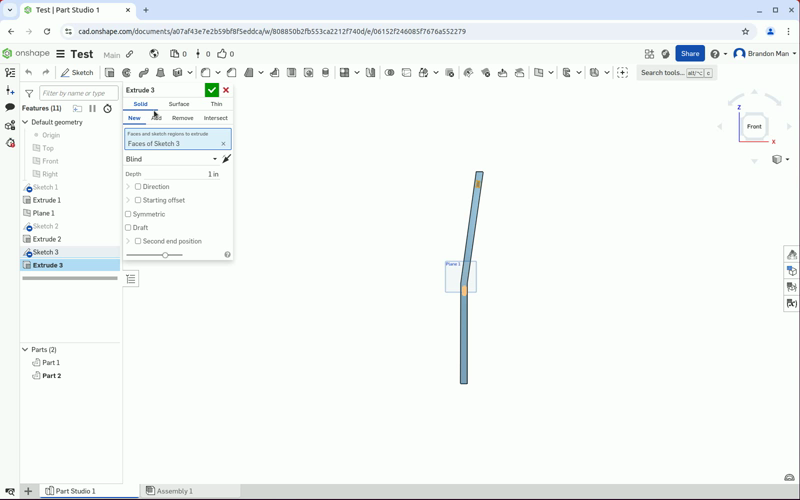
mouse_move(186, 120)
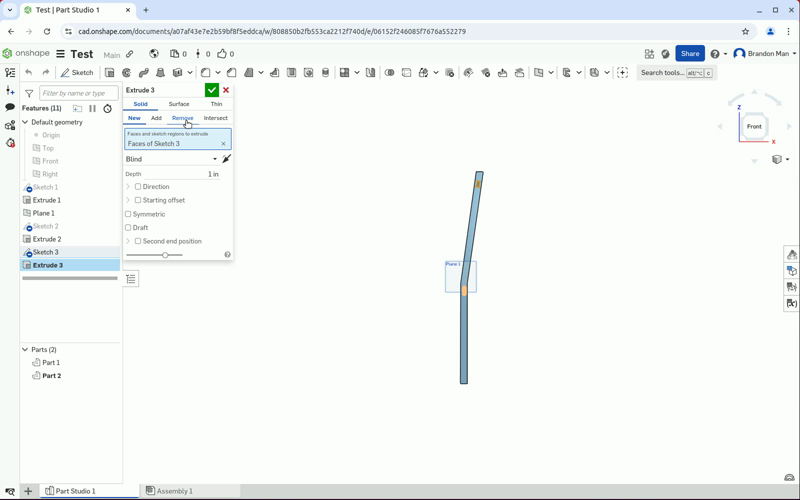
click(186, 120)
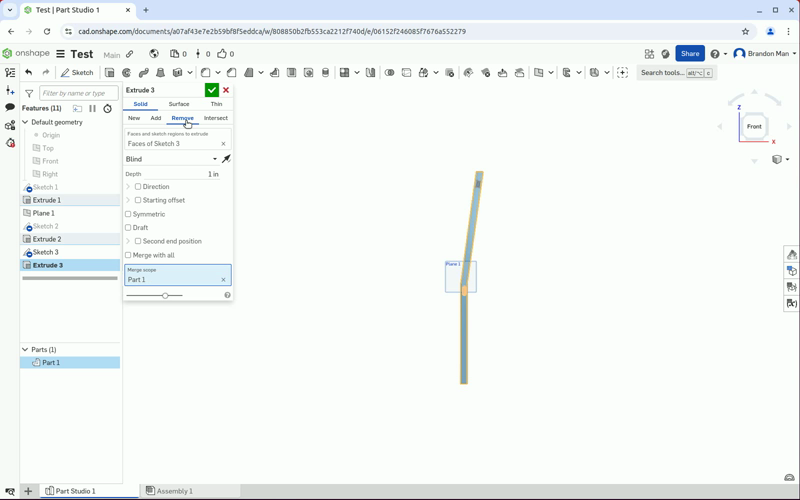
key(tab, 4)
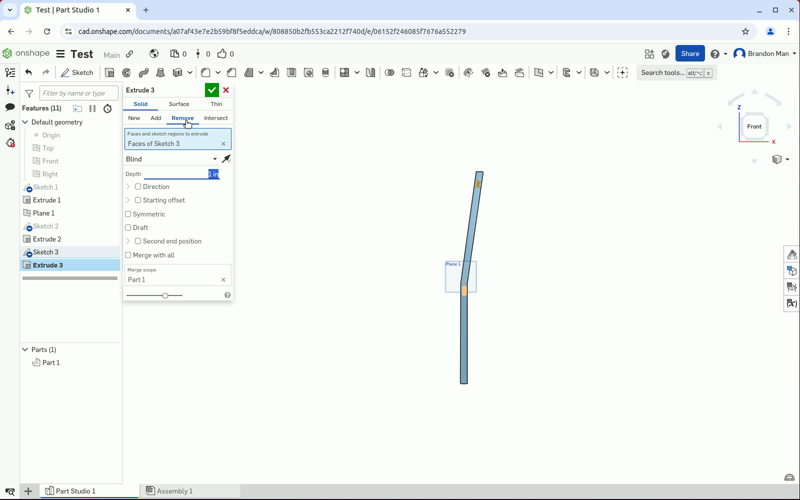
text(0.481)
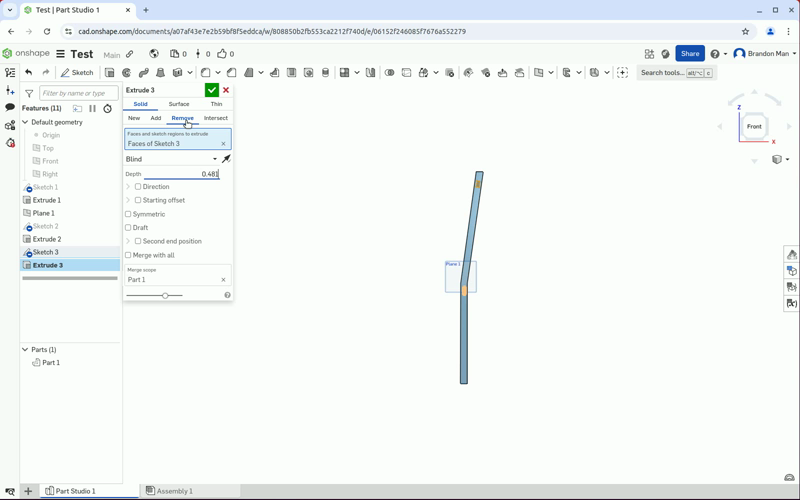
key(tab, 6)
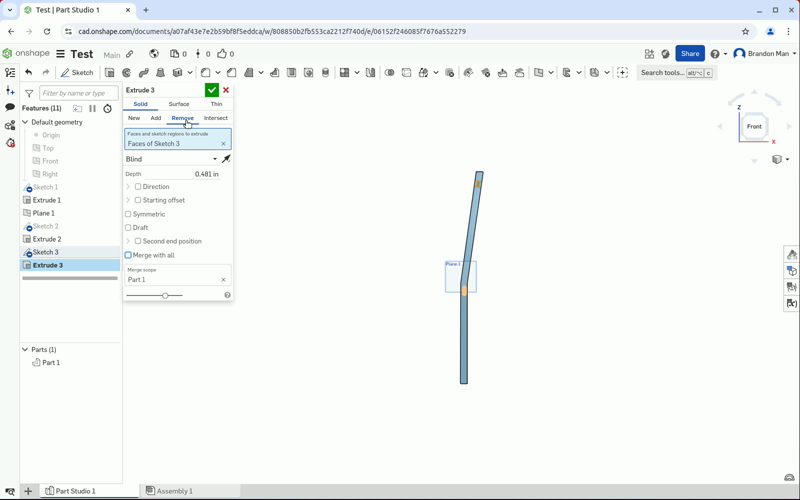
key(space)
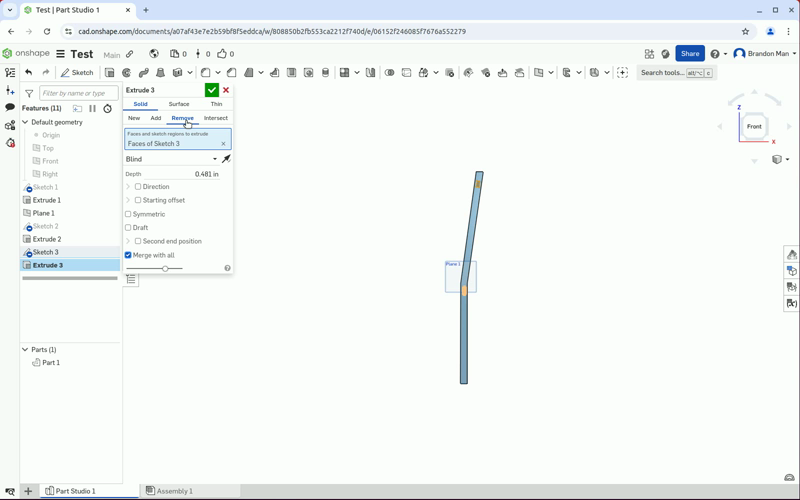
key(enter)
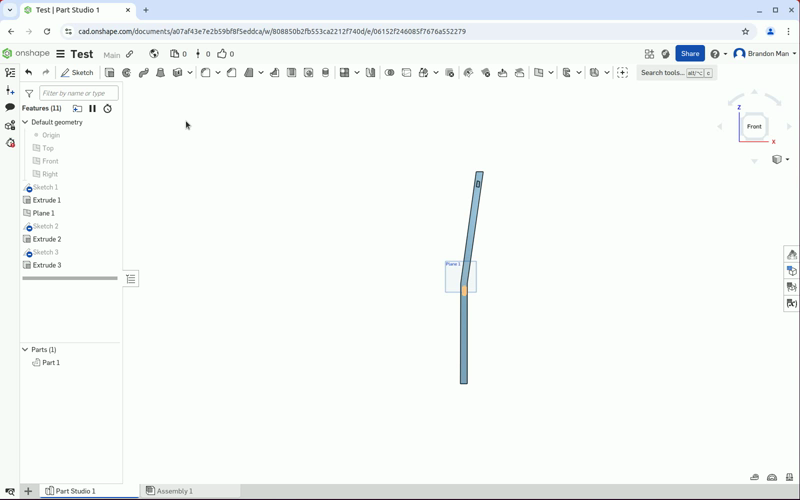
key(shift+h)
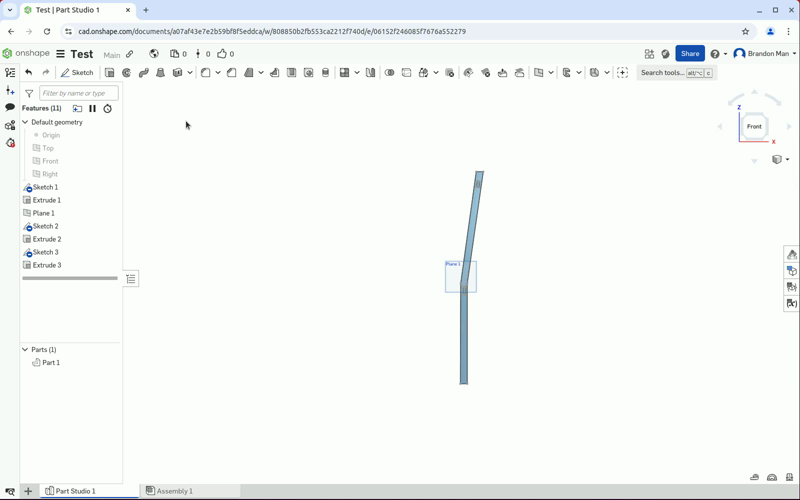
key(shift+h)
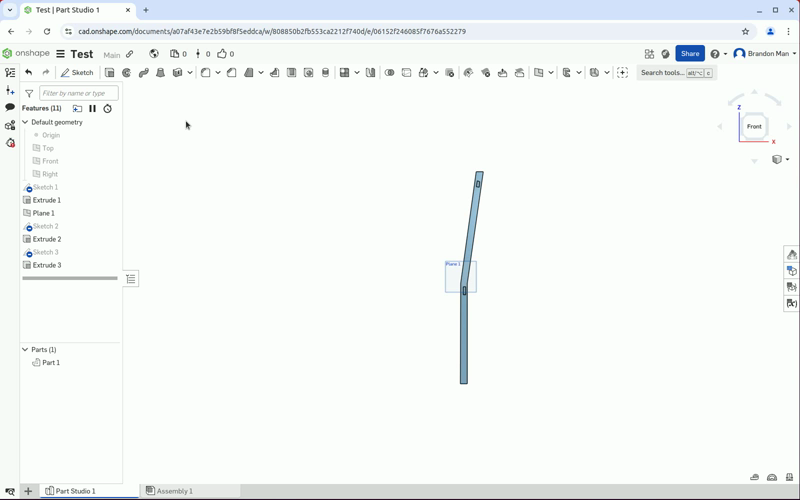
mouse_move(73, 189)
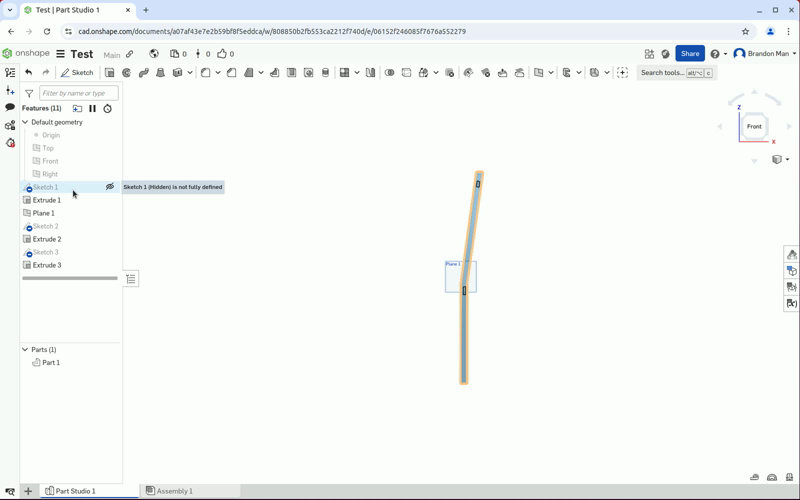
click(73, 189)
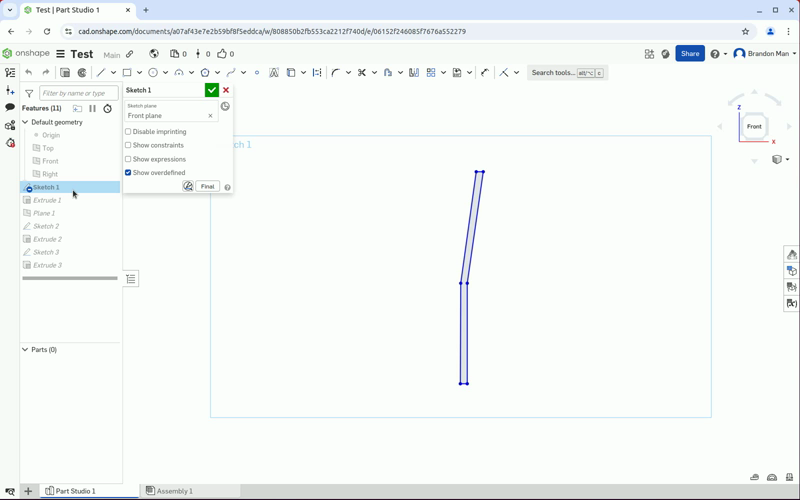
mouse_move(229, 92)
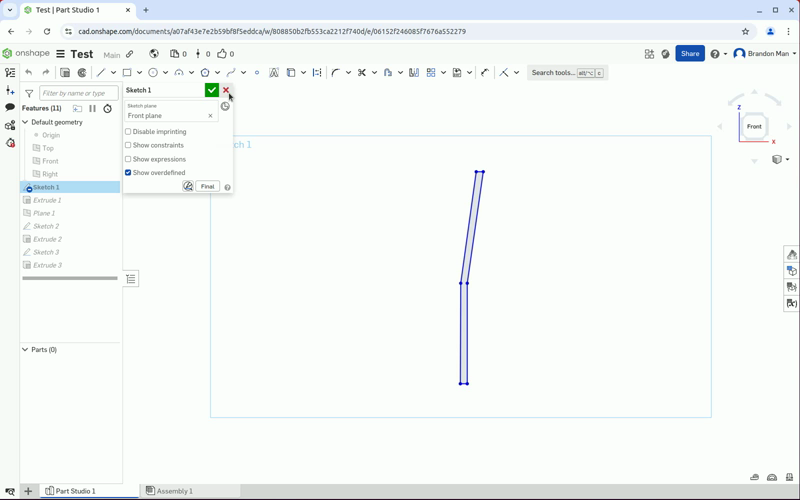
click(229, 92)
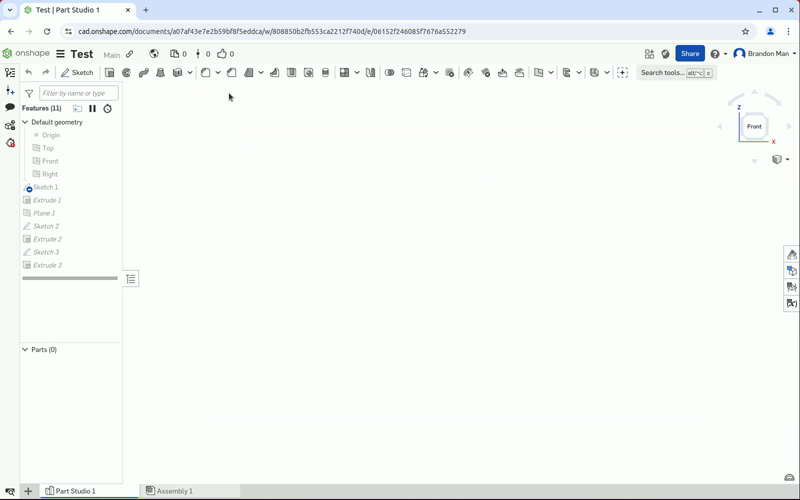
key(shift+s)
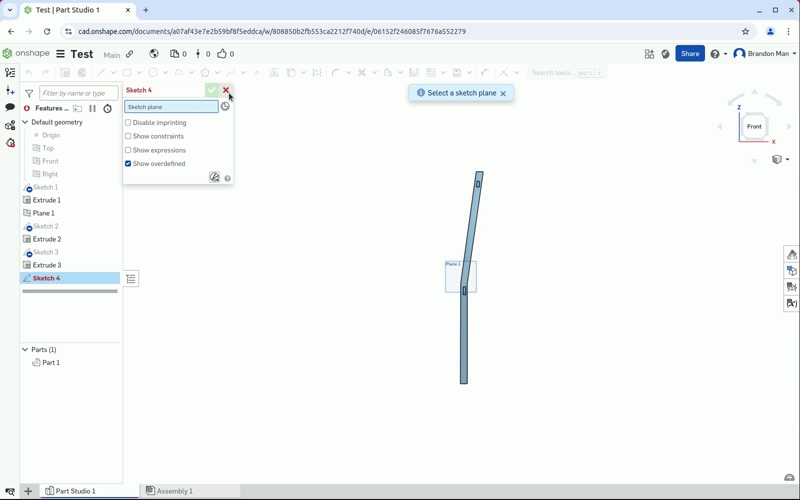
mouse_move(73, 215)
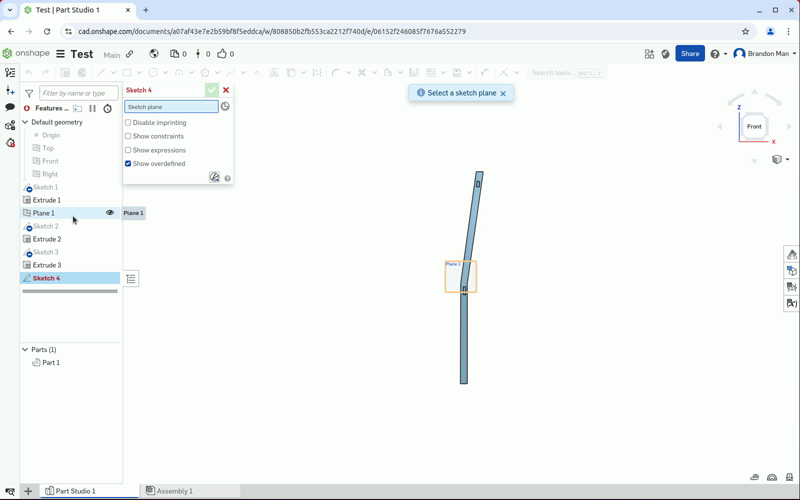
click(73, 215)
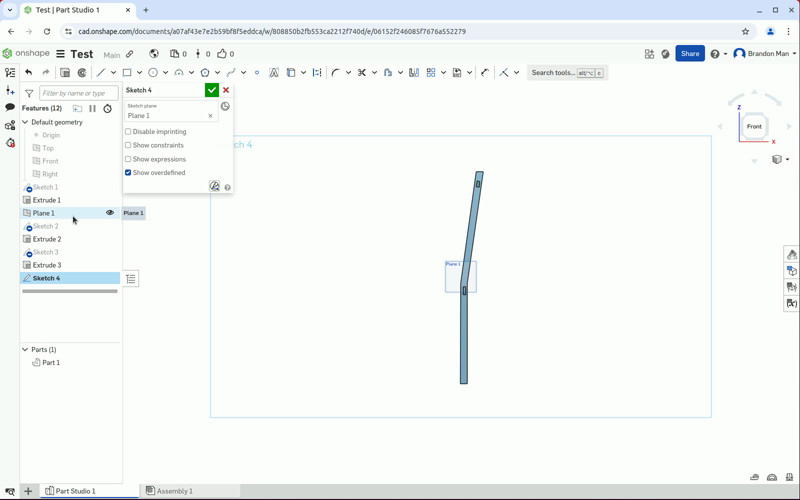
mouse_move(73, 352)
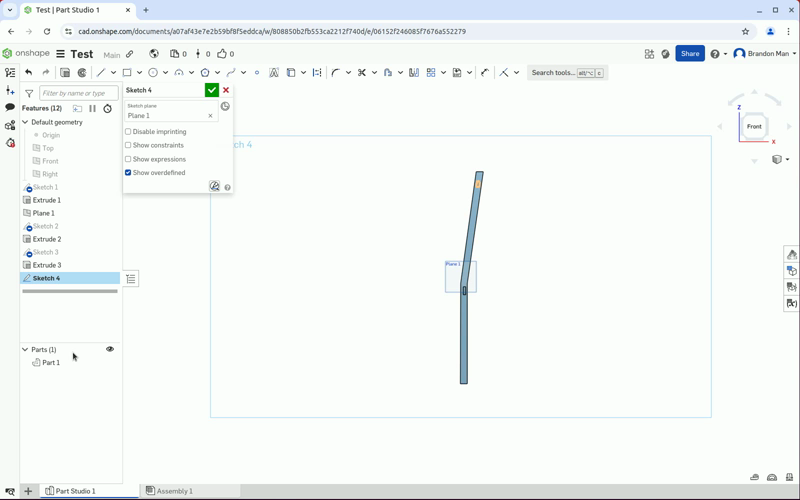
key(y)
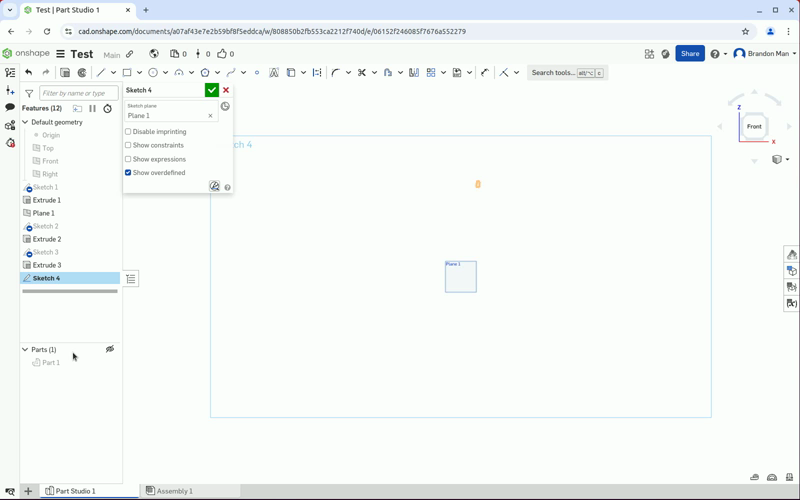
key(l)
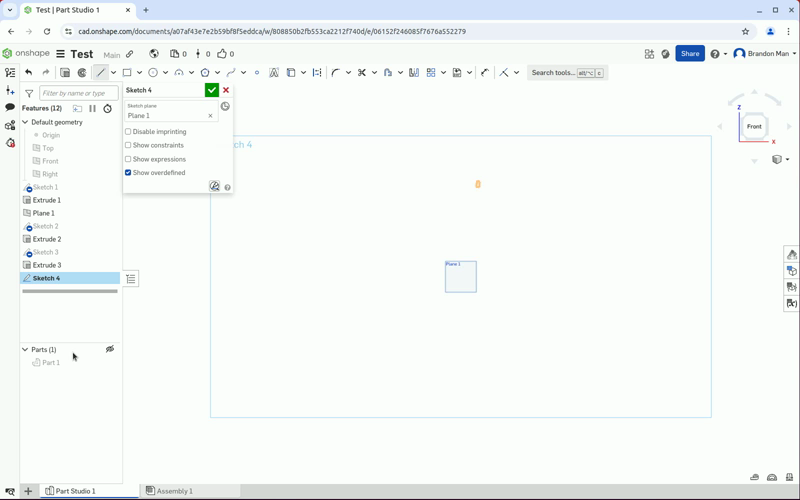
key_down(shift)
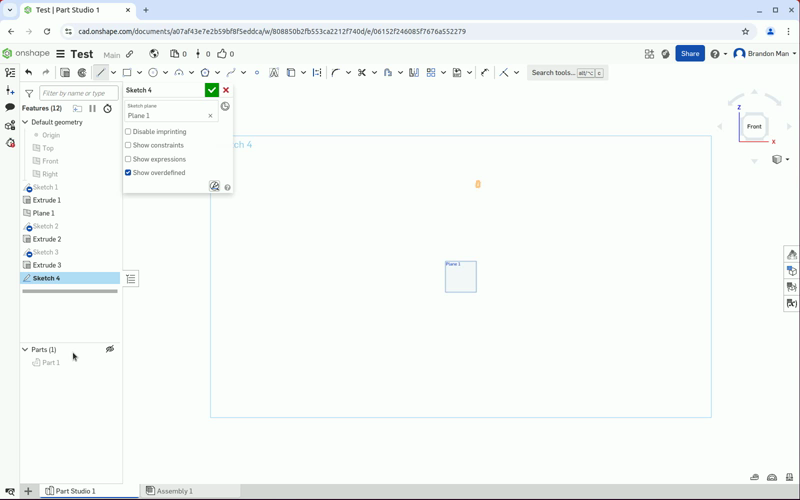
mouse_move(474, 201)
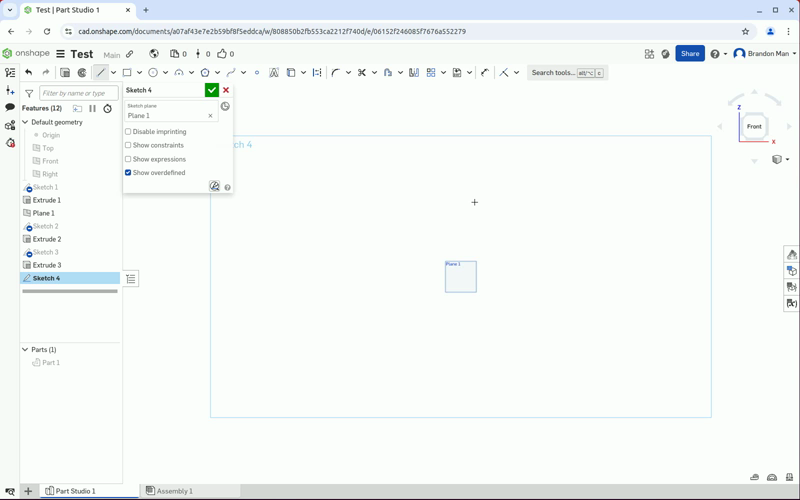
click(474, 201)
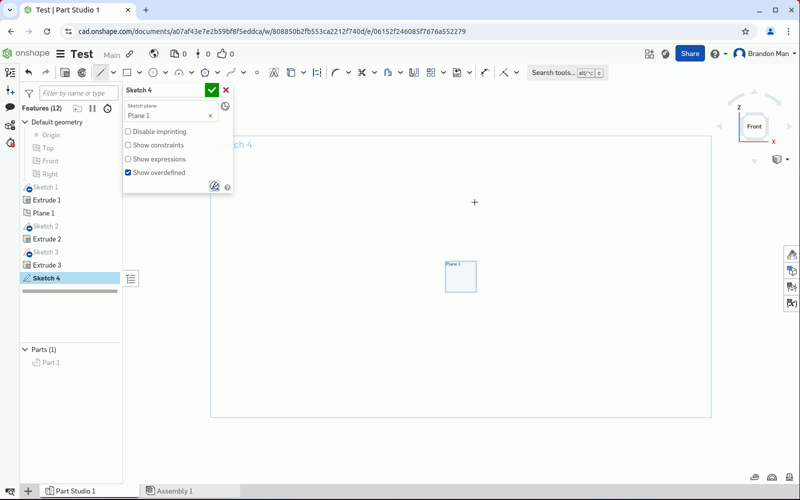
key_up(shift)
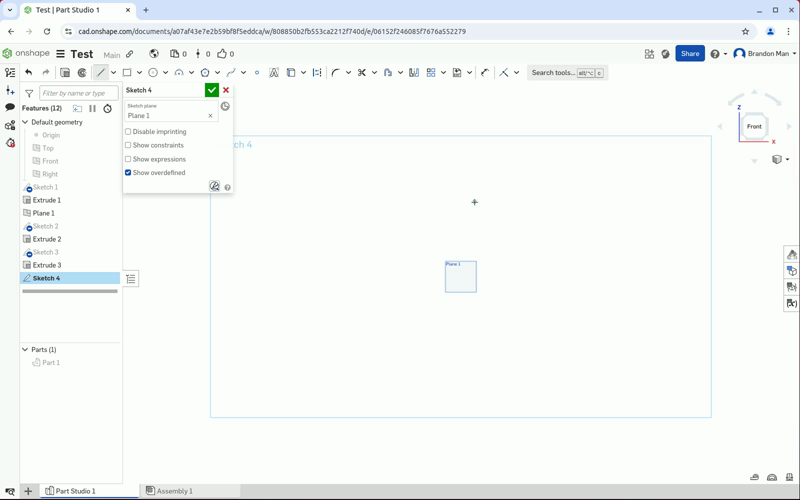
key_down(shift)
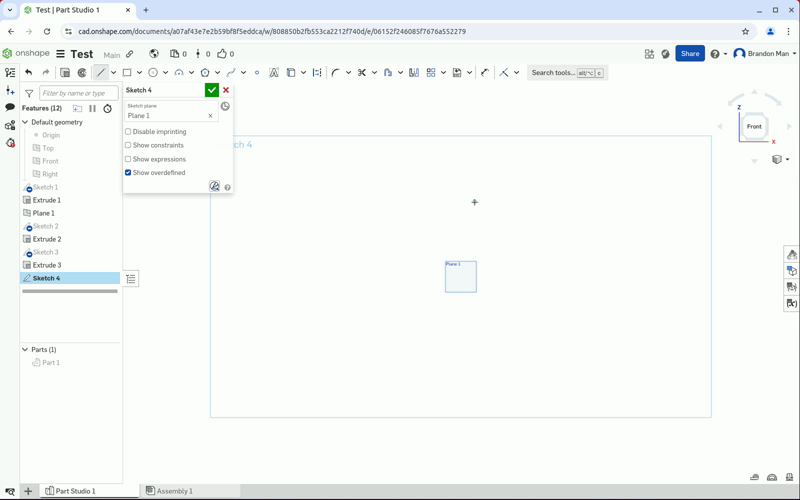
mouse_move(504, 201)
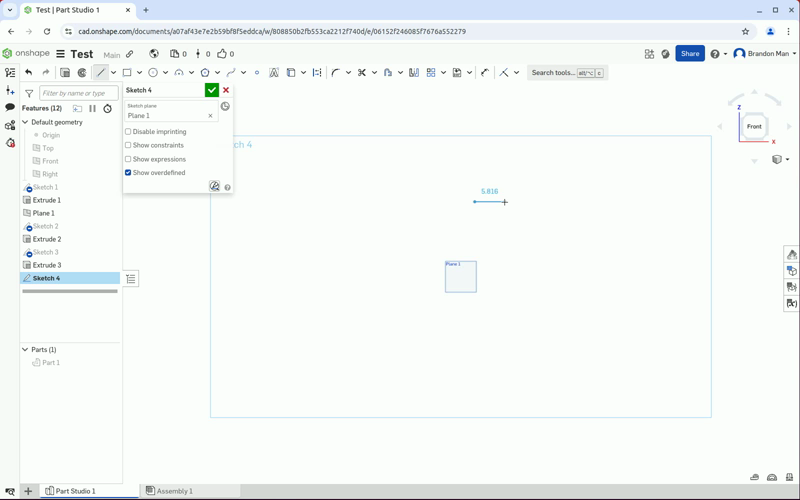
mouse_move(477, 202)
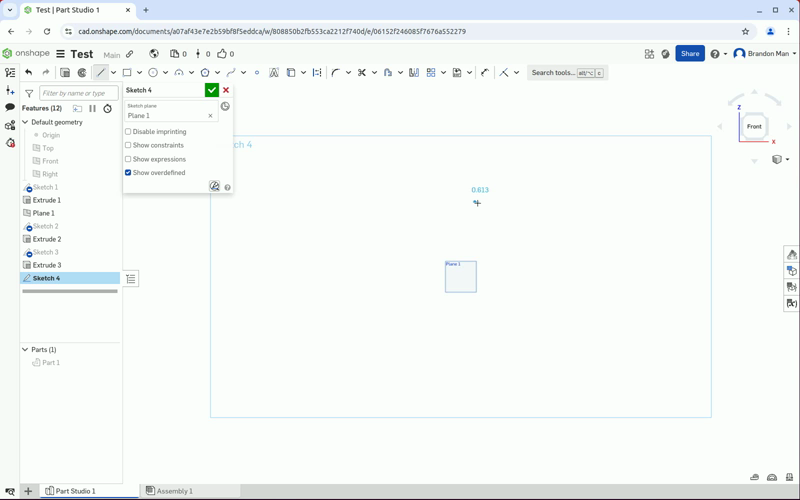
scroll(6)
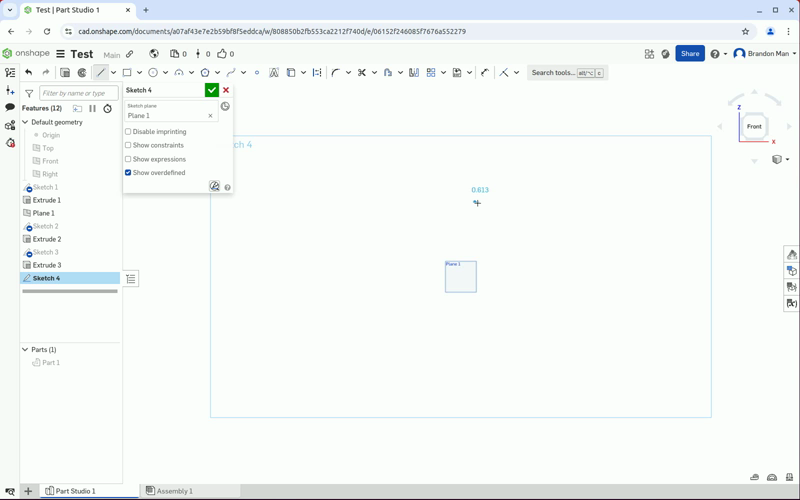
scroll(6)
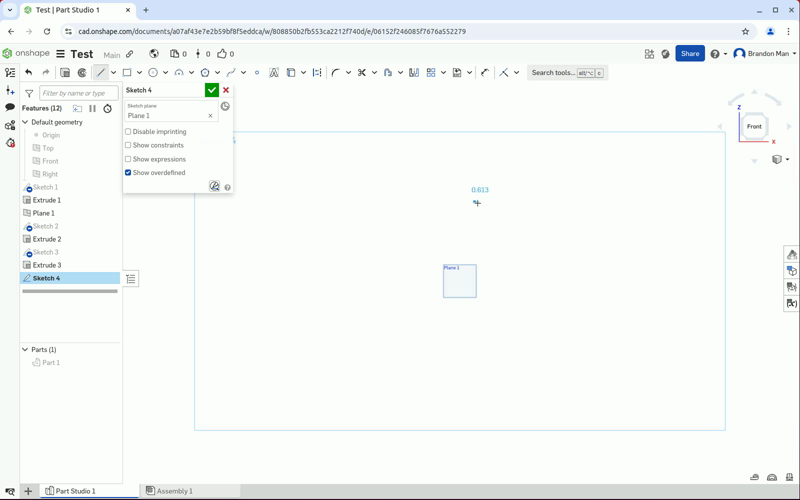
scroll(6)
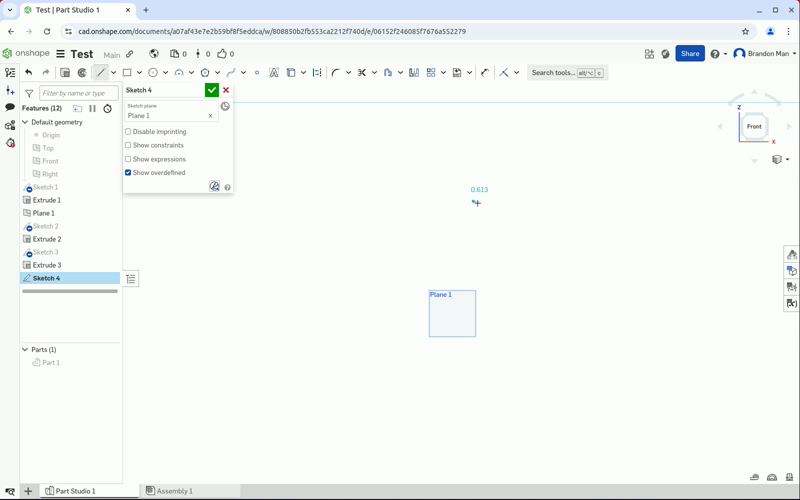
scroll(6)
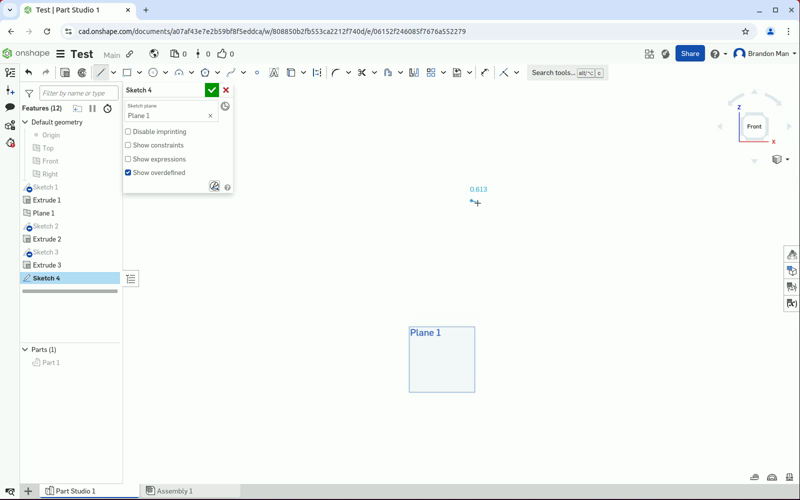
scroll(6)
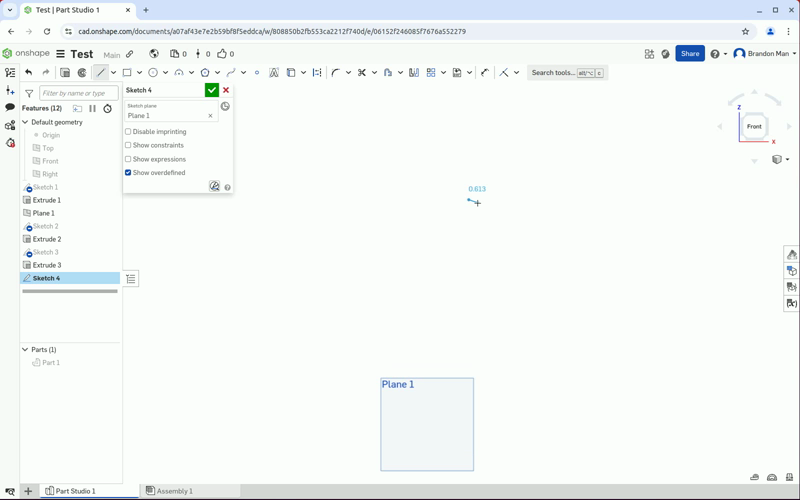
scroll(6)
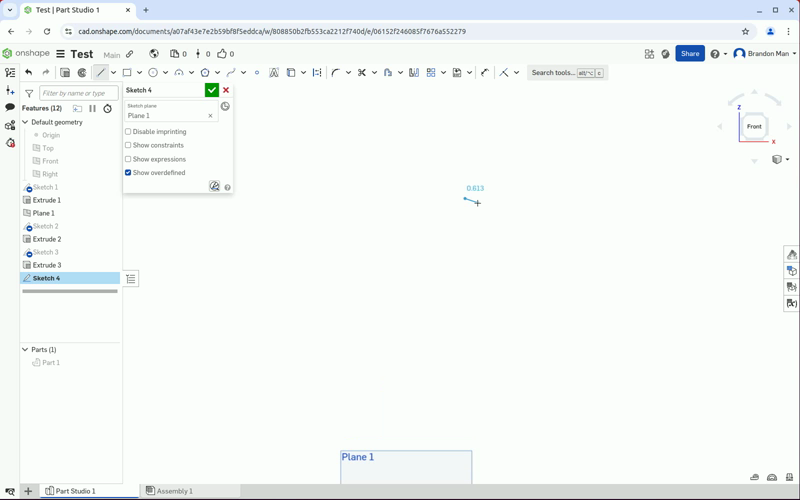
scroll(6)
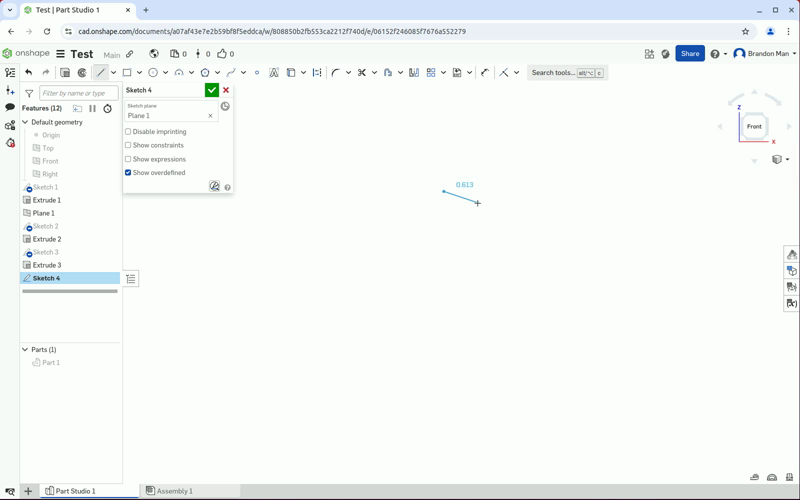
click(477, 202)
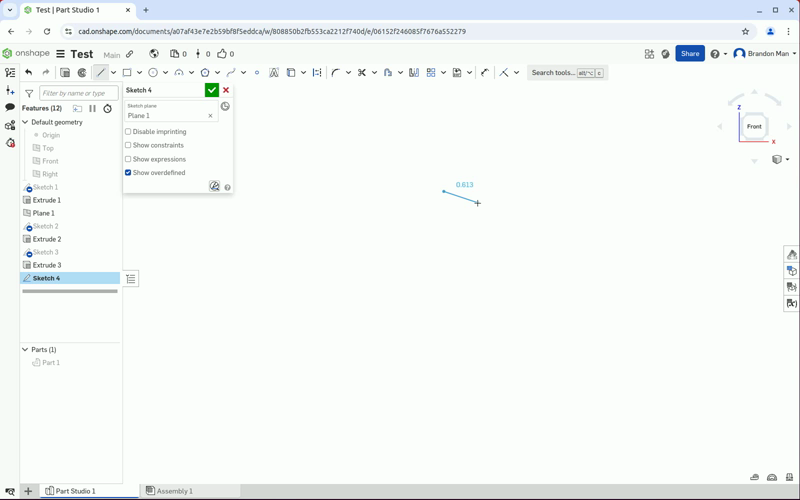
scroll(-6)
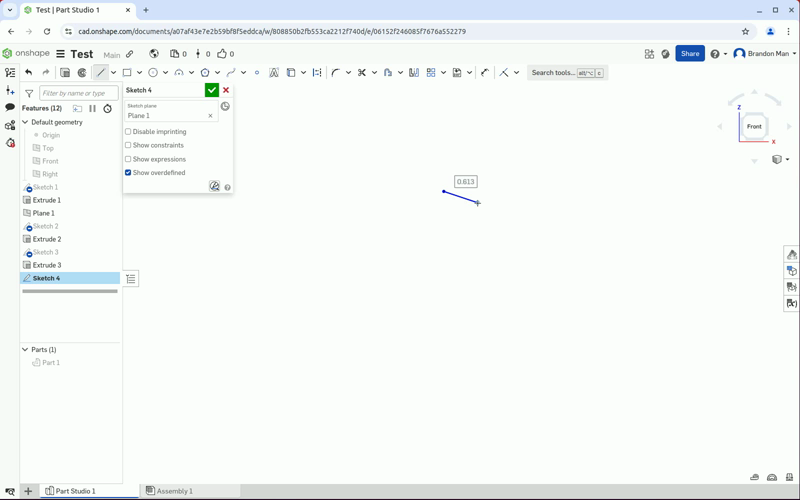
scroll(-6)
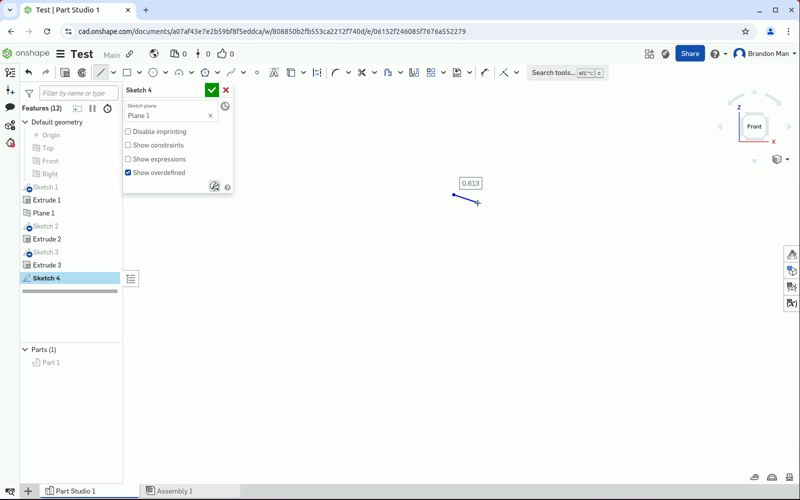
scroll(-6)
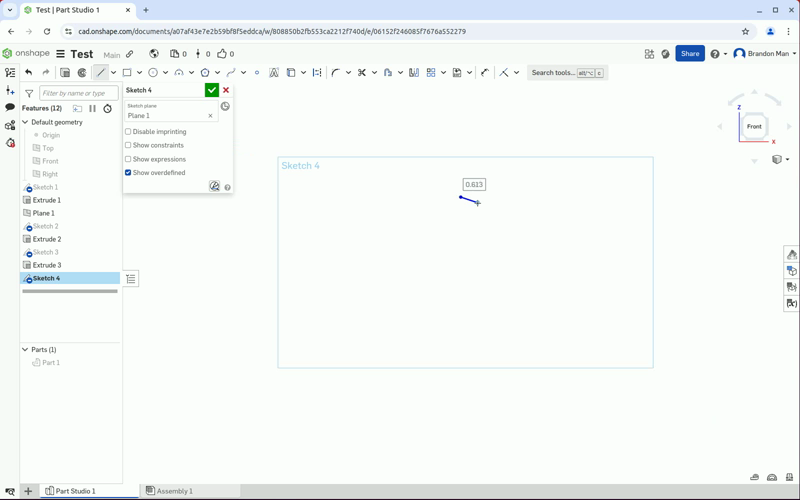
scroll(-6)
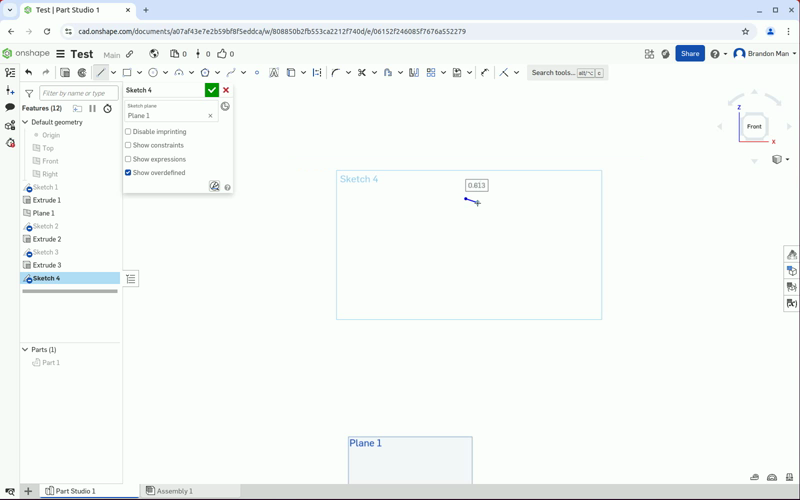
scroll(-6)
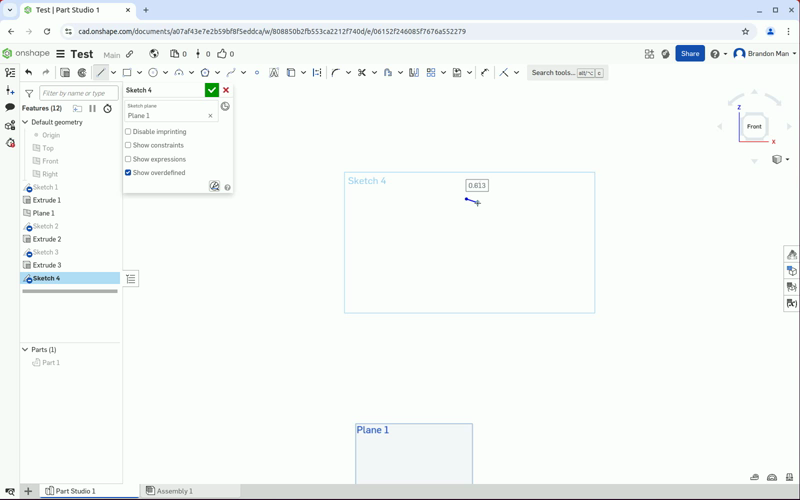
scroll(-6)
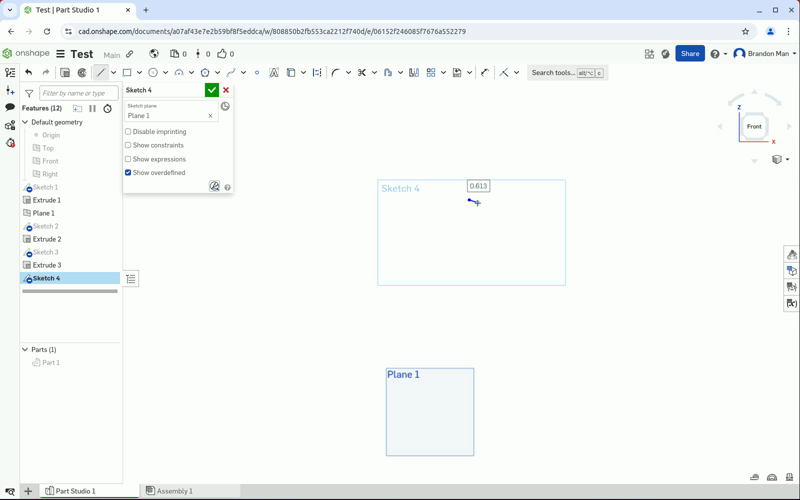
scroll(-6)
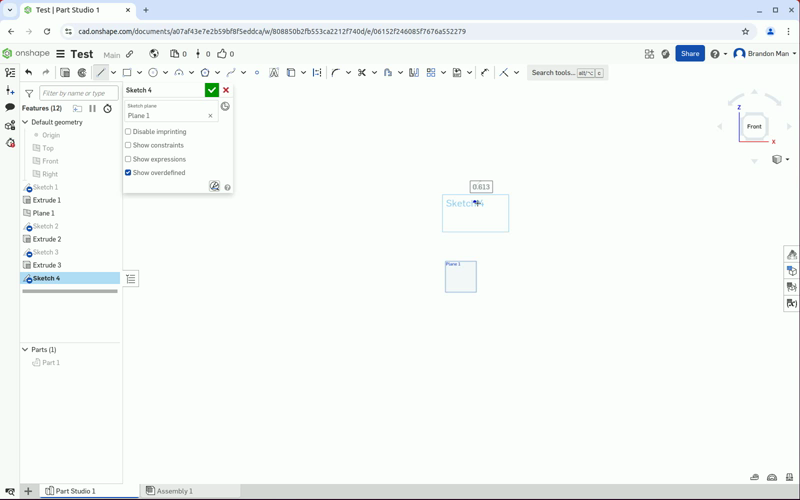
key_up(shift)
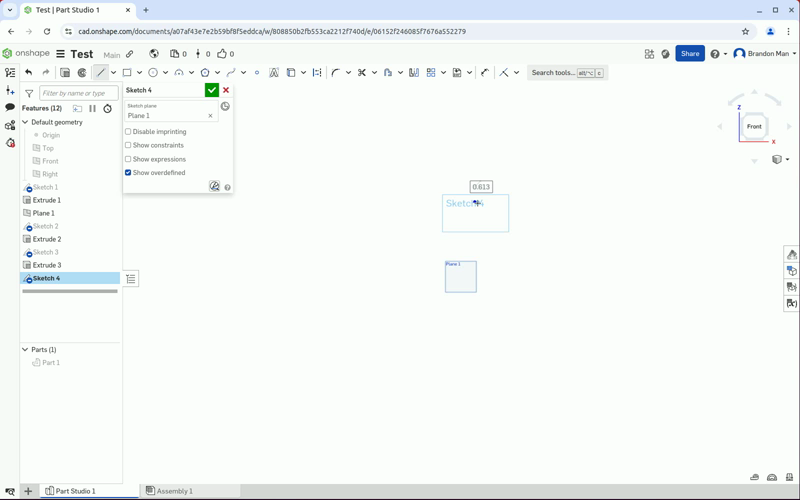
key_down(shift)
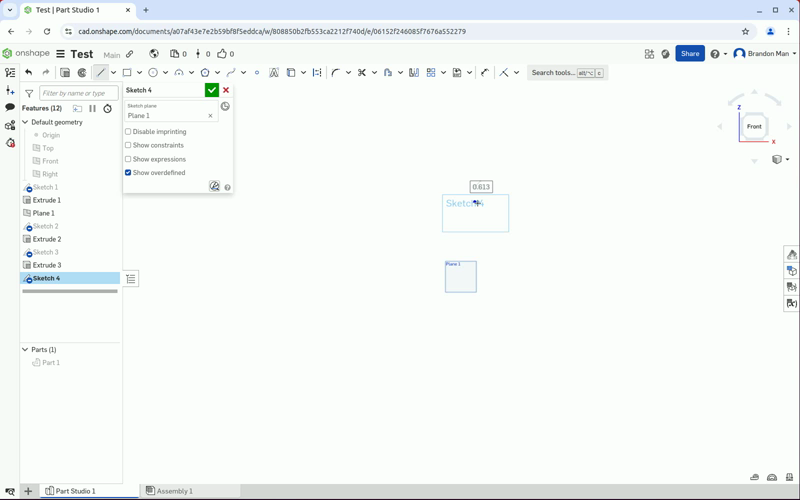
mouse_move(507, 202)
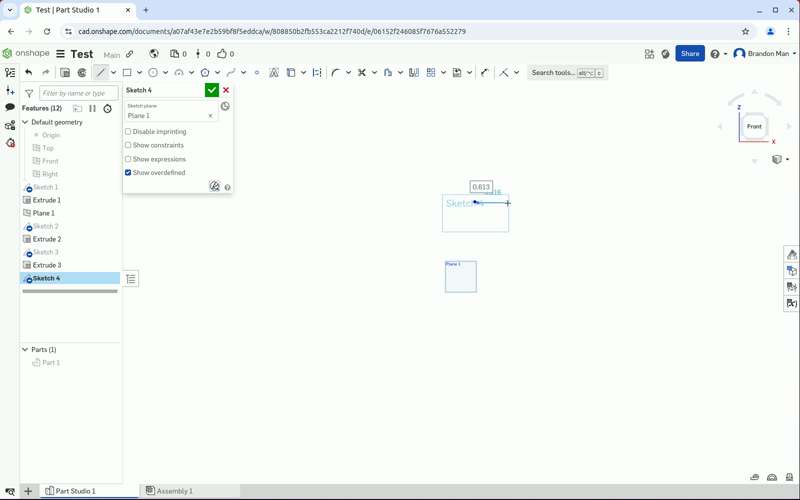
mouse_move(478, 196)
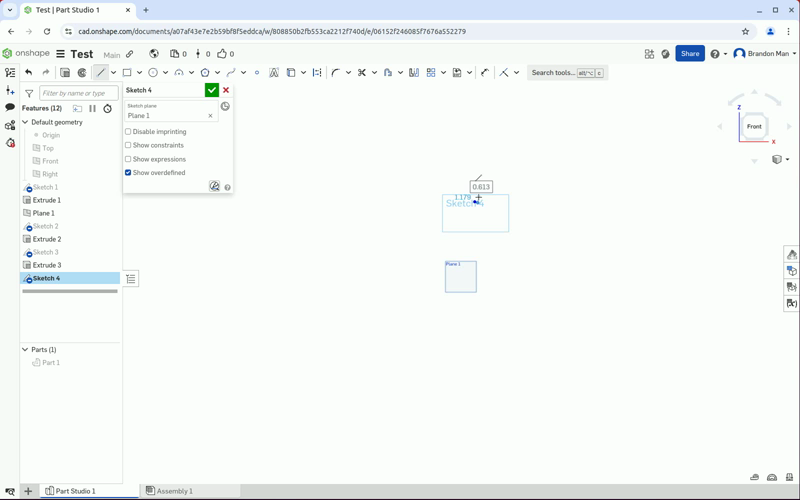
scroll(6)
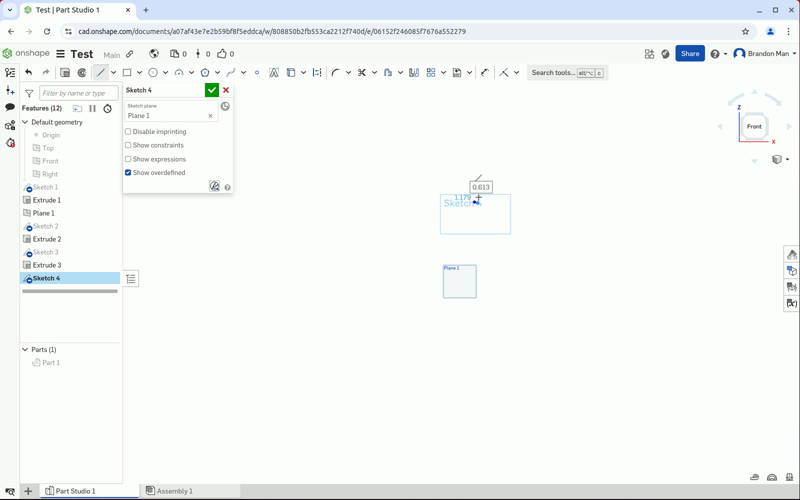
scroll(6)
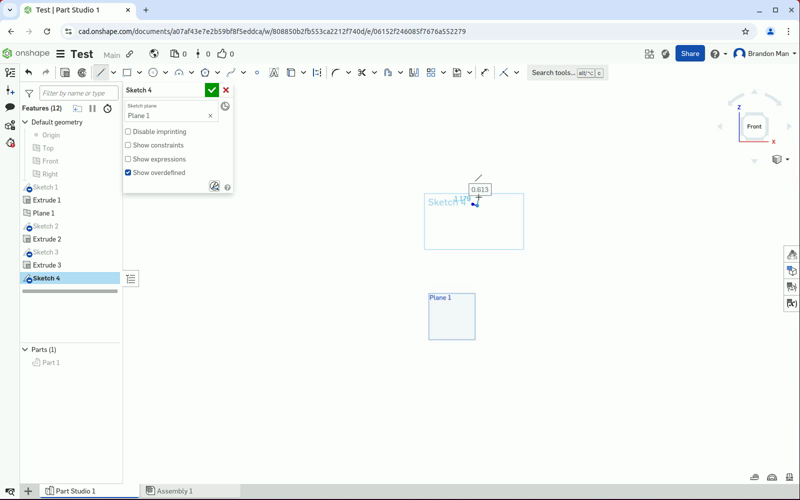
scroll(6)
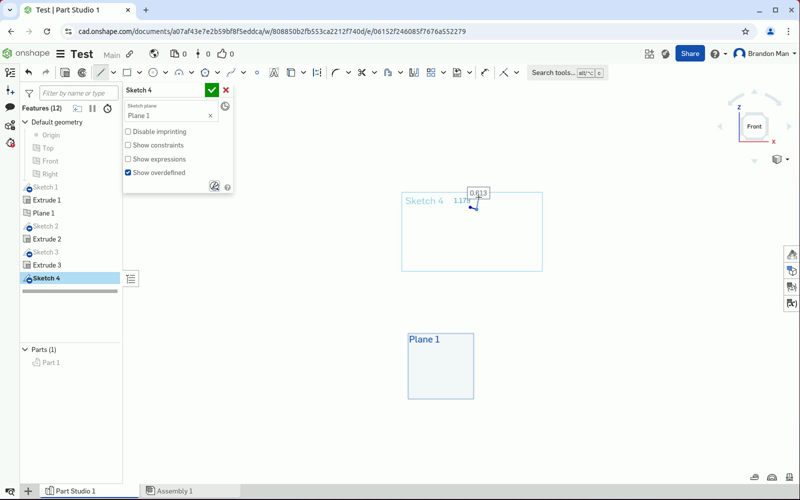
scroll(6)
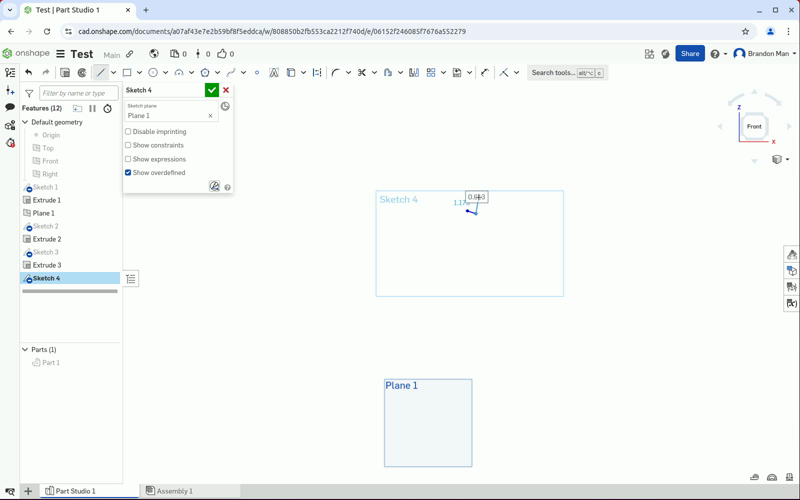
scroll(6)
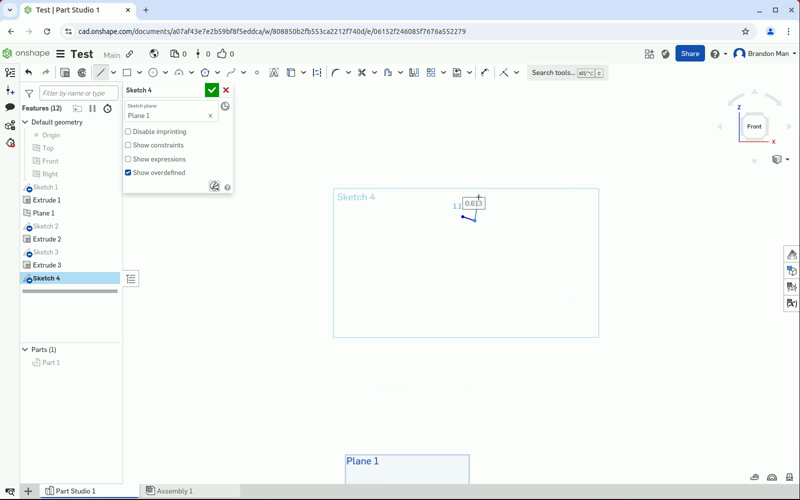
scroll(6)
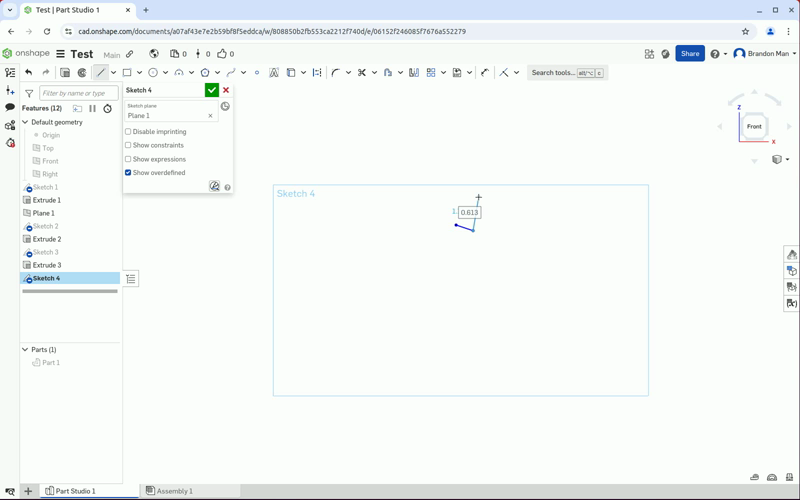
scroll(6)
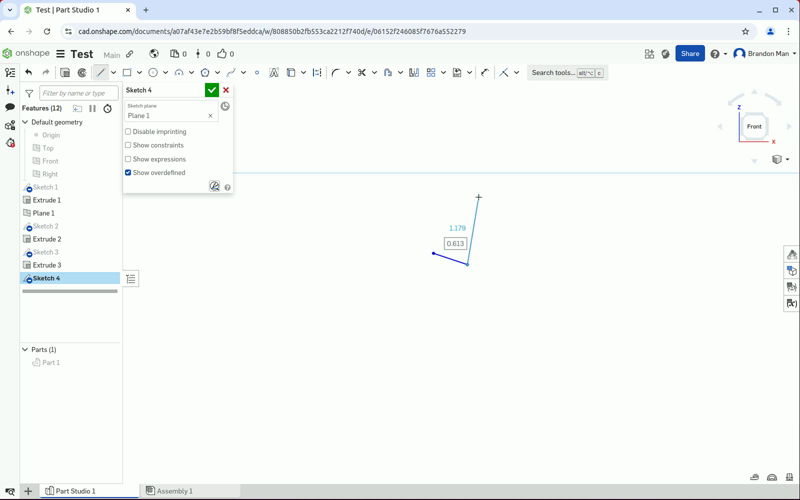
click(478, 196)
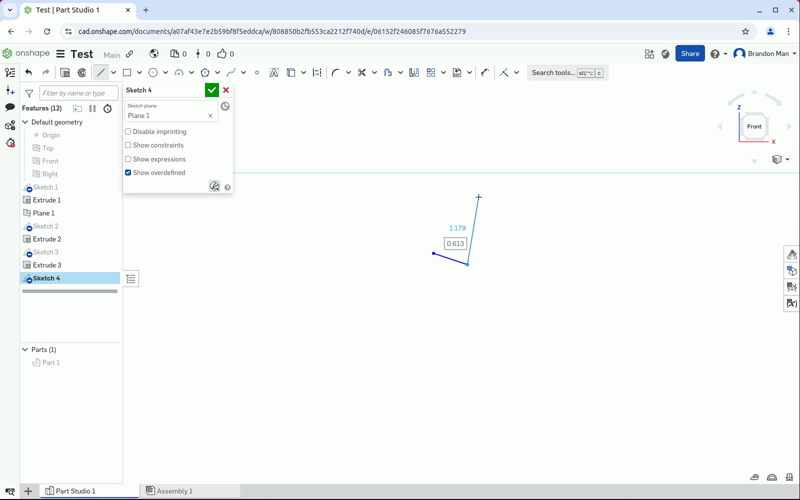
scroll(-6)
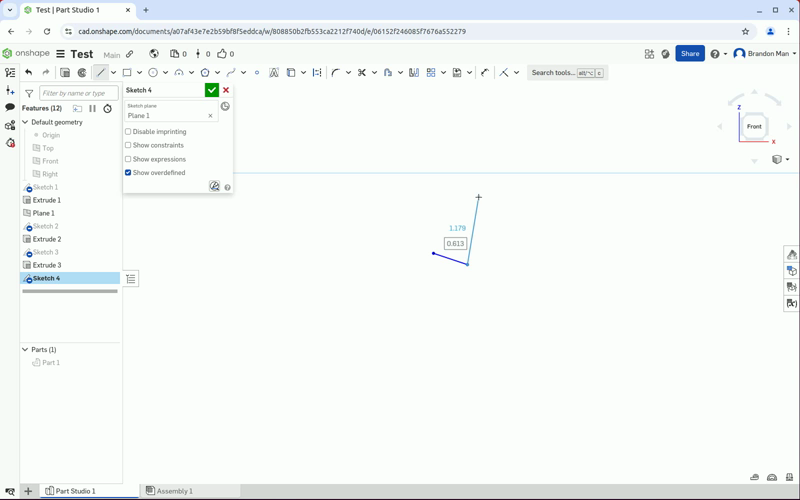
scroll(-6)
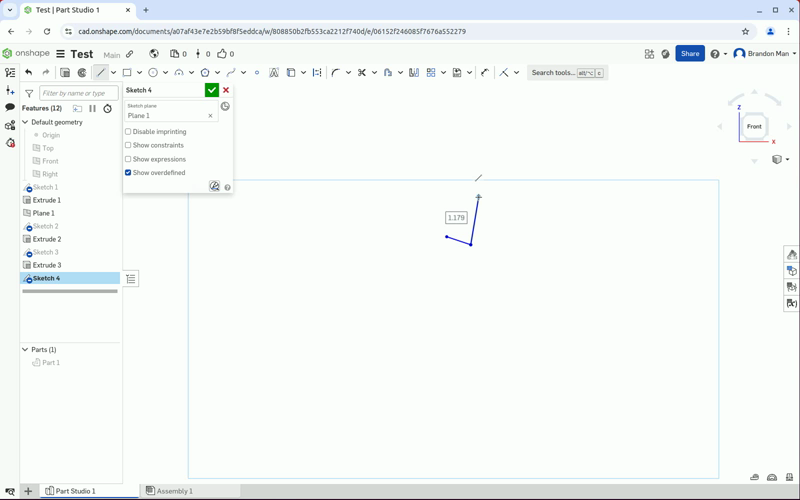
scroll(-6)
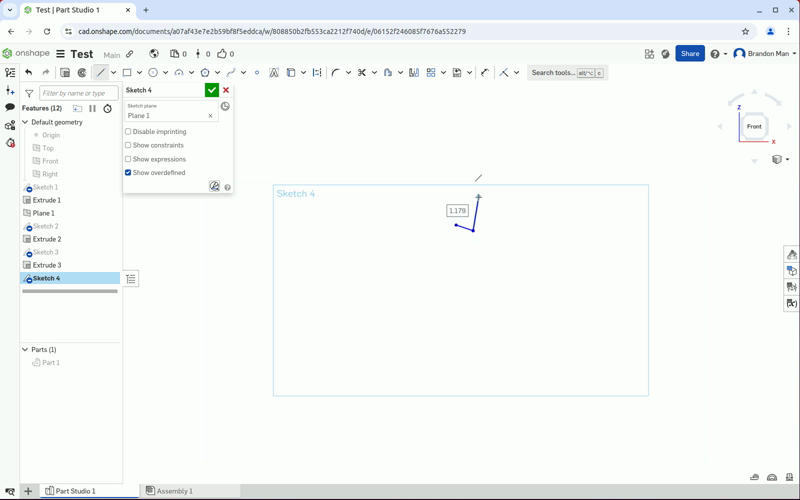
scroll(-6)
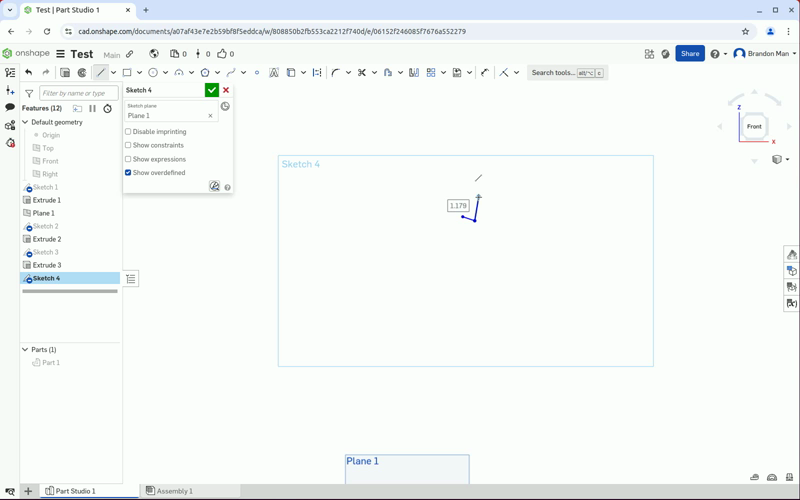
scroll(-6)
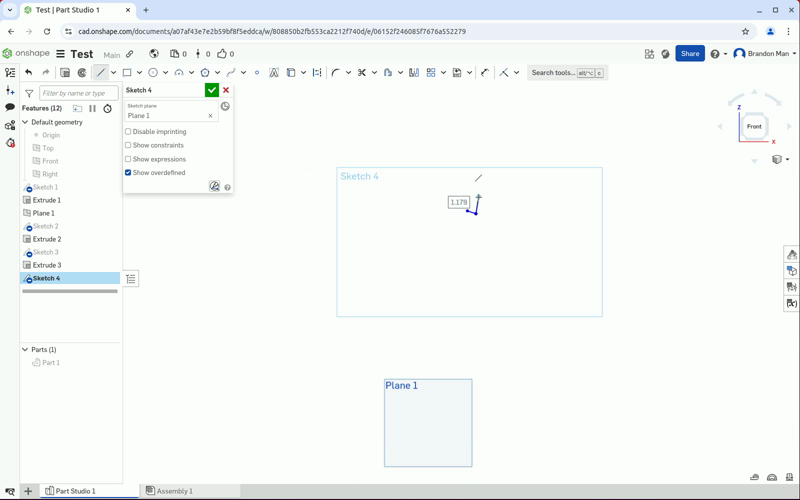
scroll(-6)
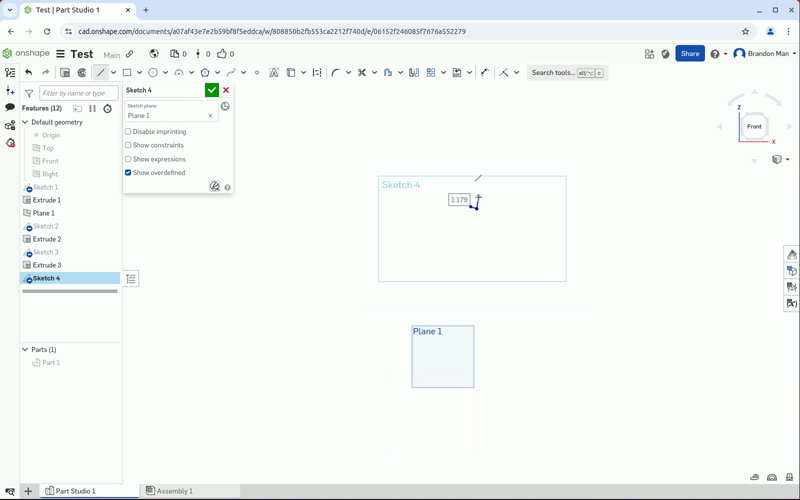
scroll(-6)
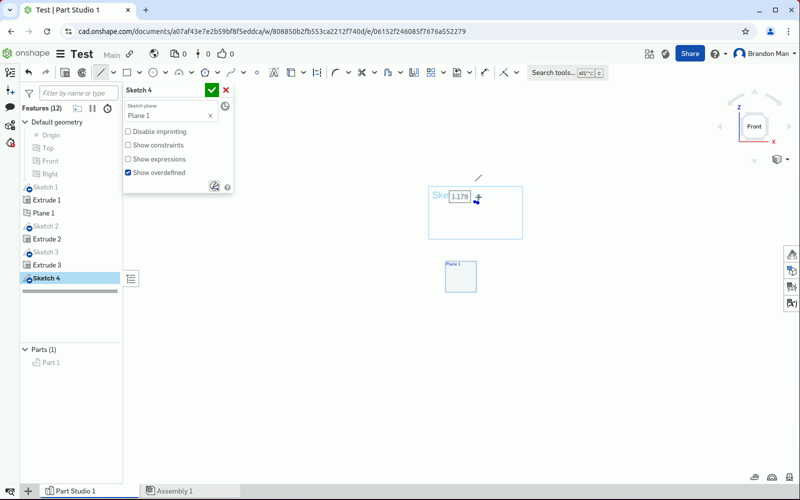
key_up(shift)
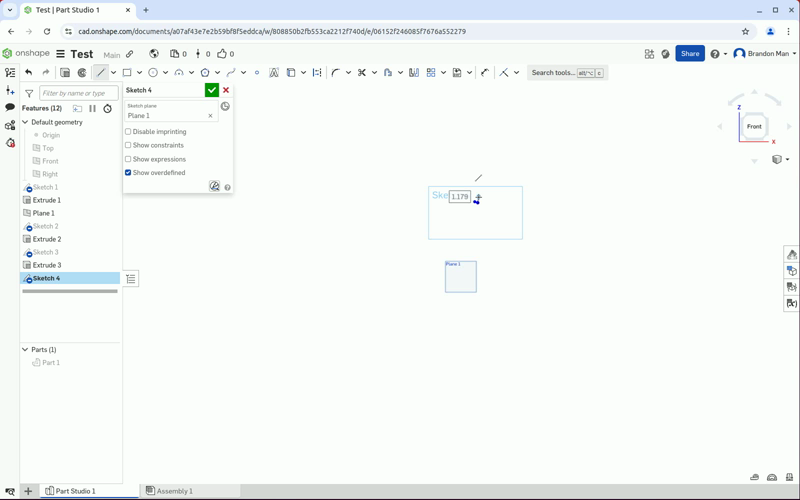
key_down(shift)
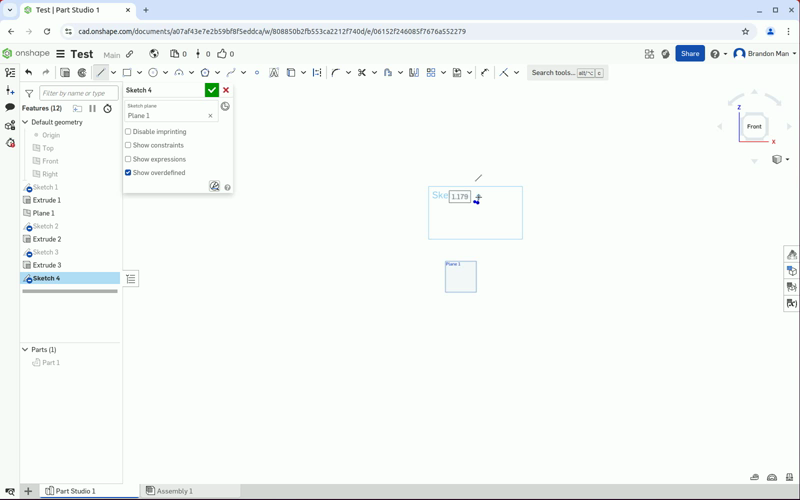
mouse_move(508, 196)
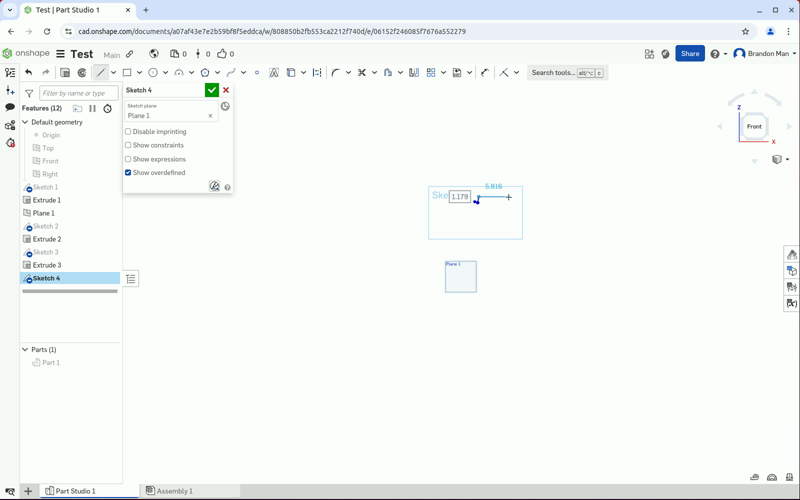
mouse_move(475, 196)
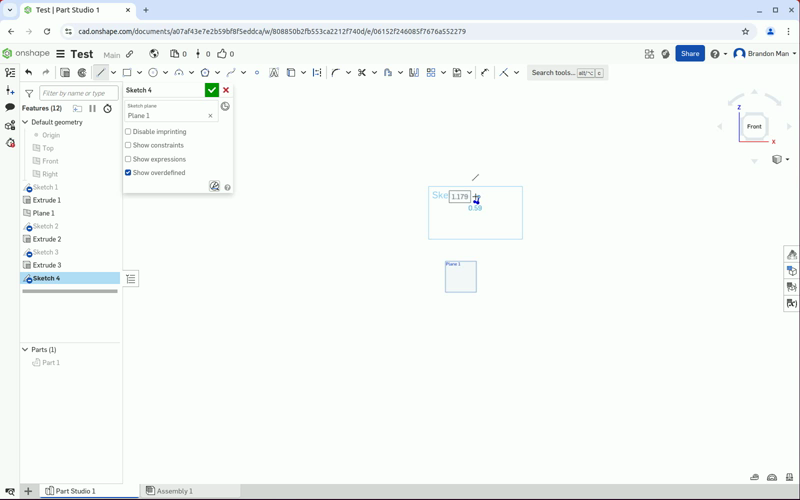
scroll(6)
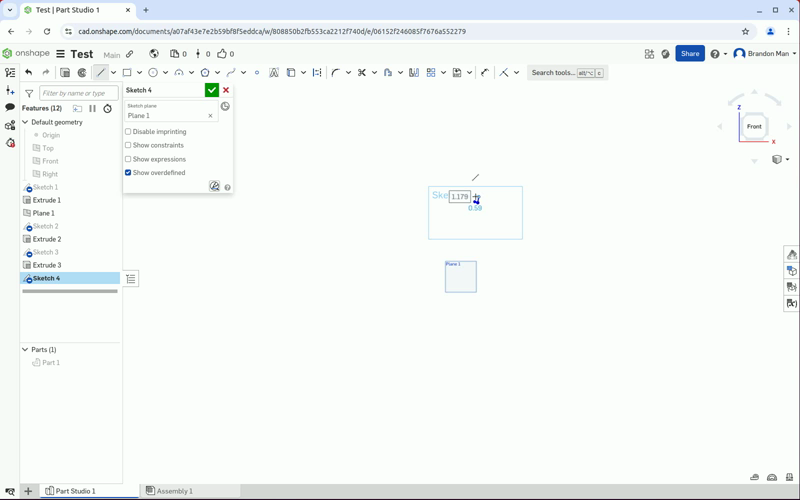
scroll(6)
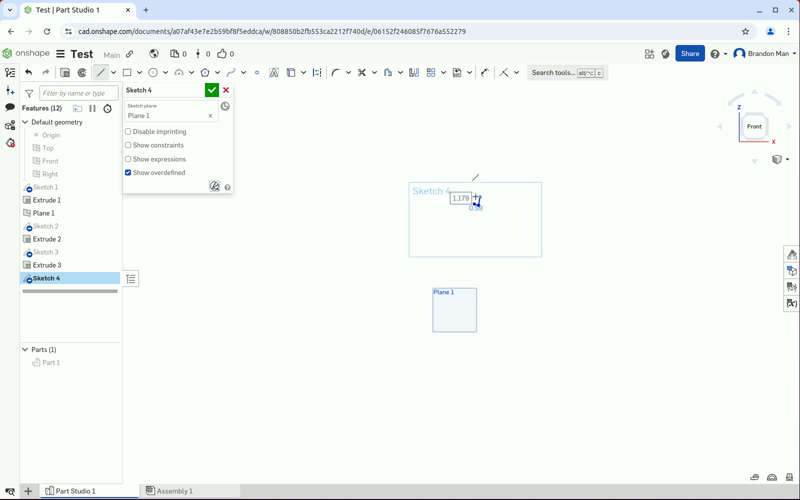
scroll(6)
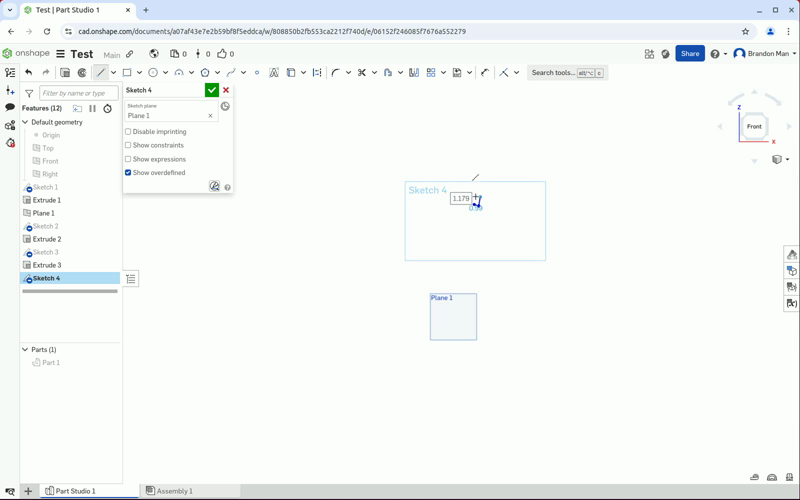
scroll(6)
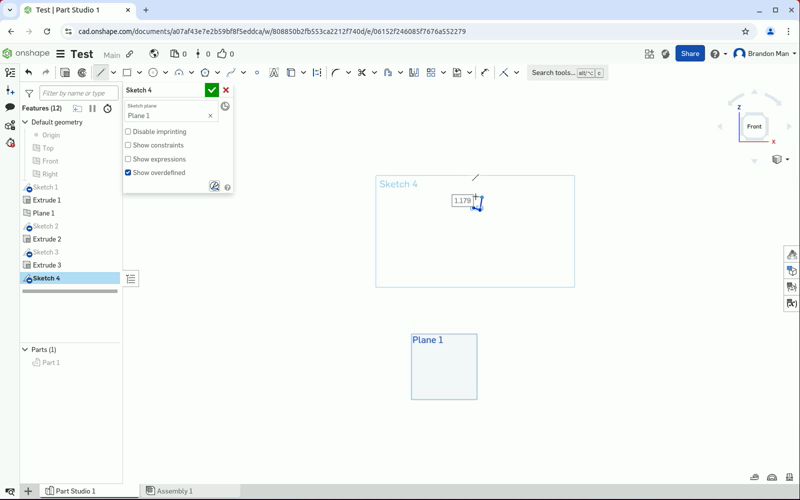
scroll(6)
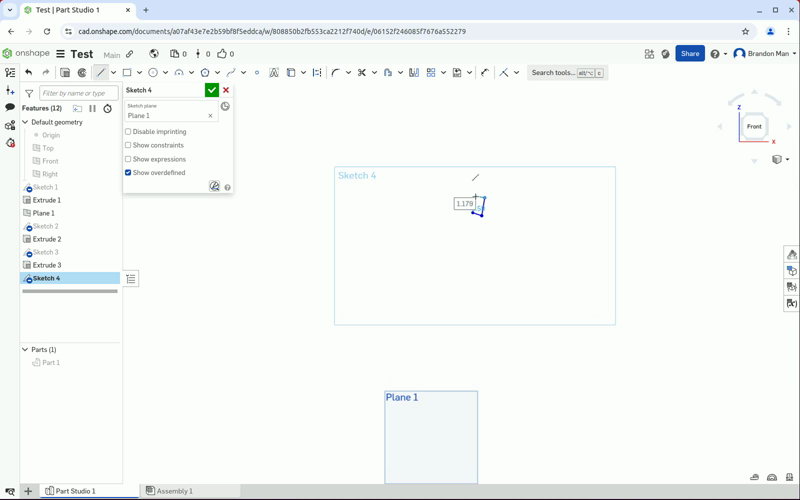
scroll(6)
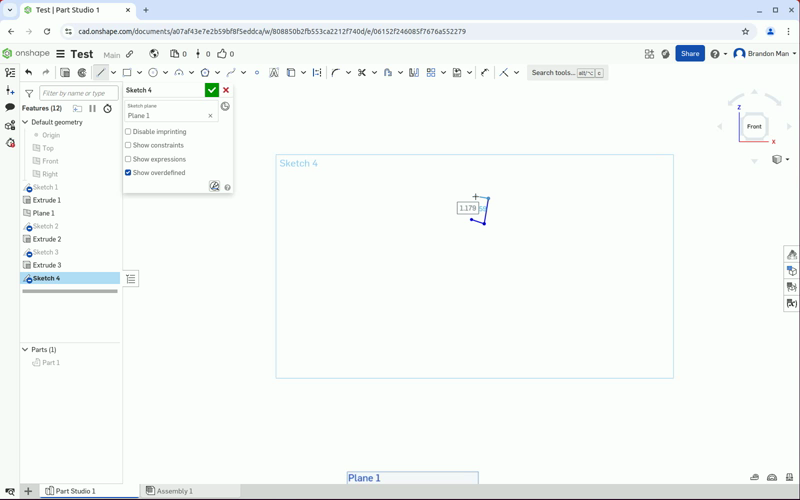
scroll(6)
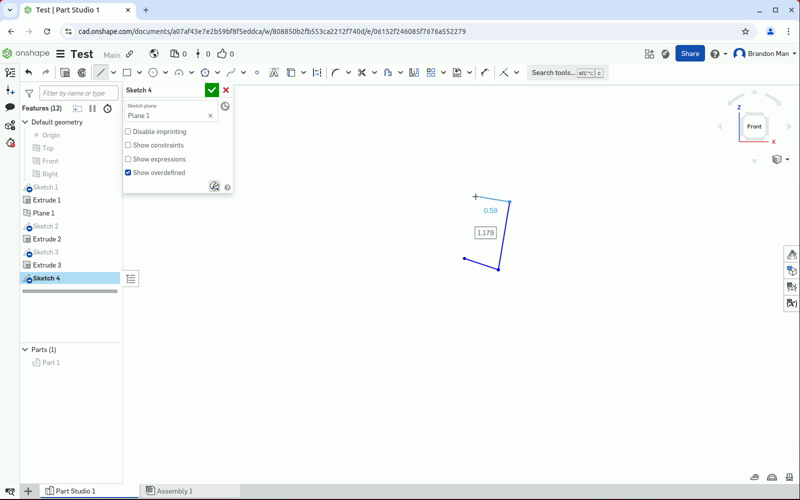
click(475, 196)
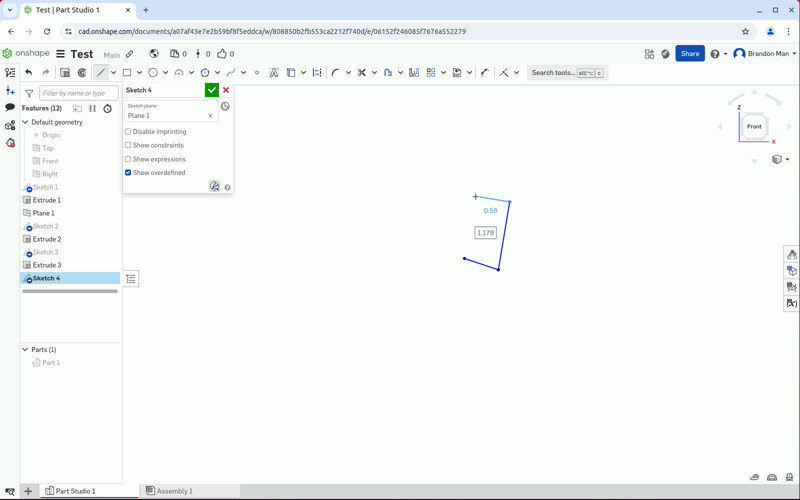
scroll(-6)
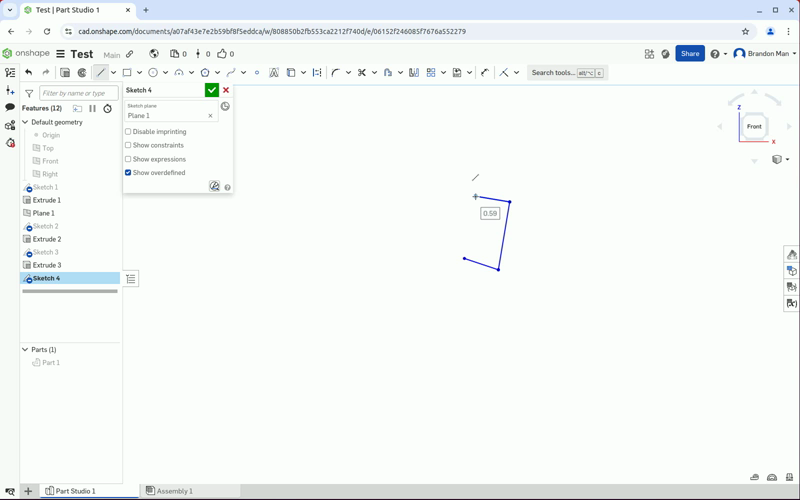
scroll(-6)
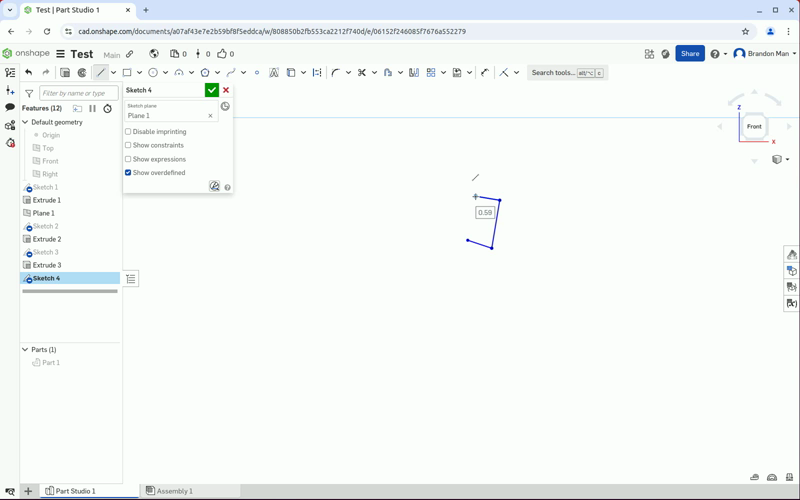
scroll(-6)
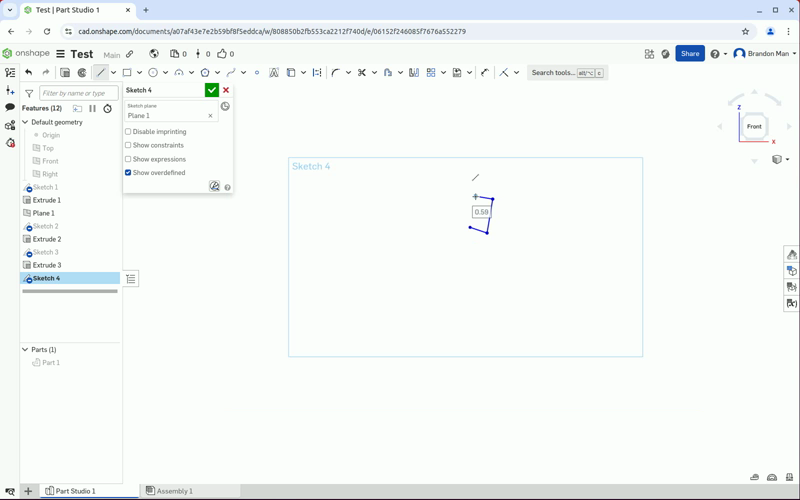
scroll(-6)
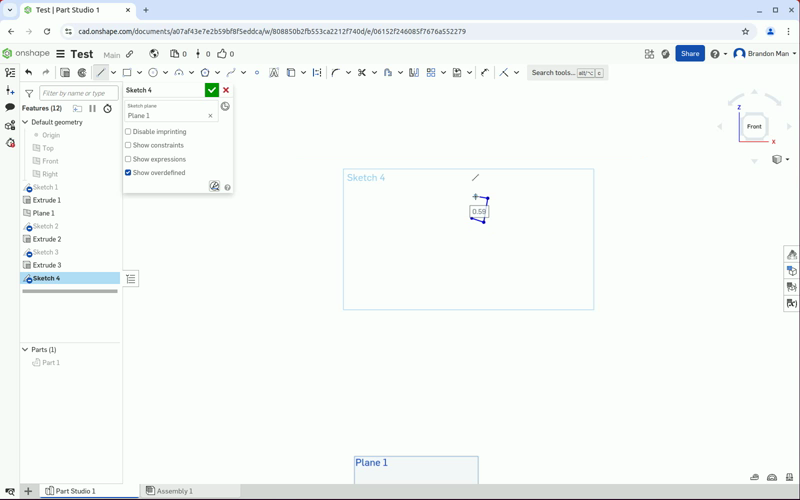
scroll(-6)
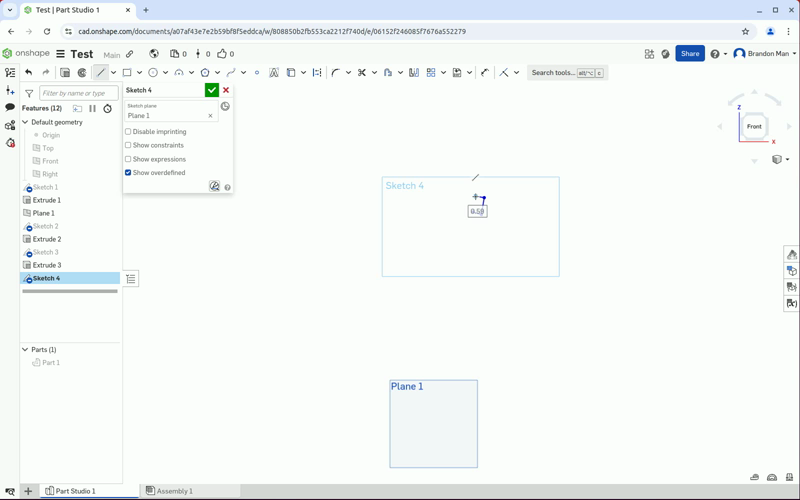
scroll(-6)
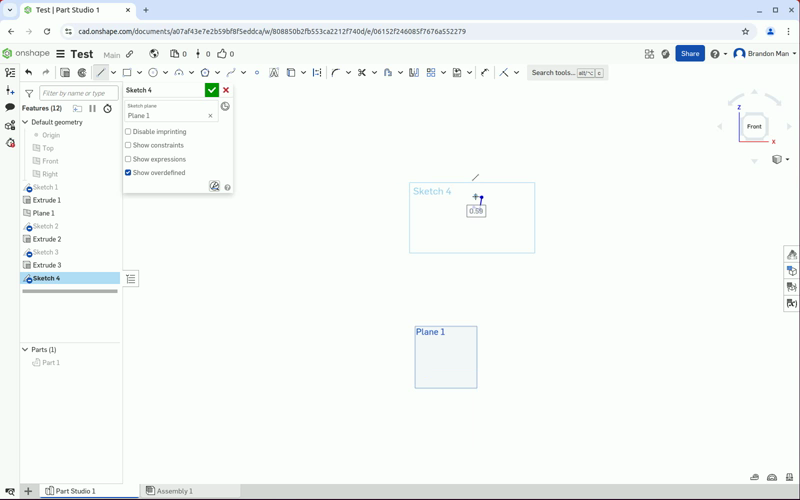
scroll(-6)
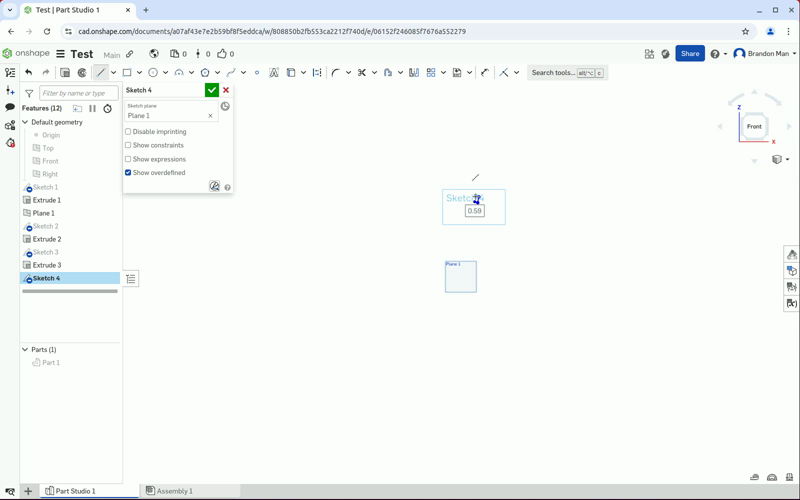
key_up(shift)
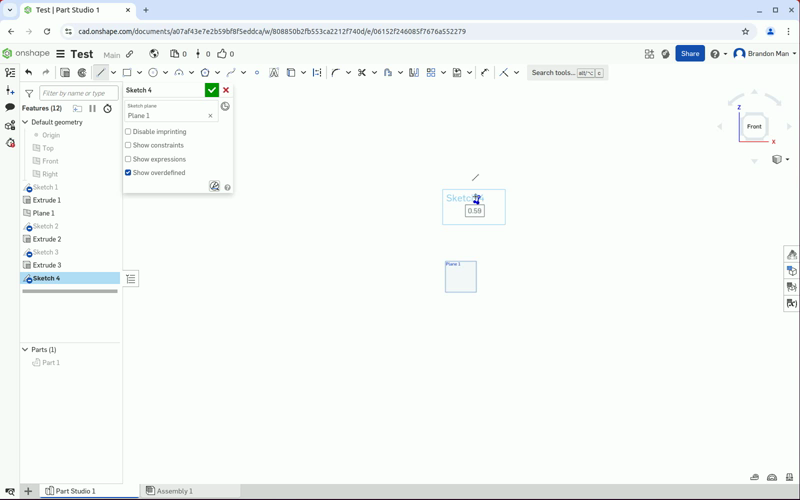
mouse_move(505, 196)
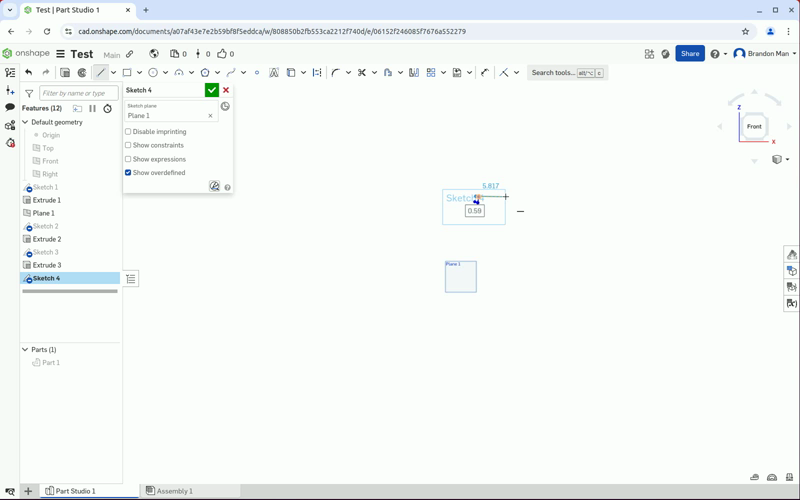
key_down(shift)
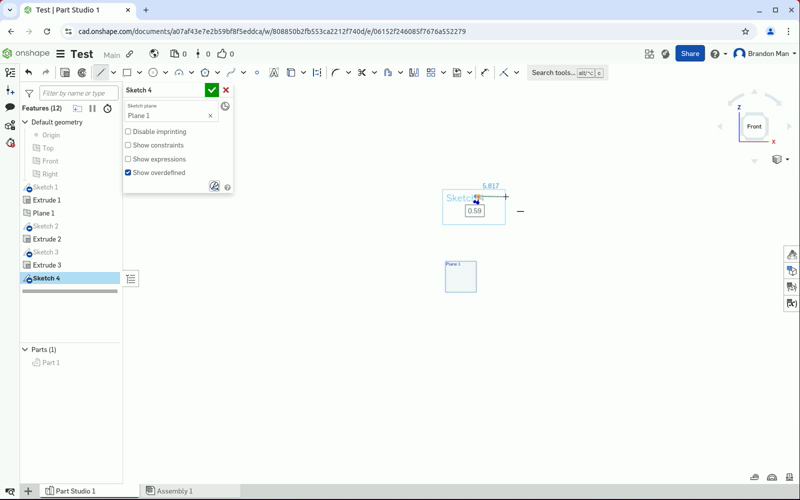
mouse_move(474, 201)
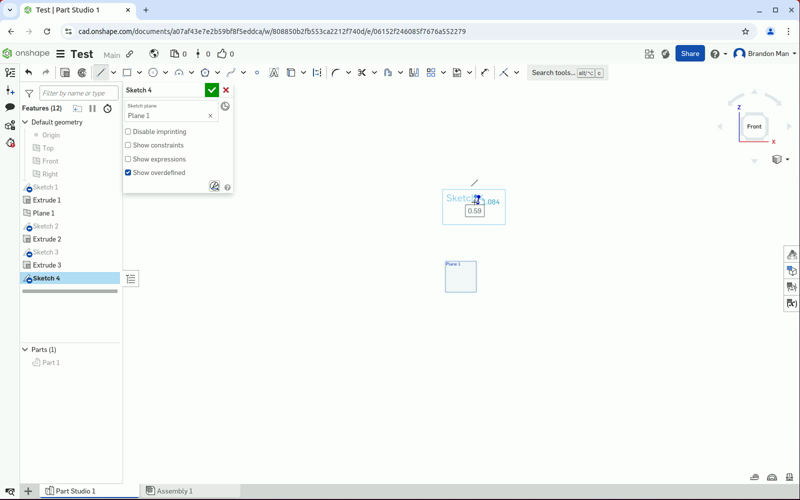
scroll(6)
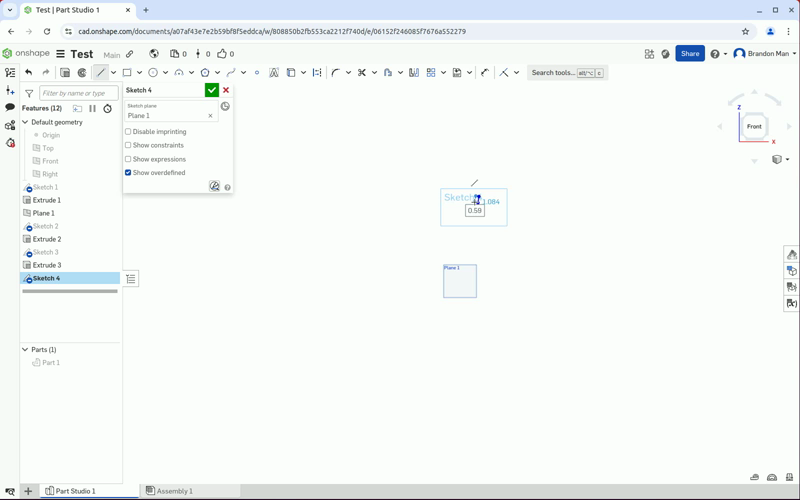
scroll(6)
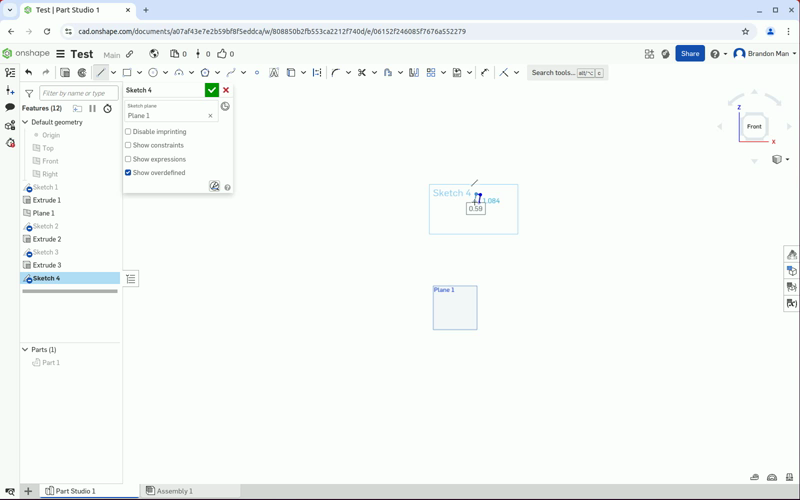
scroll(6)
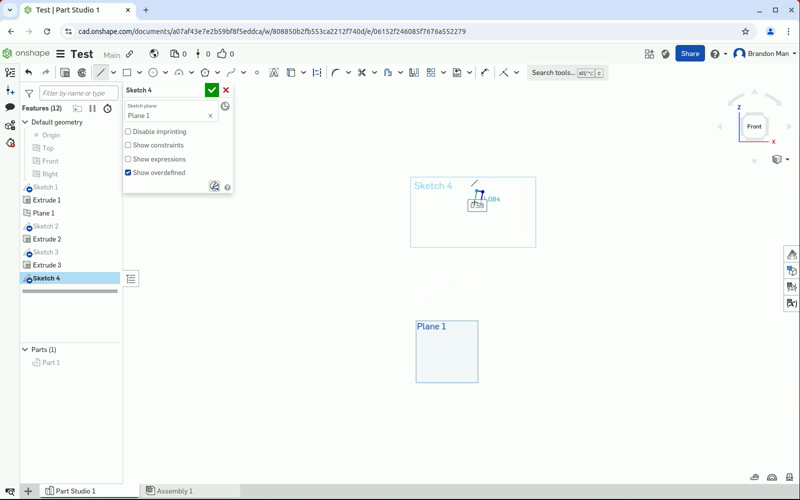
scroll(6)
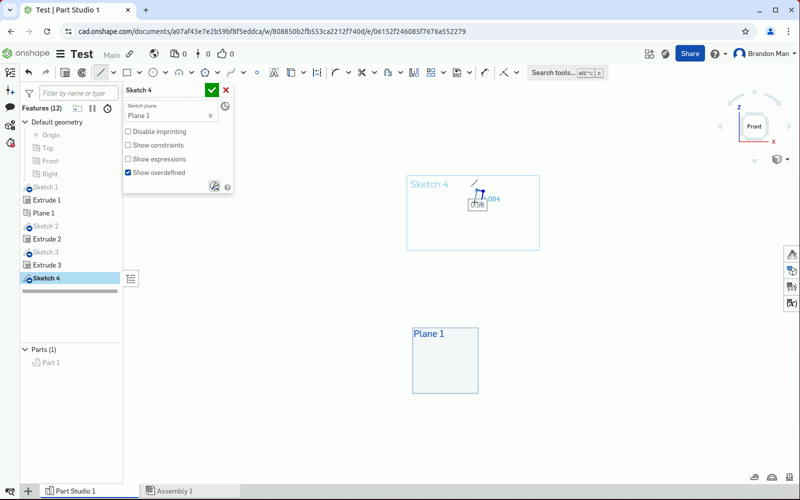
scroll(6)
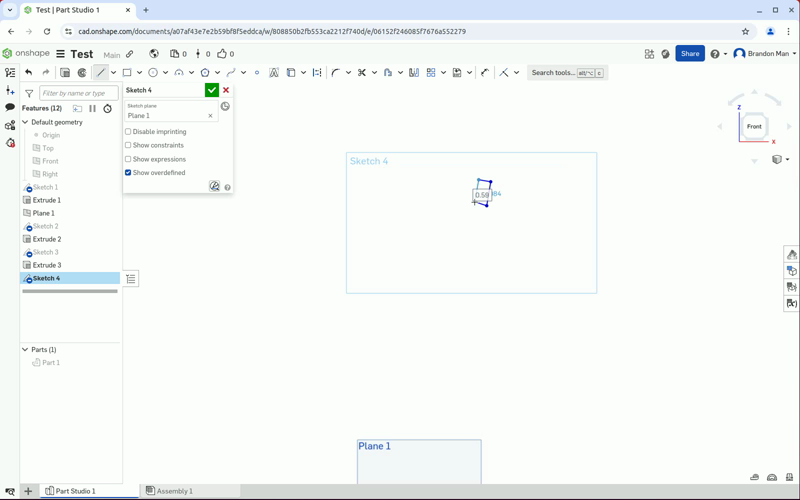
scroll(6)
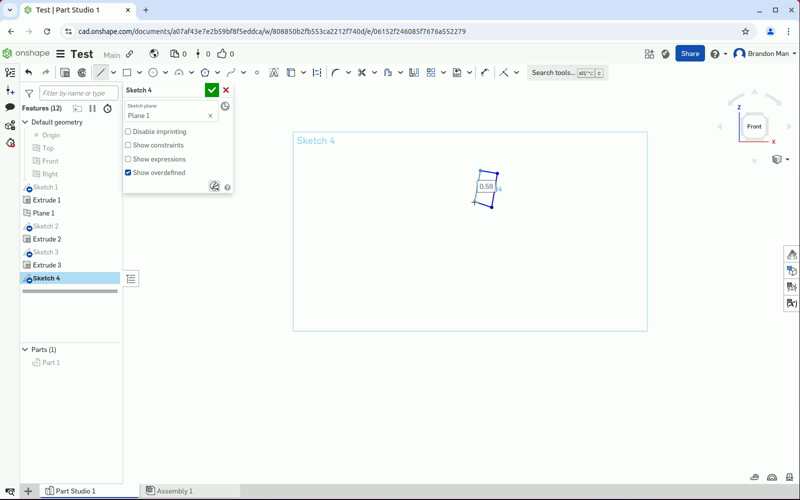
scroll(6)
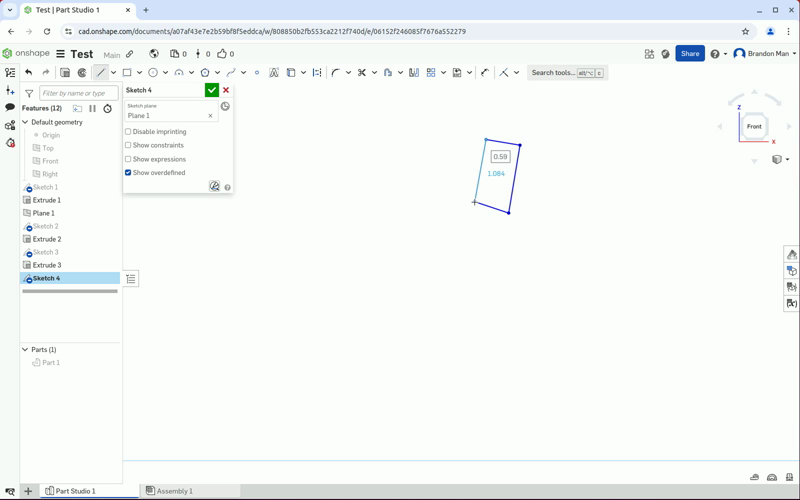
key_up(shift)
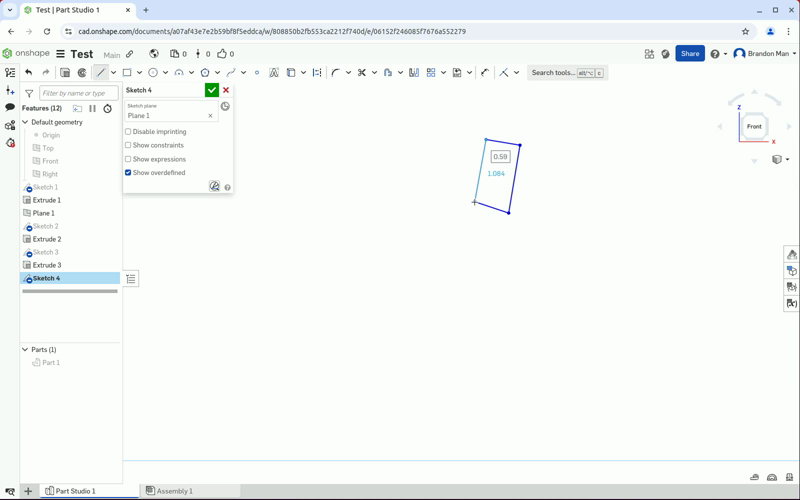
click(474, 201)
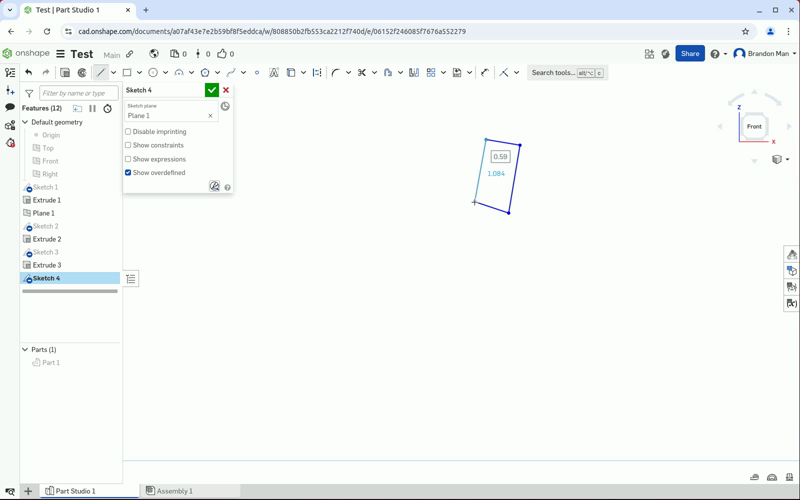
scroll(-6)
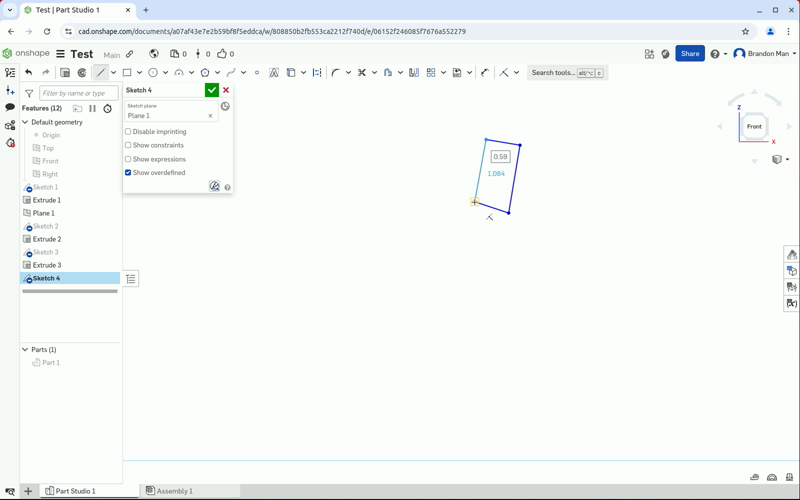
scroll(-6)
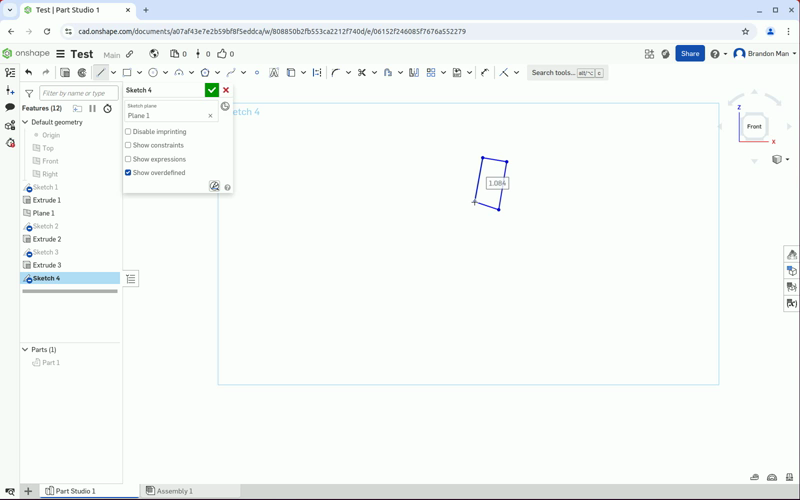
scroll(-6)
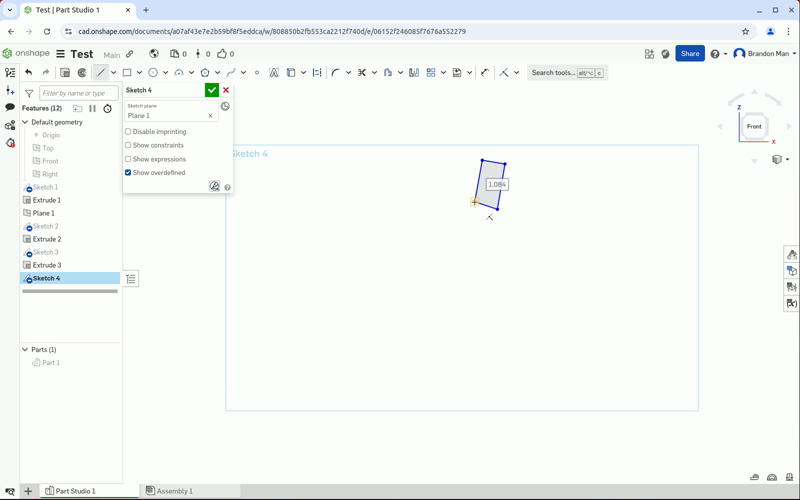
scroll(-6)
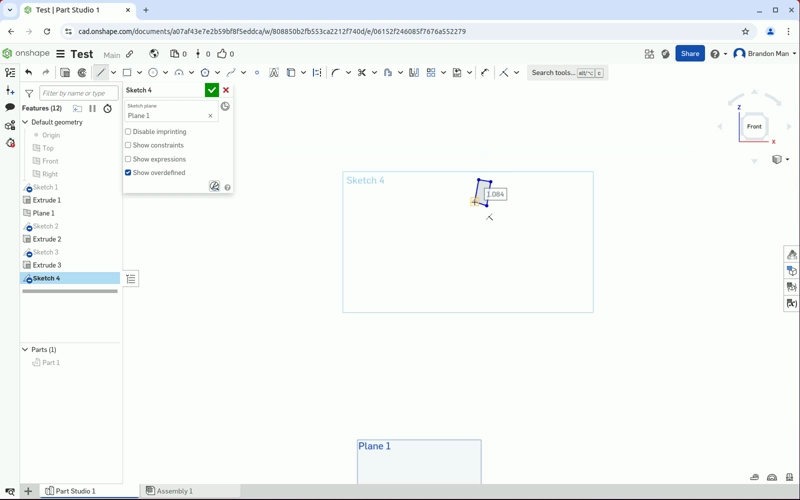
scroll(-6)
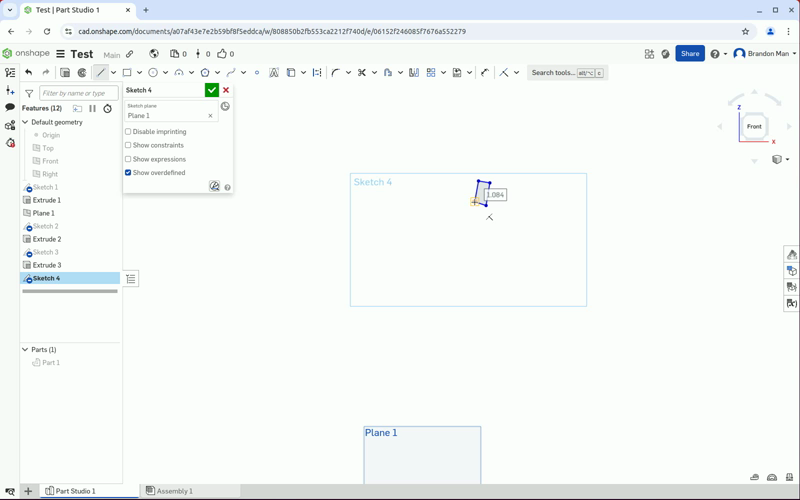
scroll(-6)
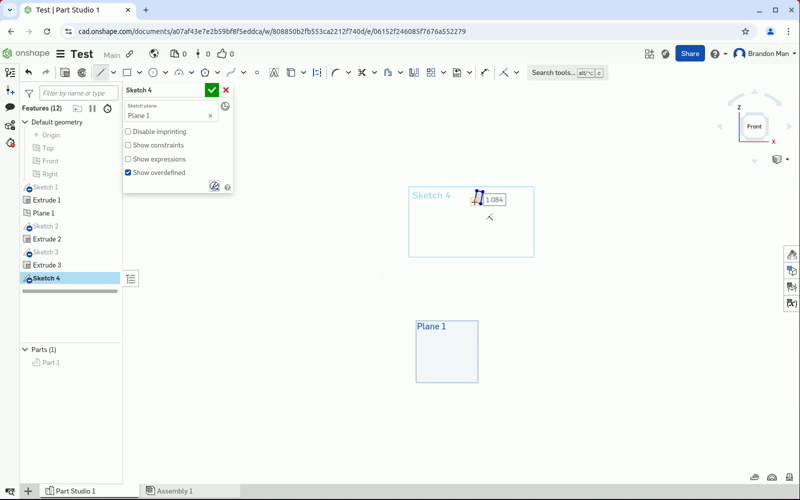
scroll(-6)
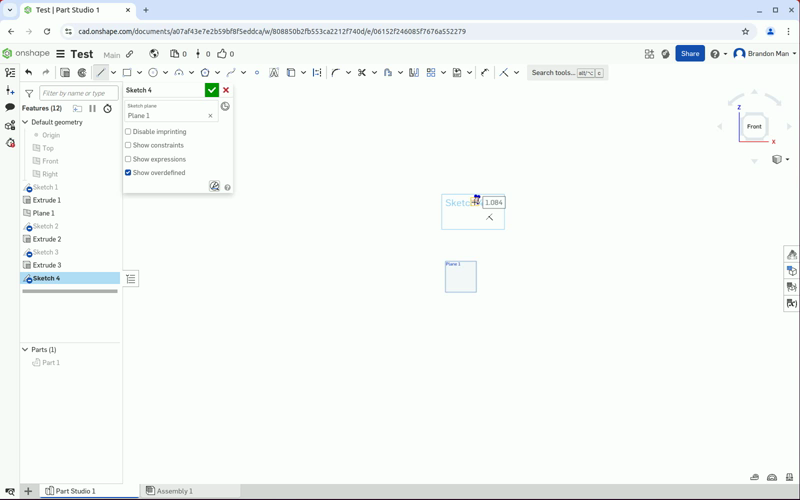
key(esc)
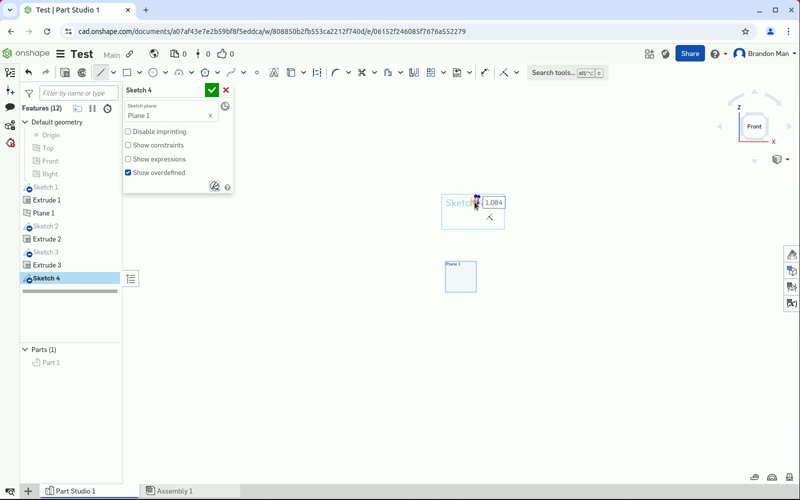
mouse_move(477, 199)
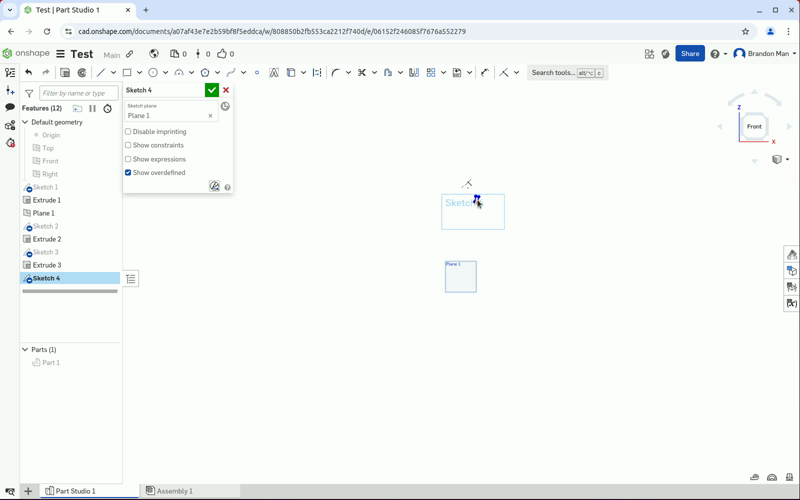
scroll(6)
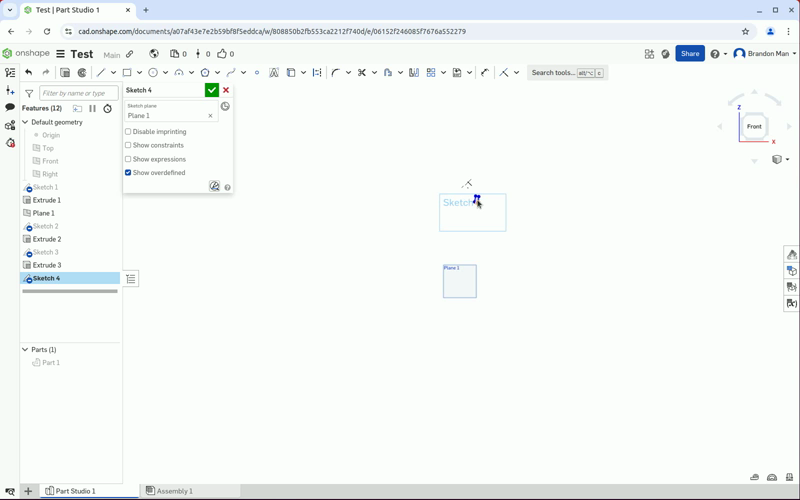
scroll(6)
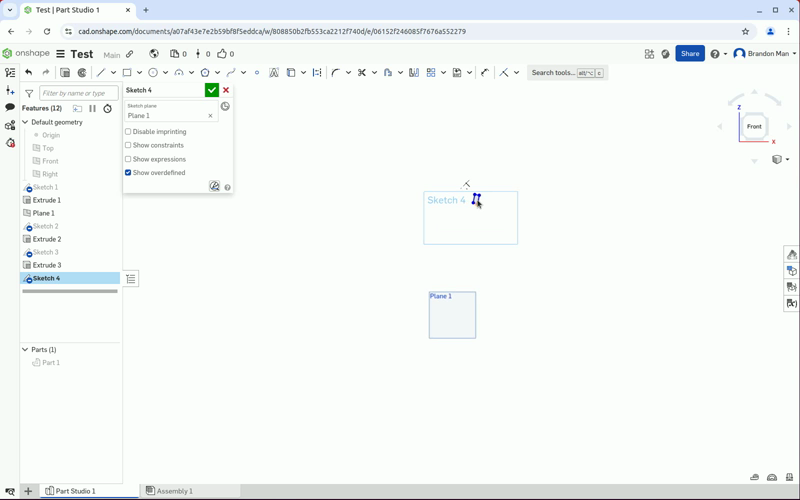
scroll(6)
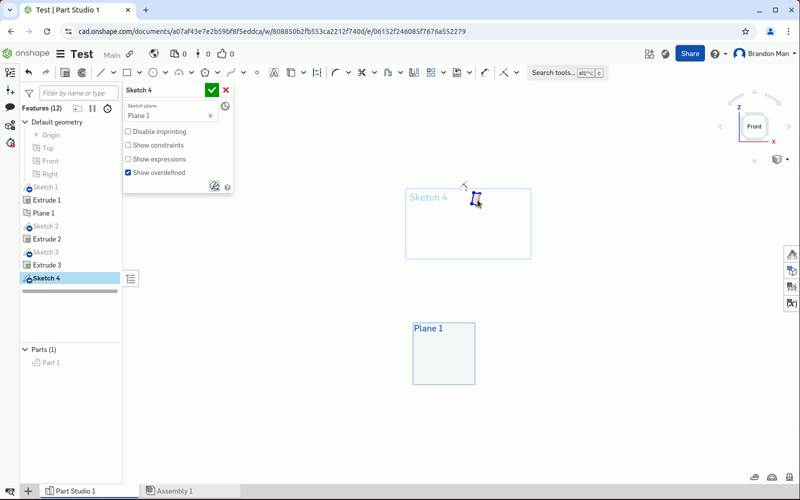
scroll(6)
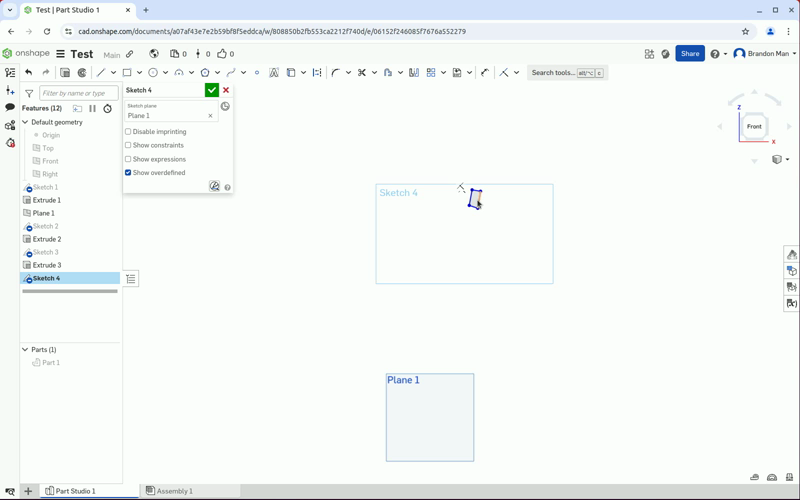
scroll(6)
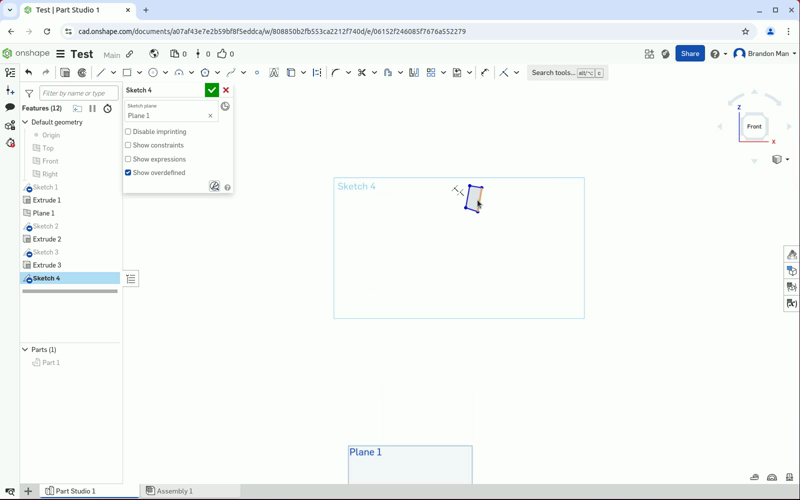
scroll(6)
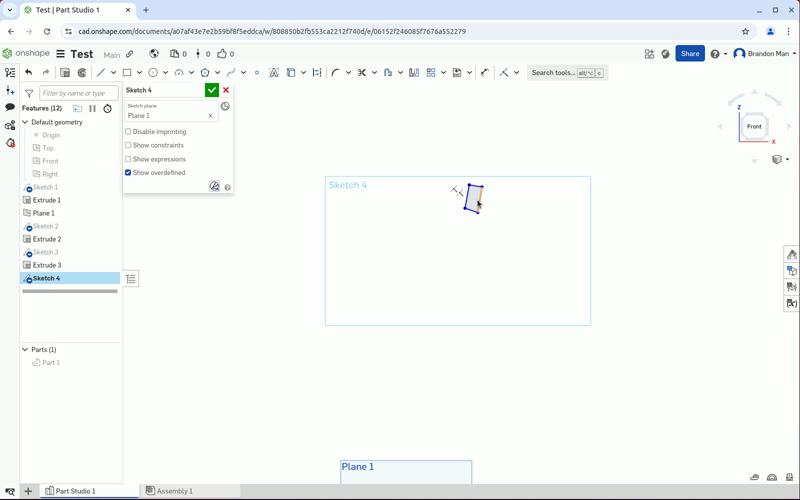
scroll(6)
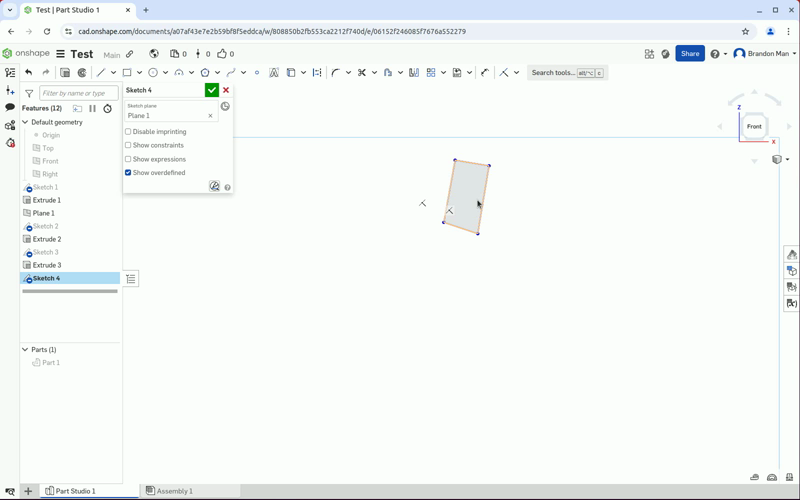
click(477, 199)
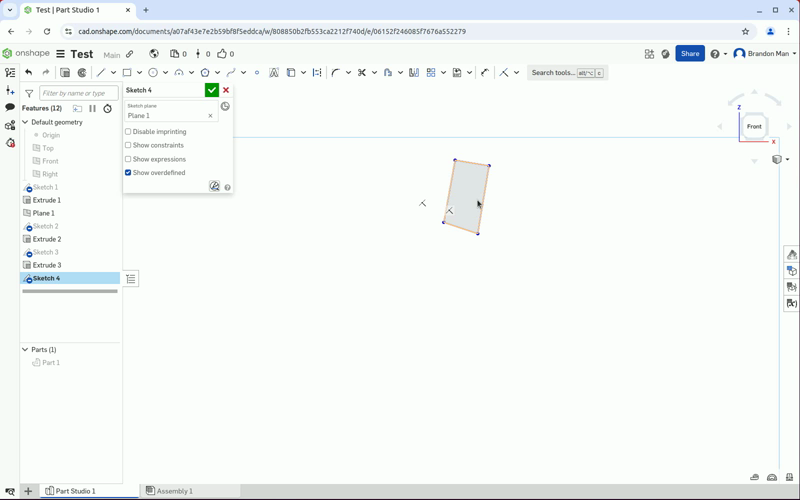
scroll(-6)
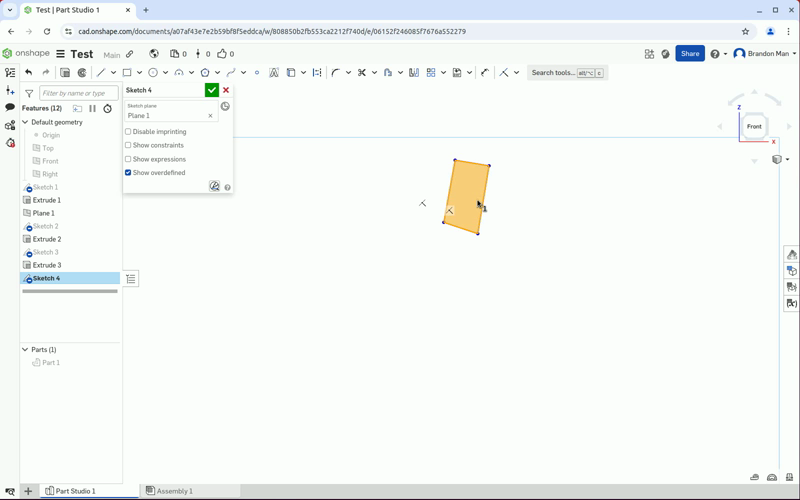
scroll(-6)
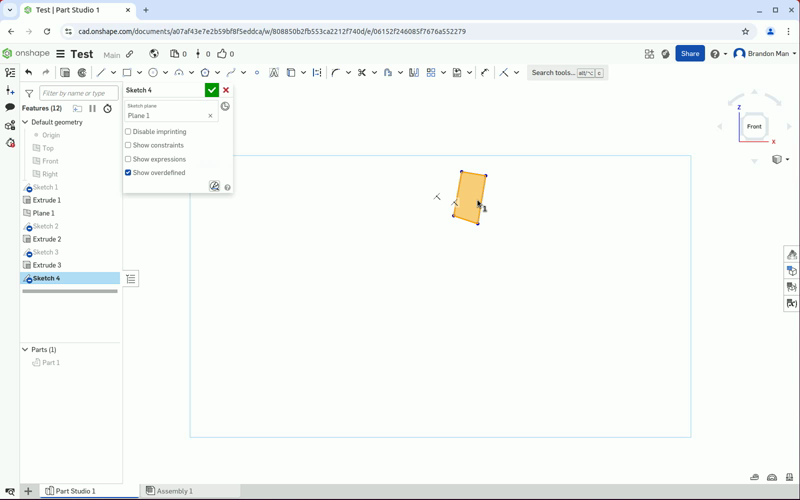
scroll(-6)
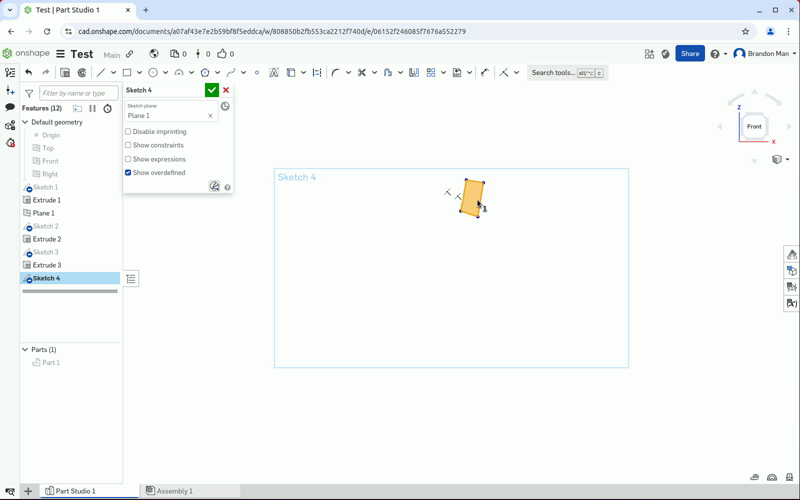
scroll(-6)
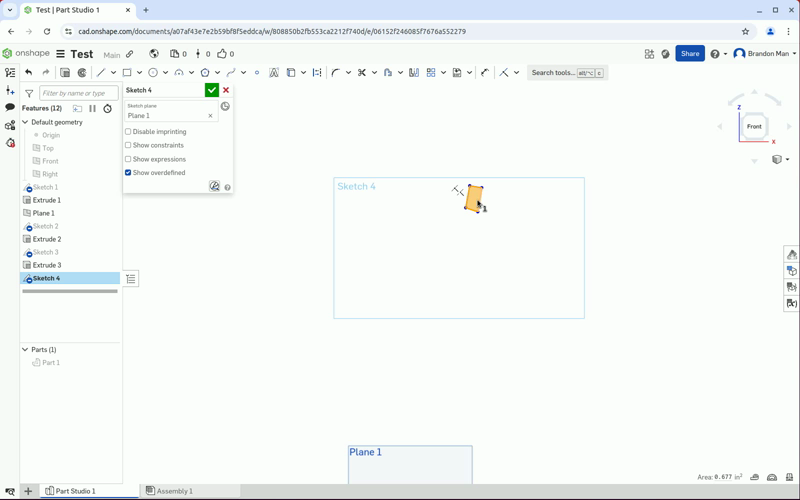
scroll(-6)
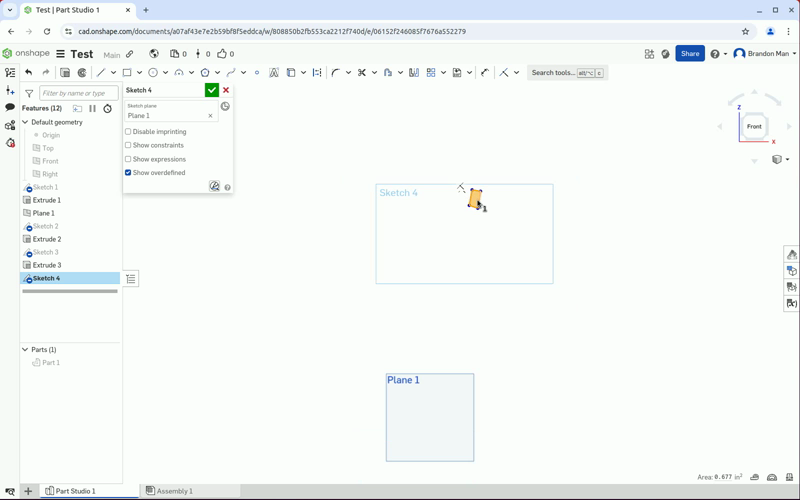
scroll(-6)
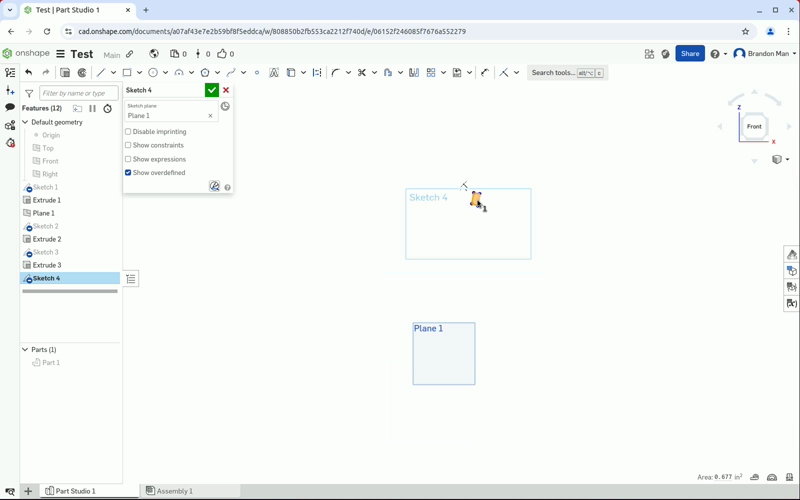
scroll(-6)
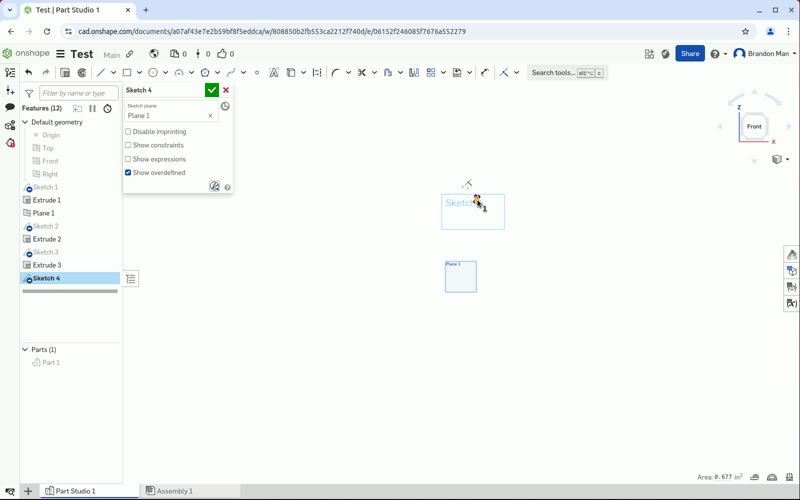
mouse_move(73, 352)
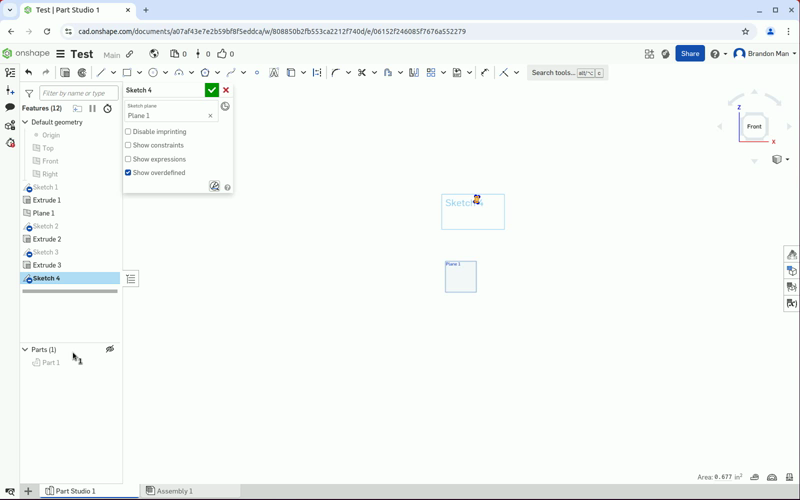
key(shift+y)
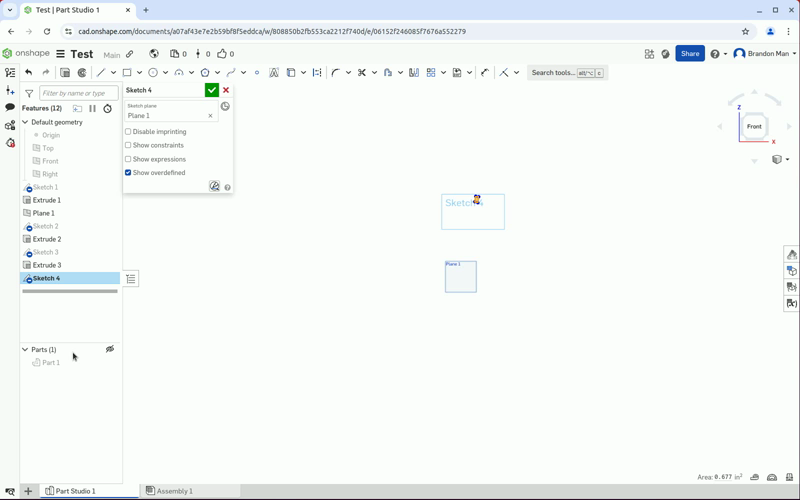
key(shift+e)
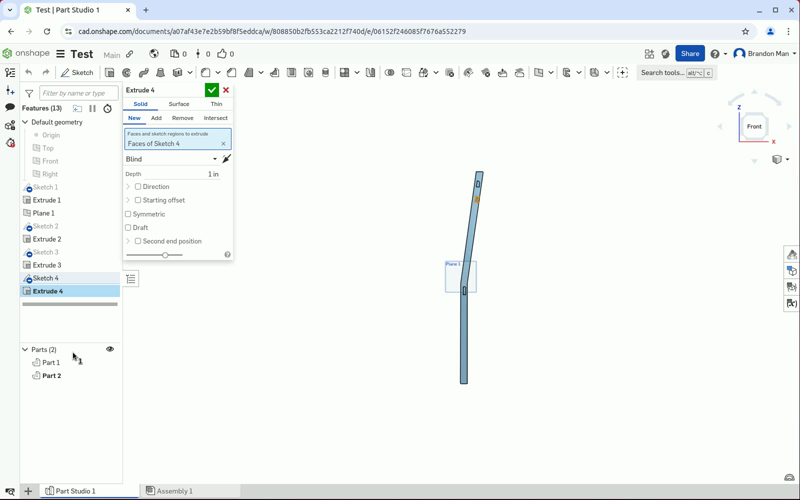
mouse_move(143, 106)
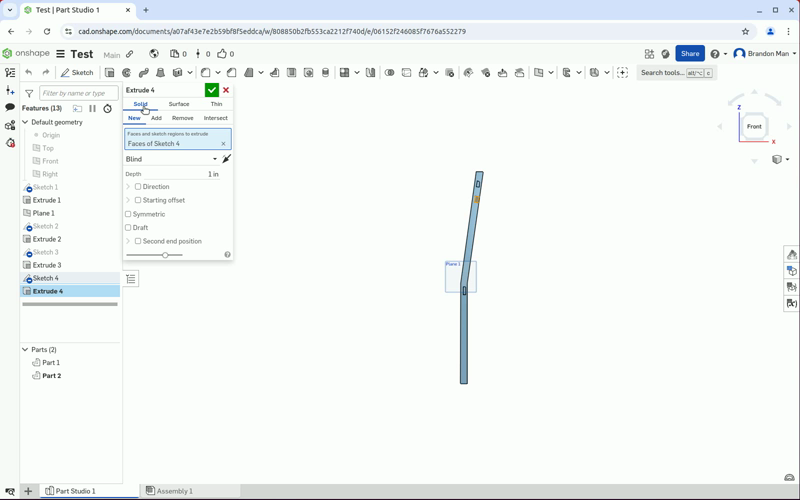
click(143, 106)
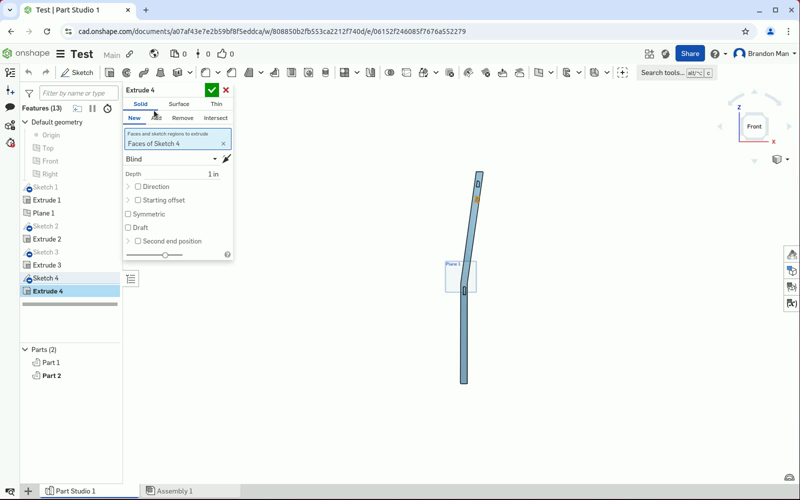
mouse_move(186, 120)
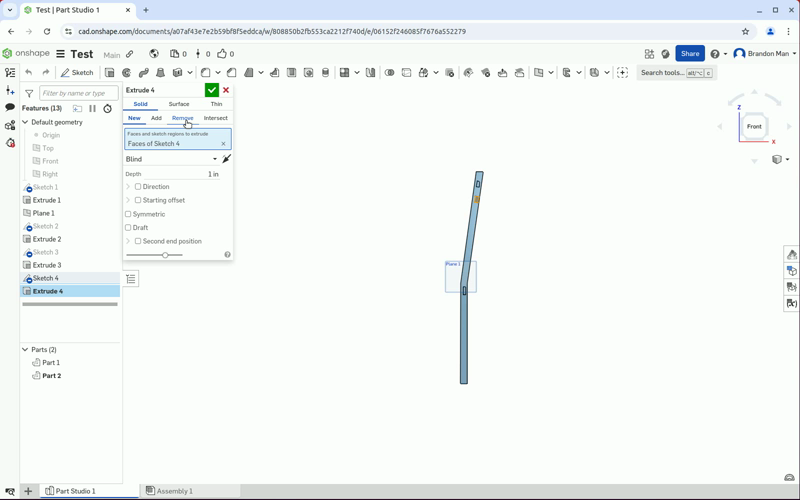
click(186, 120)
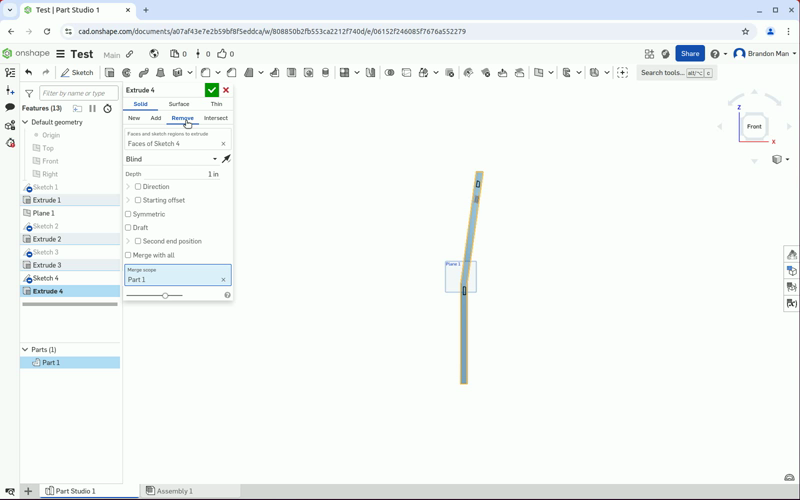
key(tab, 4)
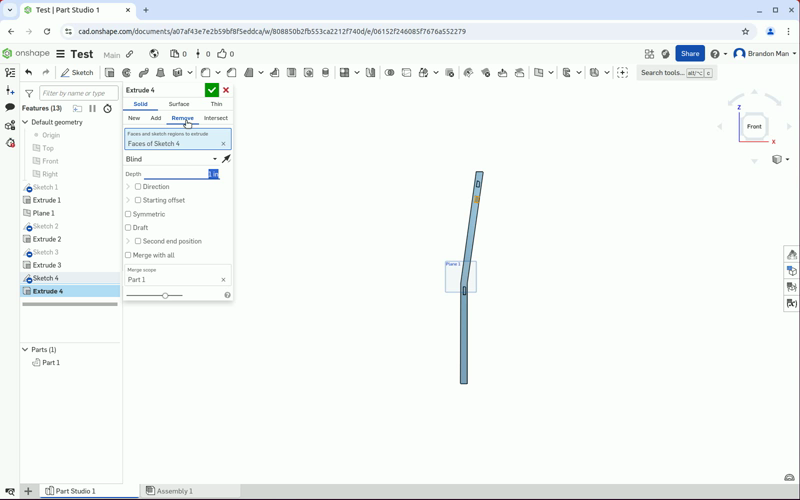
text(0.481)
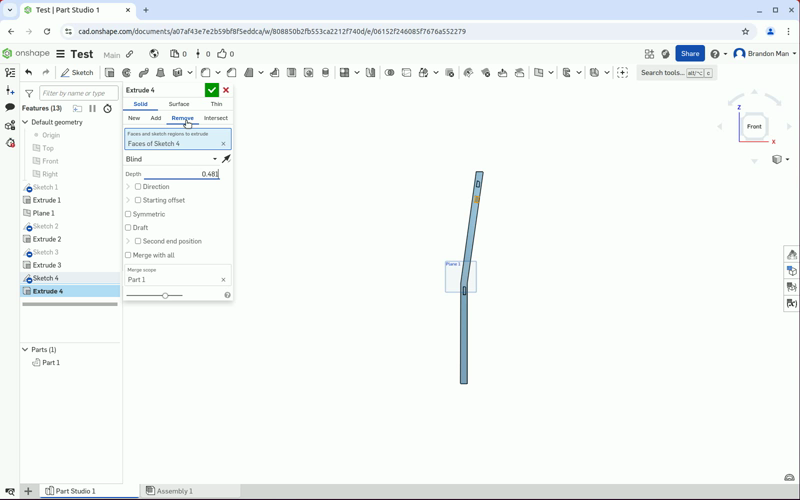
key(tab, 6)
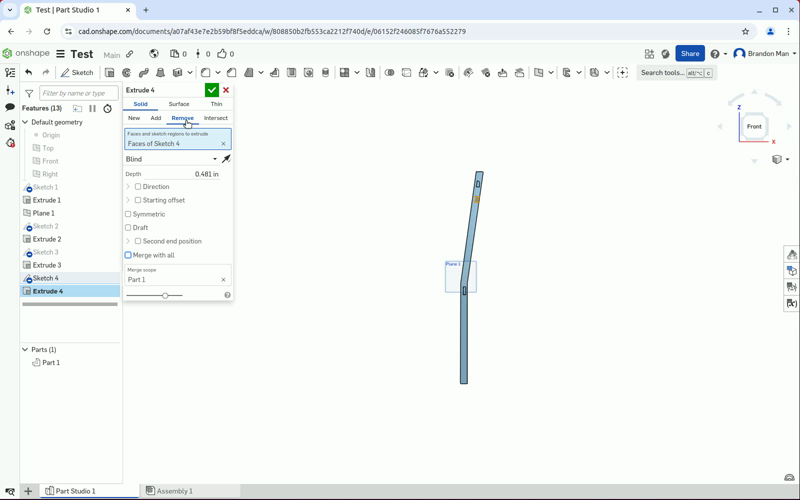
key(space)
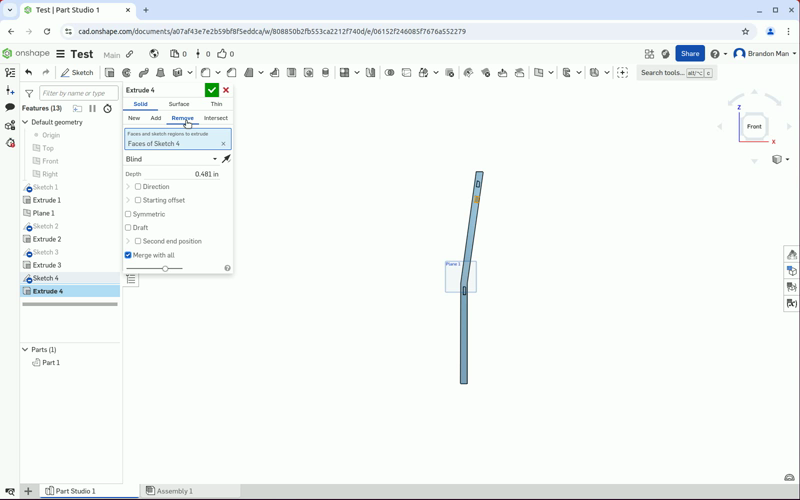
key(enter)
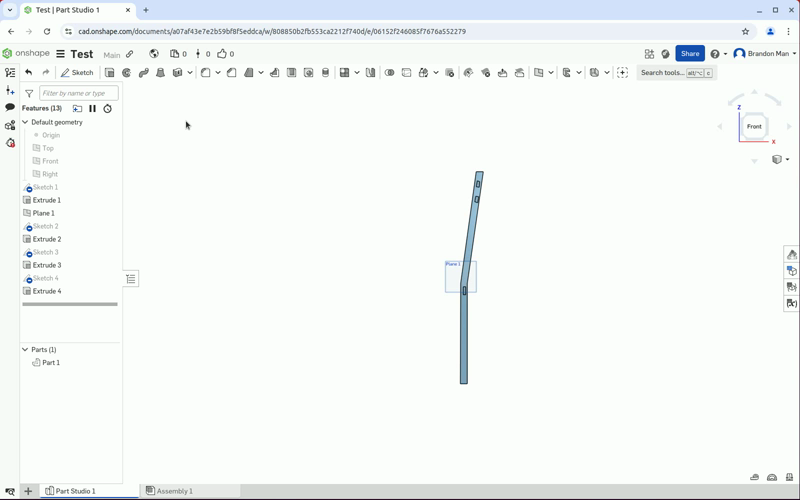
key(shift+h)
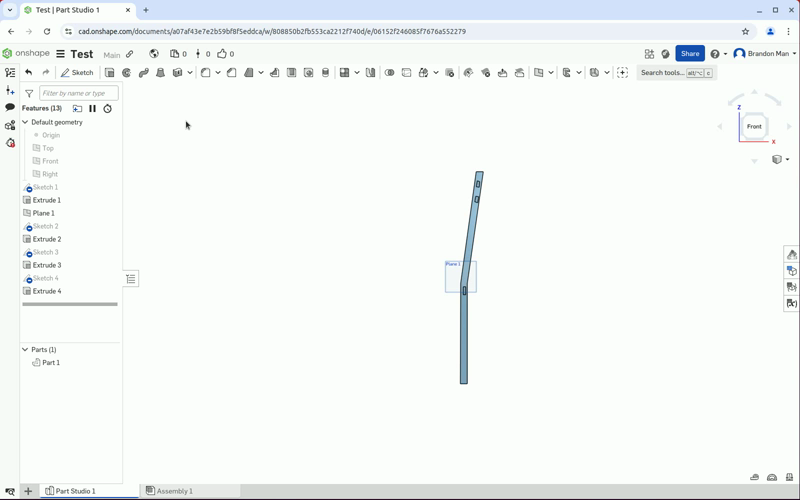
key(shift+h)
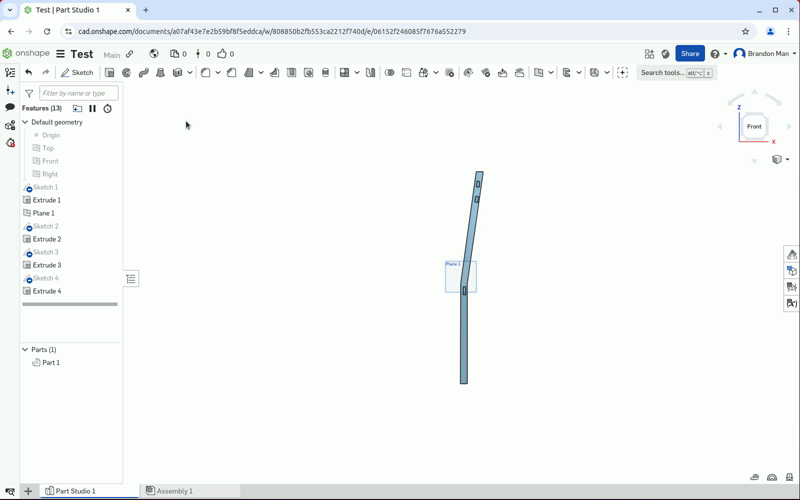
mouse_move(73, 189)
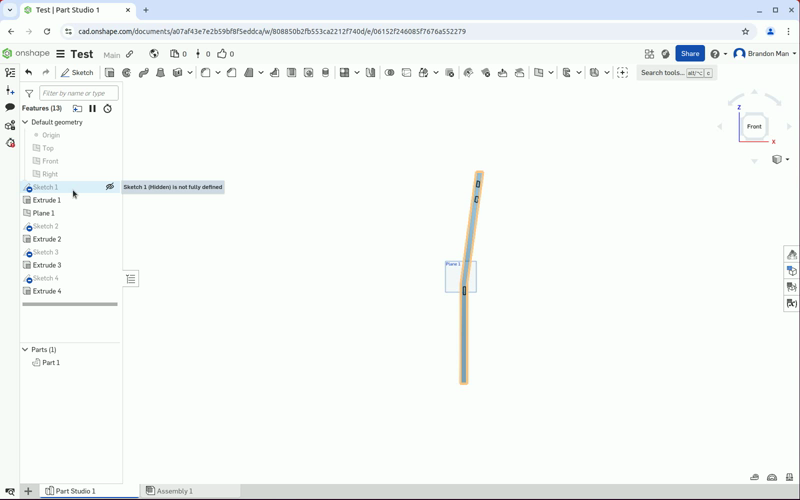
click(73, 189)
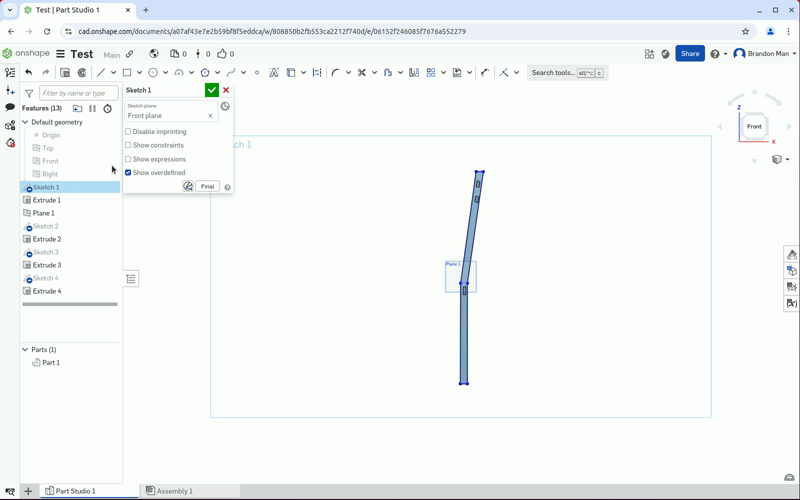
mouse_move(229, 92)
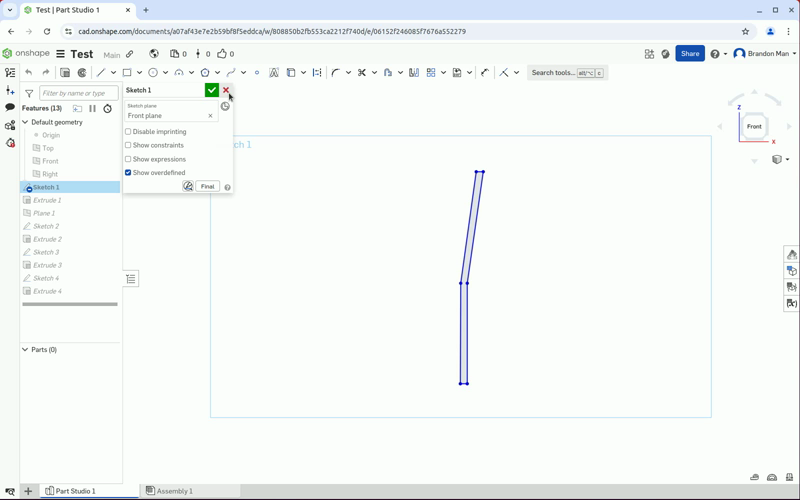
click(229, 92)
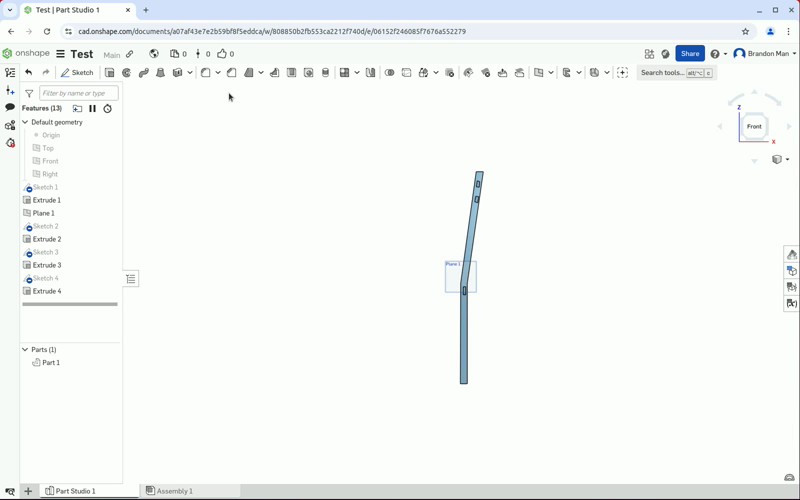
mouse_move(73, 352)
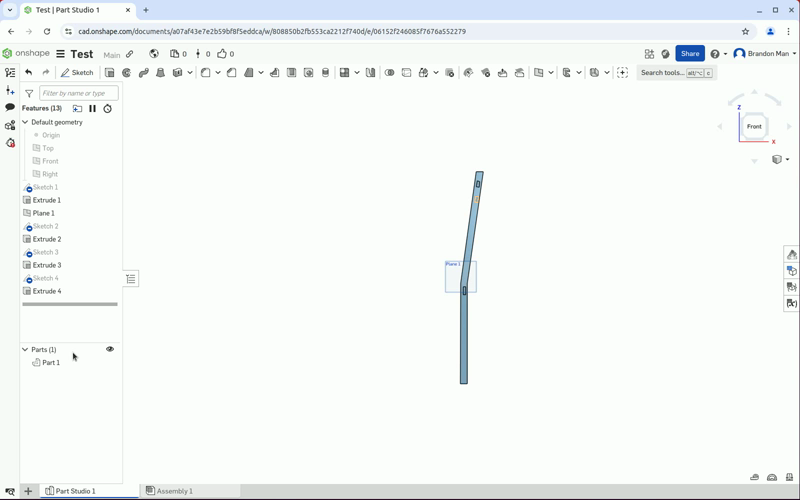
key(y)
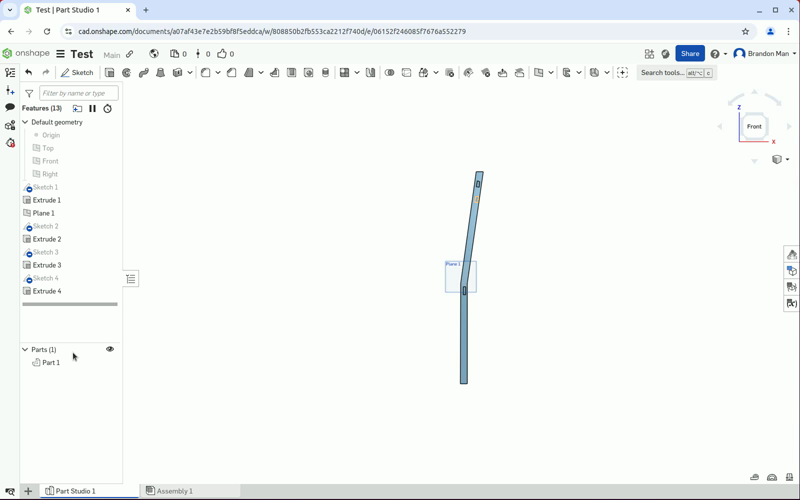
key(shift+p)
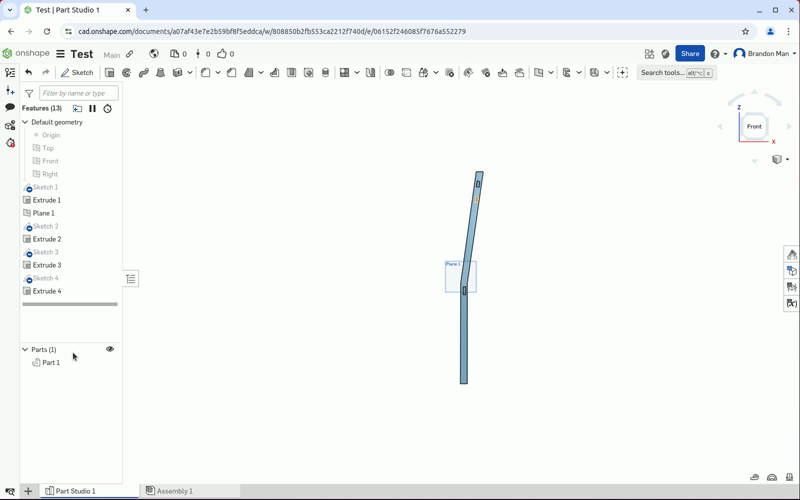
key(space)
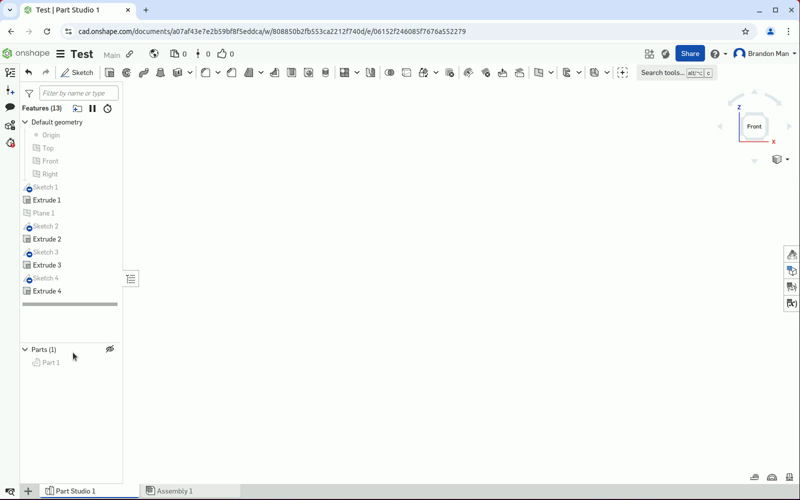
key_down(shift)
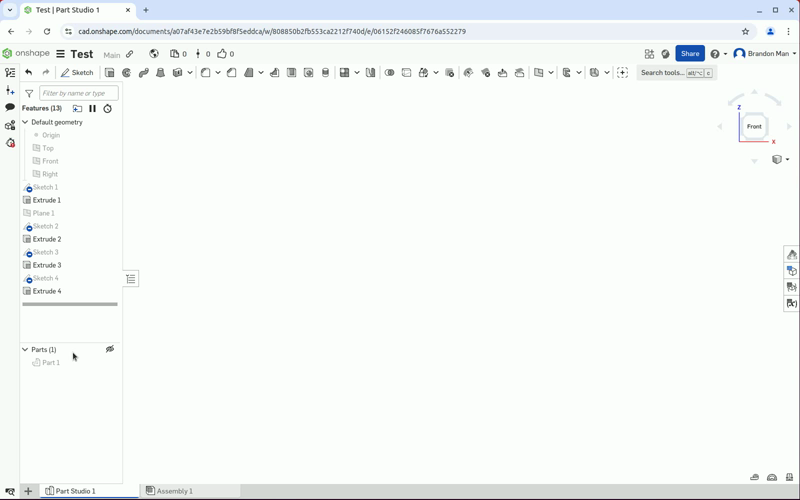
key(left)
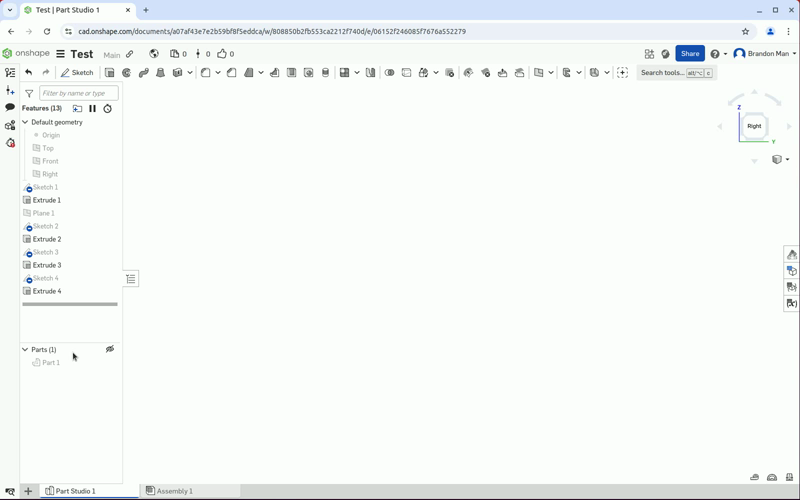
key_up(shift)
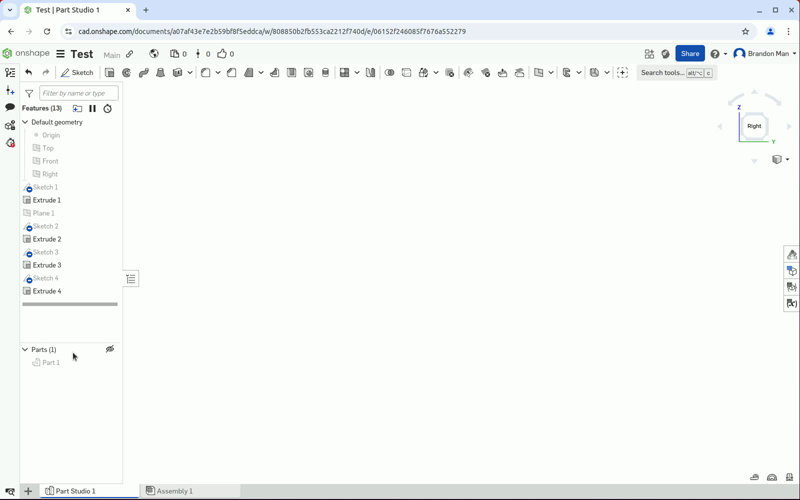
mouse_move(73, 352)
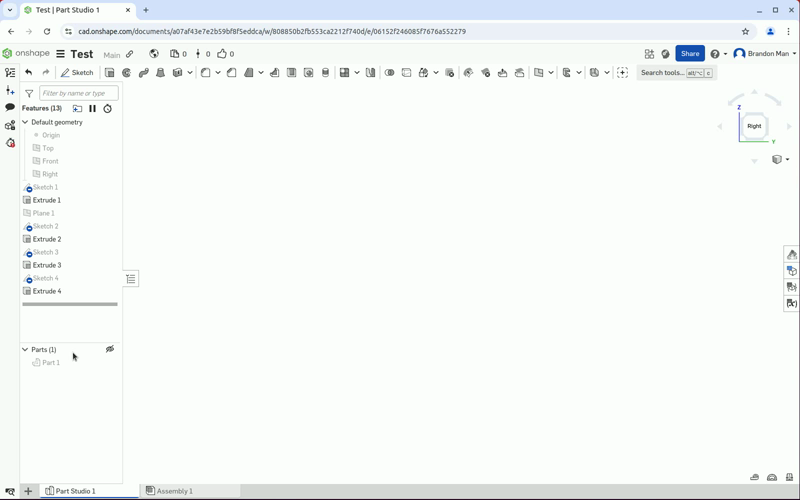
key(shift+y)
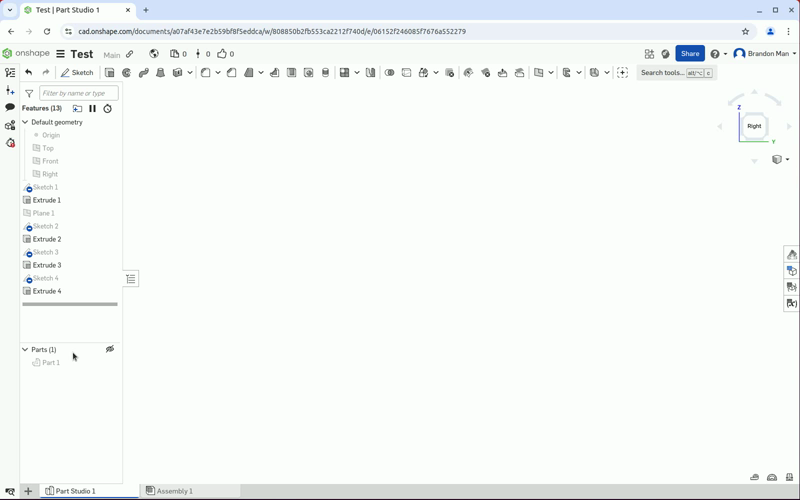
key(shift+s)
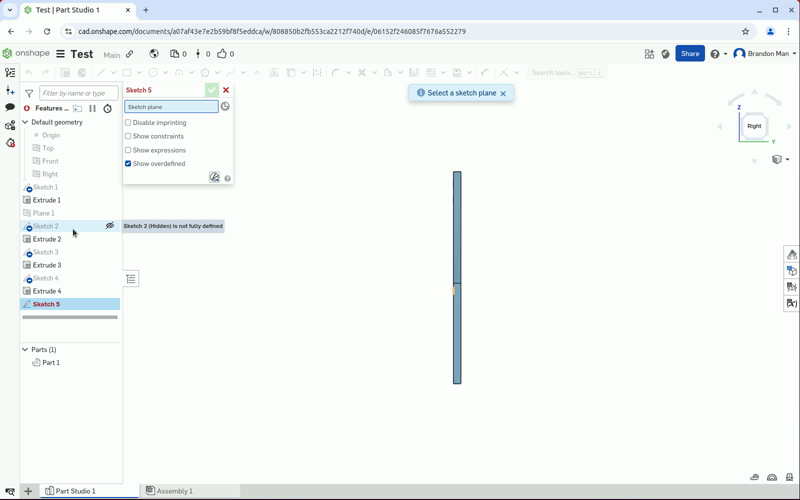
scroll(3)
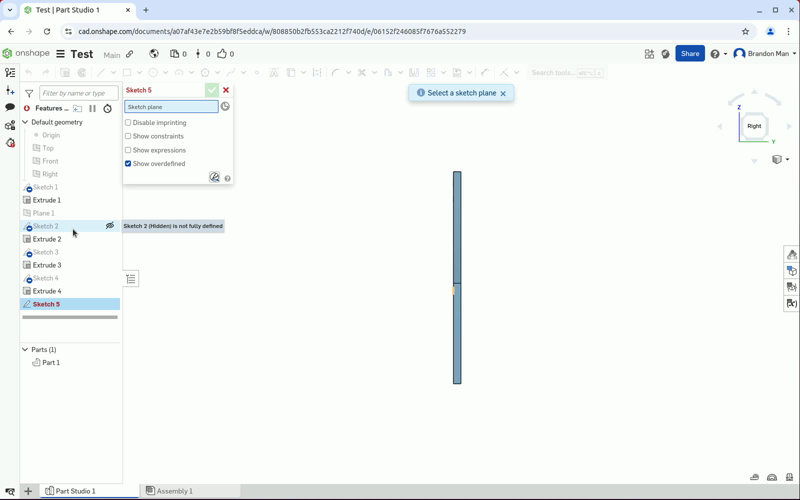
mouse_move(73, 176)
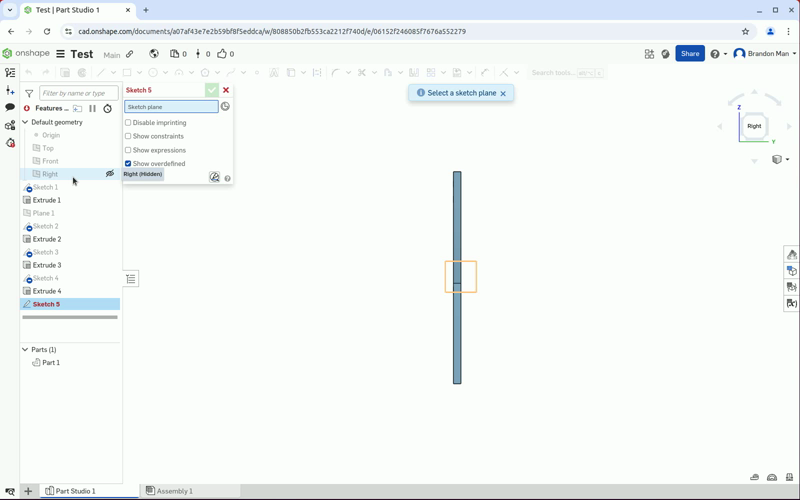
click(73, 176)
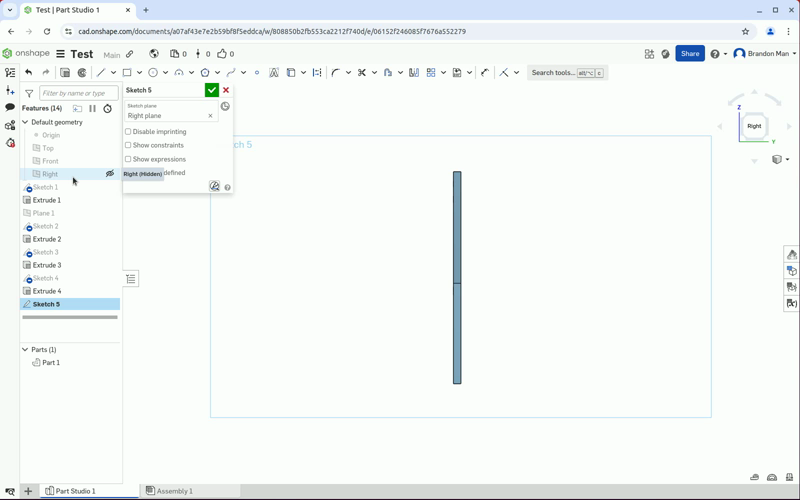
mouse_move(73, 352)
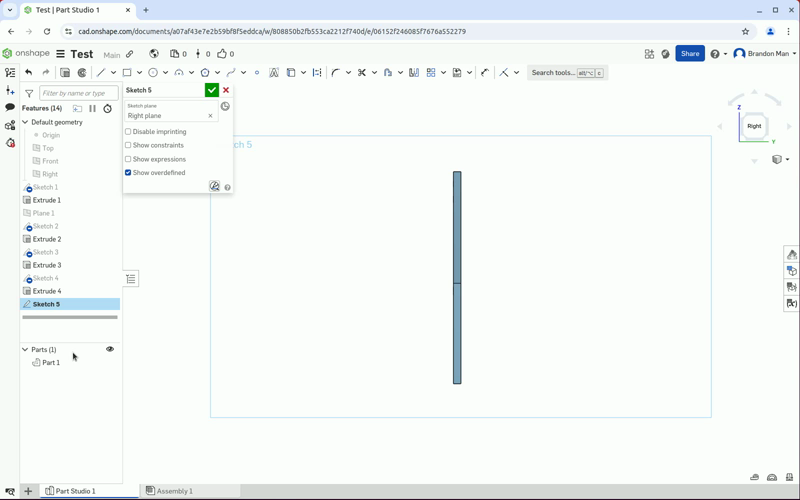
key(y)
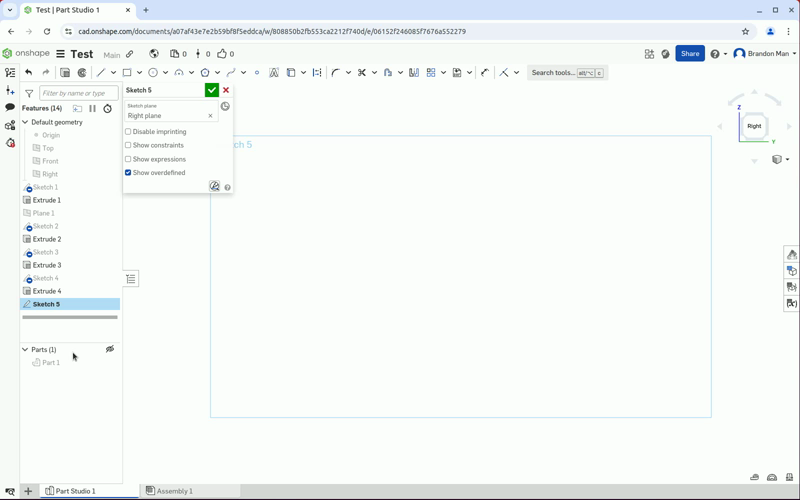
key(l)
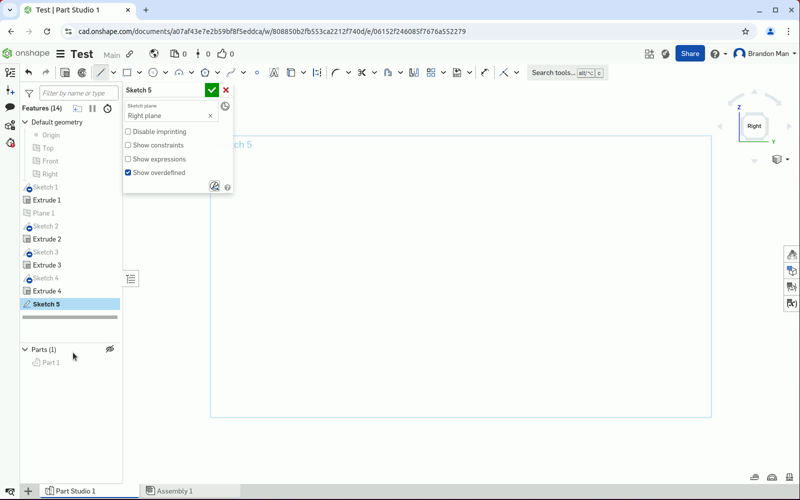
key_down(shift)
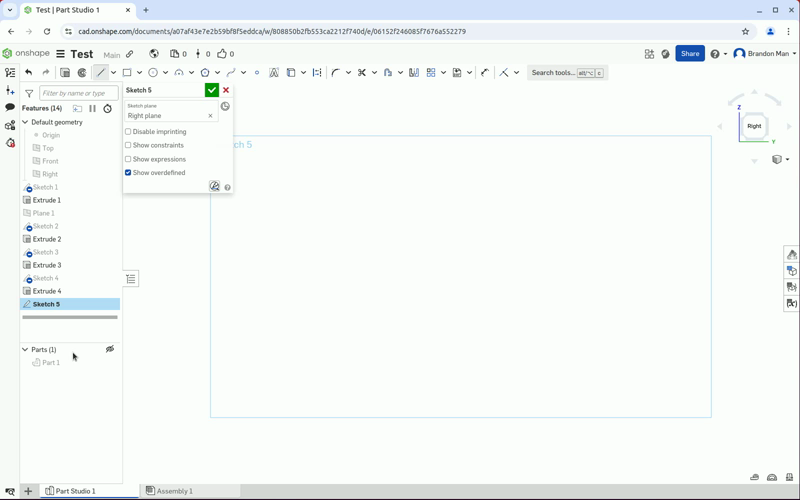
mouse_move(456, 294)
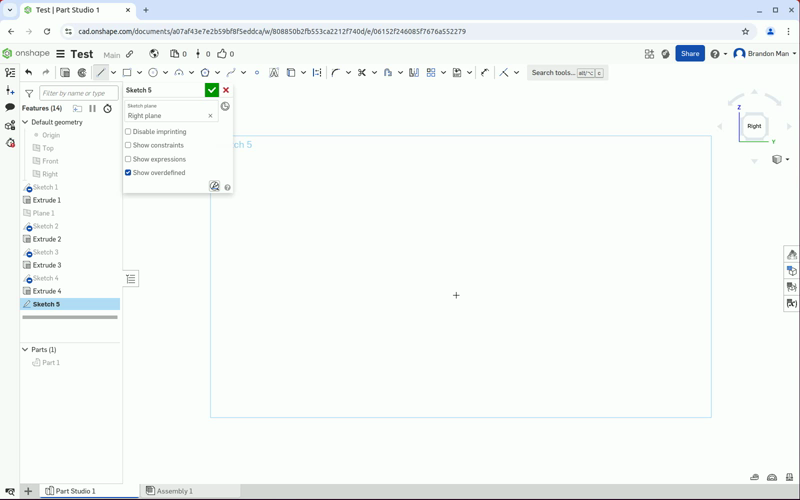
click(456, 294)
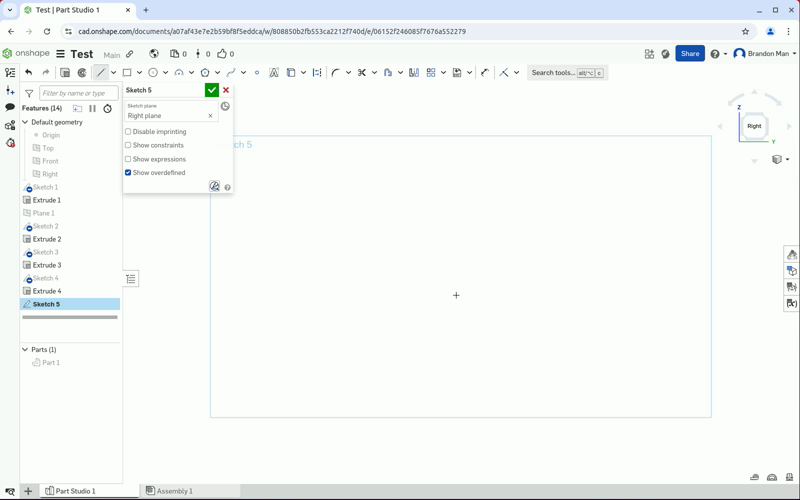
key_up(shift)
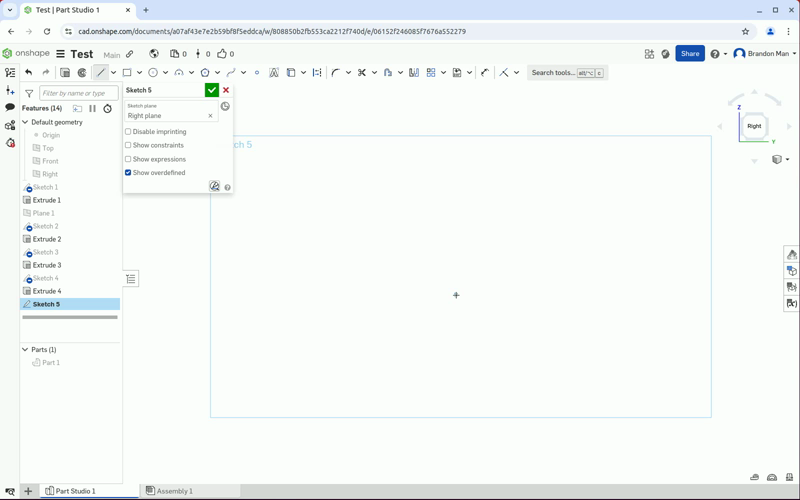
key_down(shift)
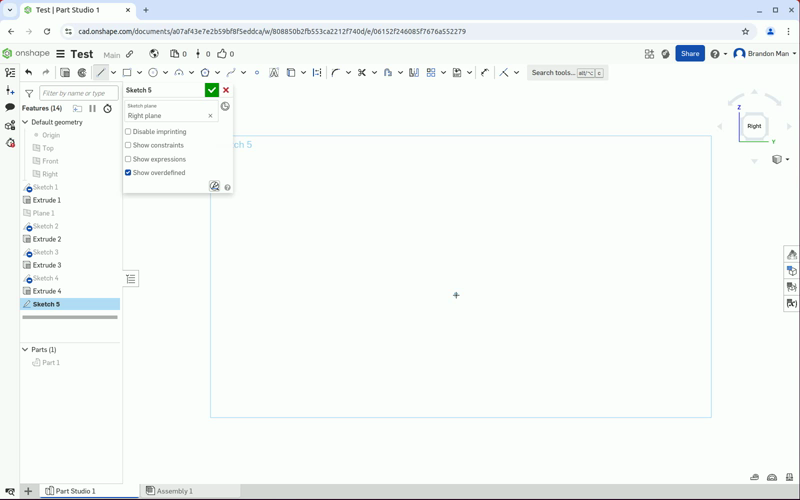
mouse_move(486, 294)
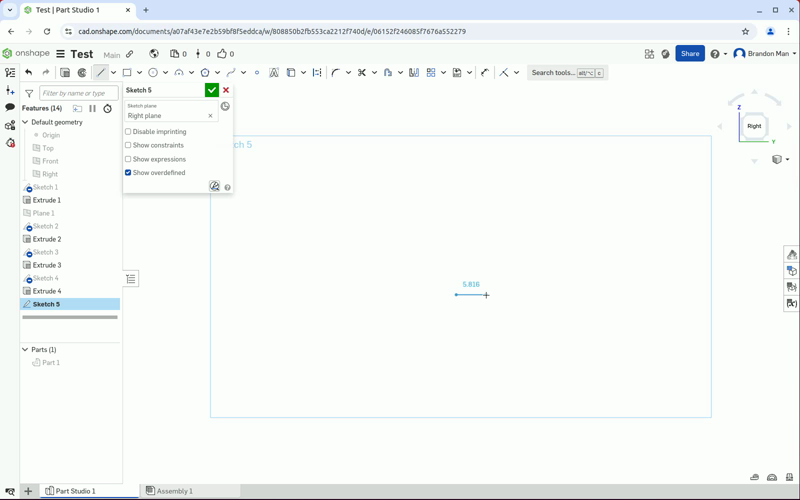
mouse_move(458, 294)
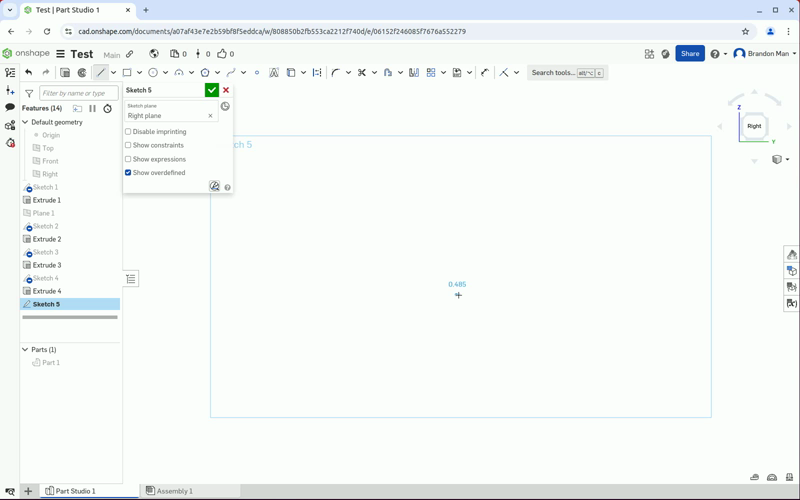
scroll(6)
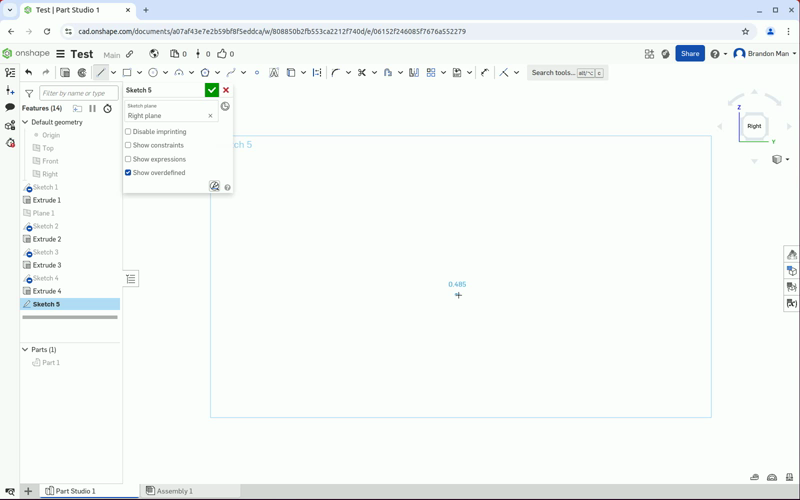
scroll(6)
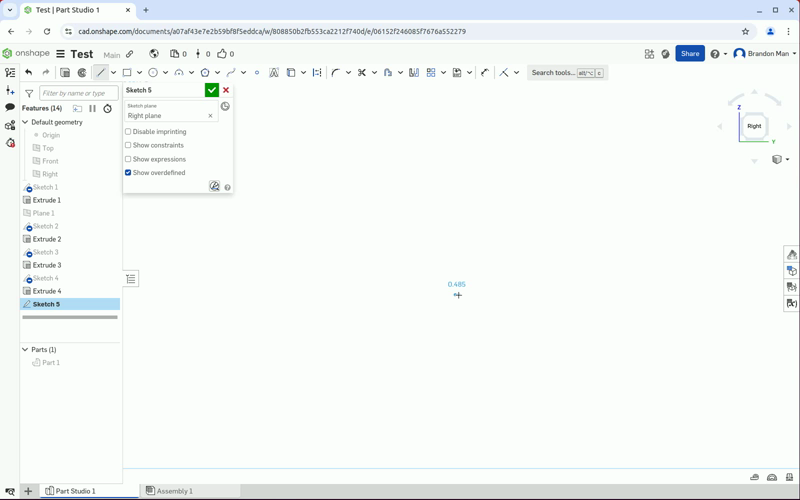
scroll(6)
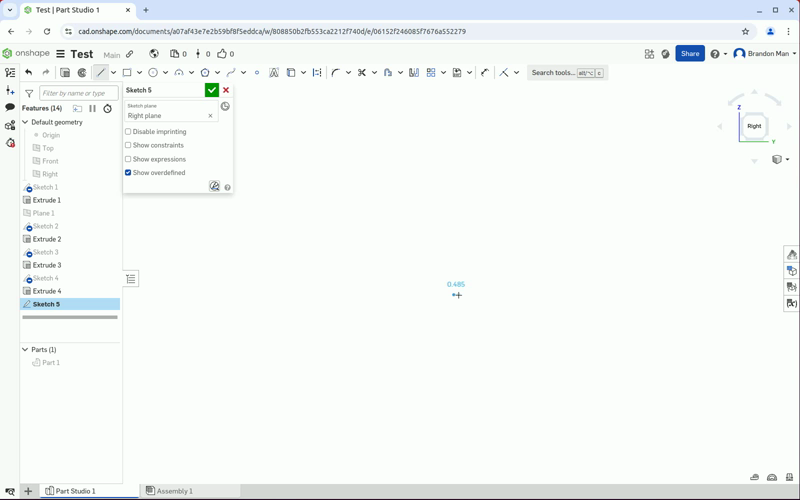
scroll(6)
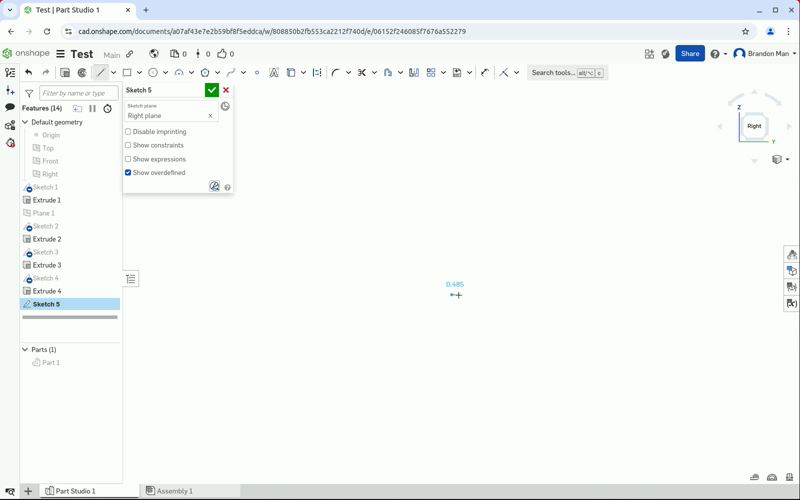
scroll(6)
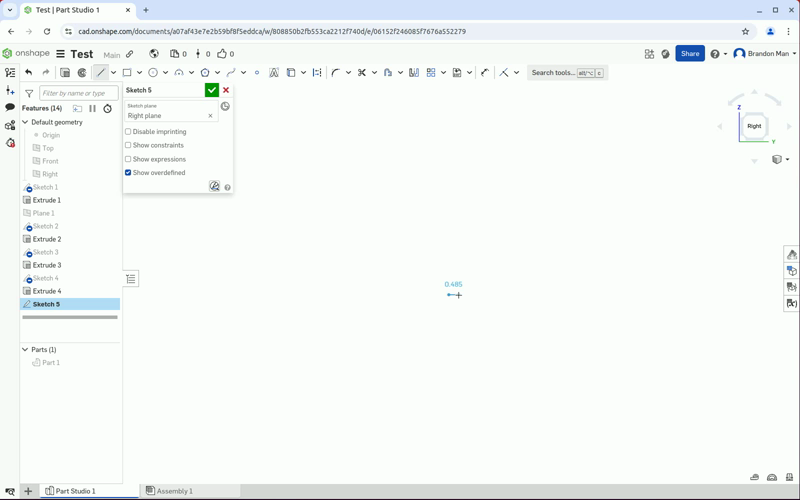
scroll(6)
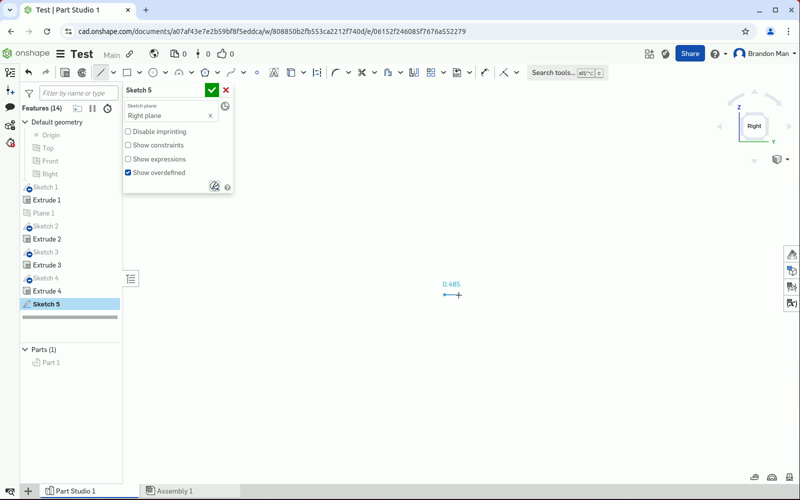
scroll(6)
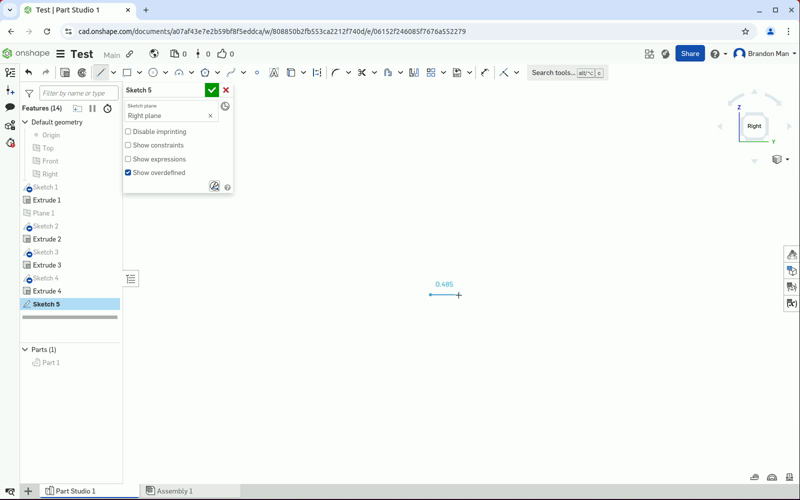
click(458, 294)
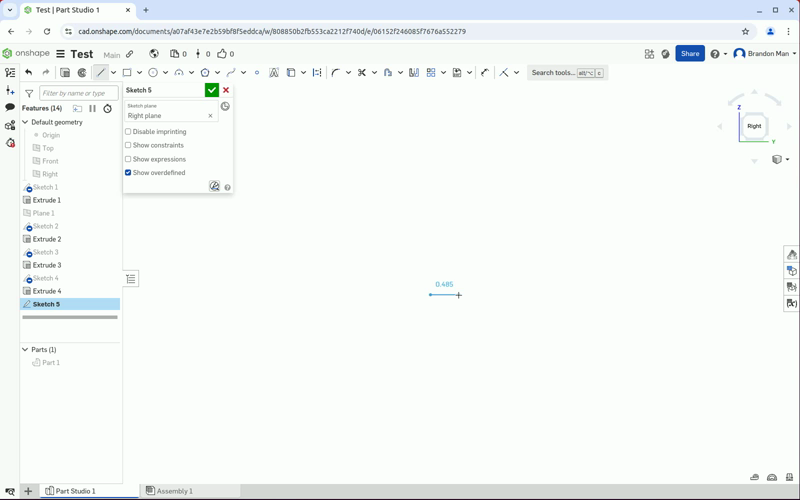
scroll(-6)
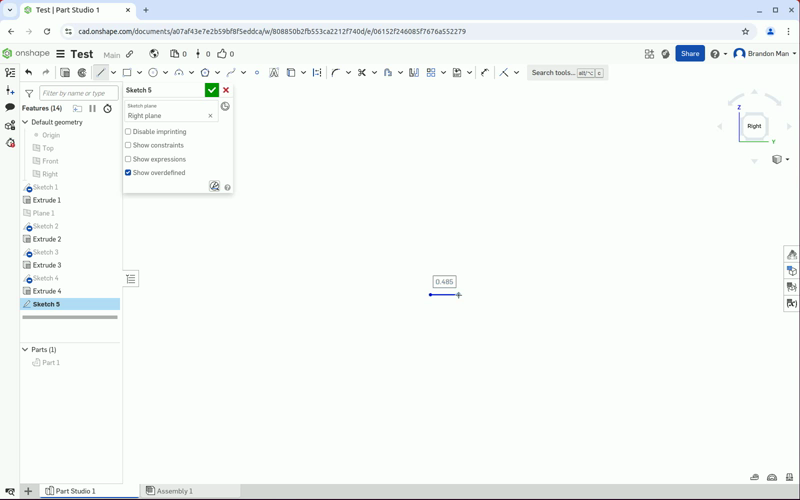
scroll(-6)
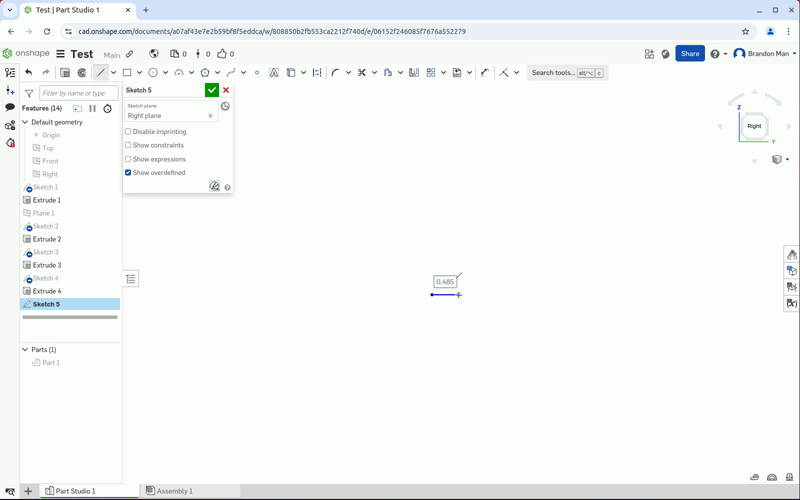
scroll(-6)
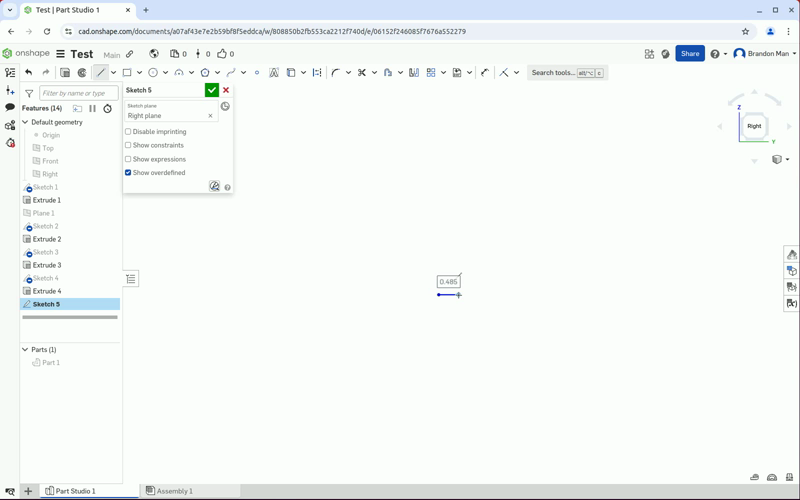
scroll(-6)
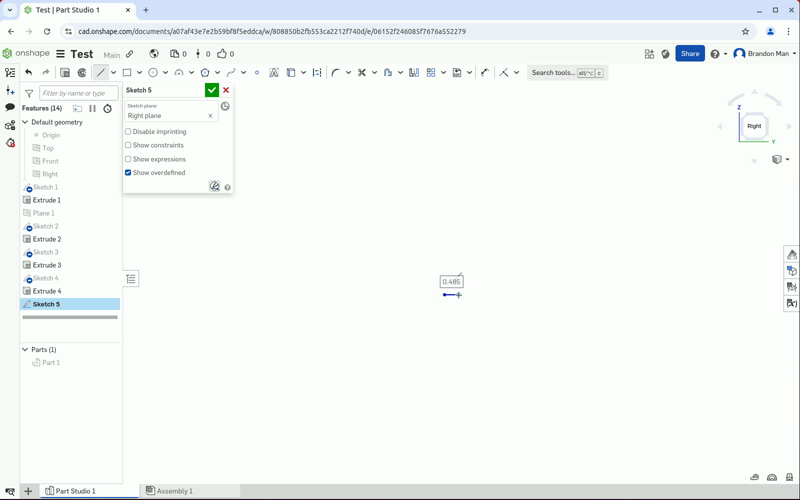
scroll(-6)
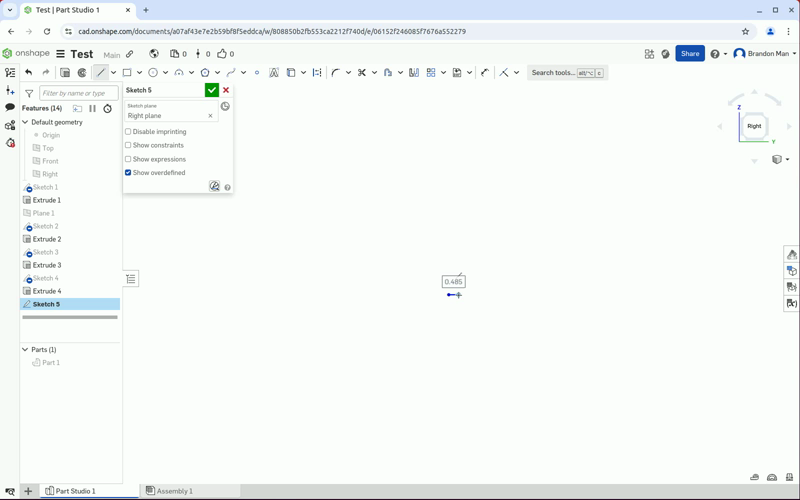
scroll(-6)
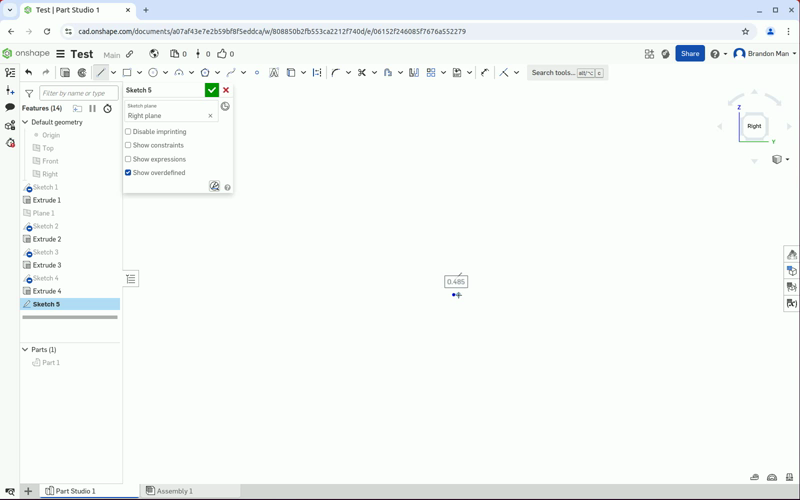
scroll(-6)
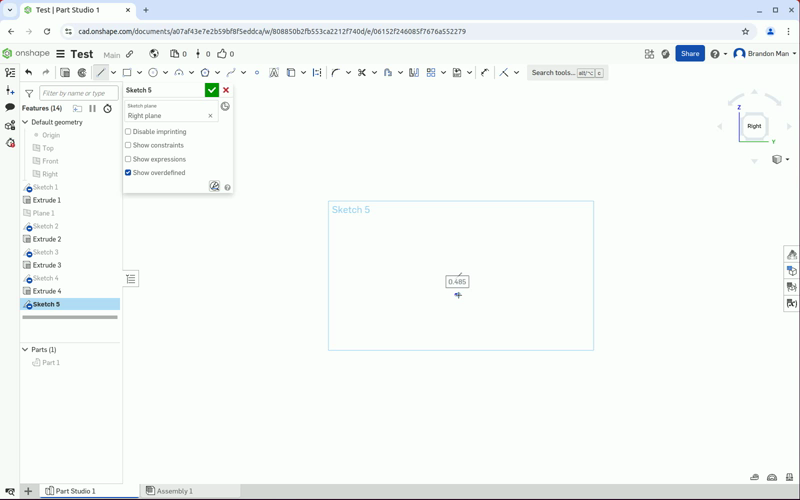
key_up(shift)
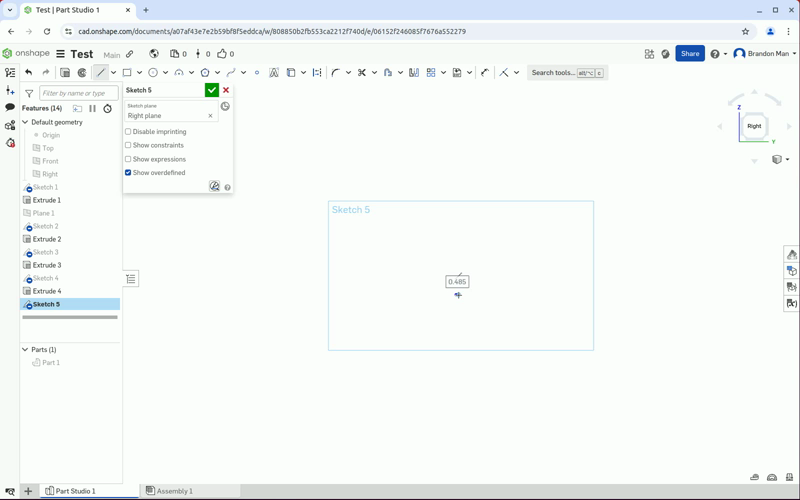
key_down(shift)
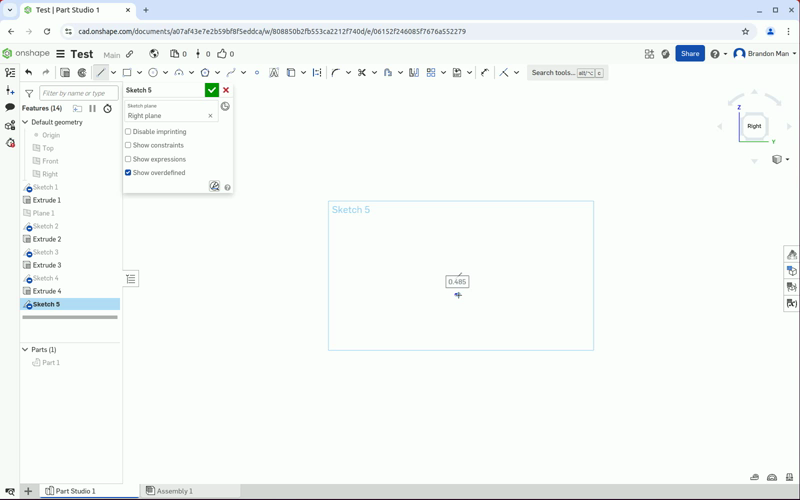
mouse_move(489, 294)
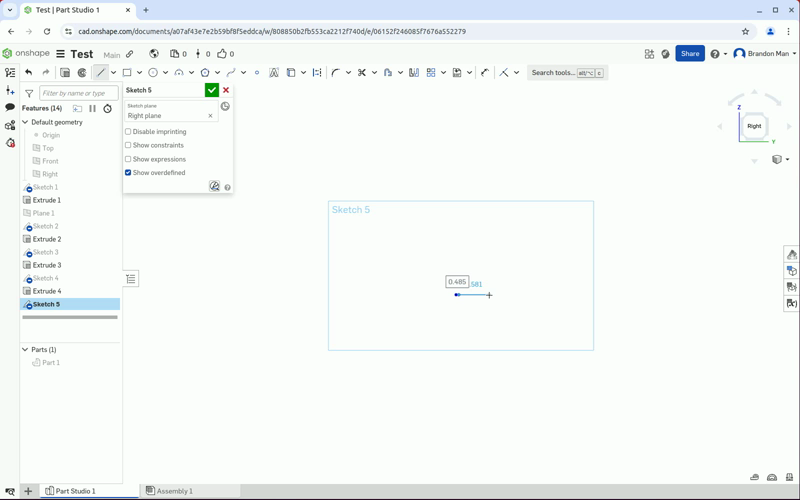
mouse_move(458, 286)
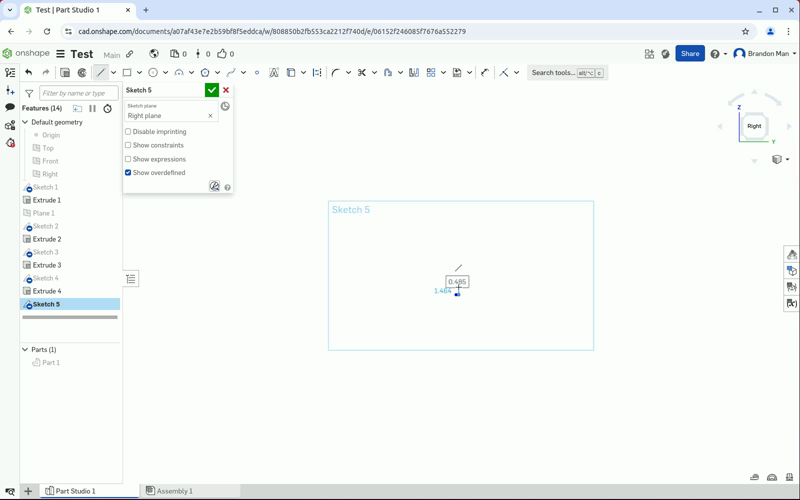
click(458, 286)
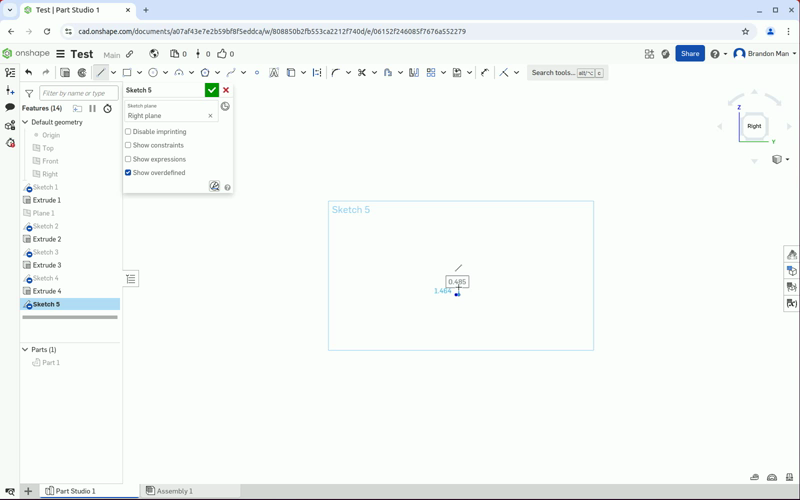
key_up(shift)
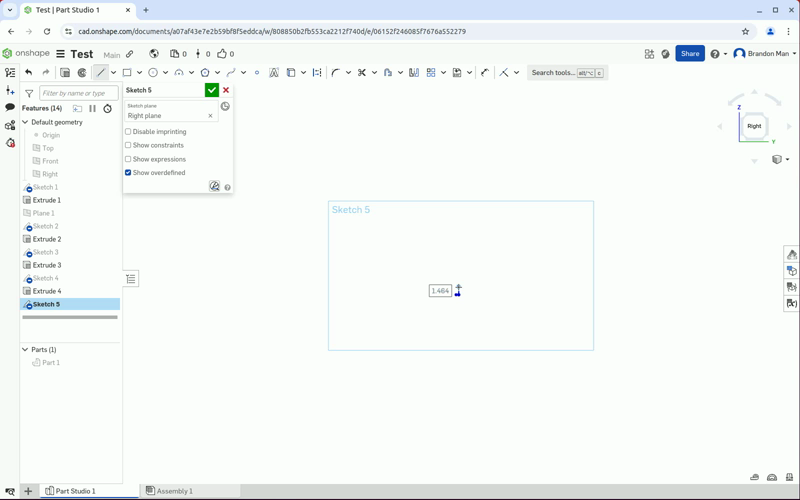
key_down(shift)
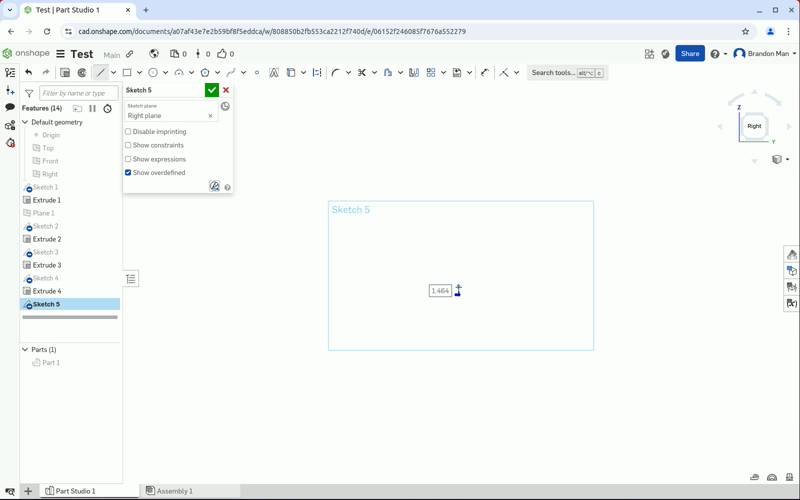
mouse_move(489, 286)
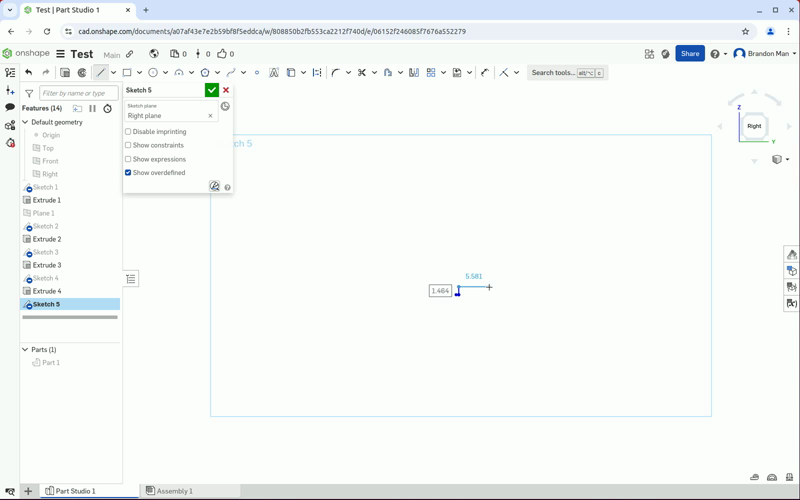
mouse_move(456, 286)
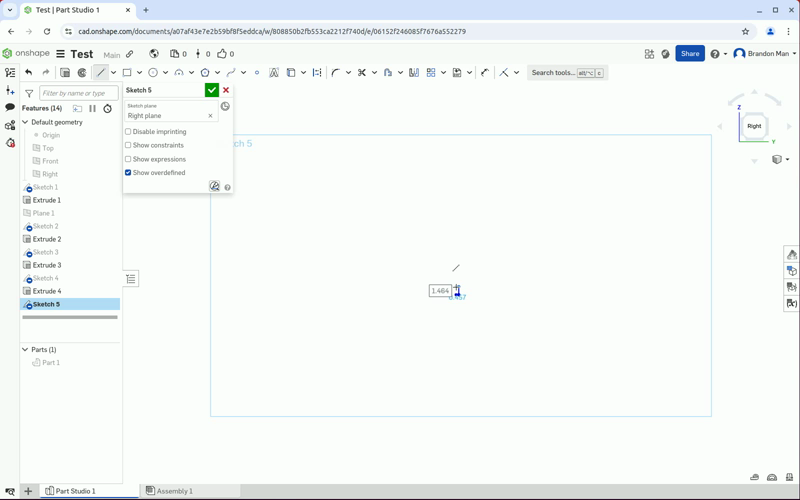
scroll(6)
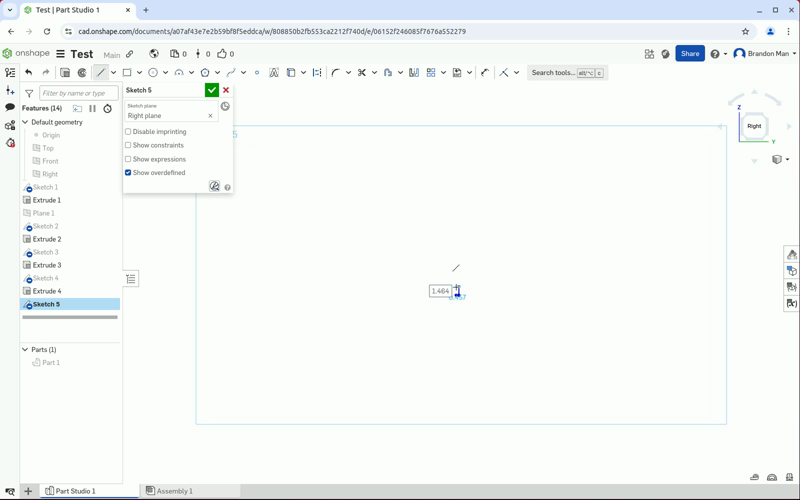
scroll(6)
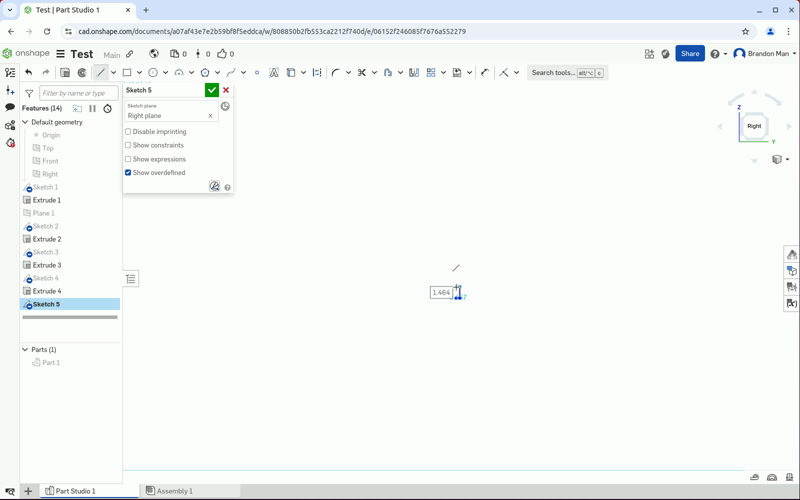
scroll(6)
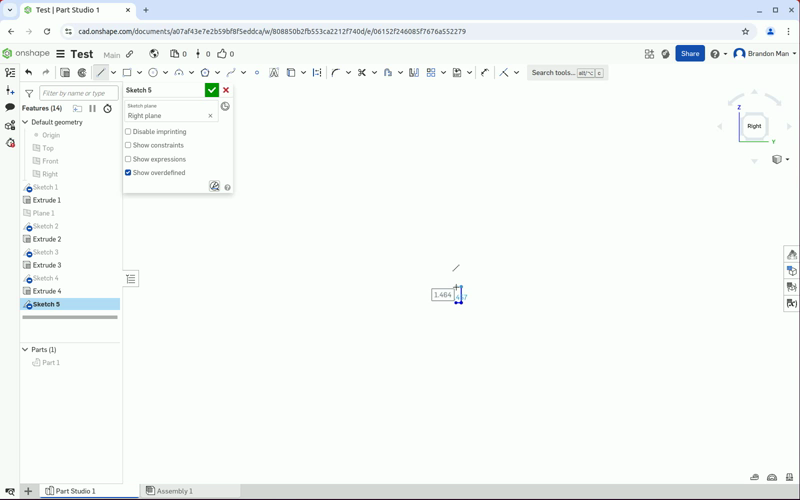
scroll(6)
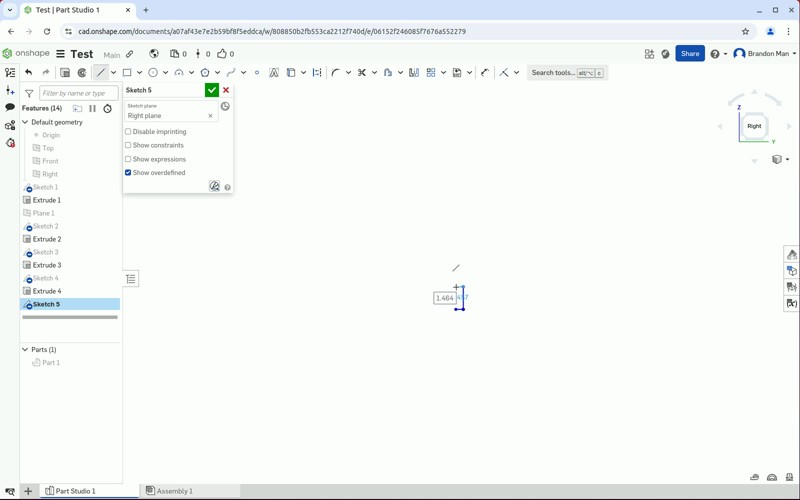
scroll(6)
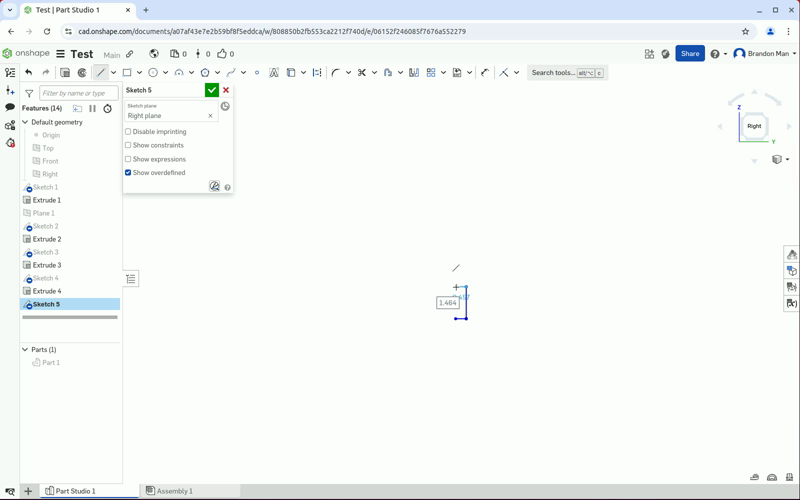
scroll(6)
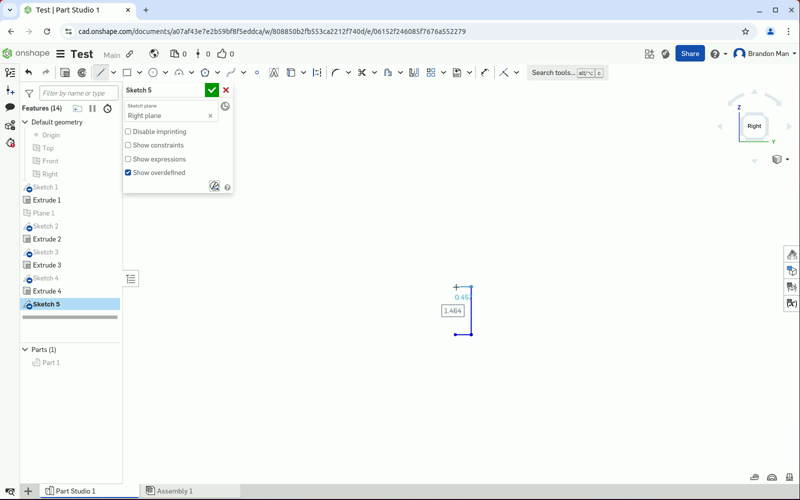
scroll(6)
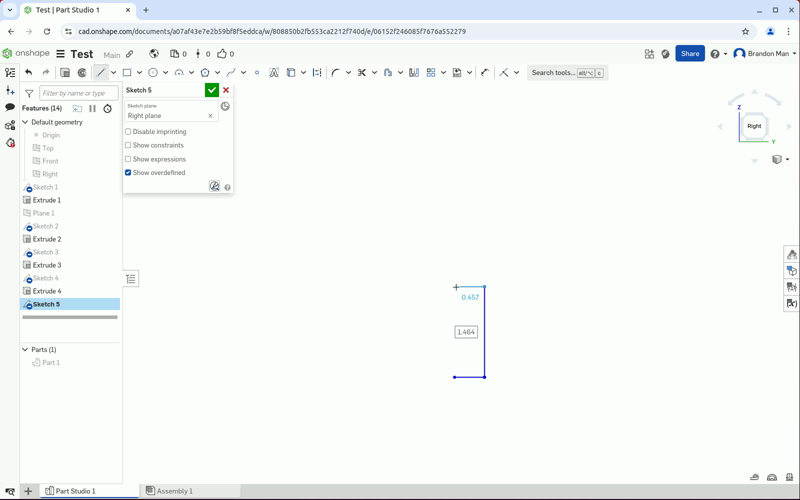
click(456, 286)
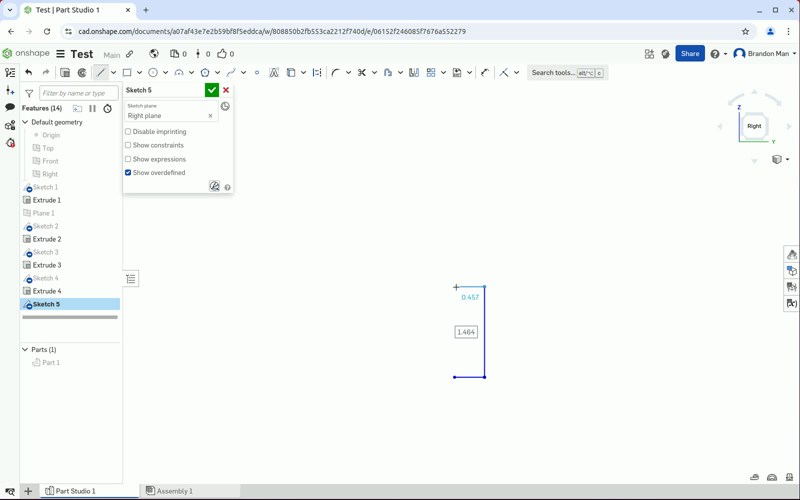
scroll(-6)
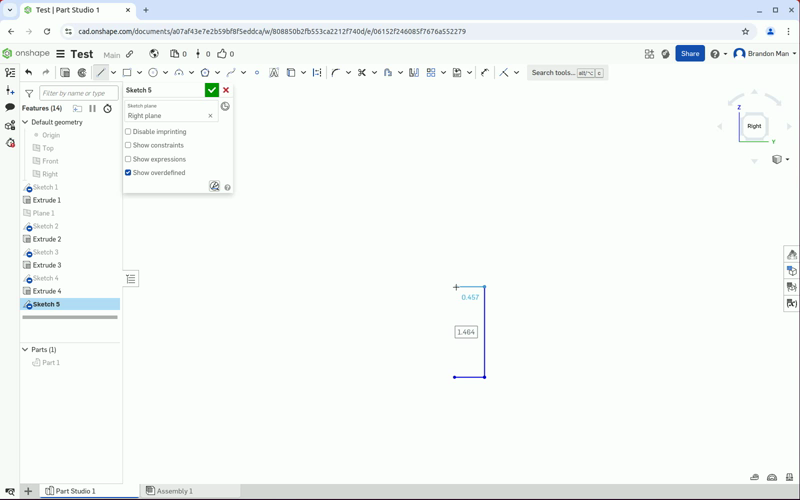
scroll(-6)
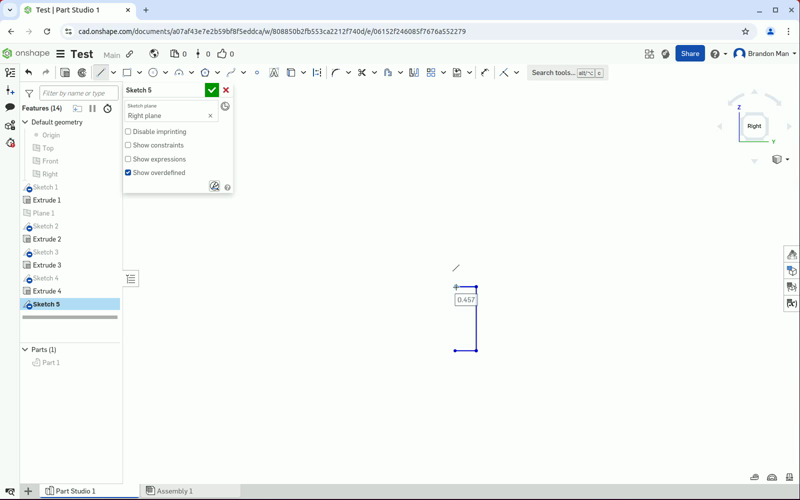
scroll(-6)
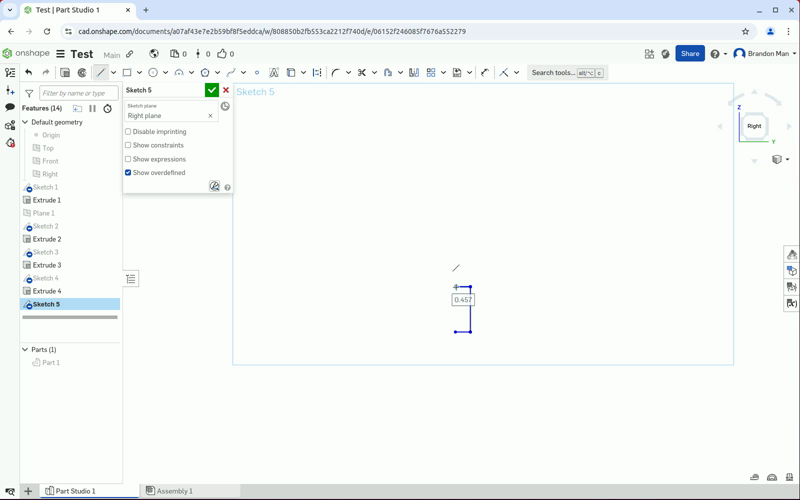
scroll(-6)
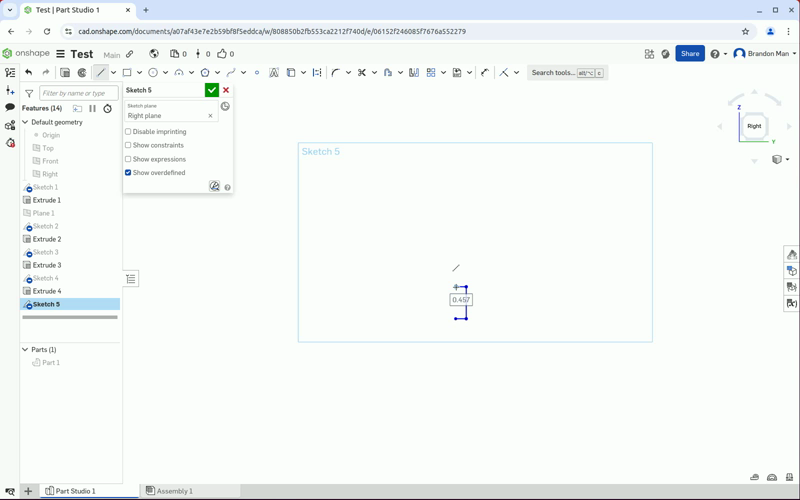
scroll(-6)
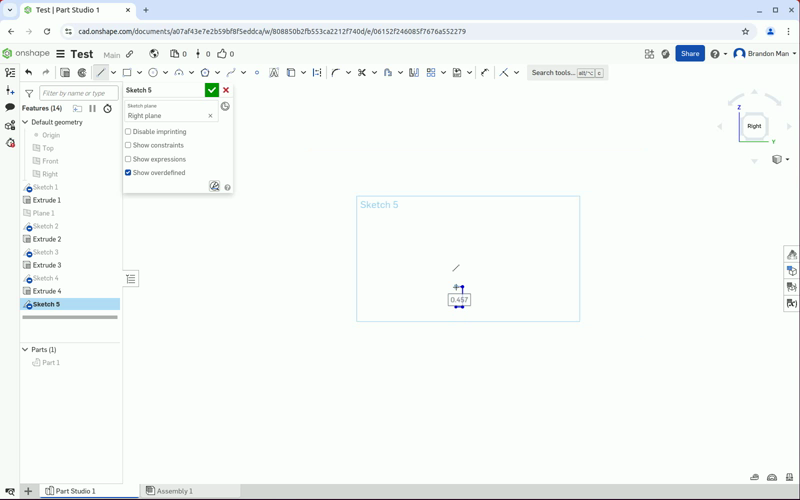
scroll(-6)
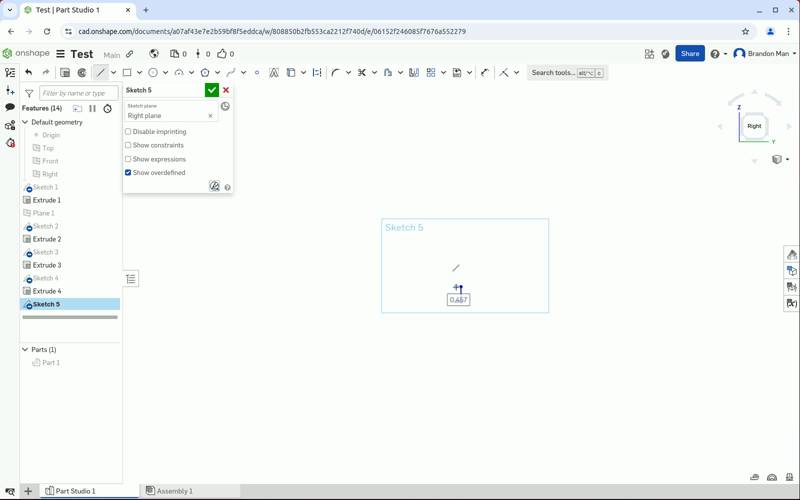
scroll(-6)
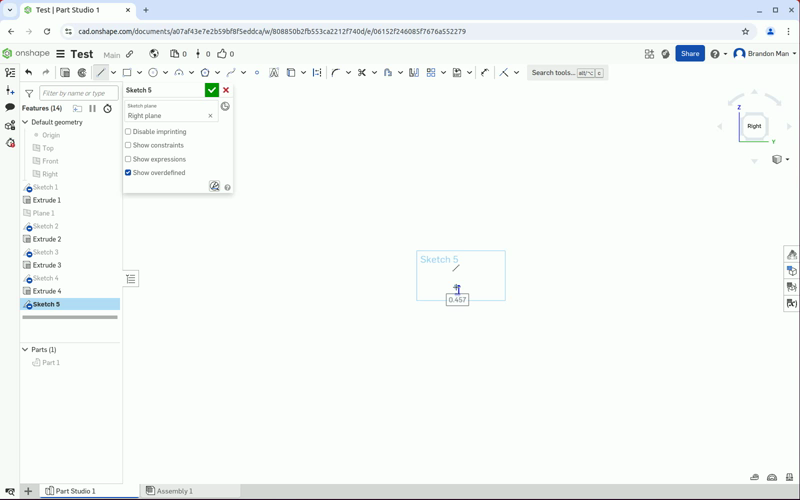
key_up(shift)
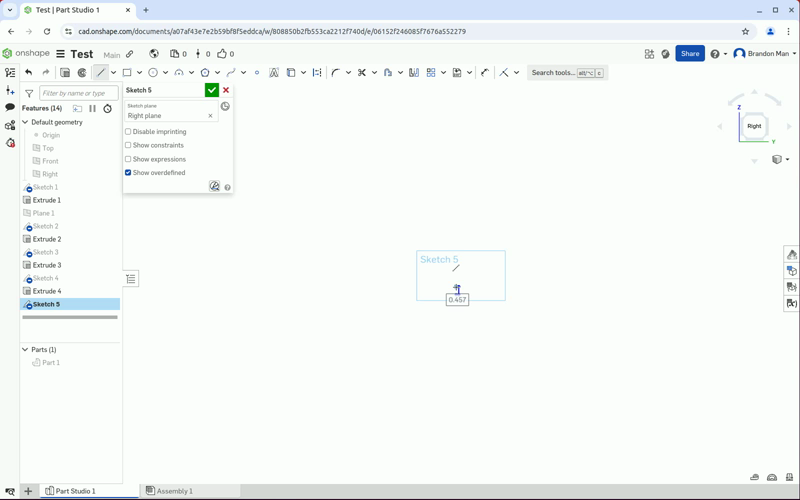
mouse_move(486, 286)
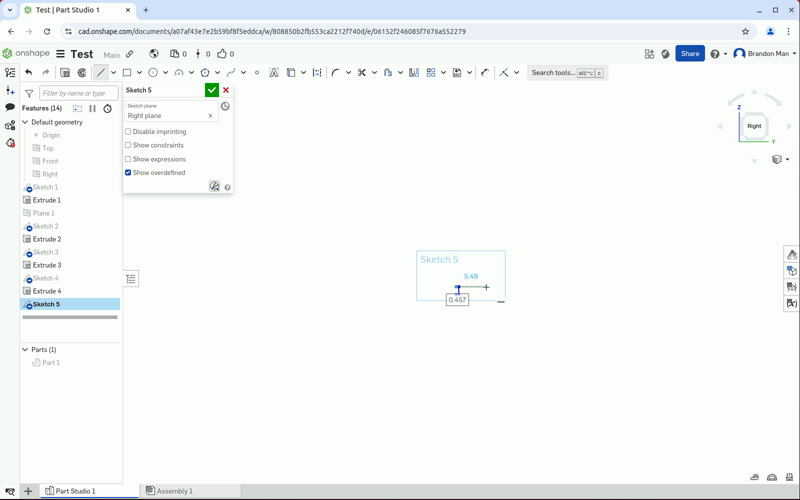
key_down(shift)
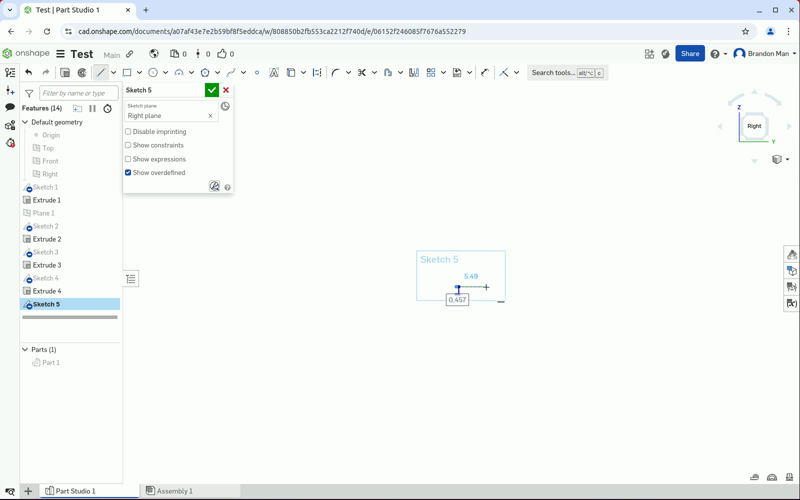
mouse_move(456, 294)
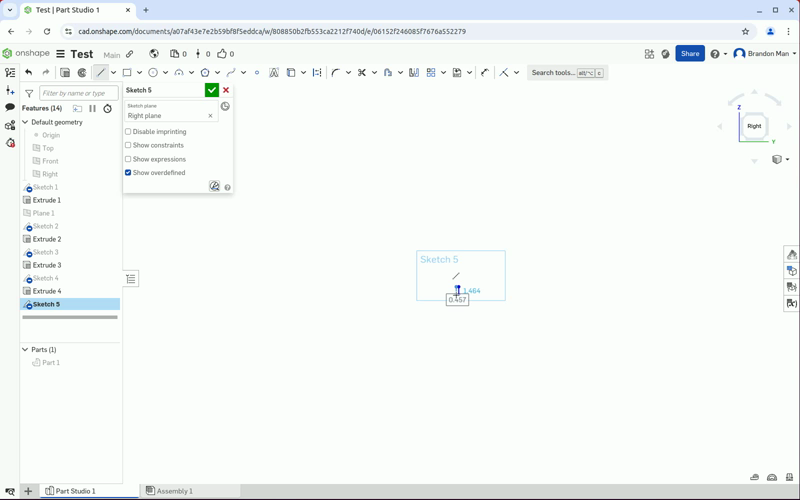
scroll(6)
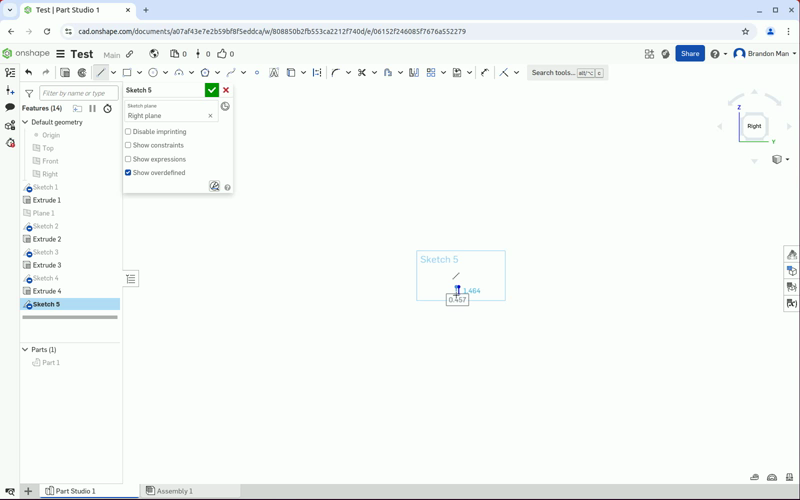
scroll(6)
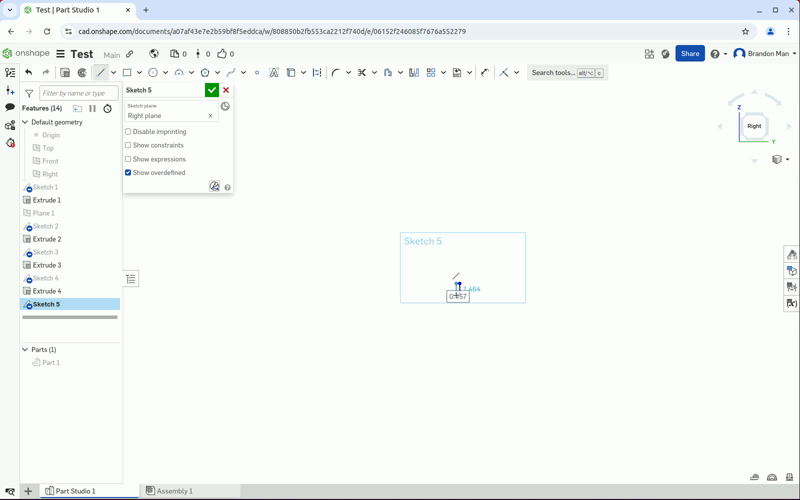
scroll(6)
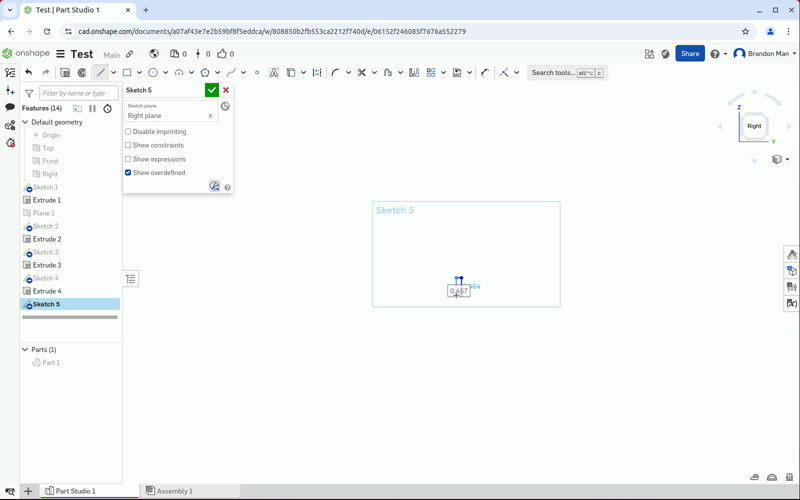
scroll(6)
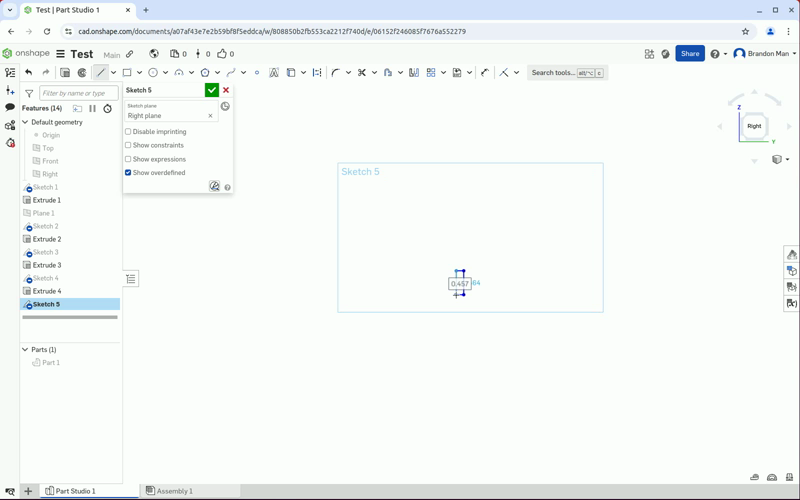
scroll(6)
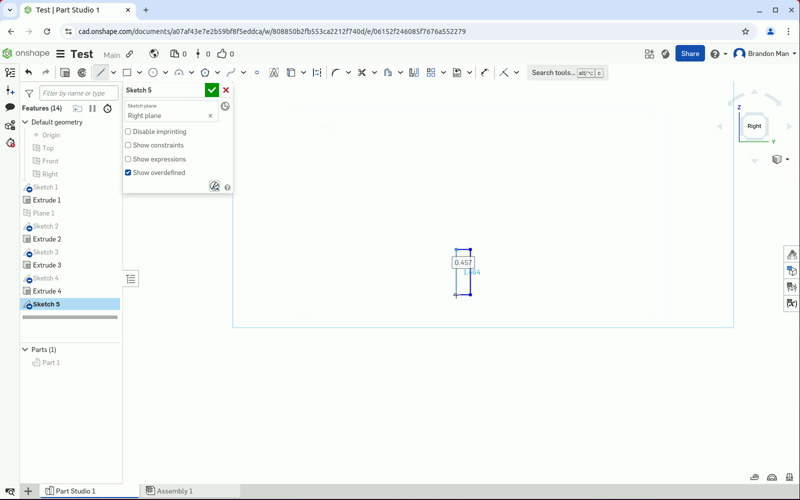
scroll(6)
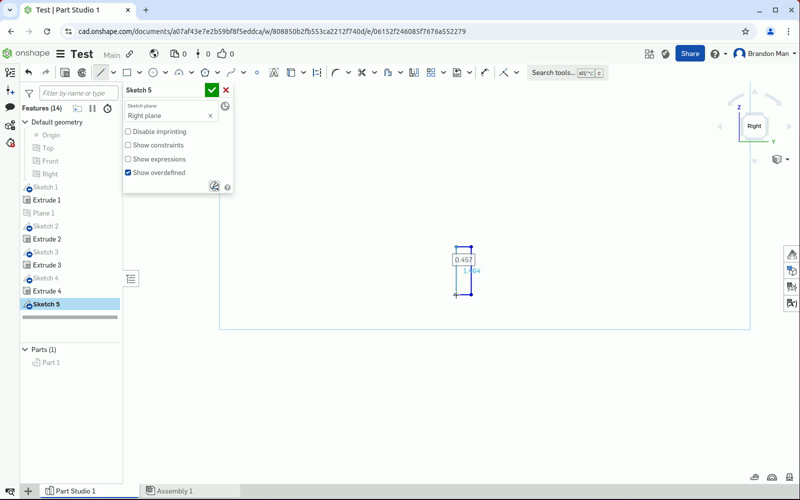
scroll(6)
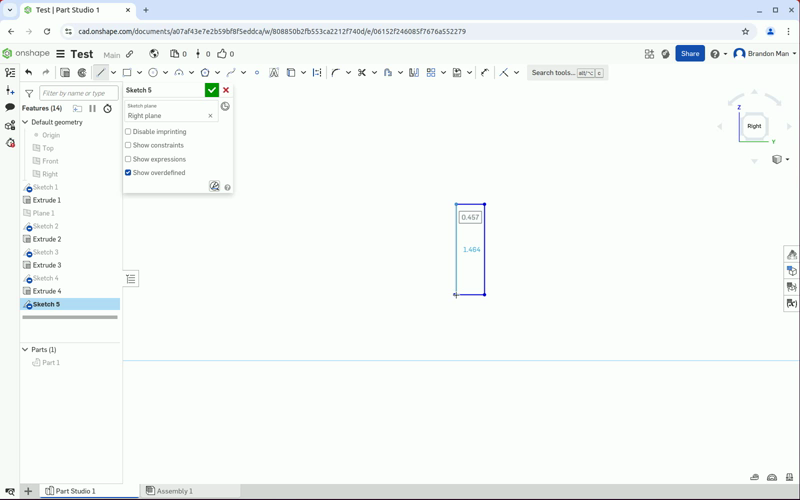
key_up(shift)
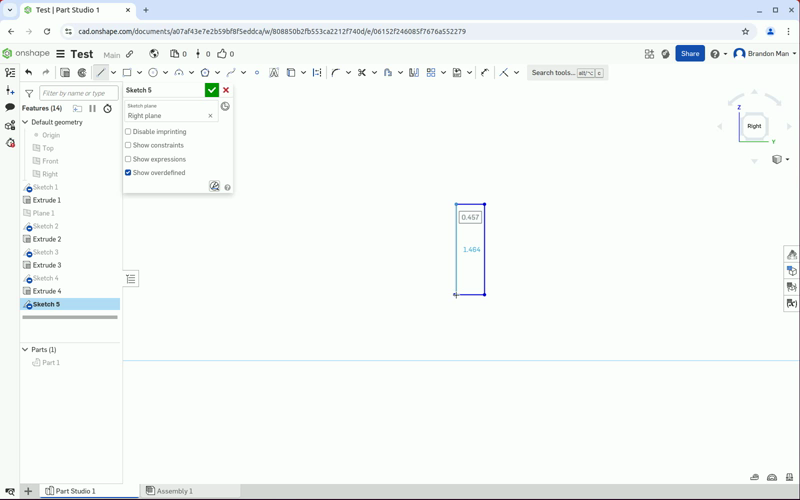
click(456, 294)
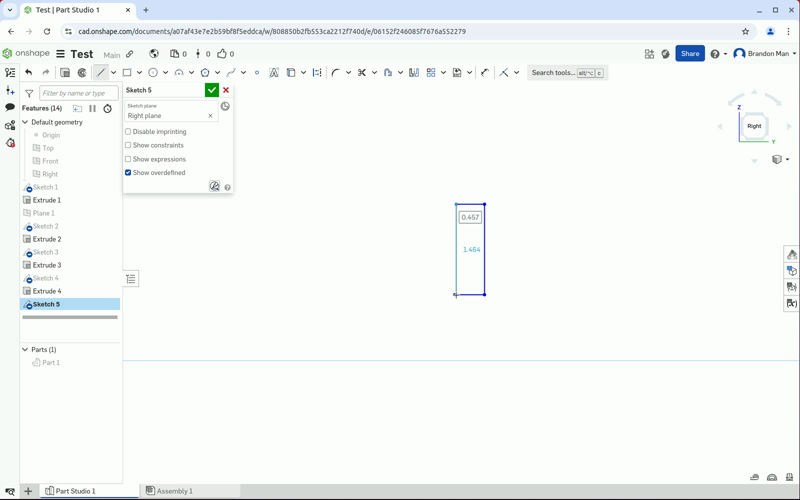
scroll(-6)
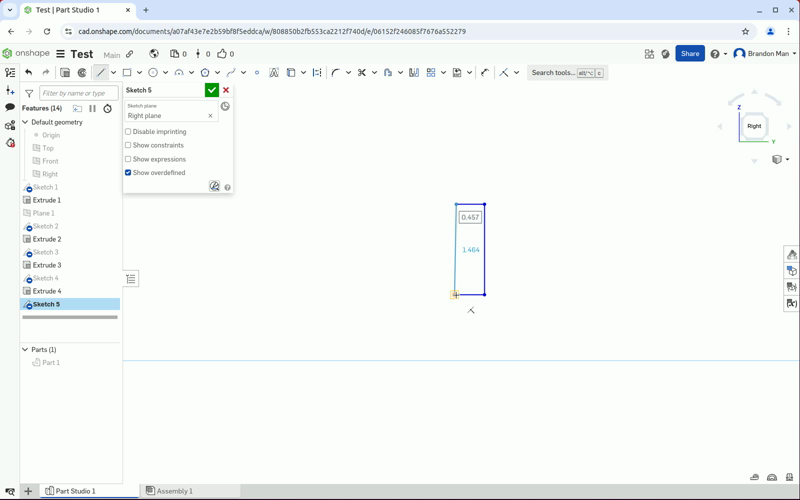
scroll(-6)
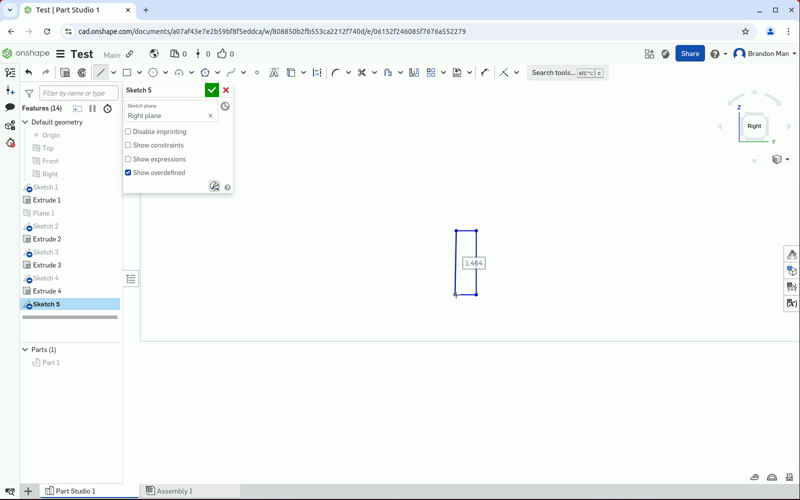
scroll(-6)
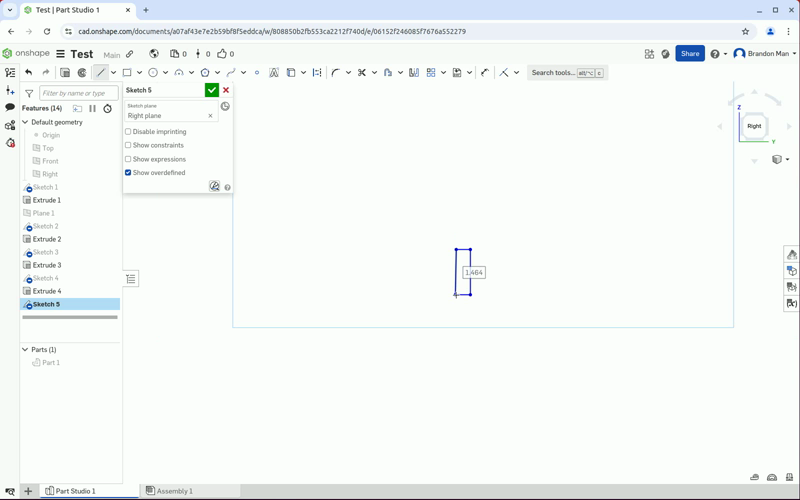
scroll(-6)
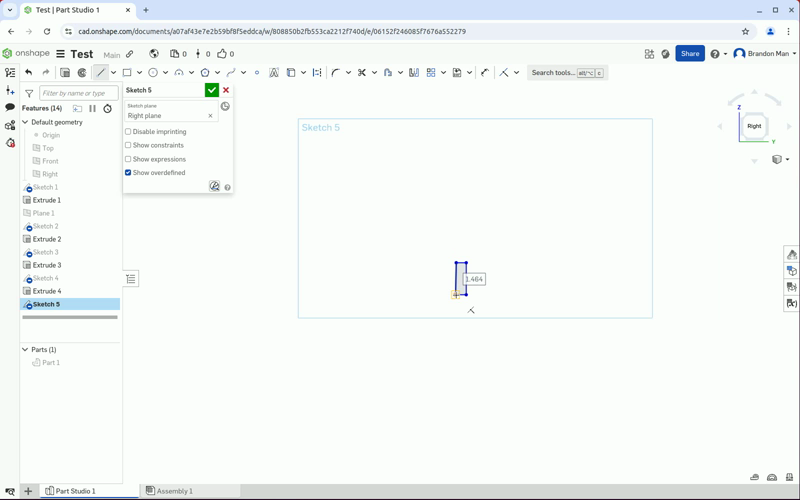
scroll(-6)
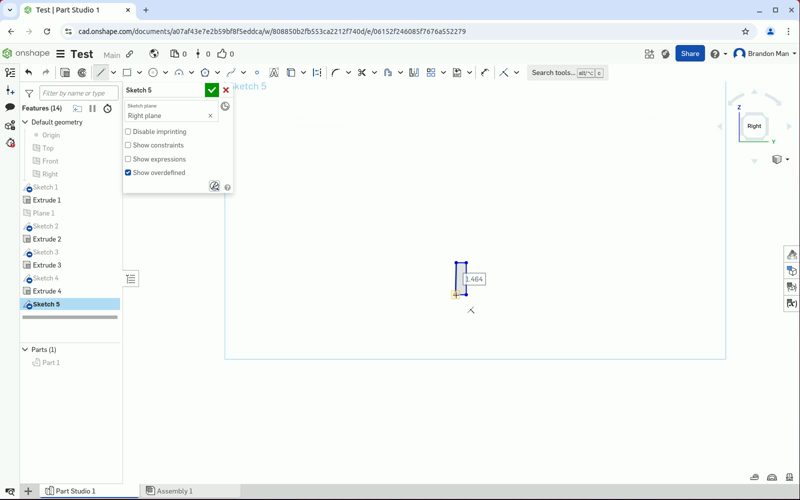
scroll(-6)
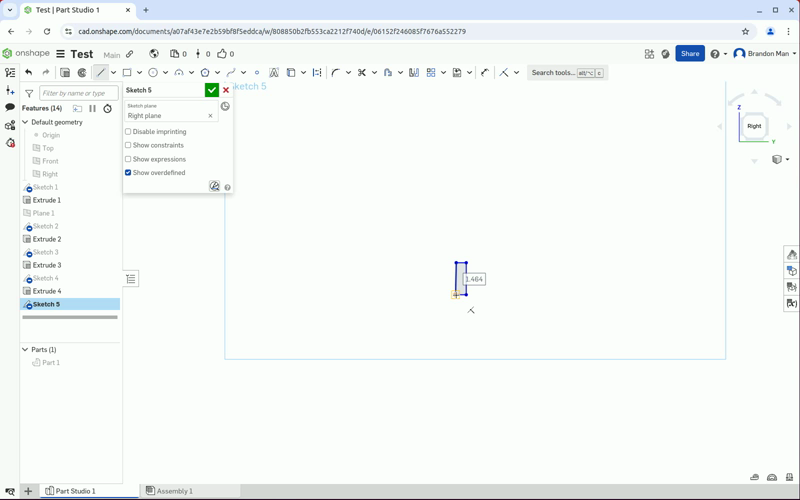
scroll(-6)
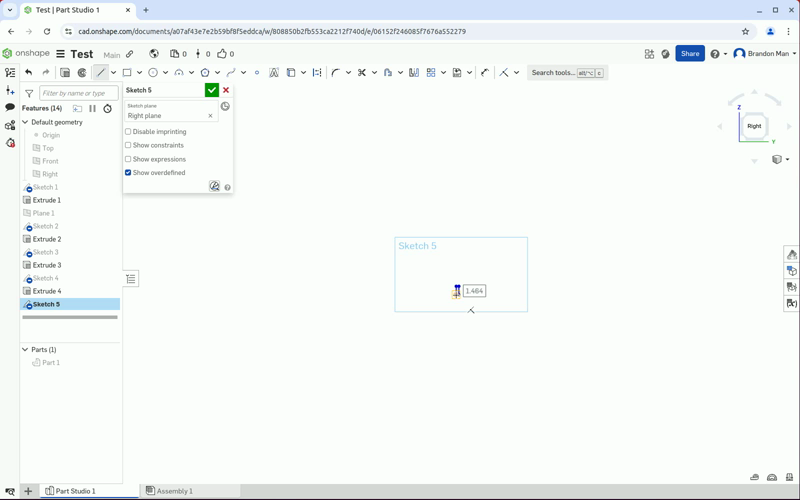
key(esc)
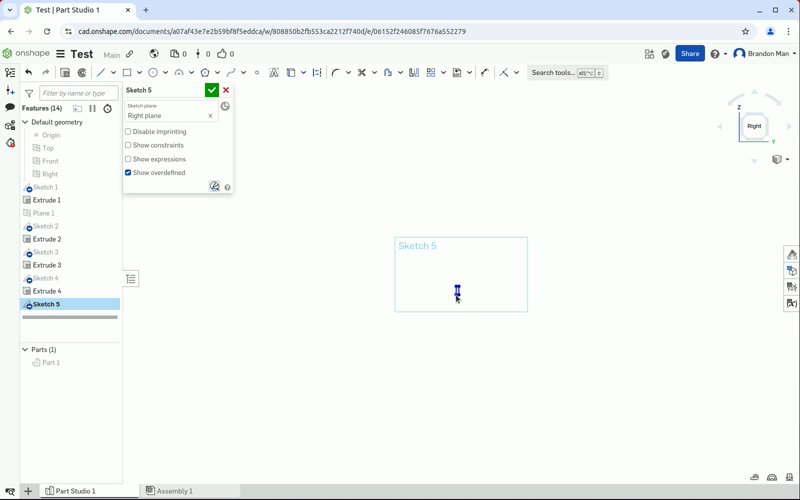
mouse_move(458, 292)
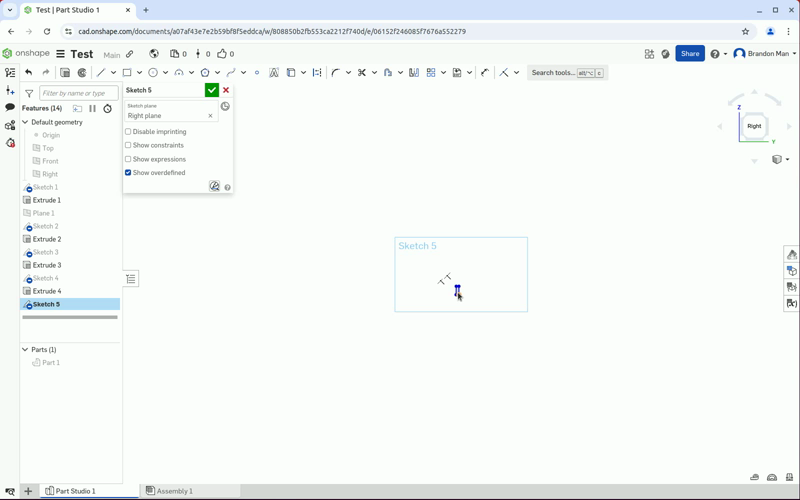
scroll(6)
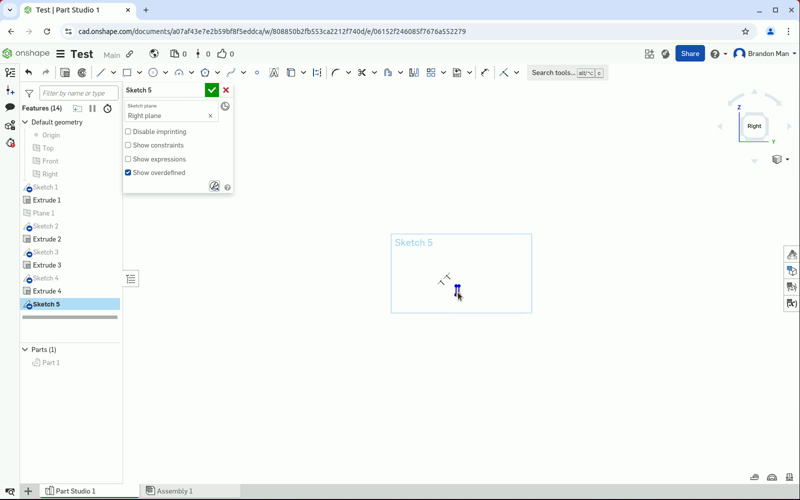
scroll(6)
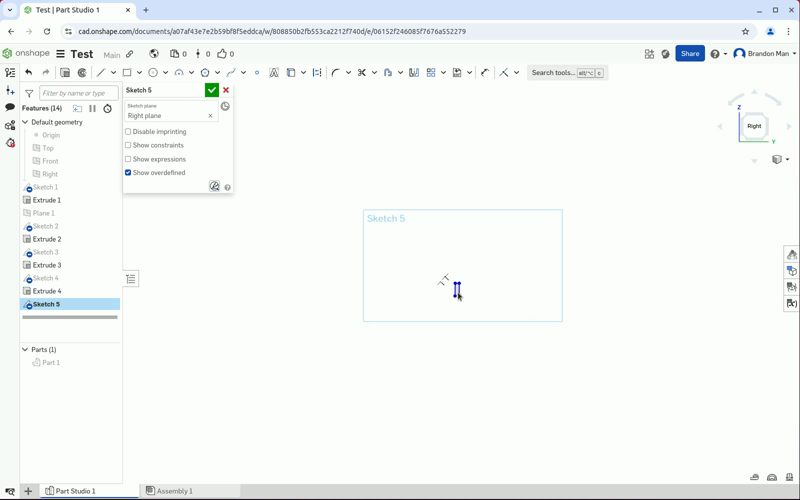
scroll(6)
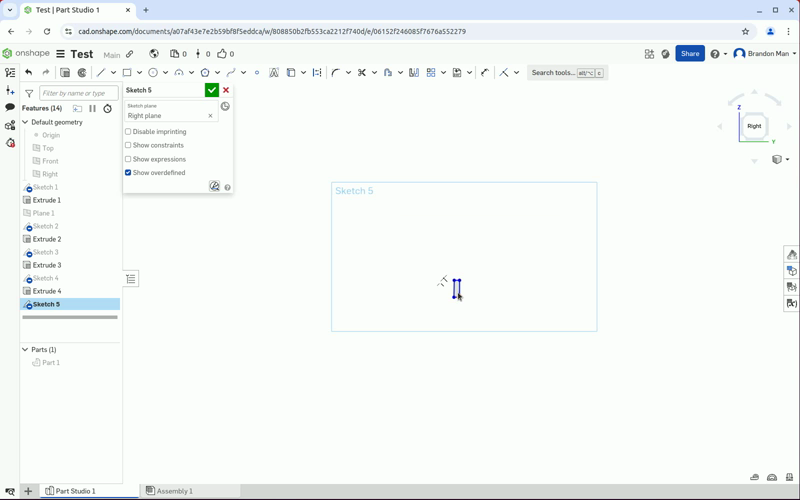
scroll(6)
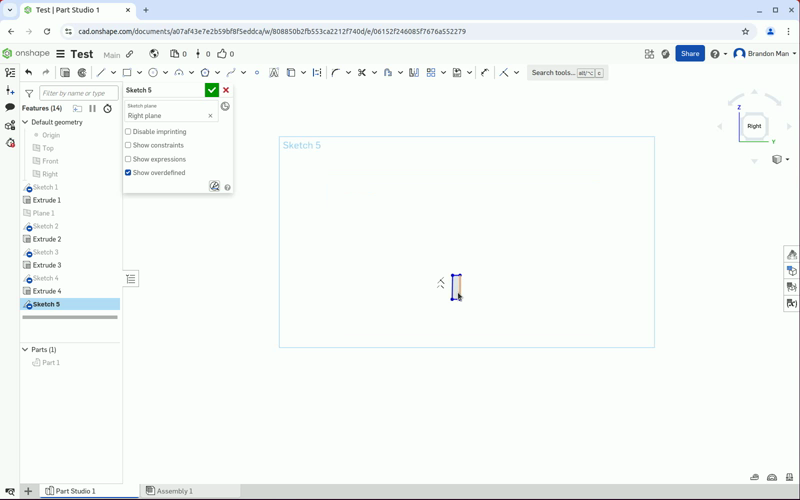
scroll(6)
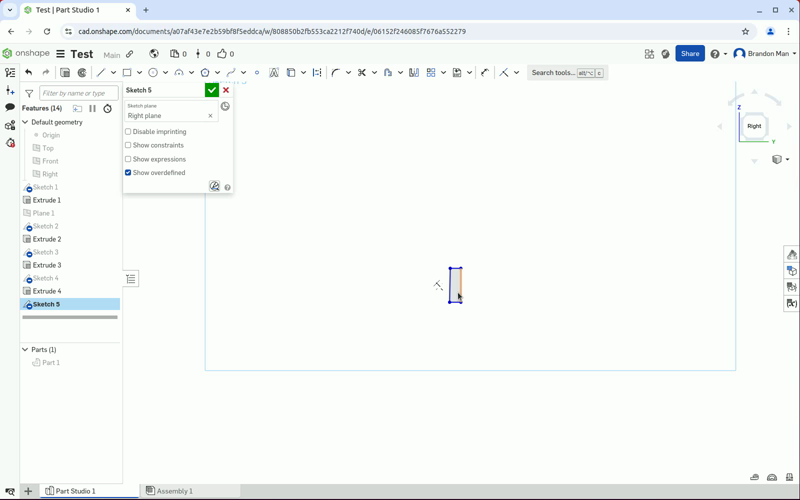
scroll(6)
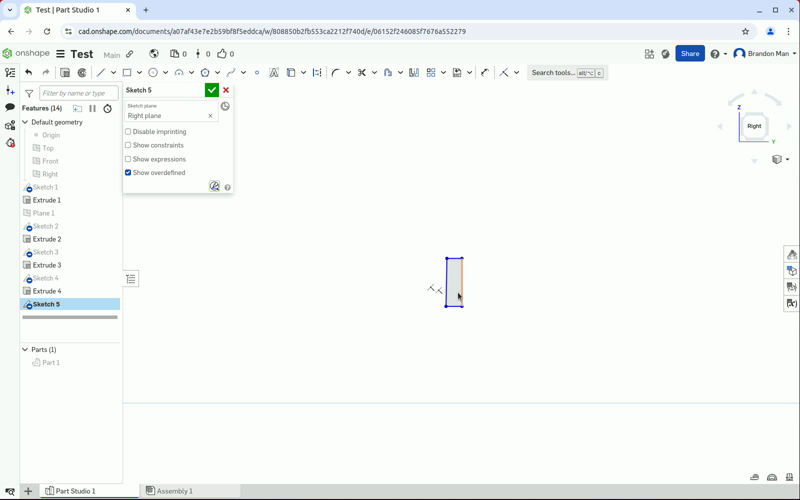
scroll(6)
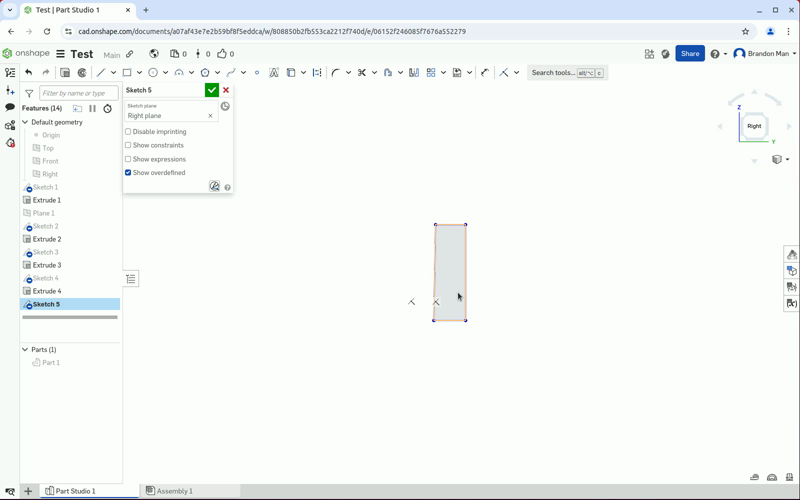
click(458, 292)
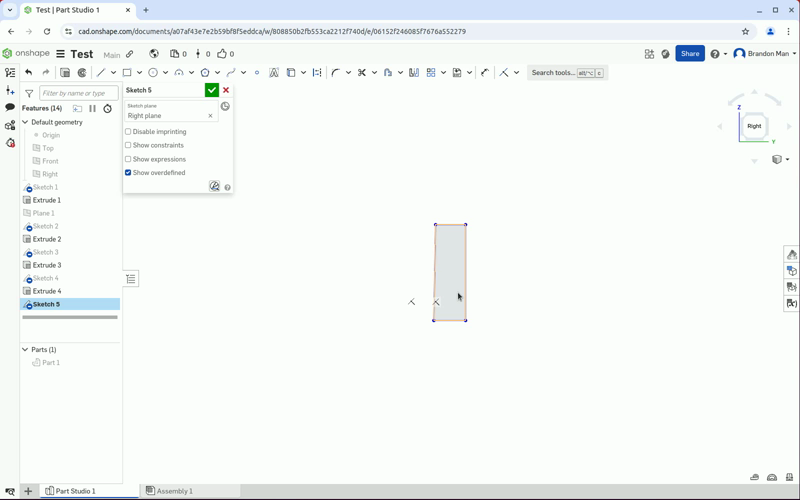
scroll(-6)
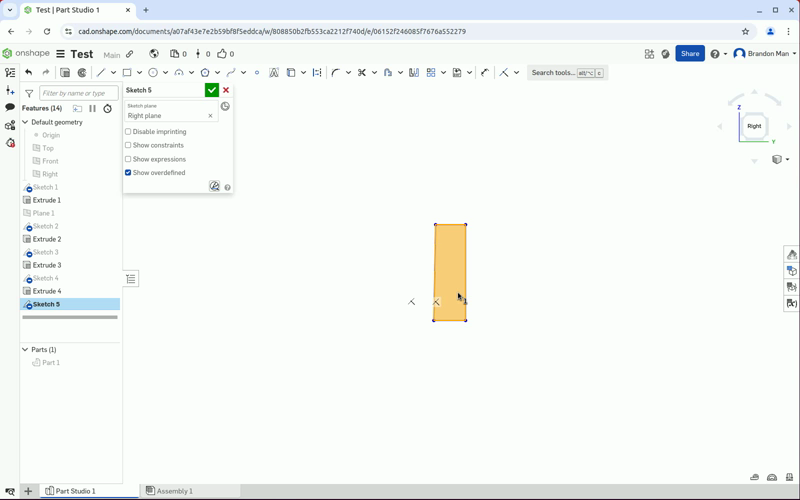
scroll(-6)
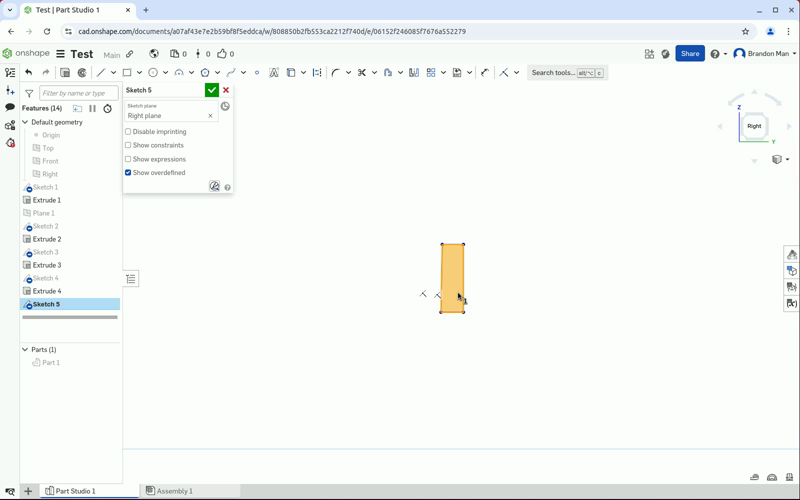
scroll(-6)
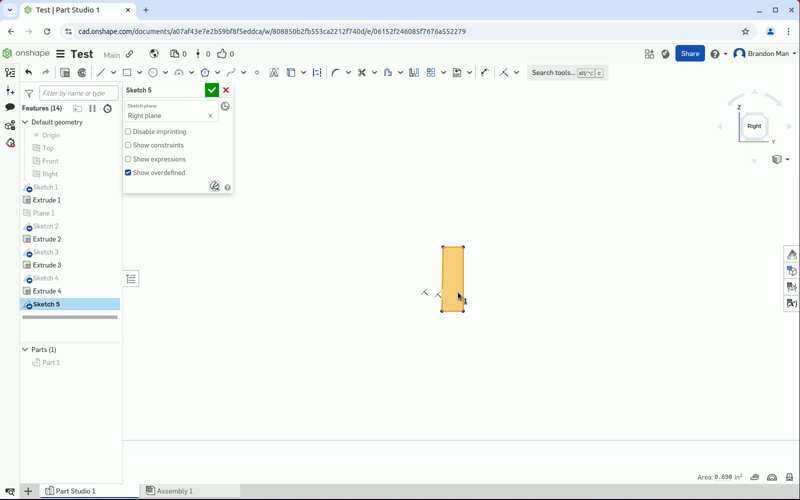
scroll(-6)
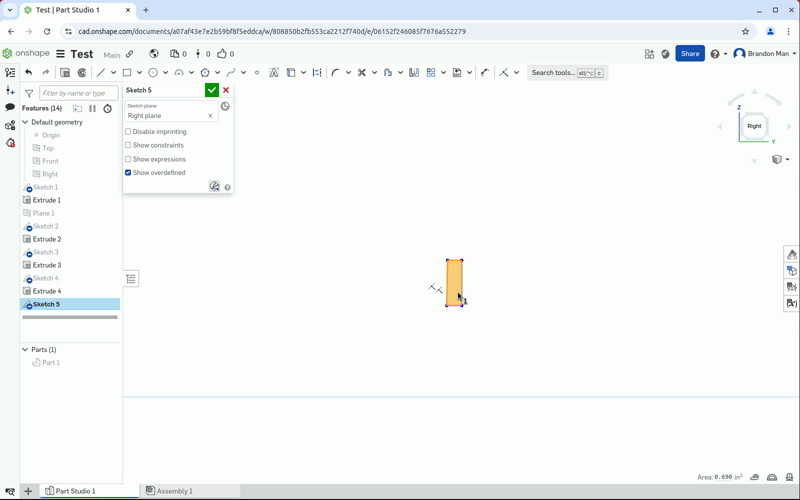
scroll(-6)
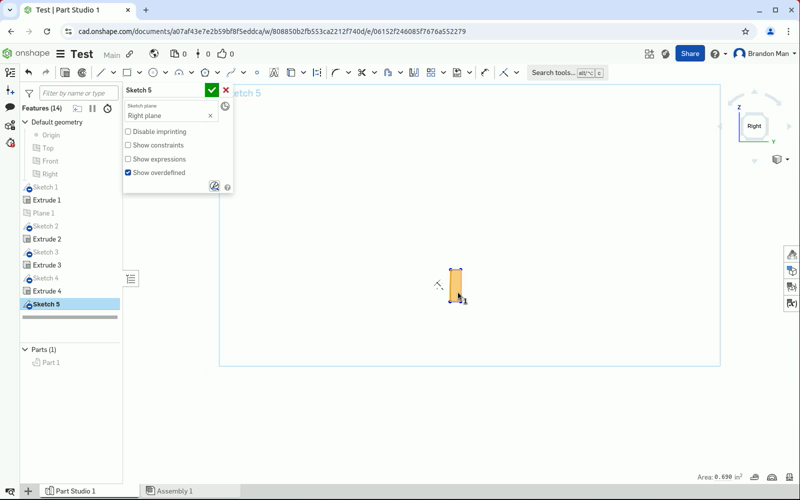
scroll(-6)
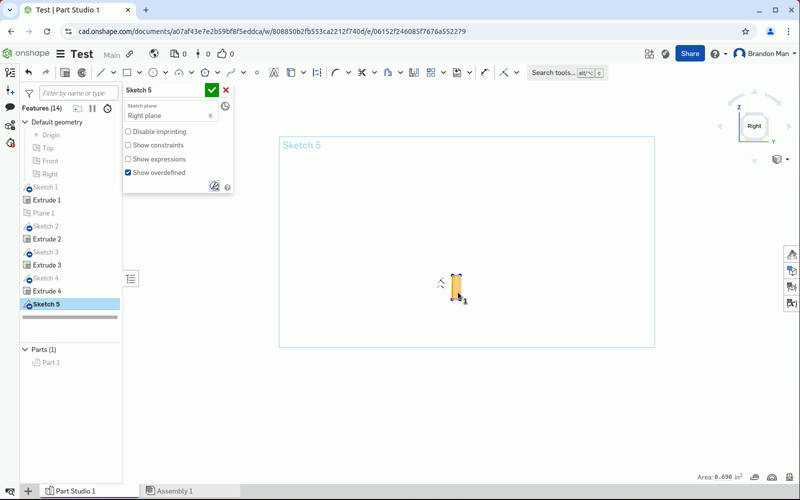
scroll(-6)
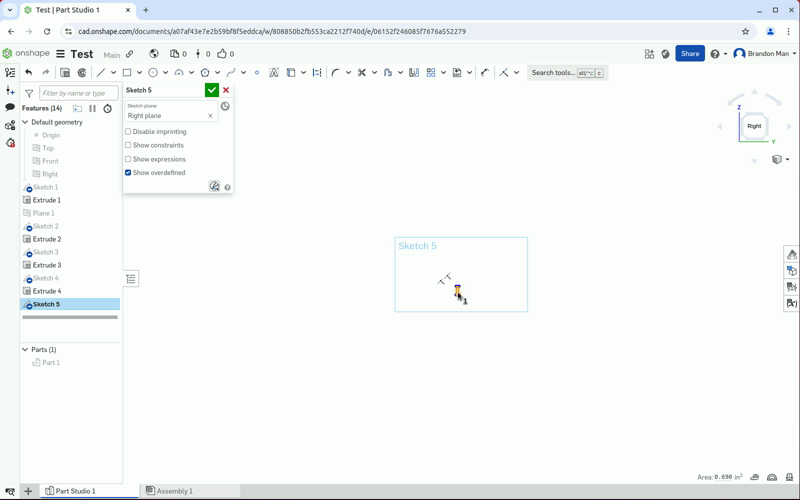
mouse_move(73, 352)
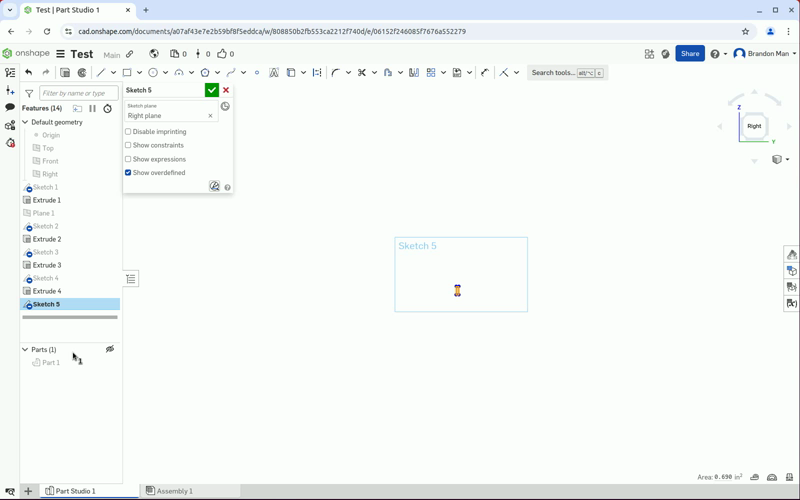
key(shift+y)
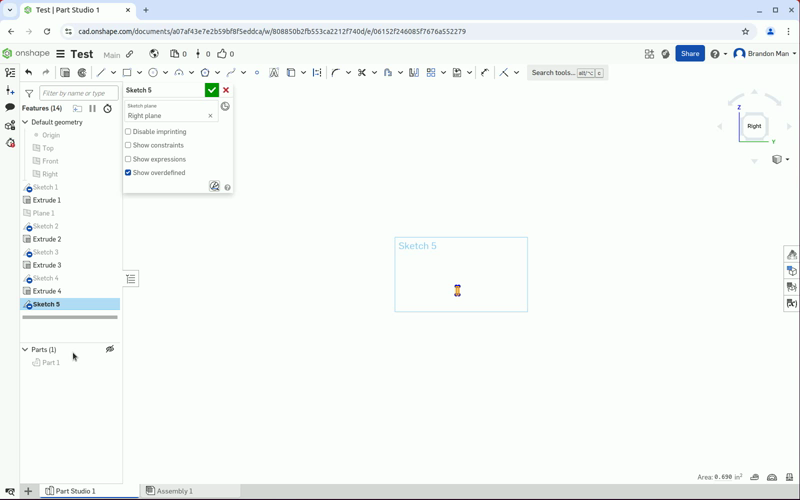
key(shift+e)
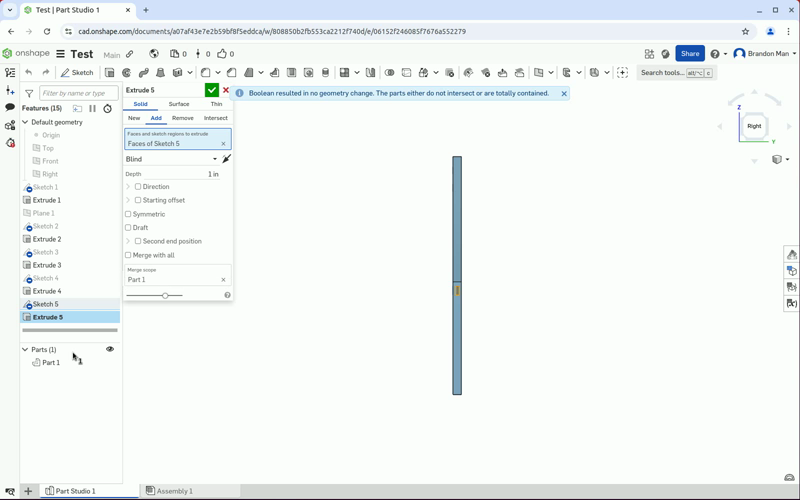
mouse_move(143, 106)
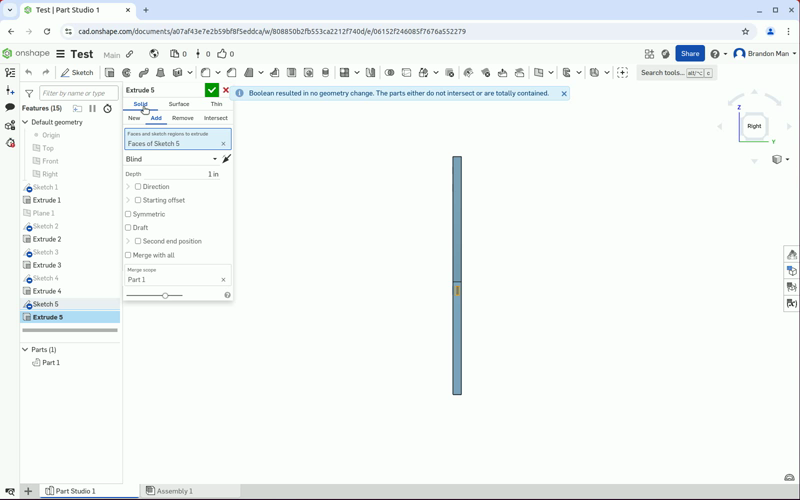
click(143, 106)
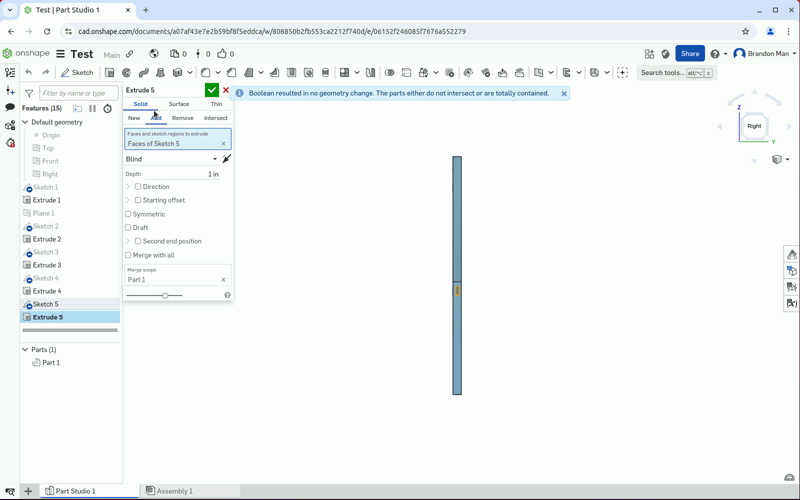
mouse_move(186, 120)
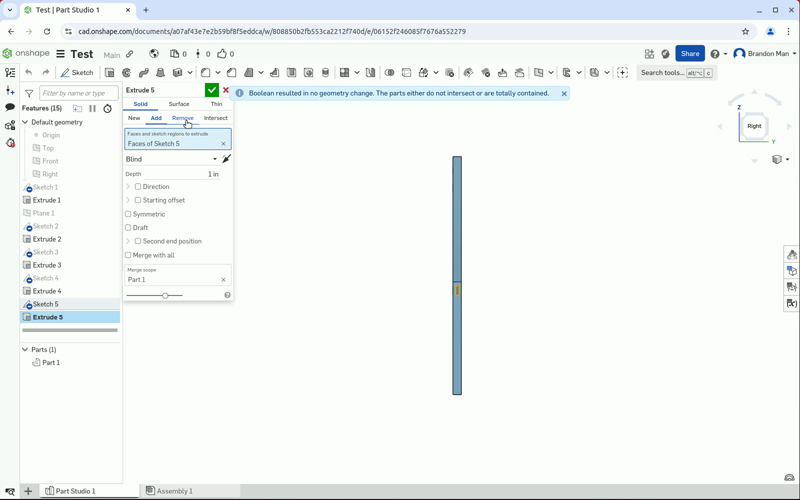
click(186, 120)
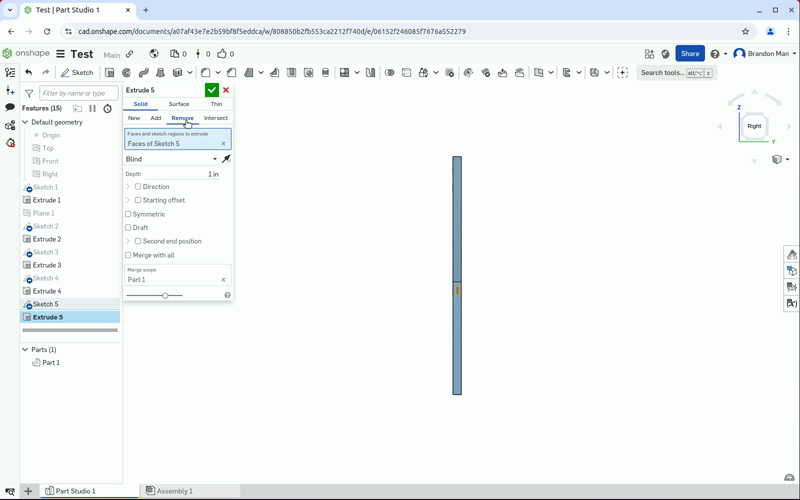
key(tab, 4)
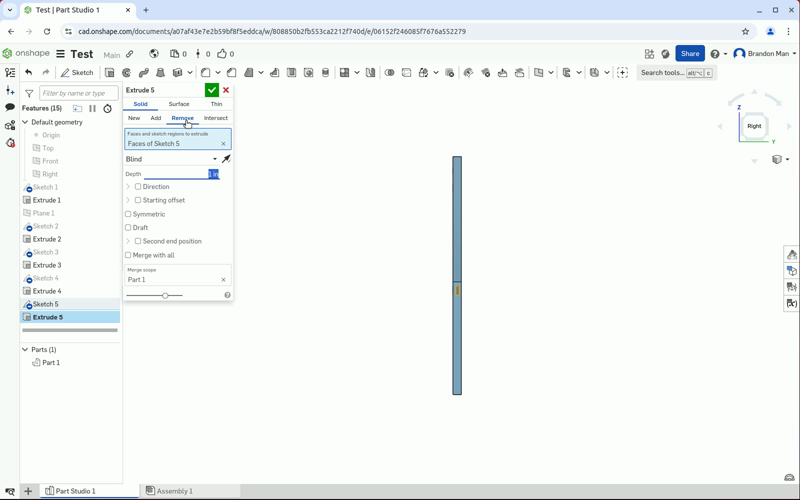
text(0.481)
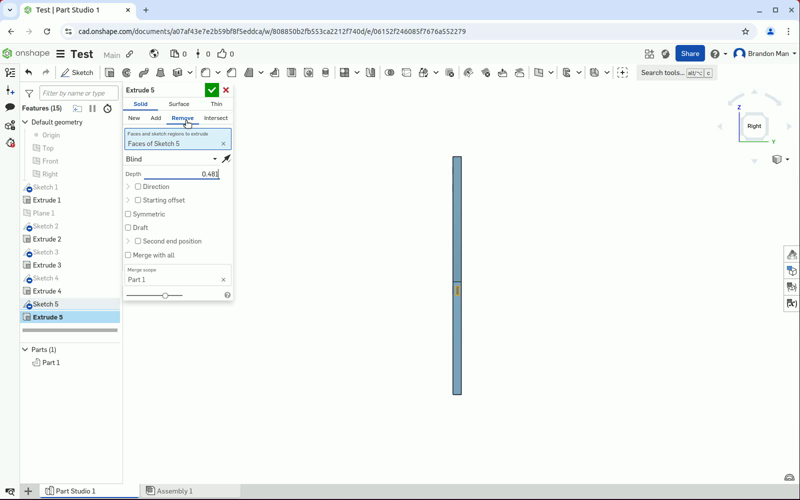
key(tab, 6)
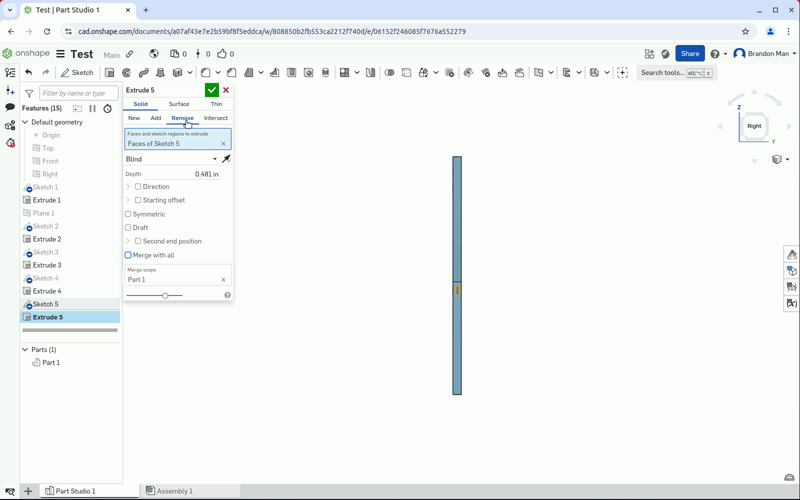
key(space)
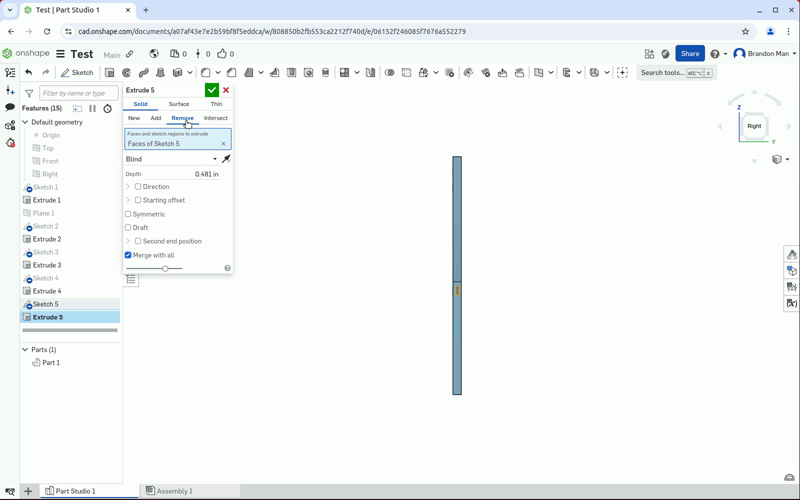
key(enter)
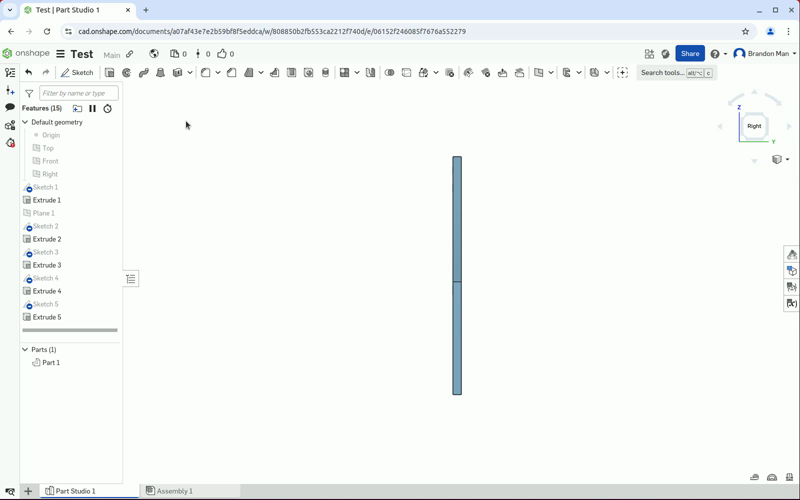
key(shift+h)
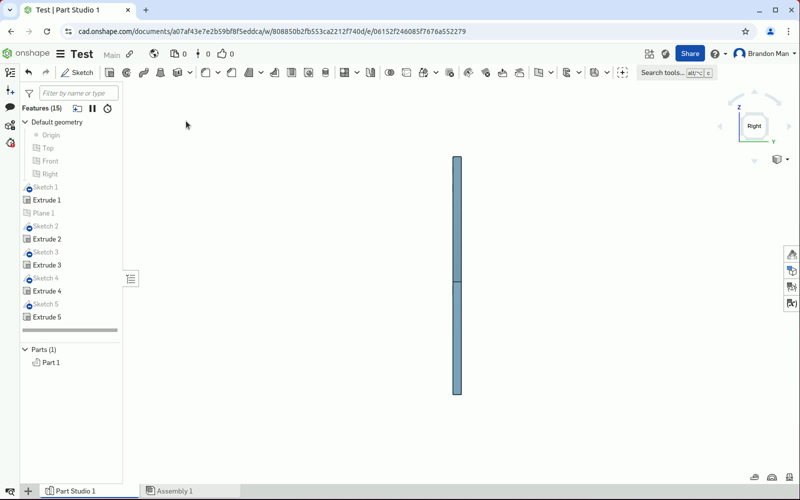
key(shift+h)
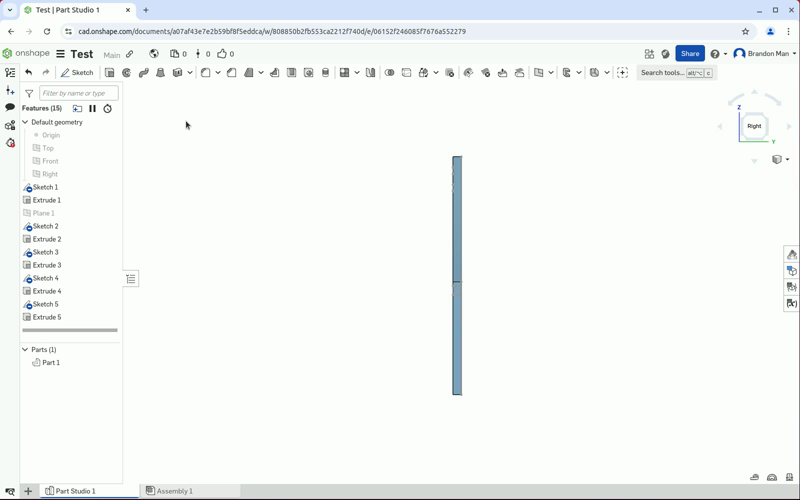
key(shift+7)
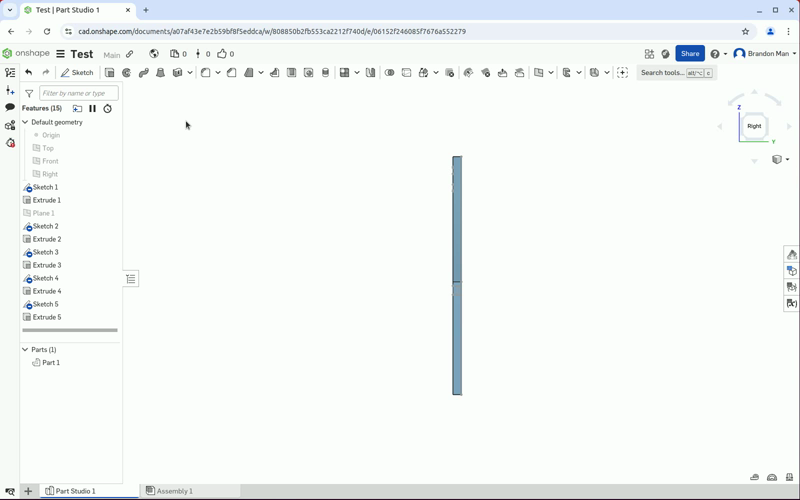
key(right, 2)
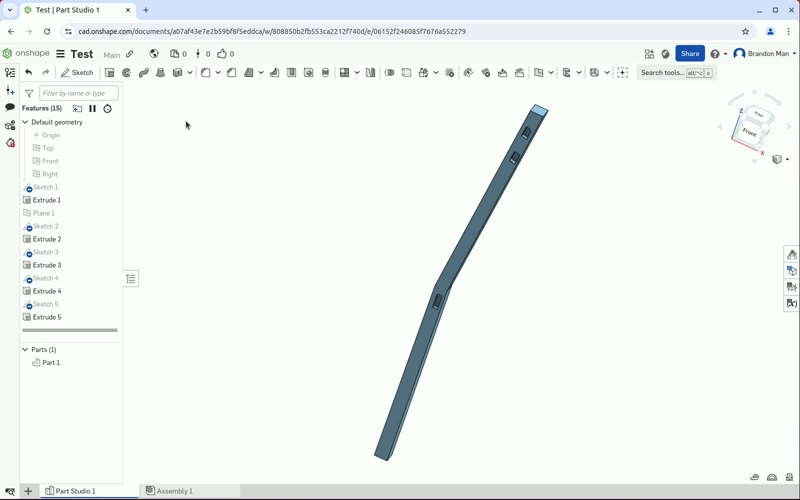
key(down, 2)
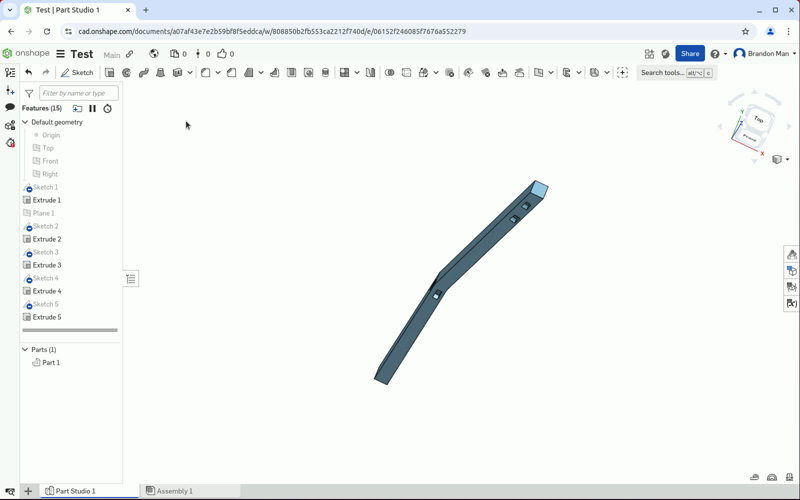
key(up, 2)
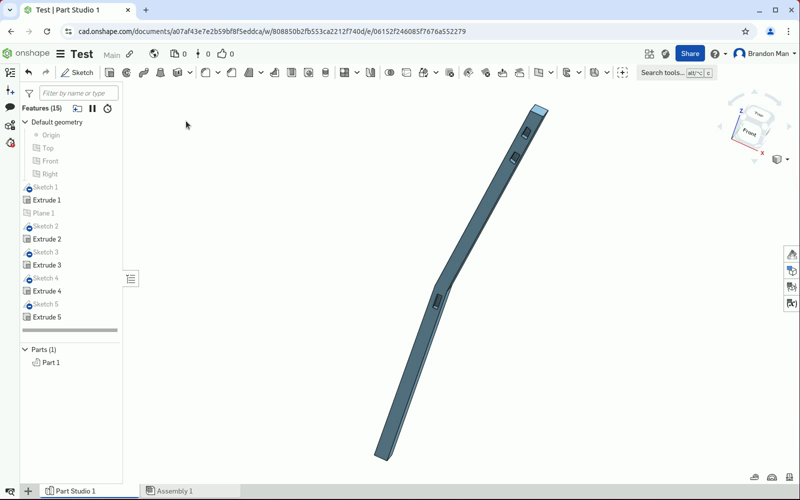
key(left, 2)
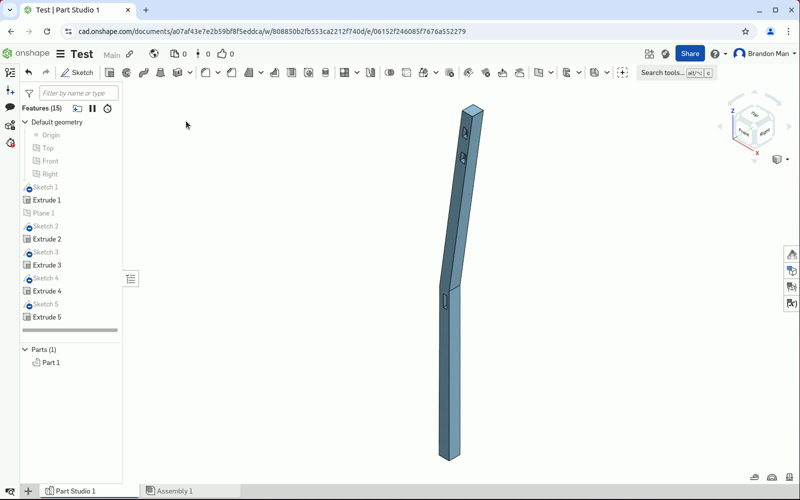
mouse_move(73, 189)
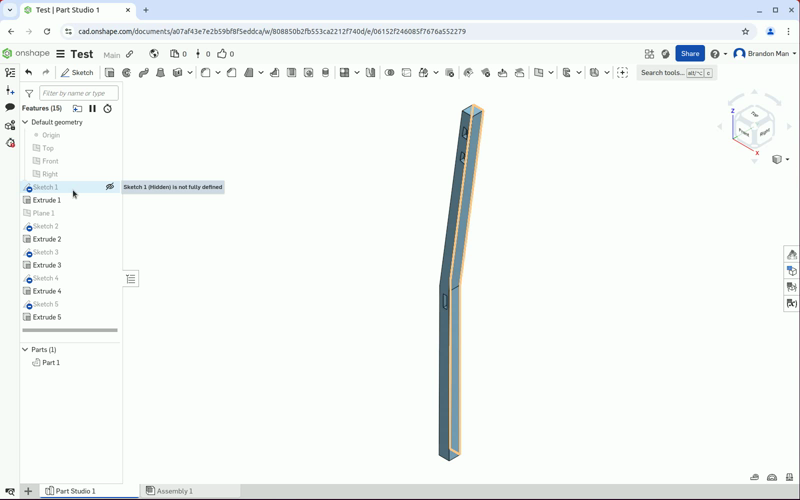
click(73, 189)